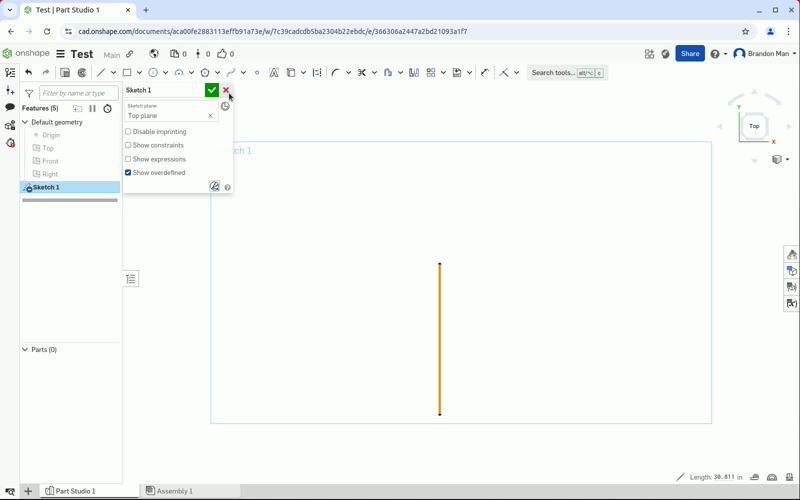
key(shift+h)
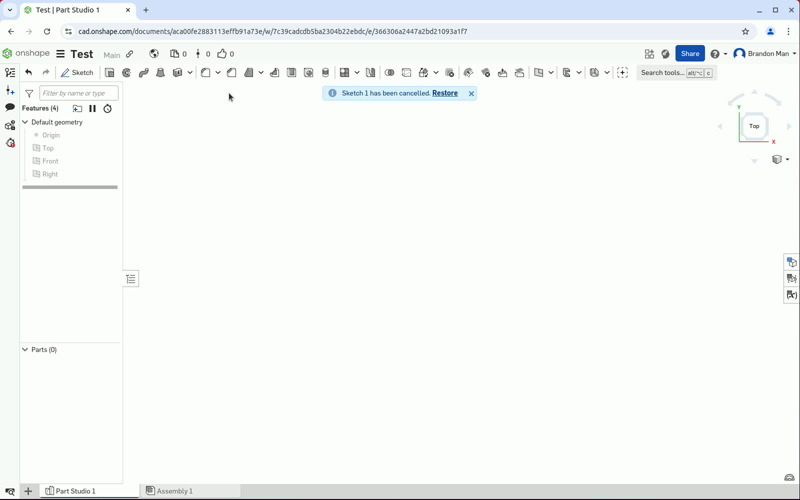
mouse_move(73, 352)
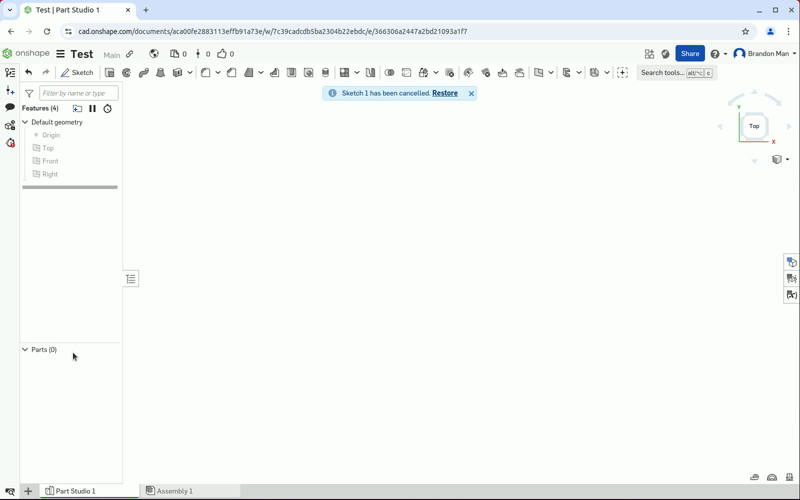
key(y)
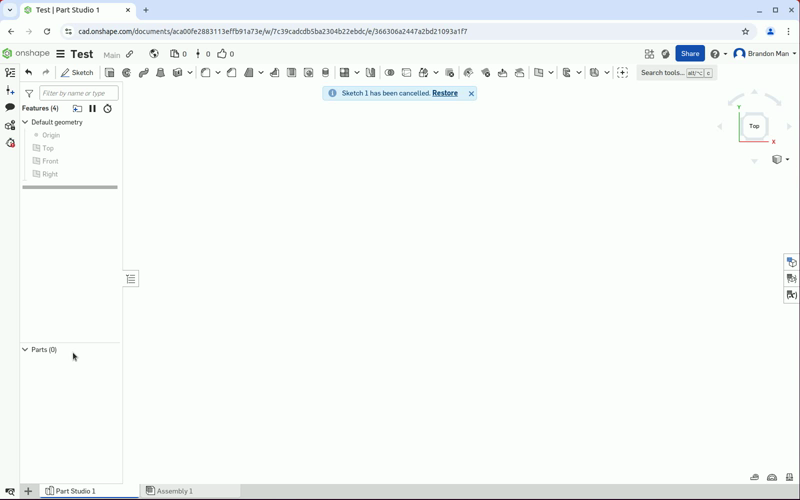
key(shift+p)
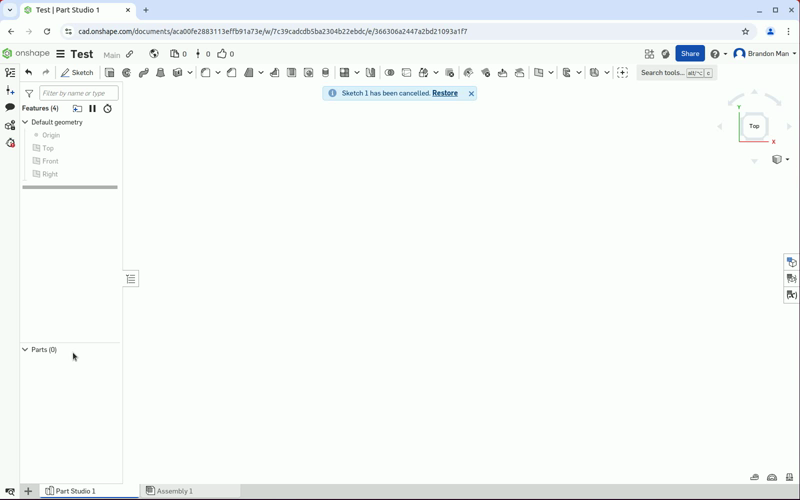
key(space)
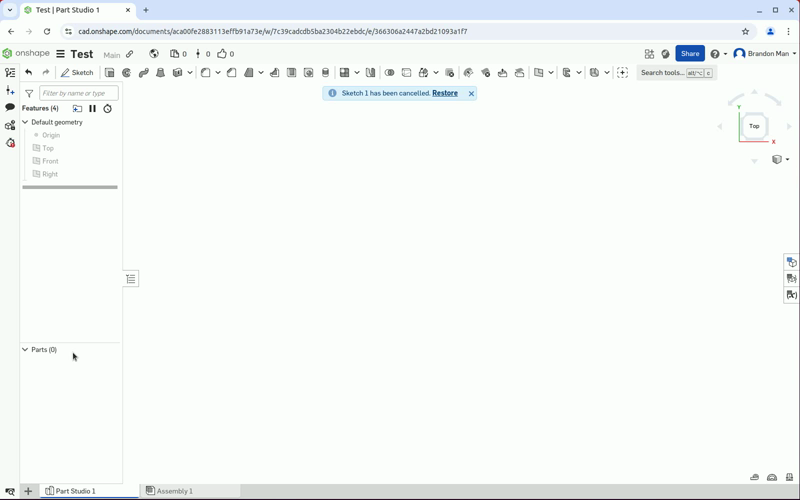
key_down(shift)
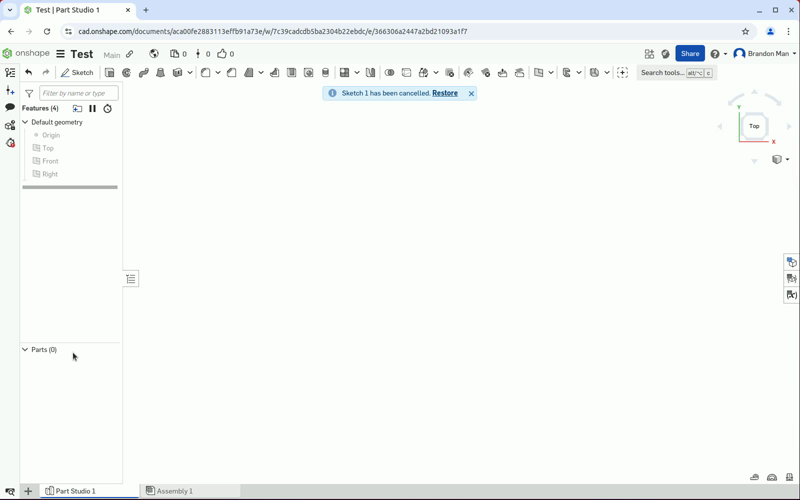
key(up)
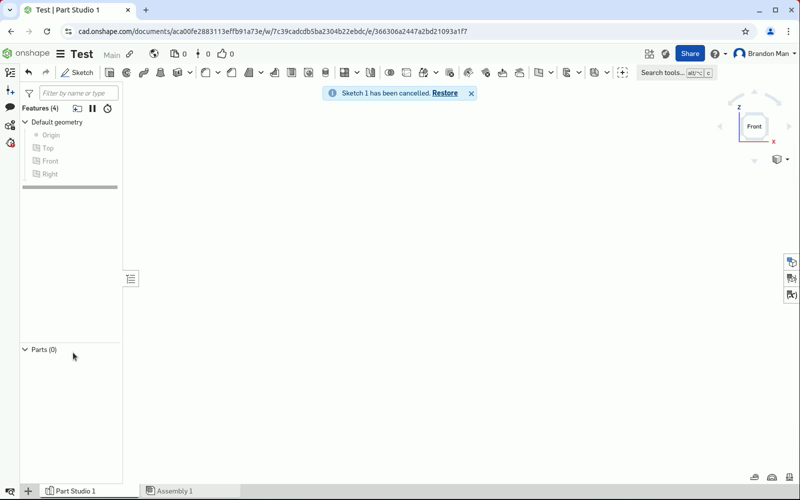
key_up(shift)
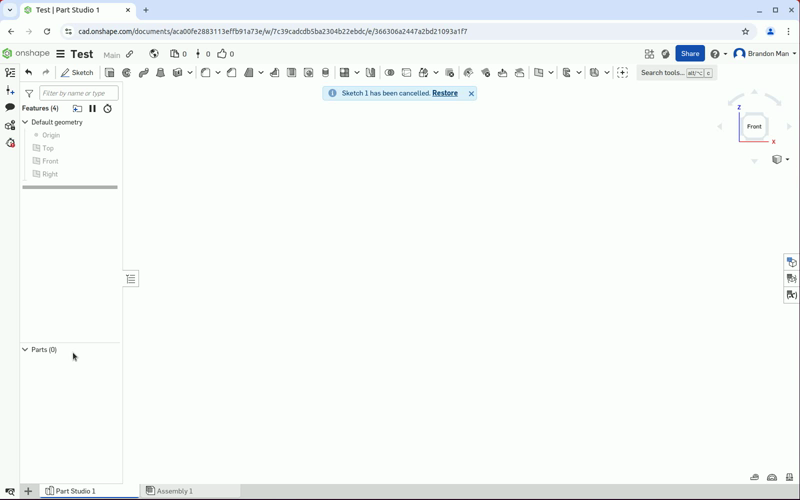
mouse_move(73, 352)
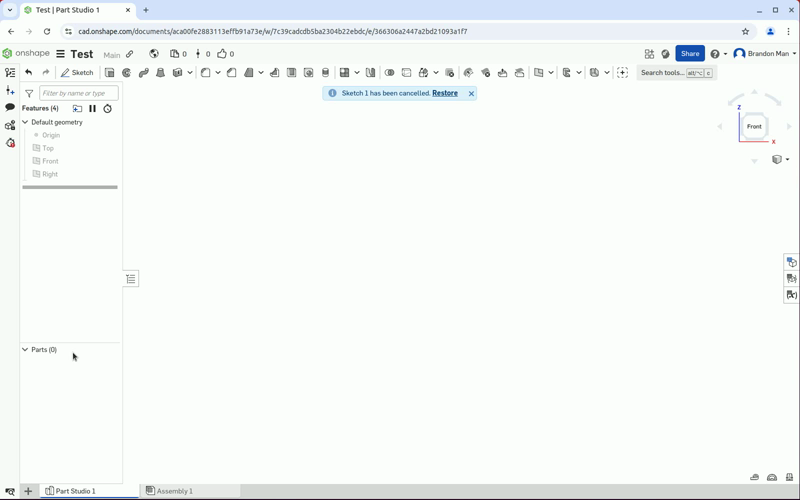
key(shift+y)
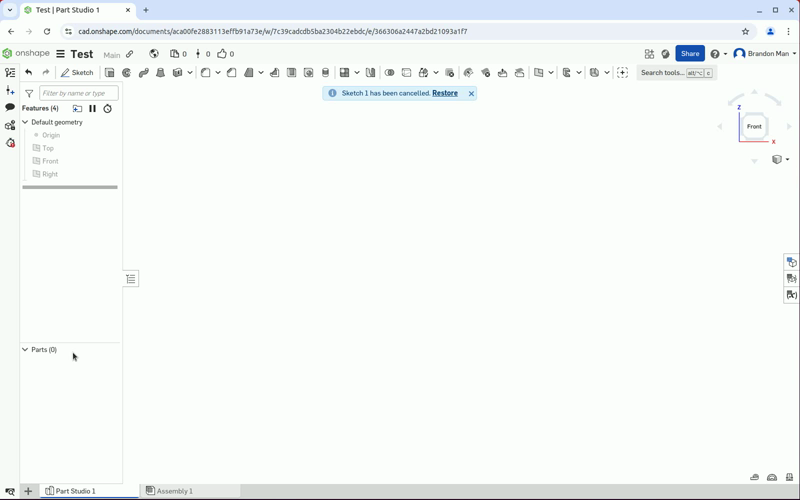
key(shift+s)
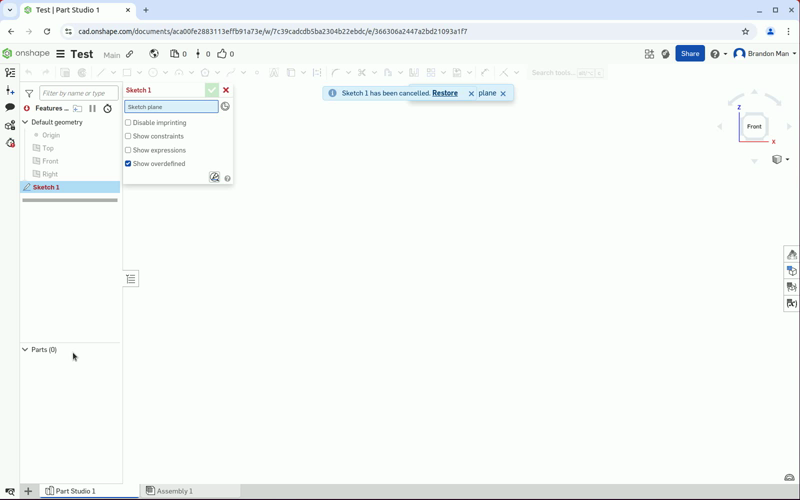
mouse_move(73, 163)
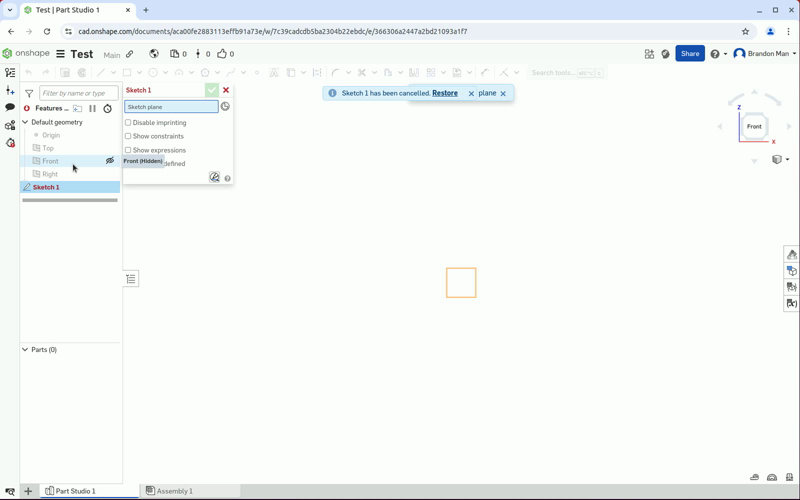
click(73, 163)
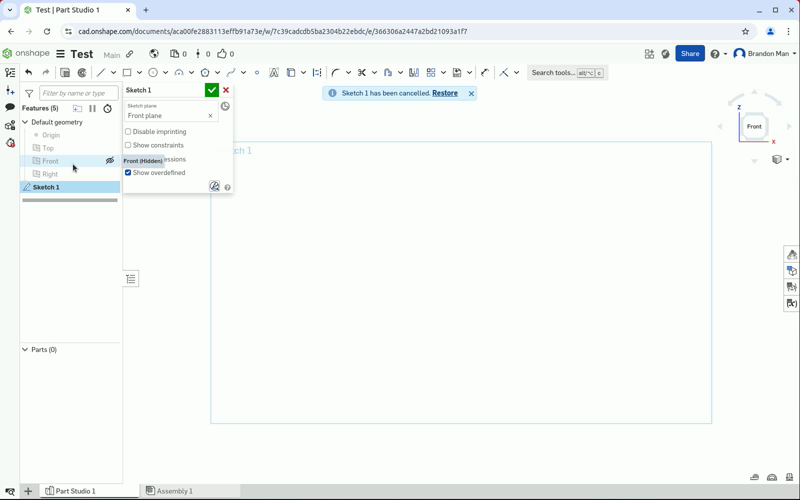
mouse_move(73, 352)
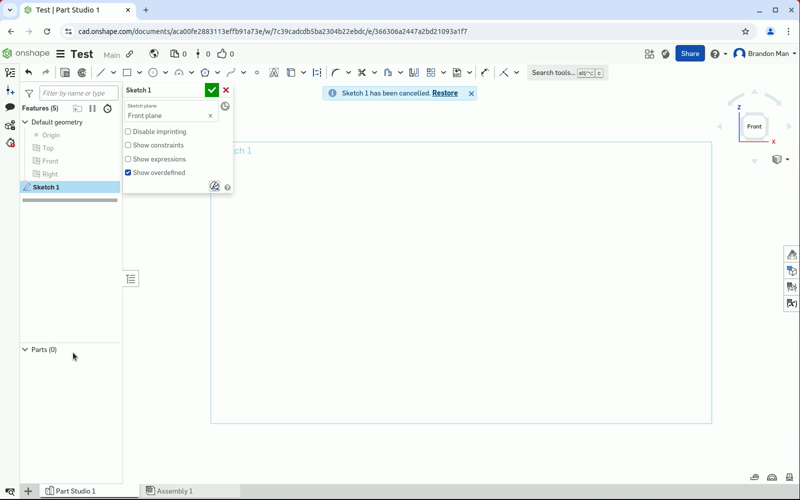
key(y)
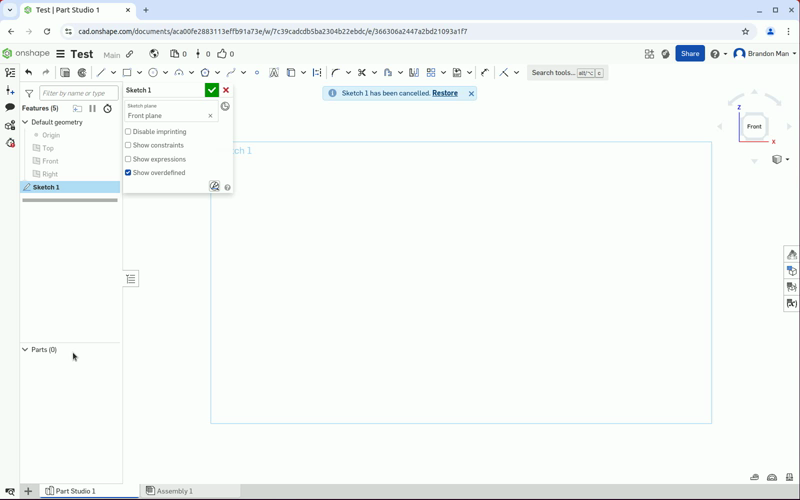
key(l)
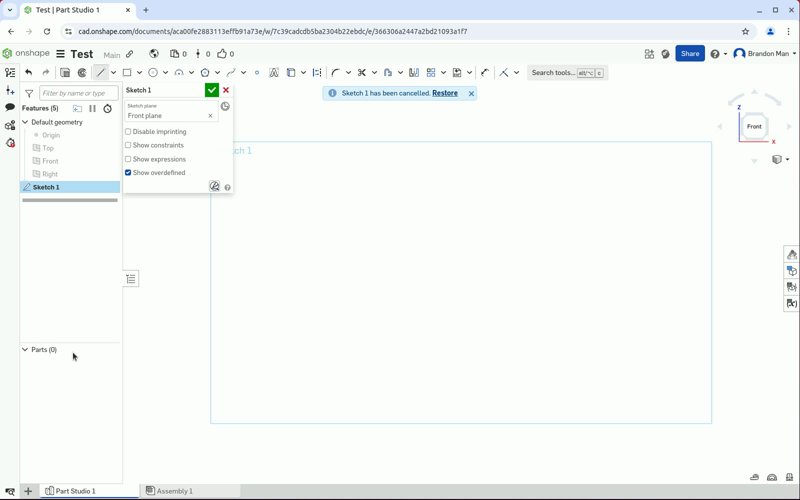
key_down(shift)
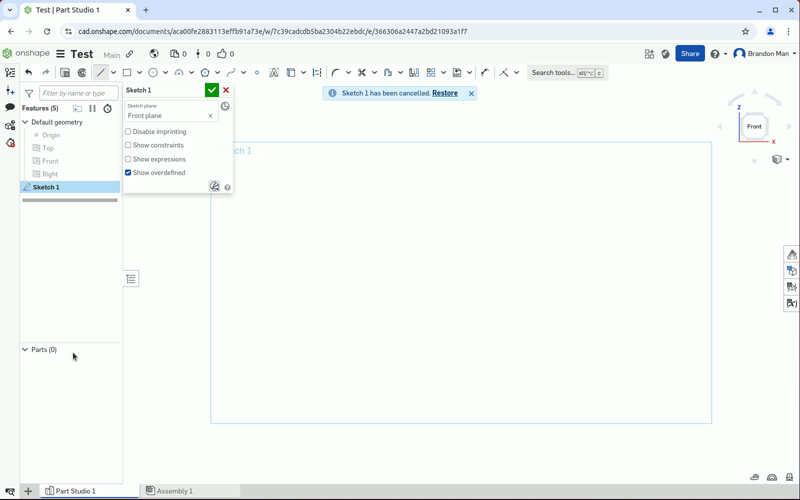
mouse_move(405, 395)
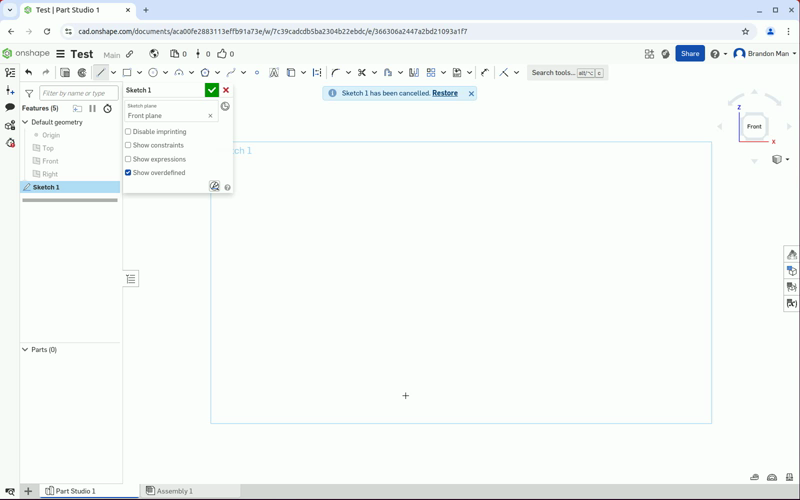
click(405, 395)
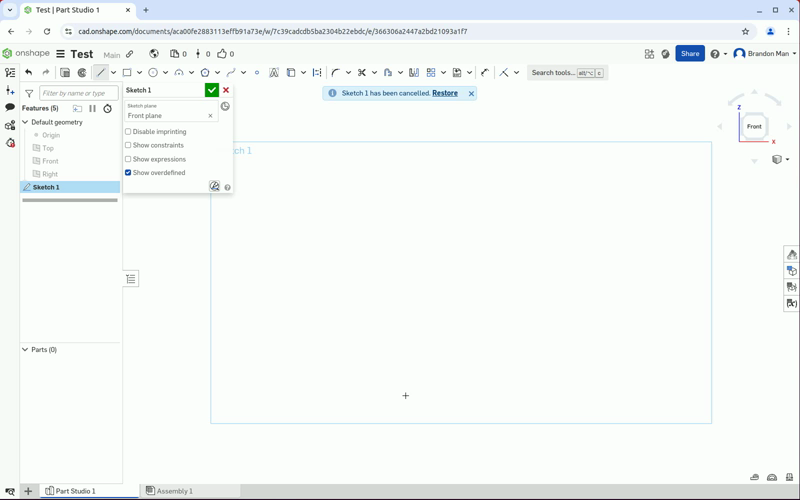
key_up(shift)
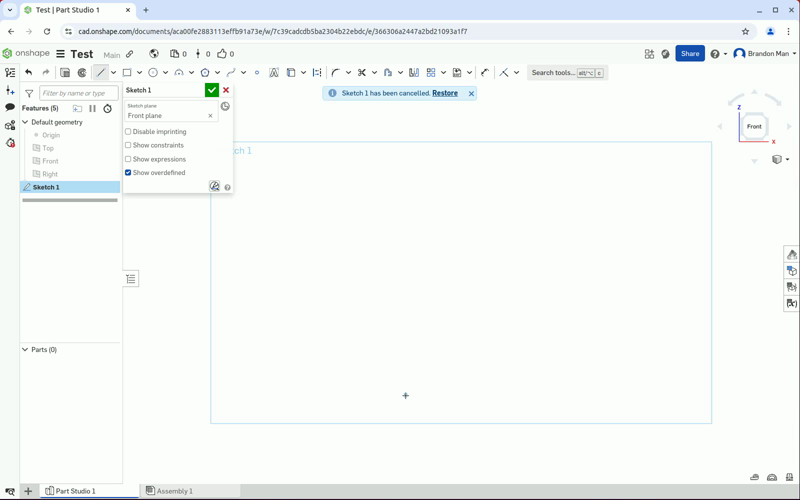
key_down(shift)
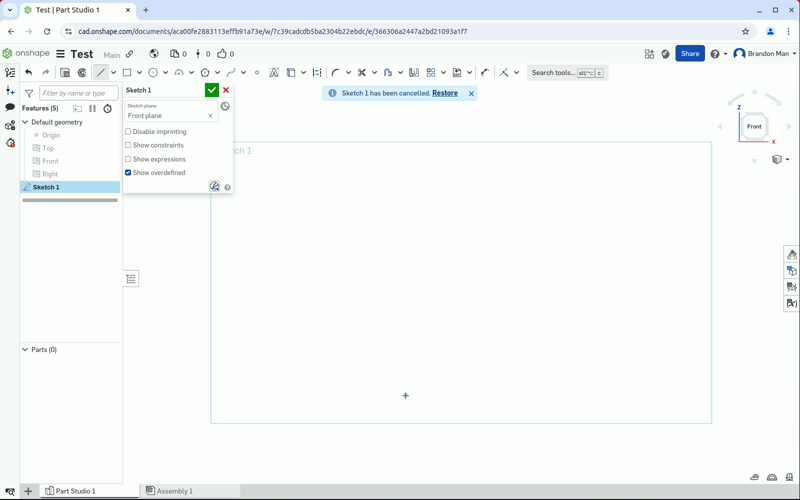
mouse_move(435, 395)
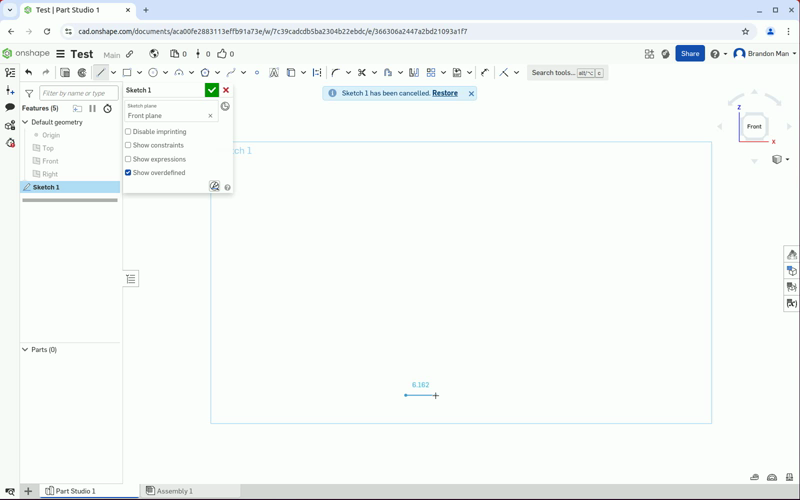
mouse_move(455, 395)
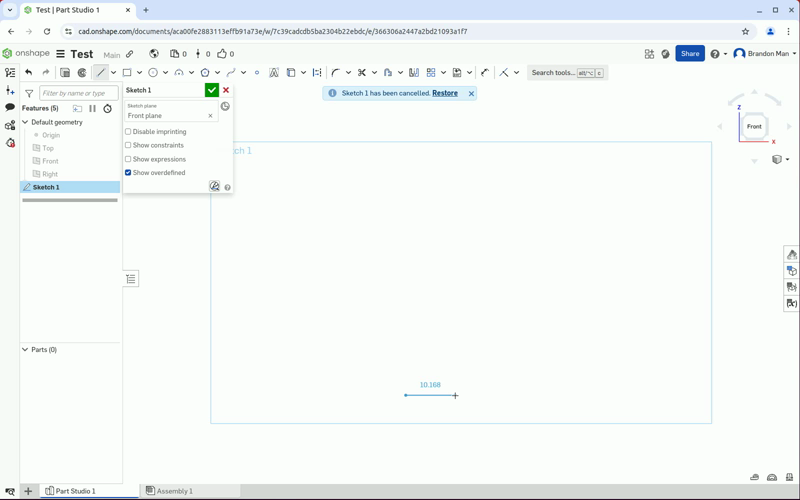
click(455, 395)
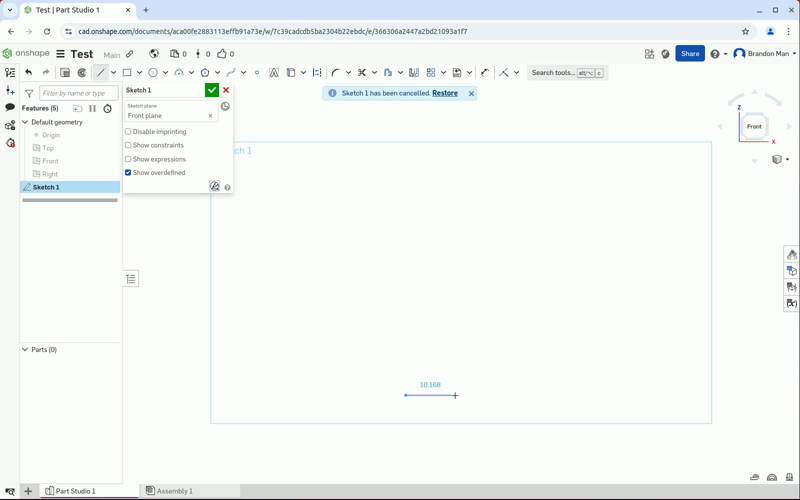
key_up(shift)
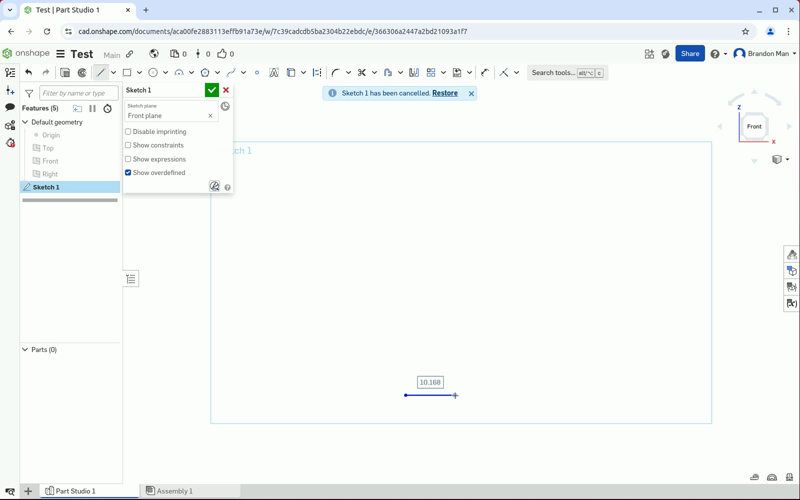
key_down(shift)
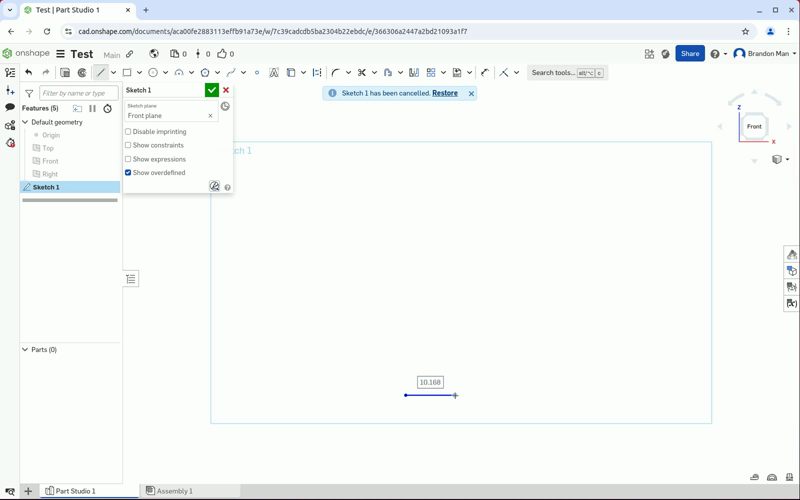
mouse_move(485, 395)
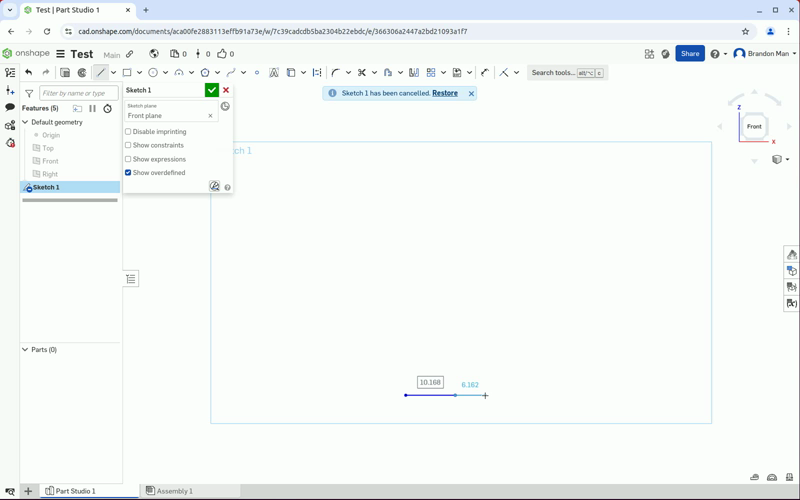
mouse_move(459, 339)
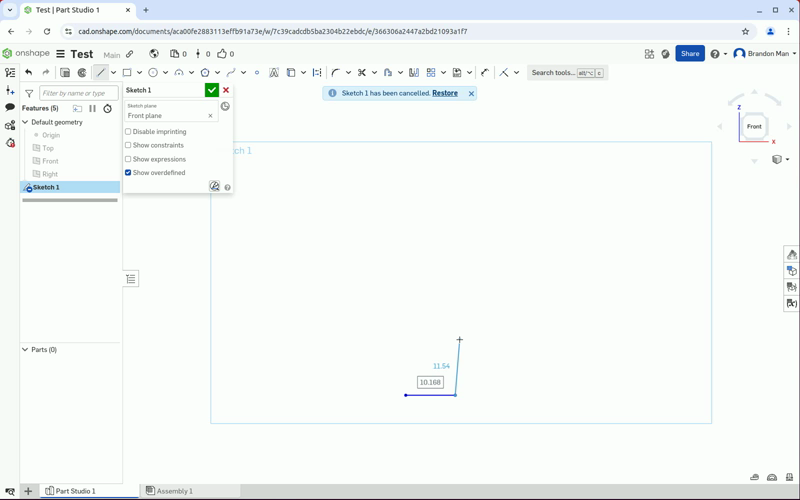
click(459, 339)
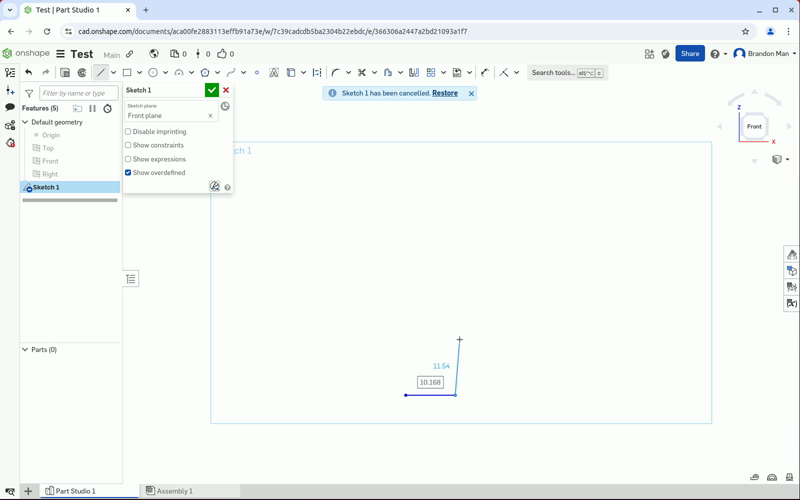
key_up(shift)
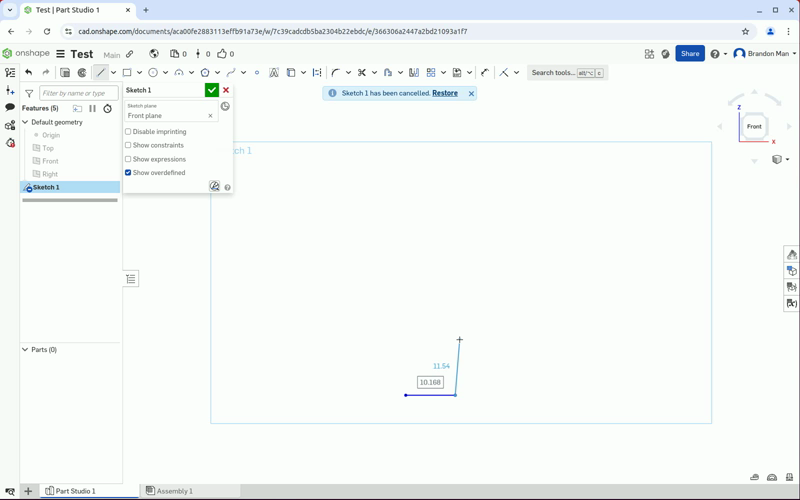
key_down(shift)
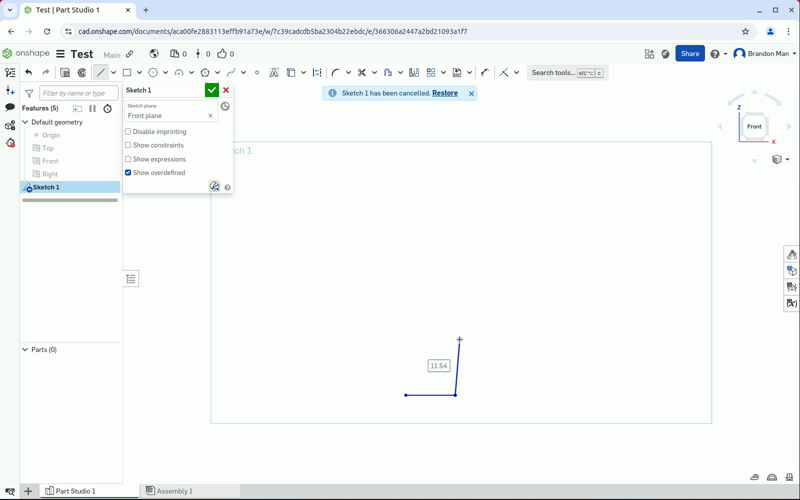
mouse_move(489, 339)
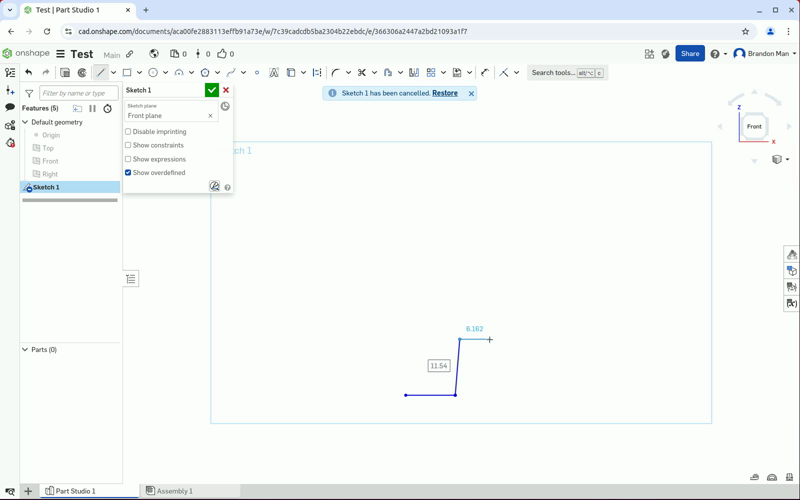
mouse_move(469, 395)
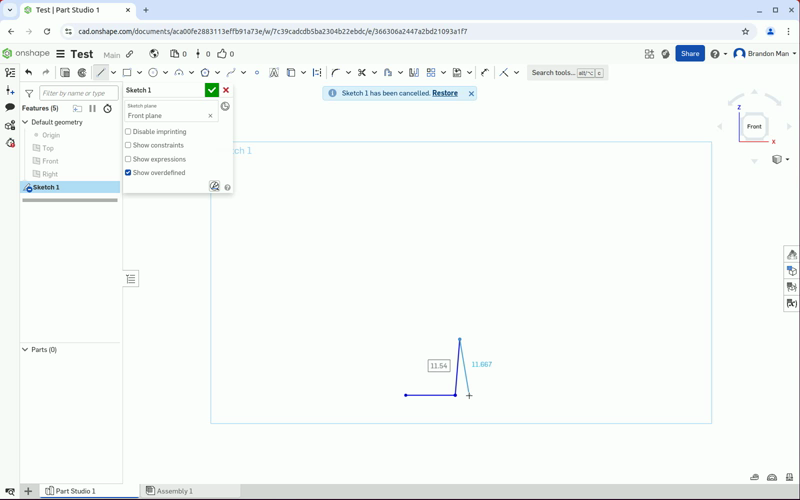
click(469, 395)
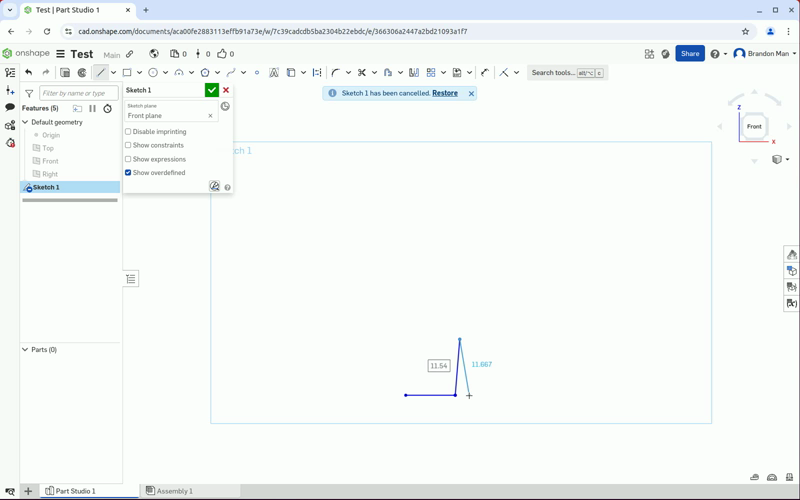
key_up(shift)
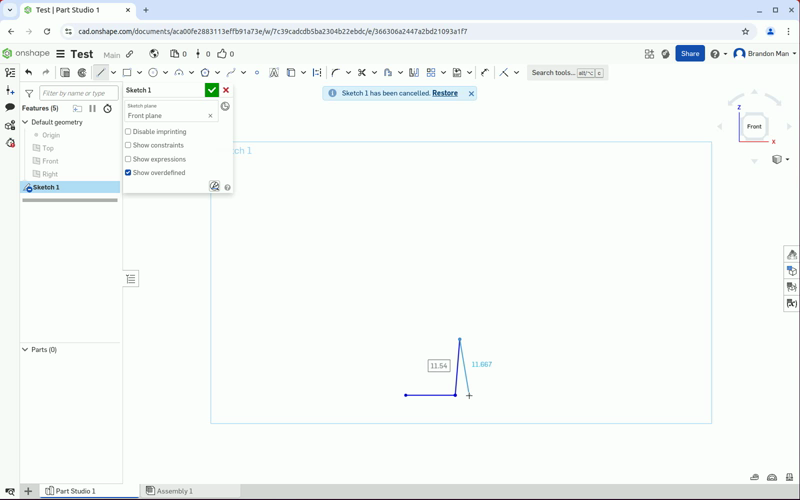
key_down(shift)
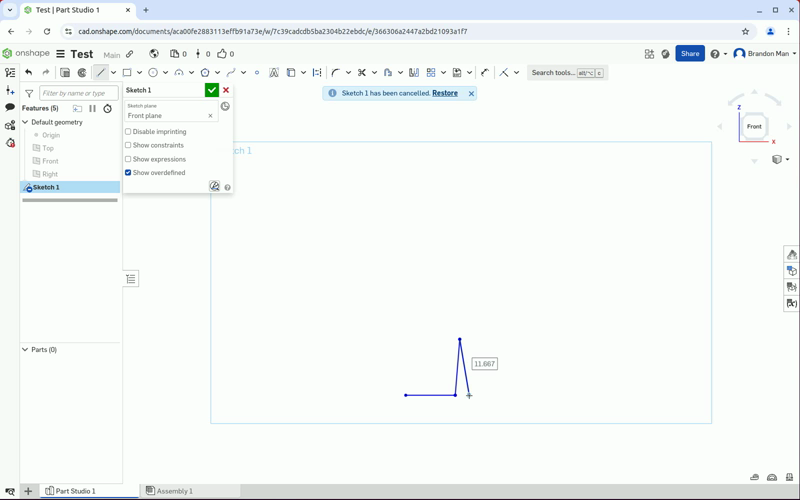
mouse_move(499, 395)
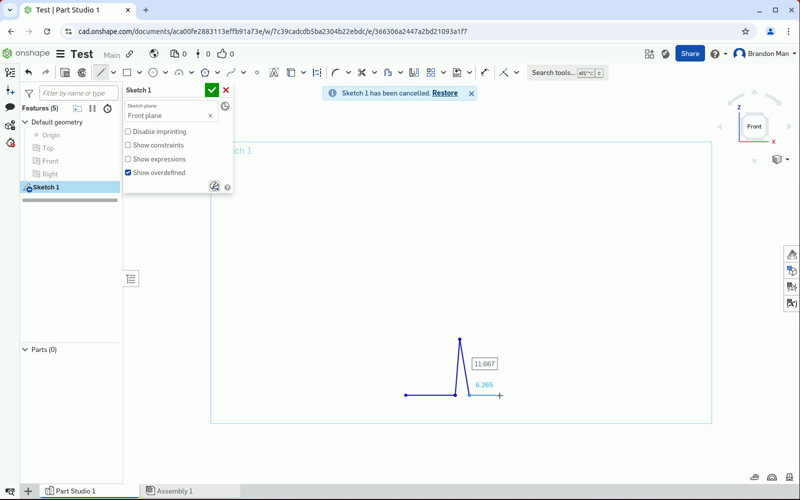
mouse_move(514, 395)
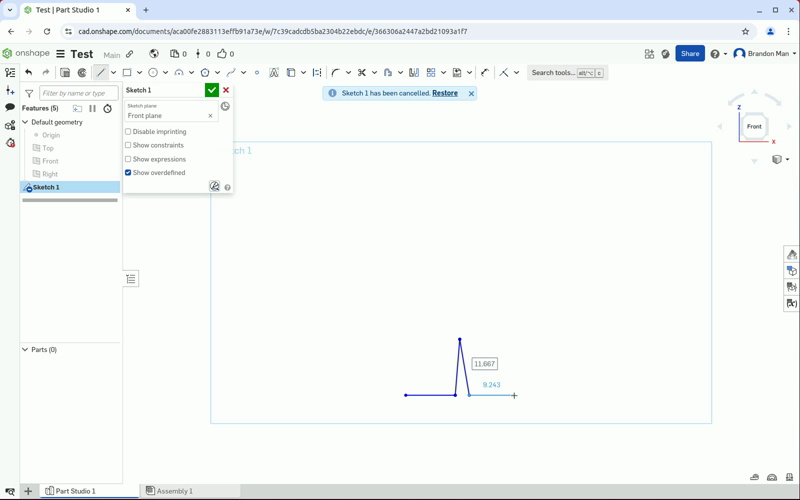
click(514, 395)
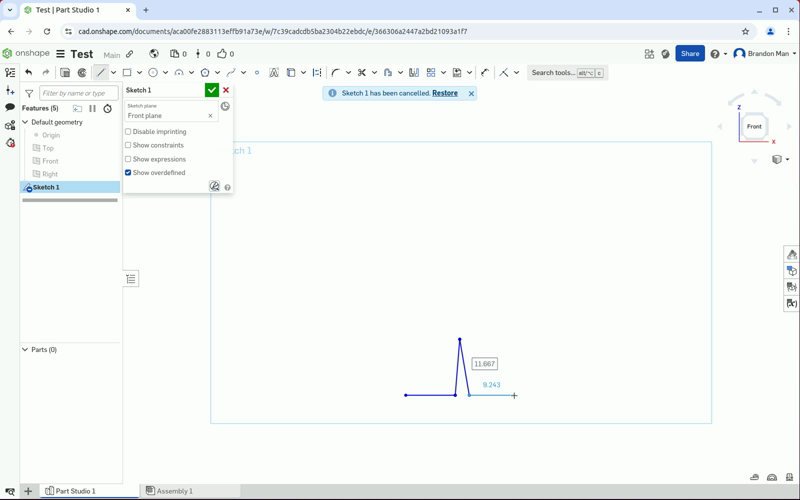
key_up(shift)
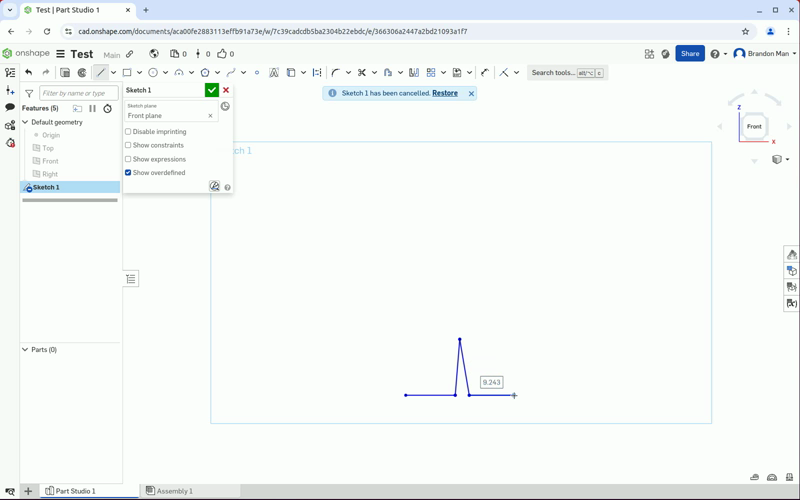
key_down(shift)
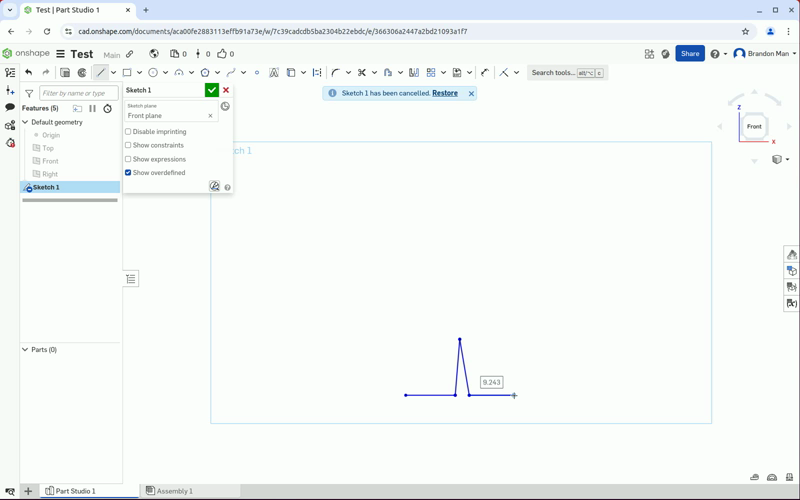
mouse_move(497, 284)
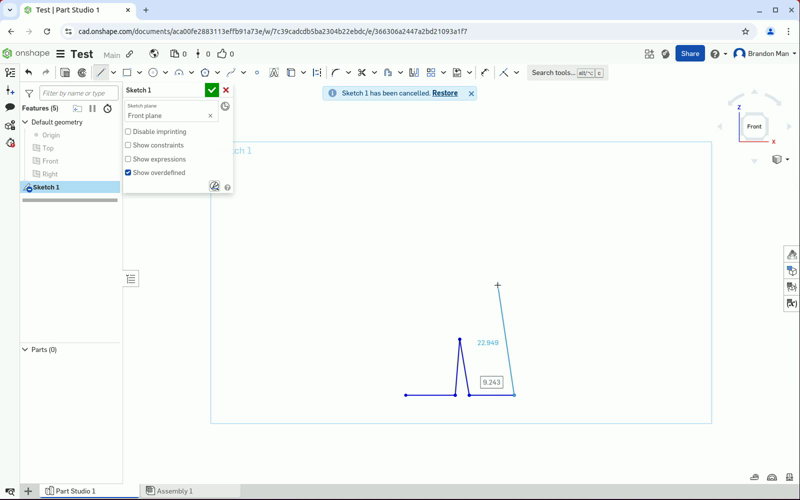
click(497, 284)
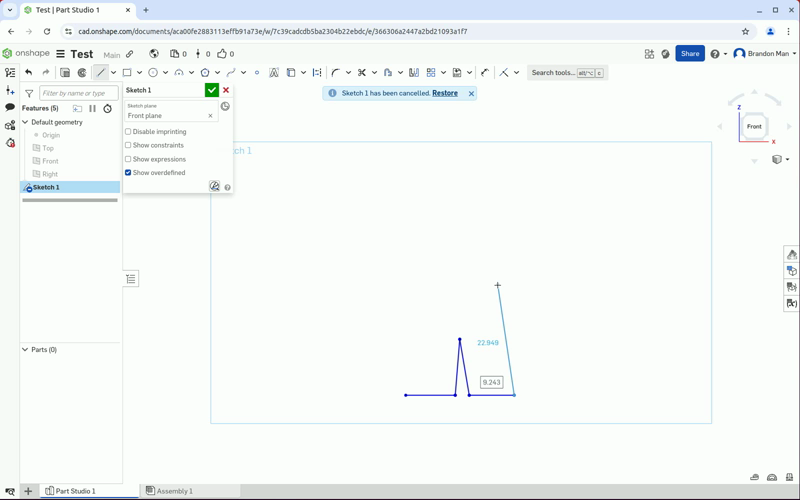
key_up(shift)
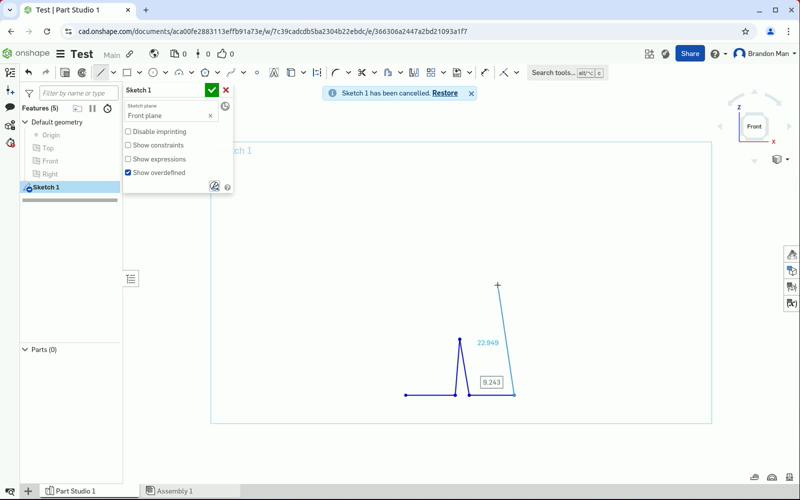
key_down(shift)
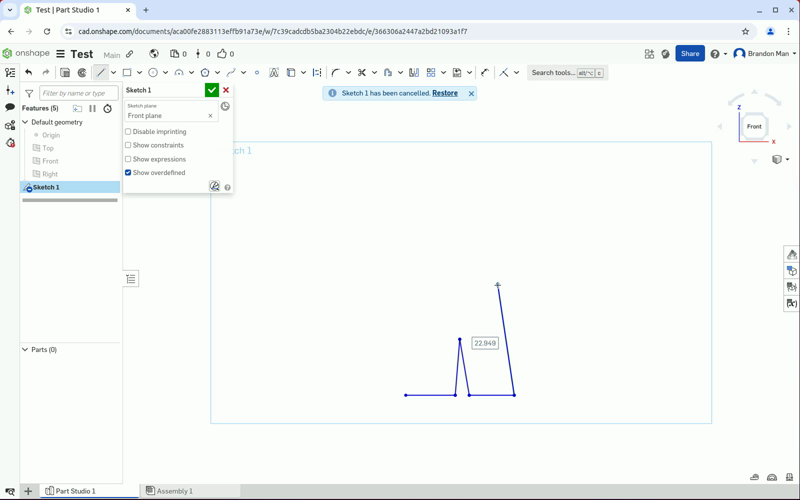
mouse_move(514, 171)
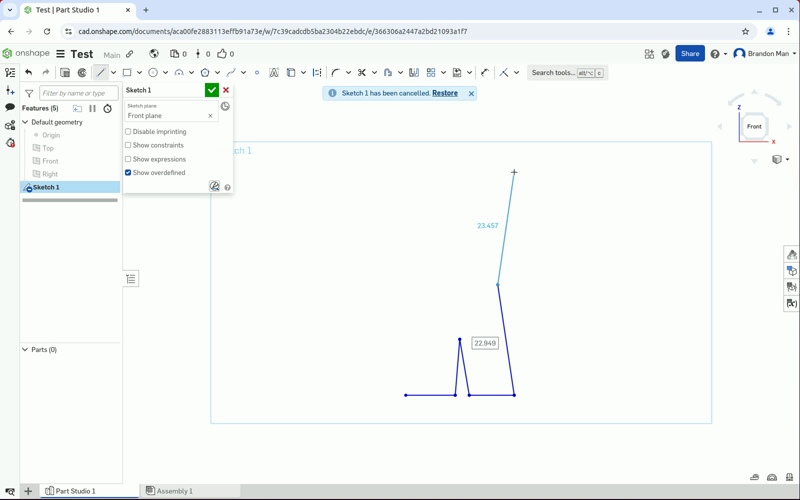
click(514, 171)
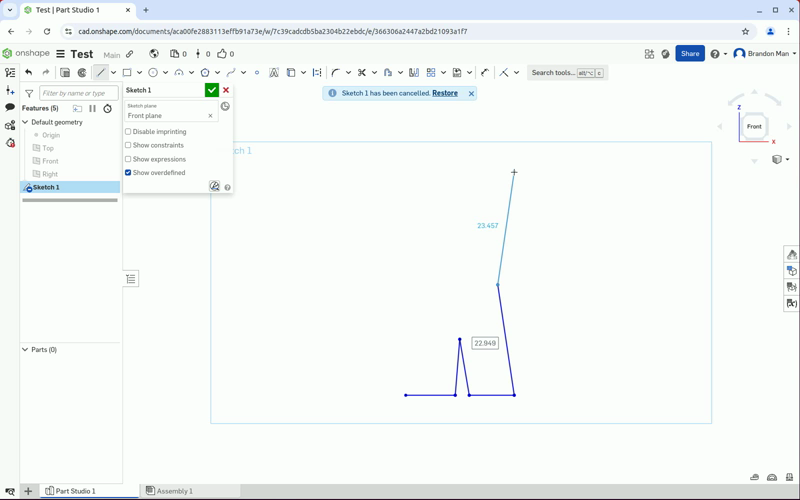
key_up(shift)
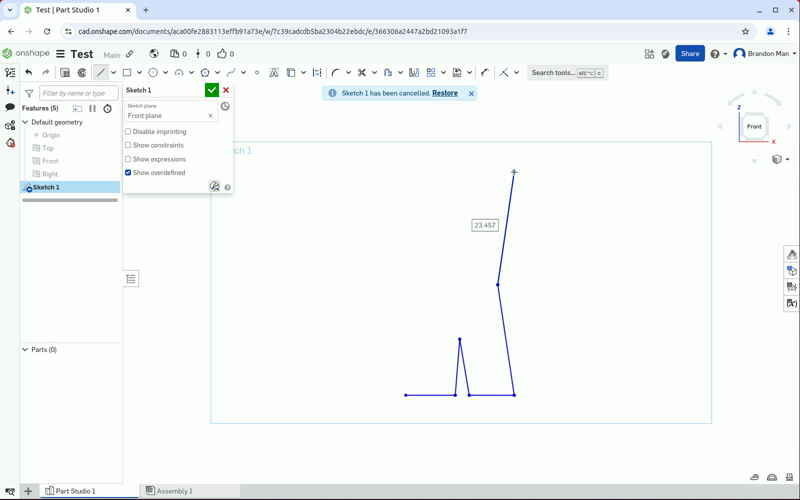
key_down(shift)
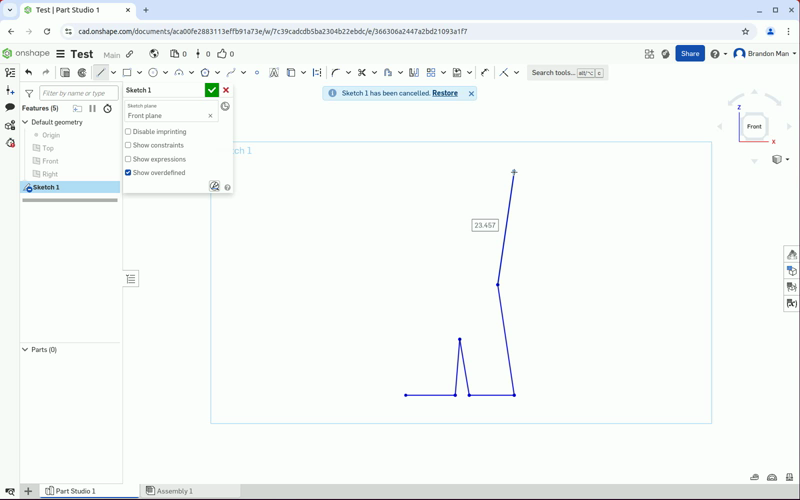
mouse_move(544, 171)
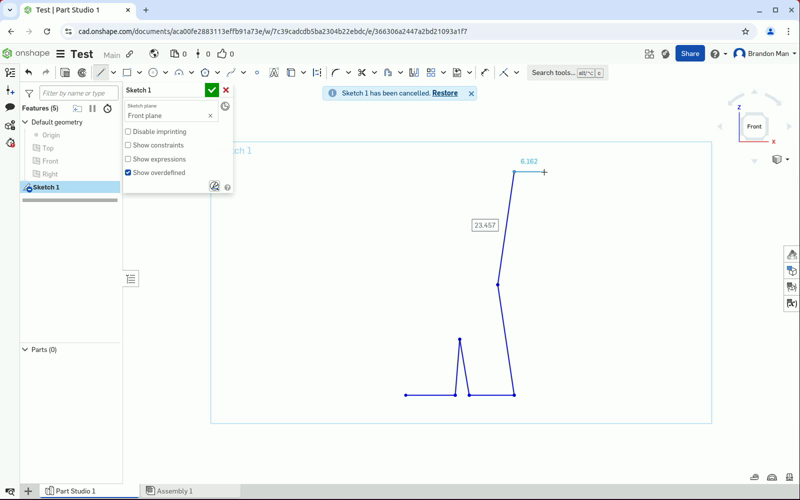
mouse_move(467, 171)
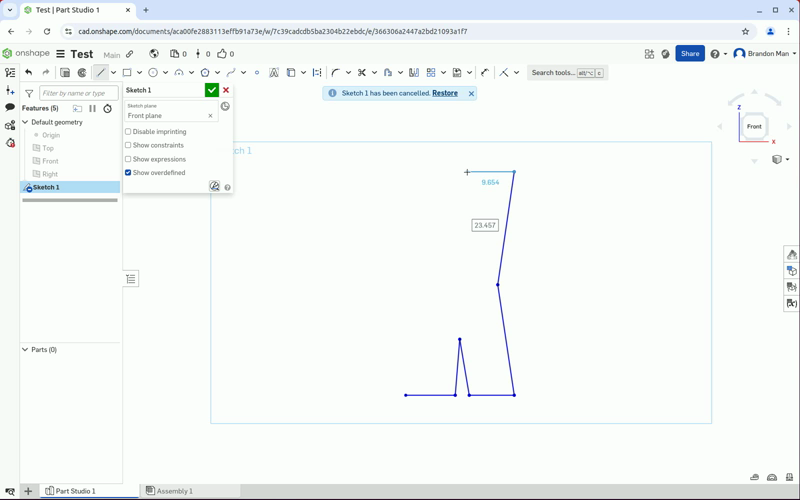
click(467, 171)
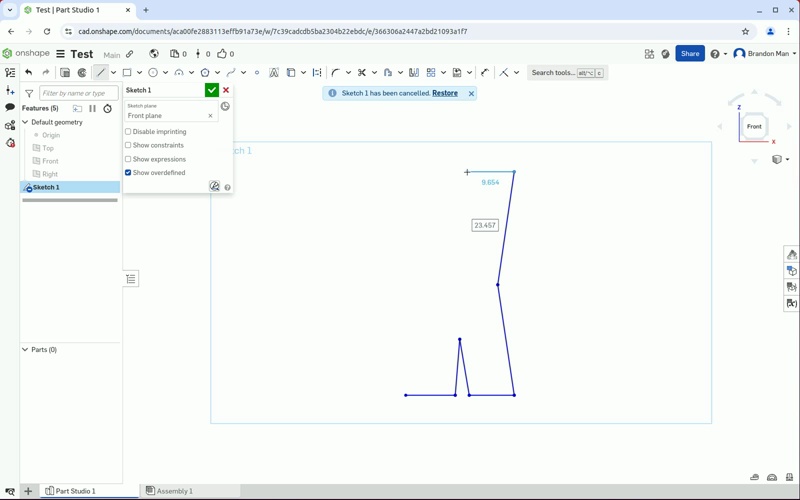
key_up(shift)
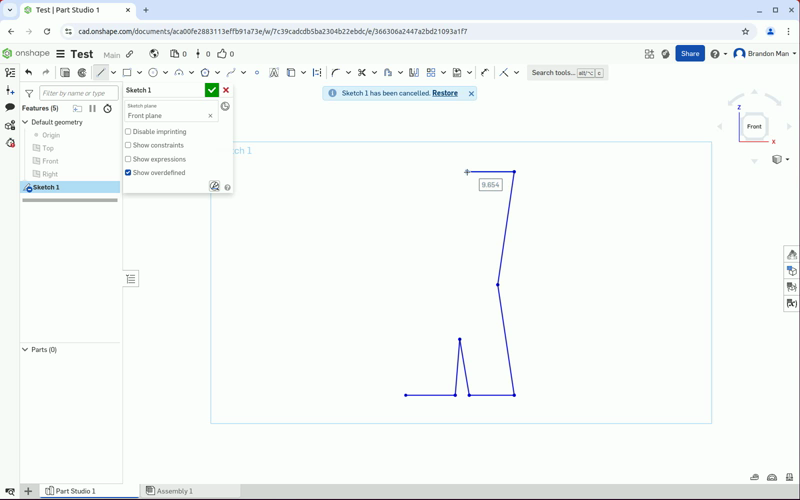
key_down(shift)
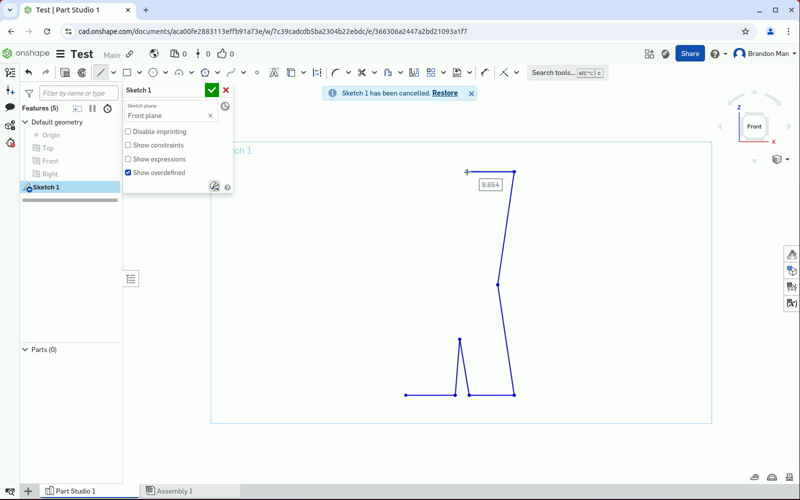
mouse_move(497, 171)
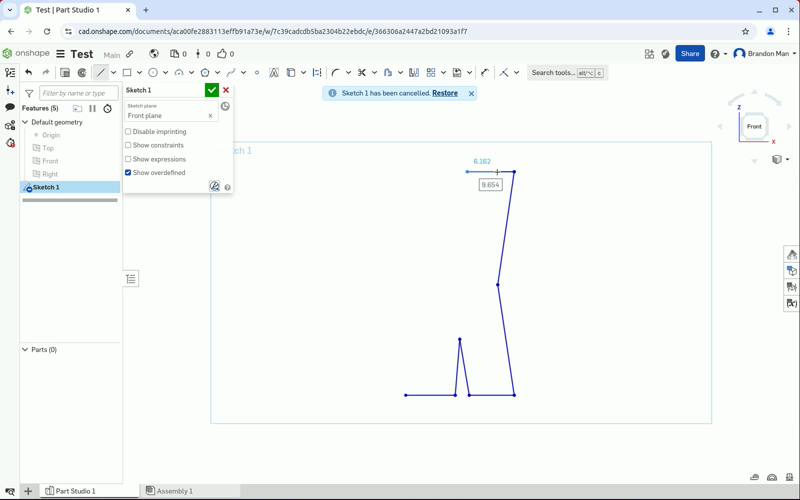
mouse_move(459, 228)
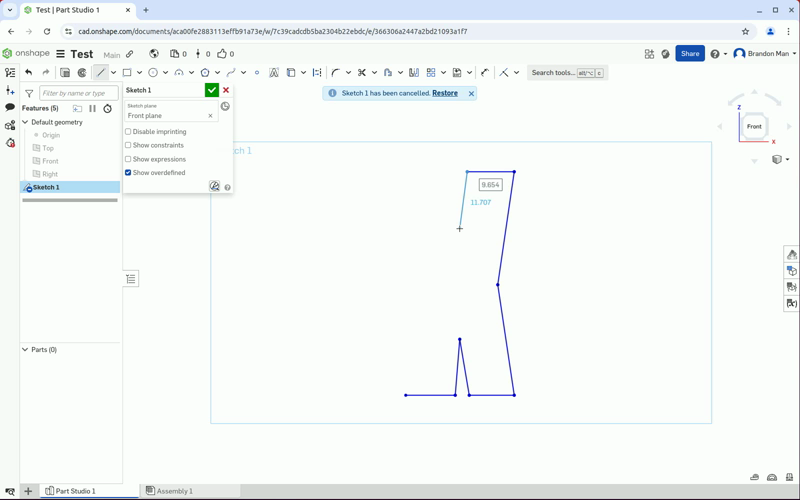
click(459, 228)
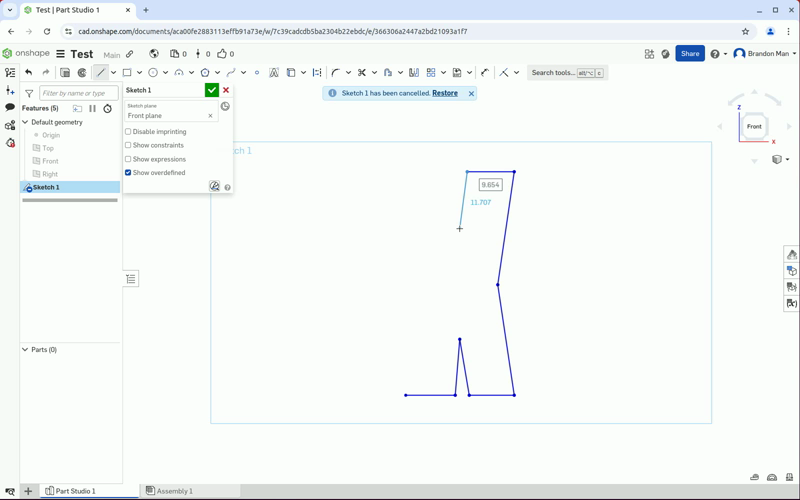
key_up(shift)
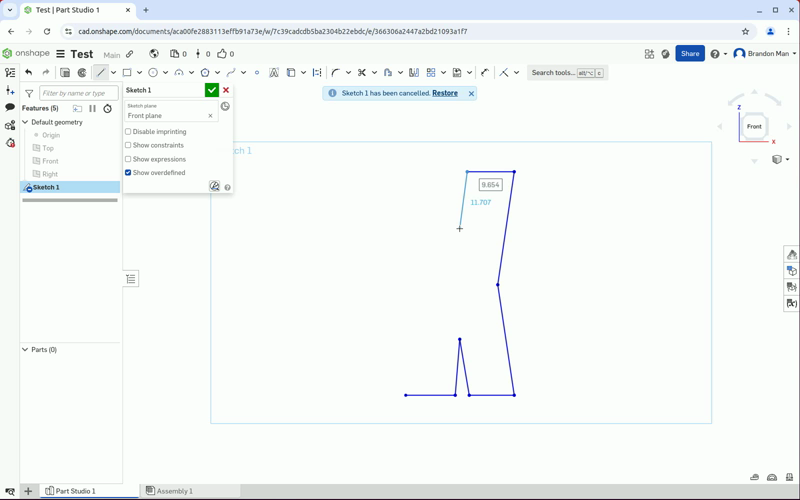
key_down(shift)
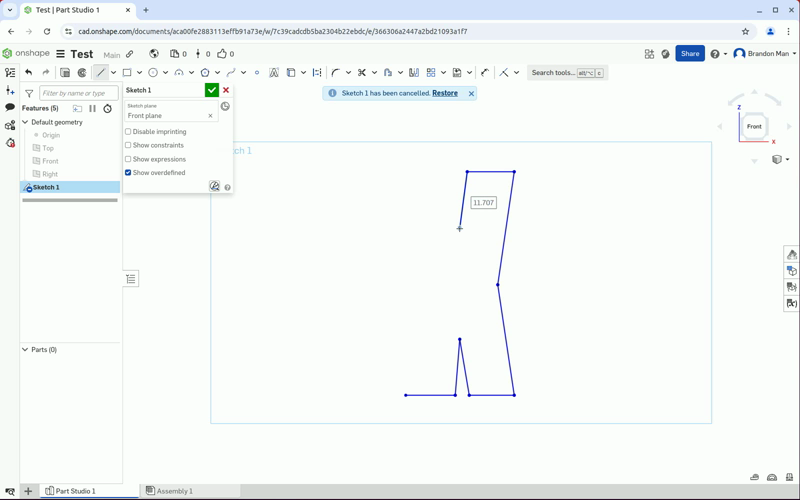
mouse_move(489, 228)
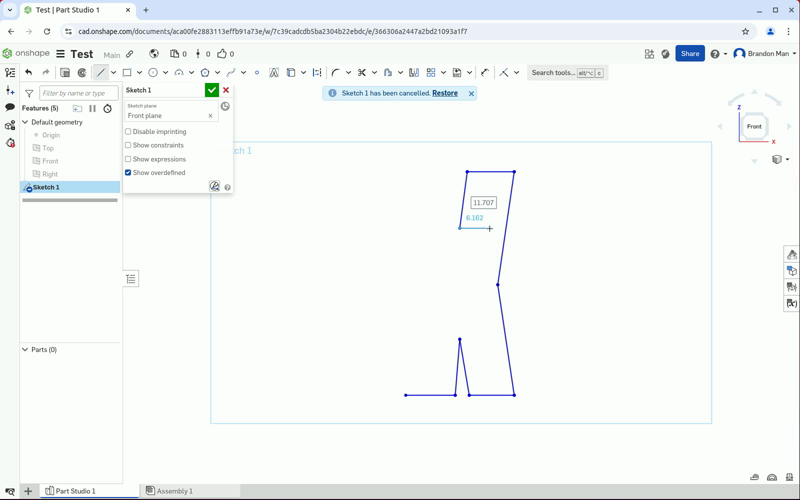
mouse_move(453, 171)
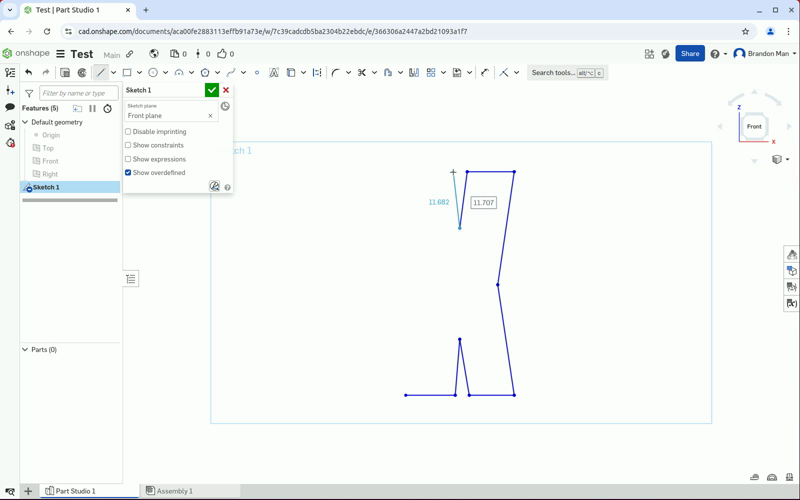
click(453, 171)
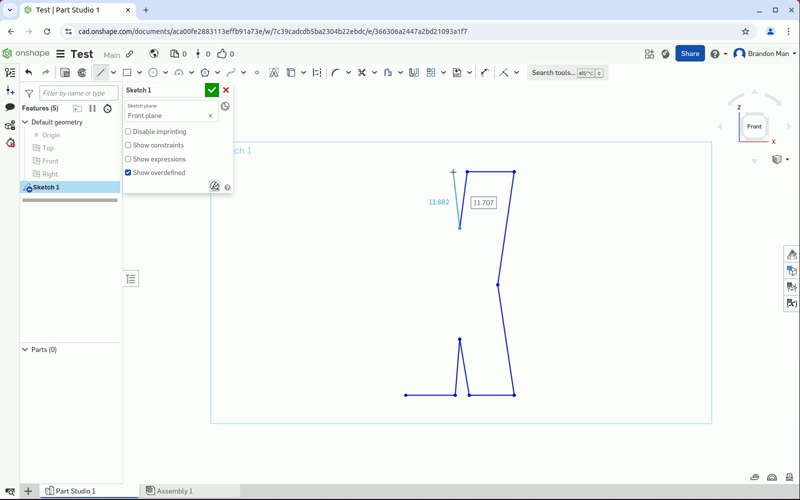
key_up(shift)
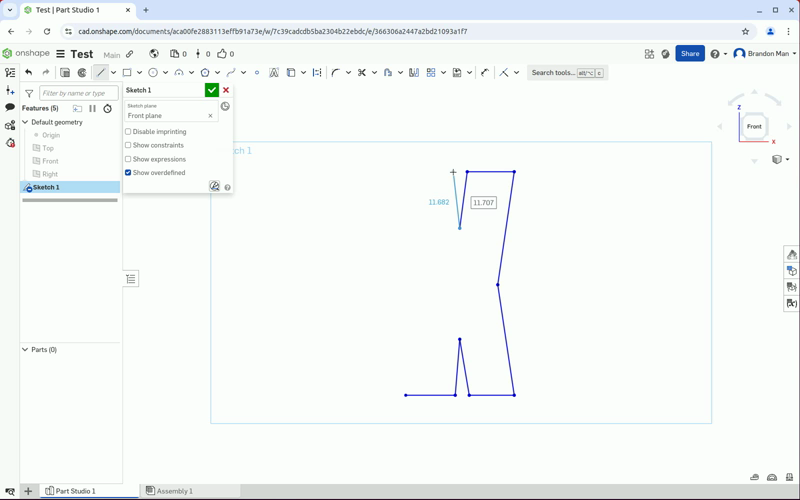
key_down(shift)
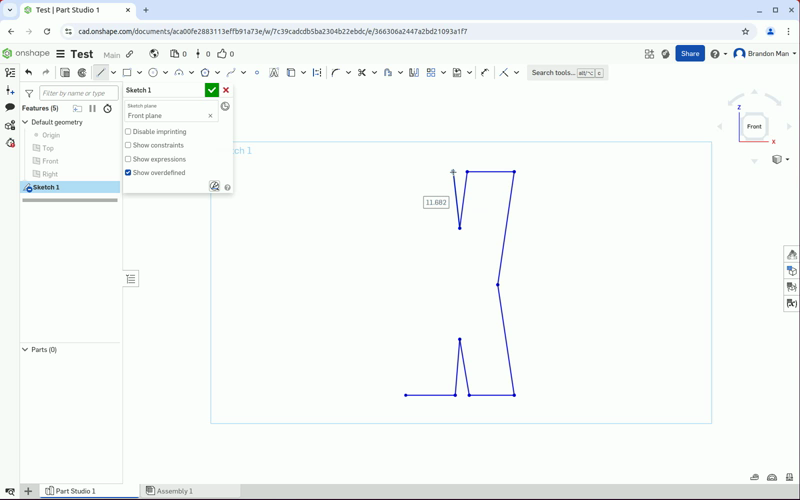
mouse_move(483, 171)
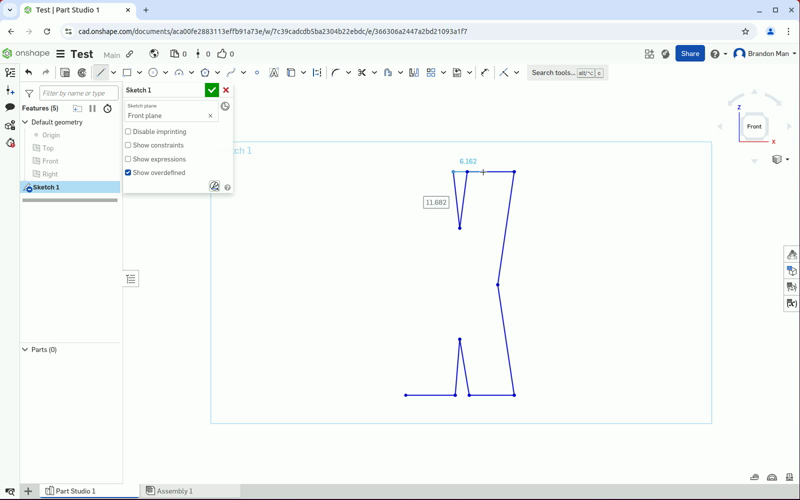
mouse_move(405, 171)
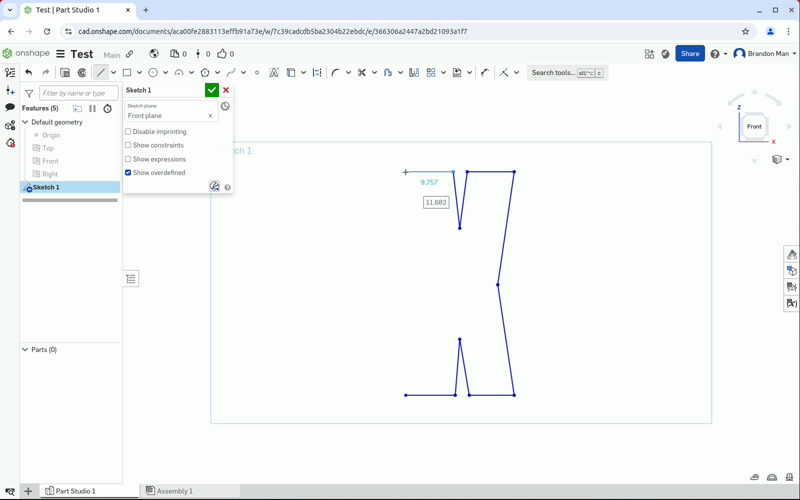
click(405, 171)
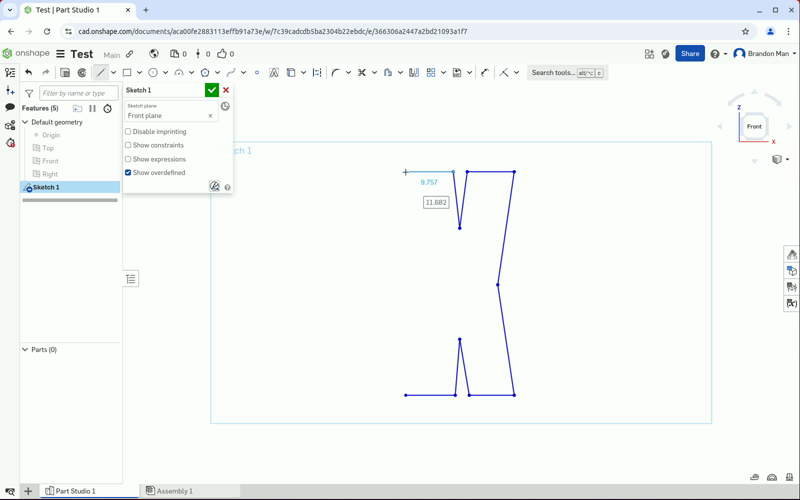
key_up(shift)
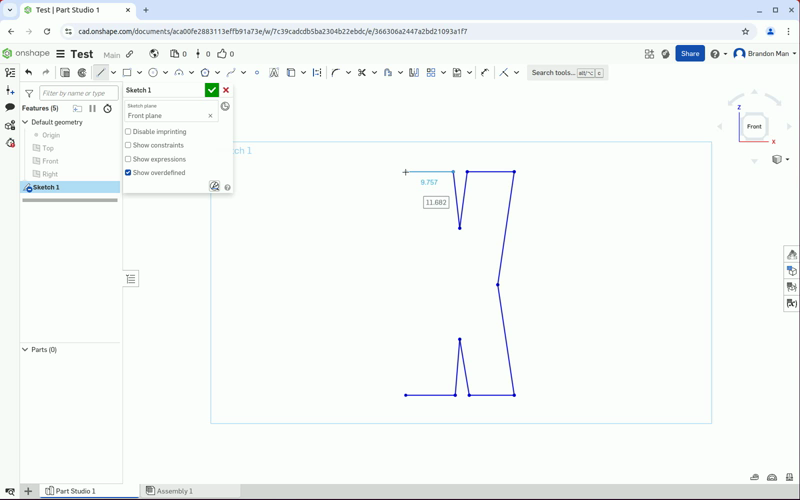
key_down(shift)
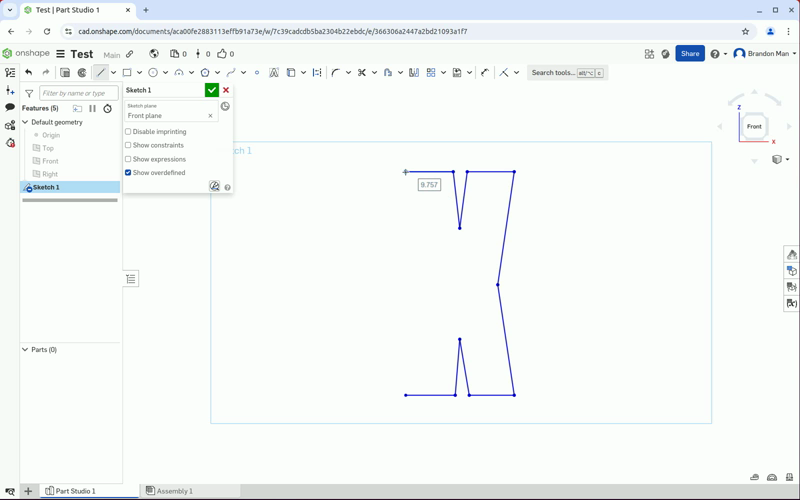
mouse_move(417, 282)
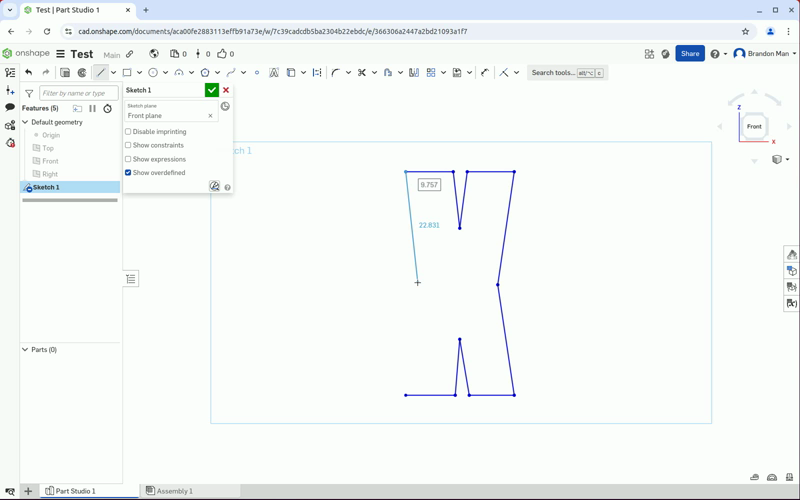
click(417, 282)
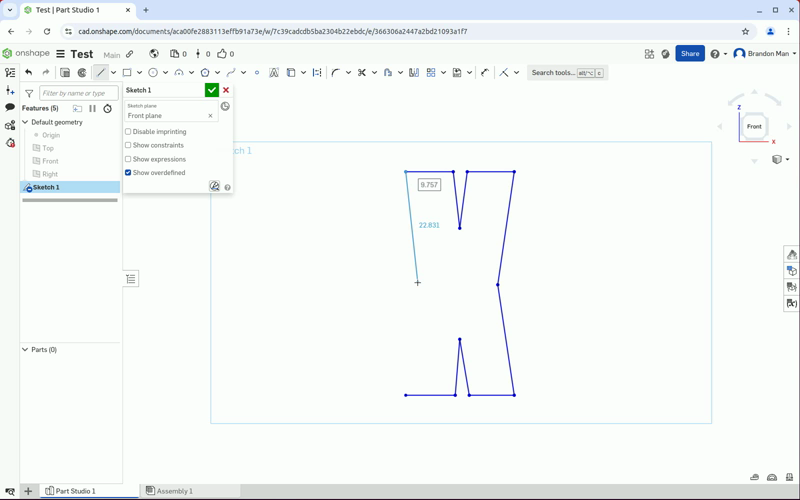
key_up(shift)
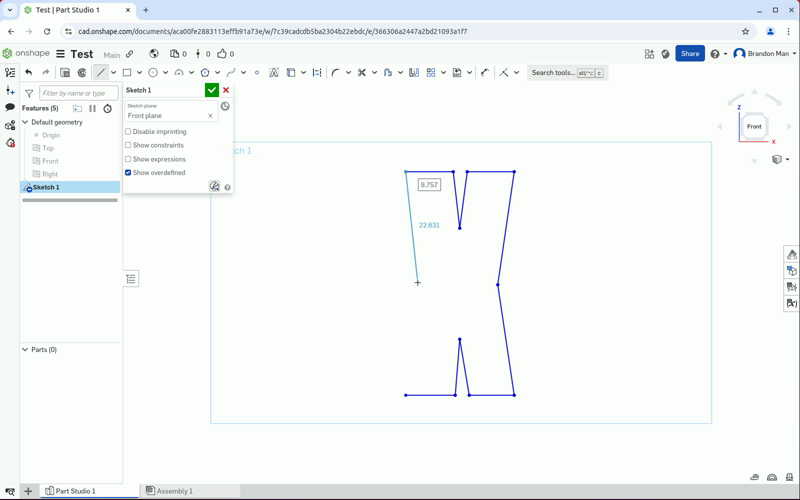
key_down(shift)
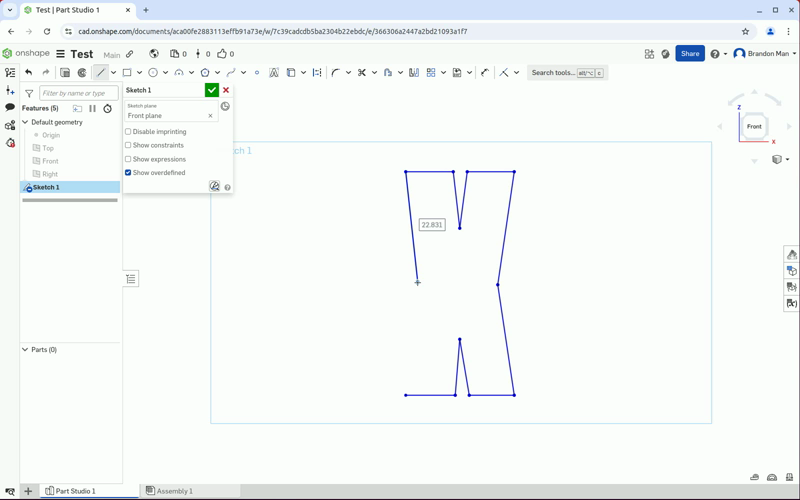
mouse_move(405, 395)
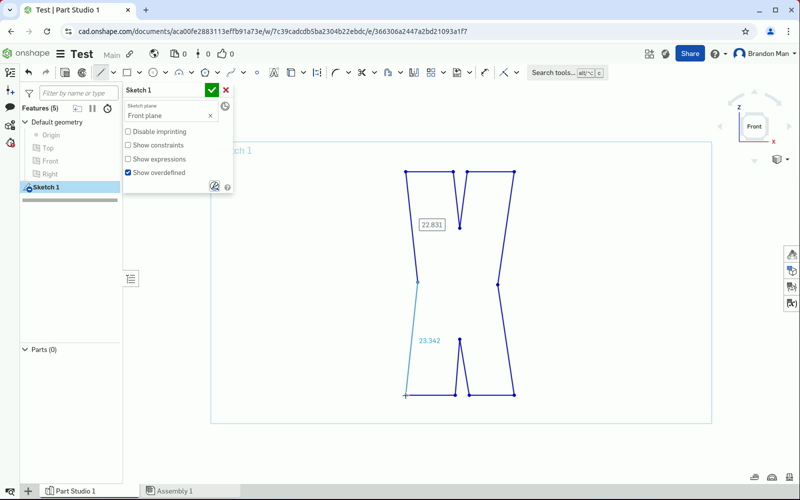
key_up(shift)
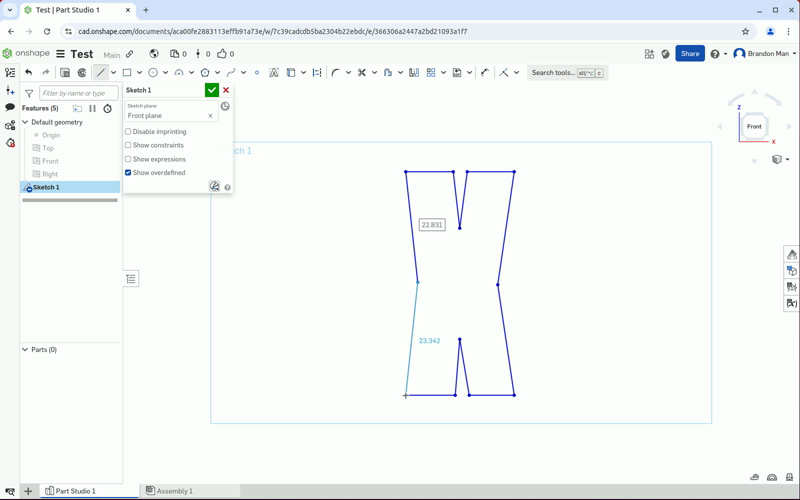
click(405, 395)
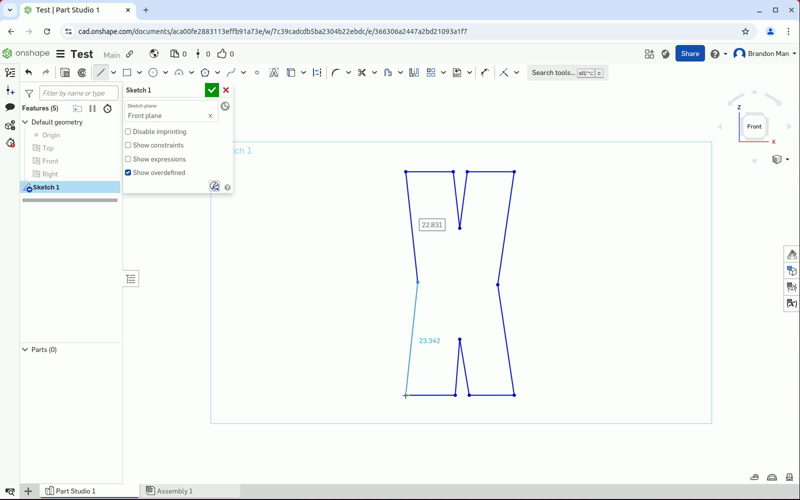
key(esc)
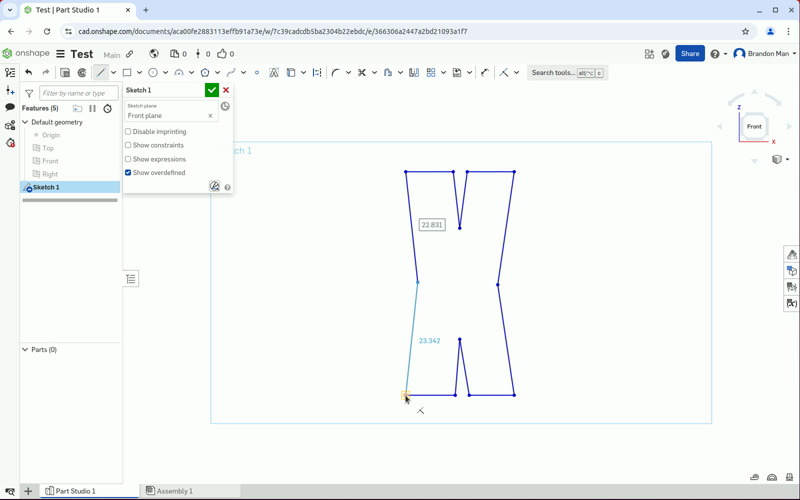
mouse_move(477, 301)
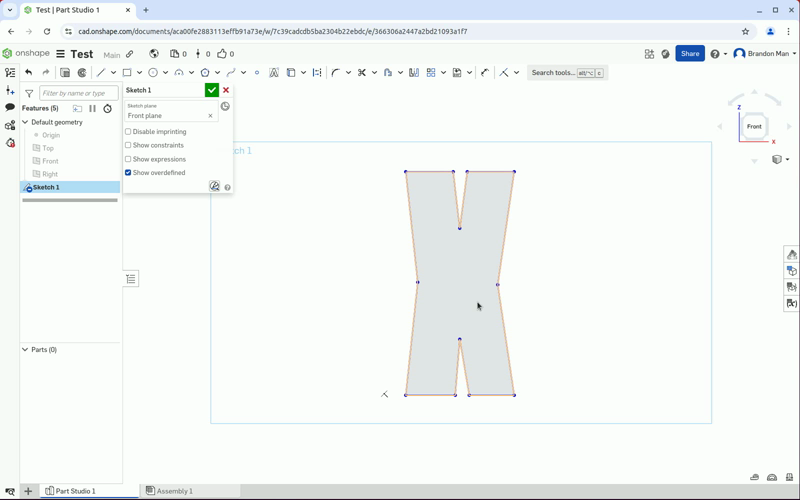
click(477, 301)
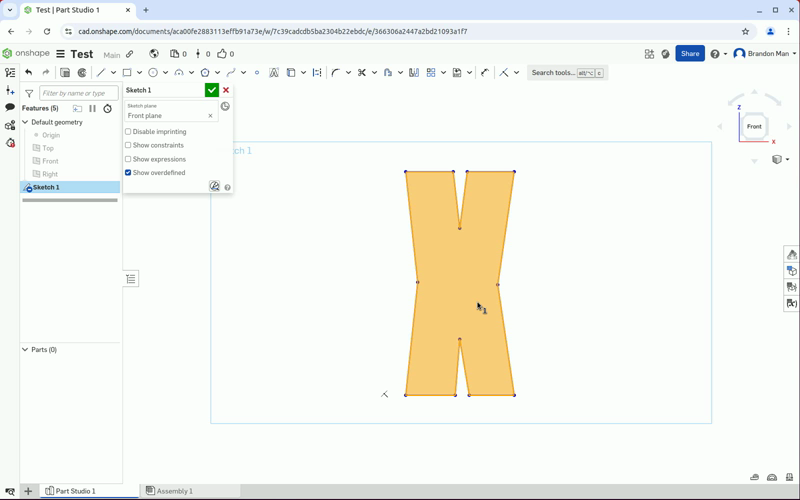
mouse_move(73, 352)
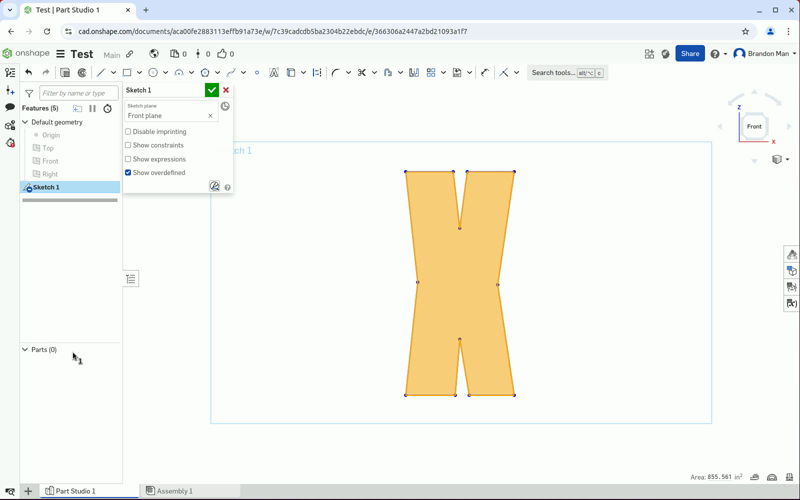
key(shift+y)
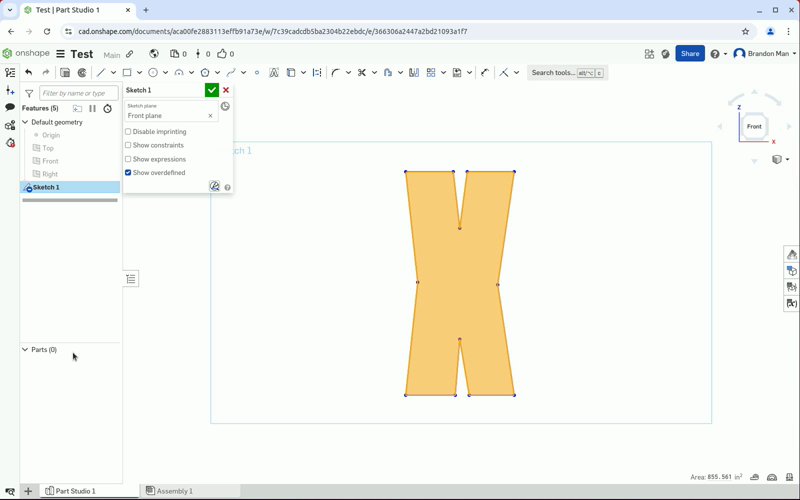
key(shift+e)
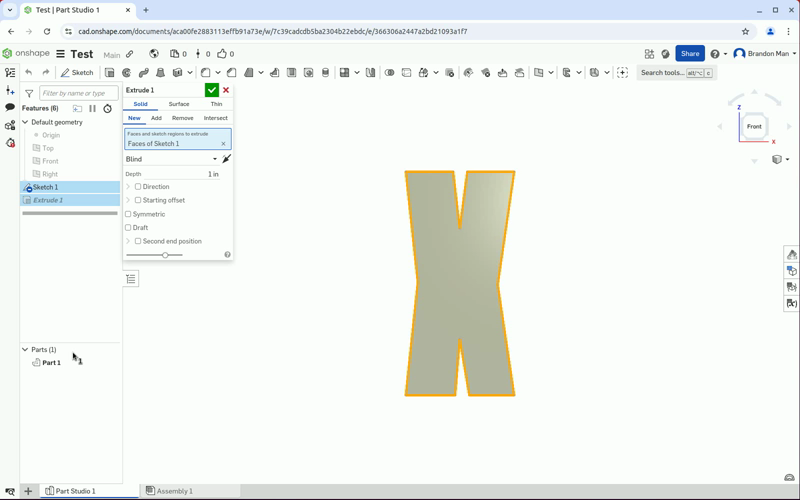
mouse_move(143, 106)
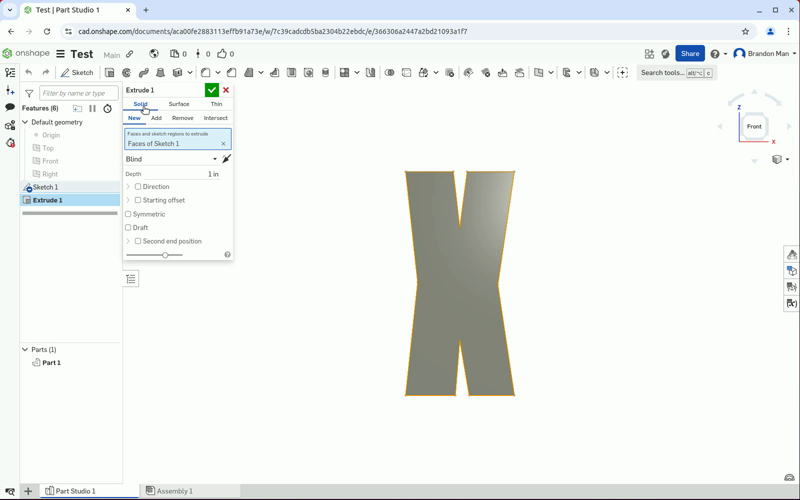
click(143, 106)
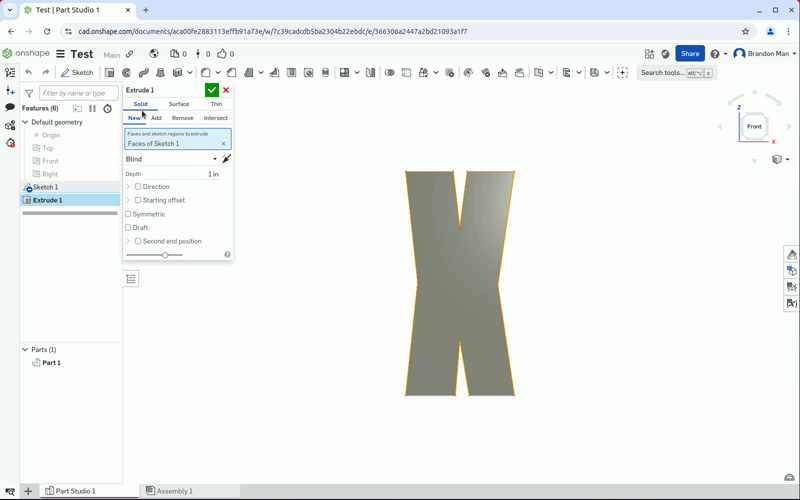
mouse_move(137, 120)
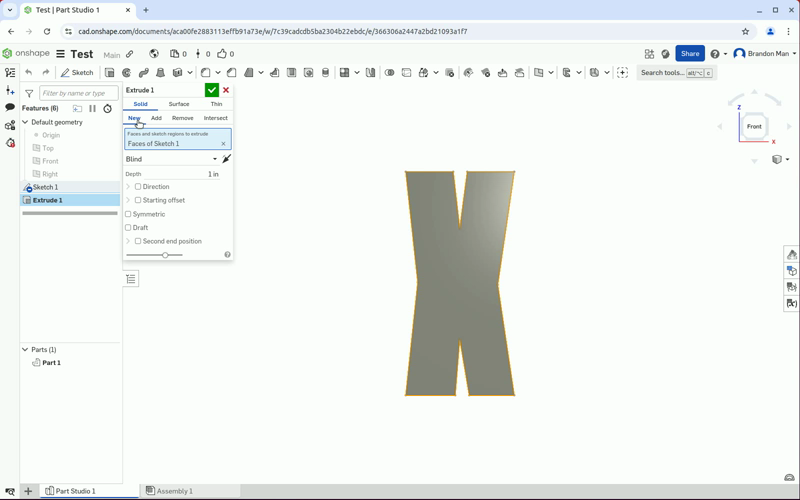
click(137, 120)
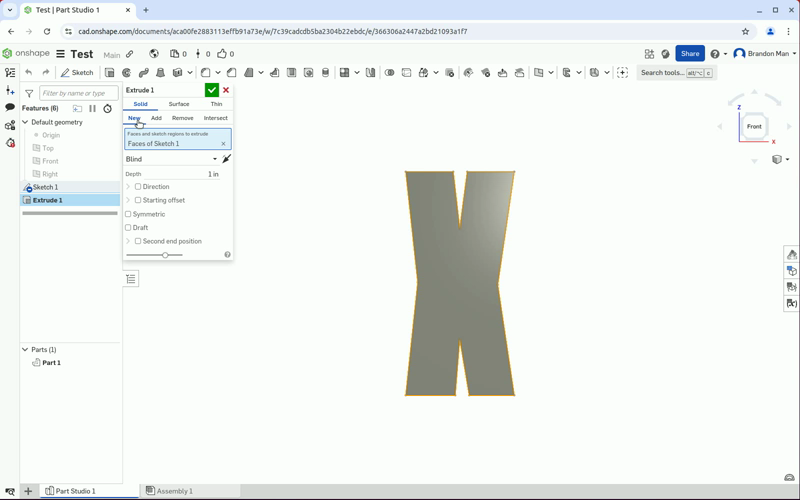
key(tab, 4)
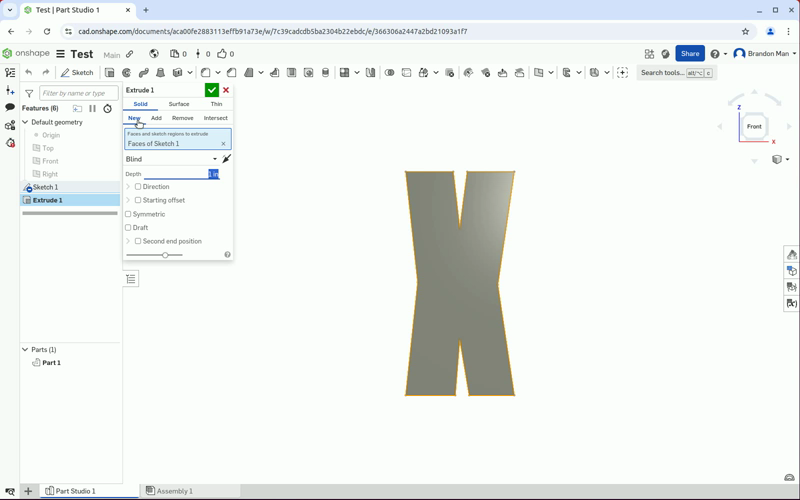
text(2.407)
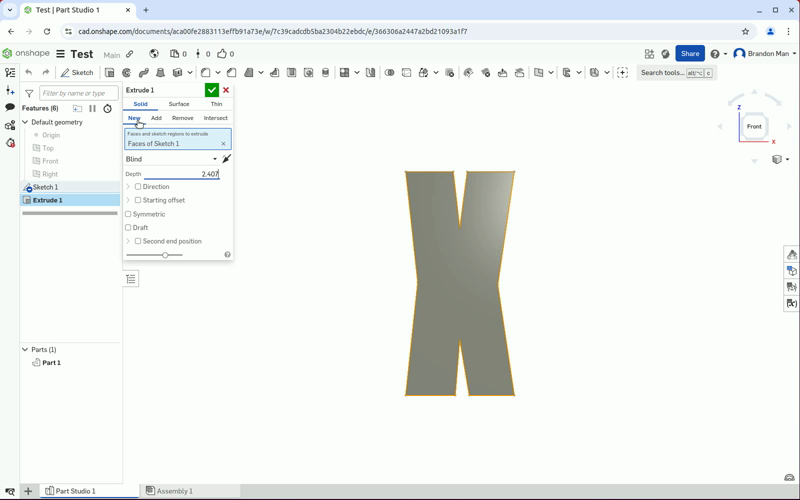
key(enter)
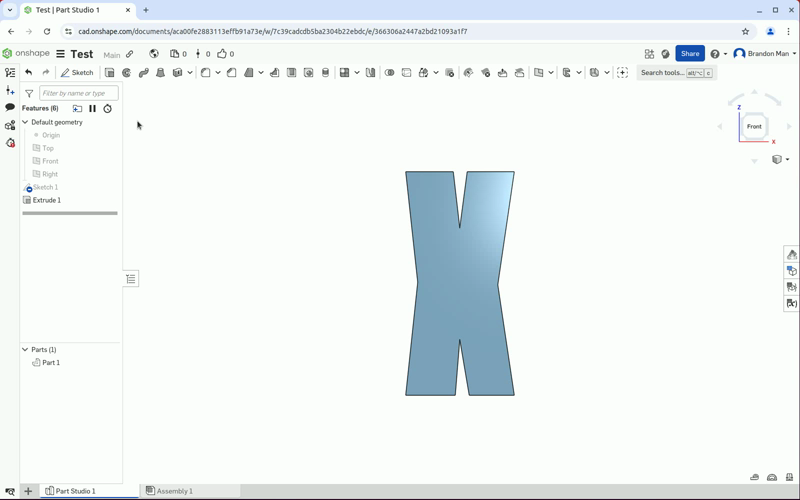
key(shift+h)
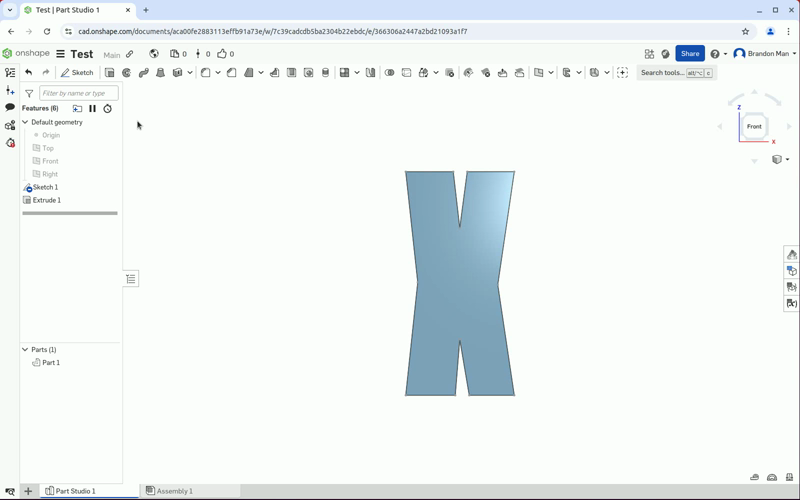
key(shift+h)
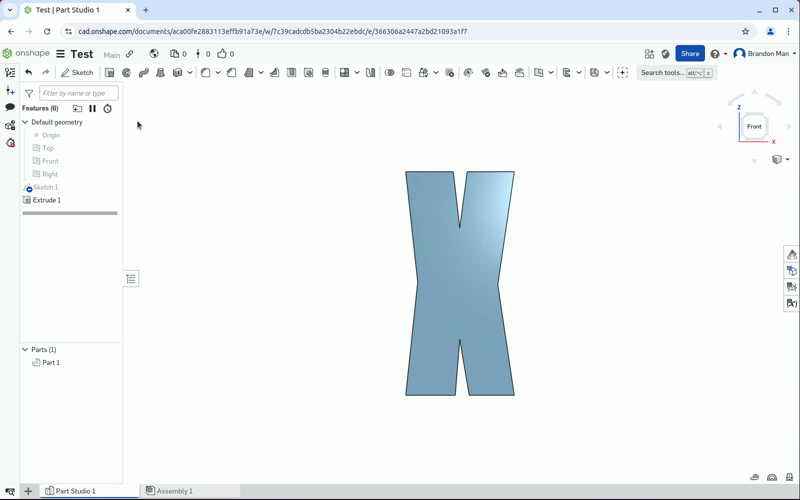
mouse_move(73, 189)
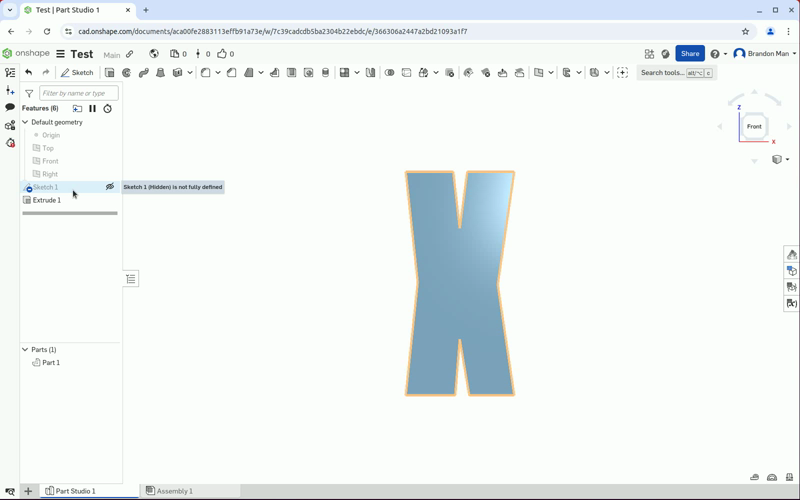
click(73, 189)
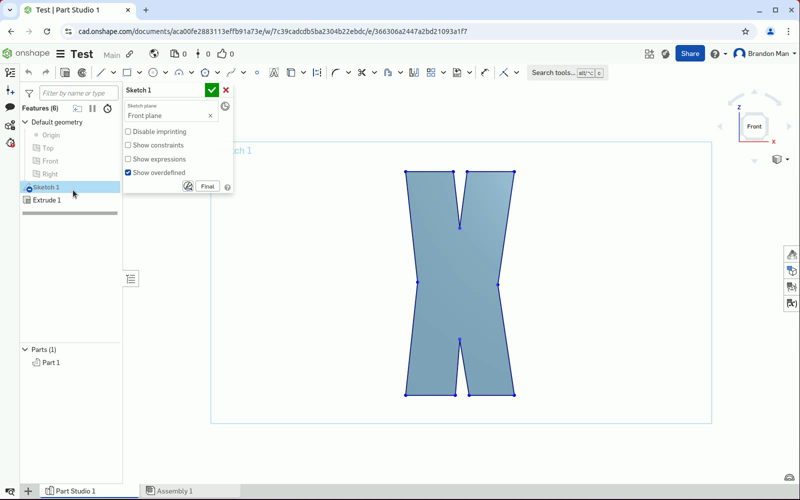
mouse_move(229, 92)
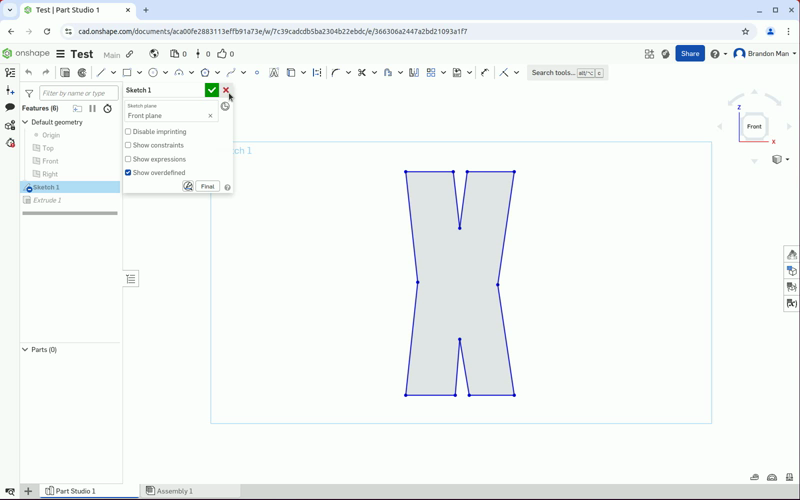
click(229, 92)
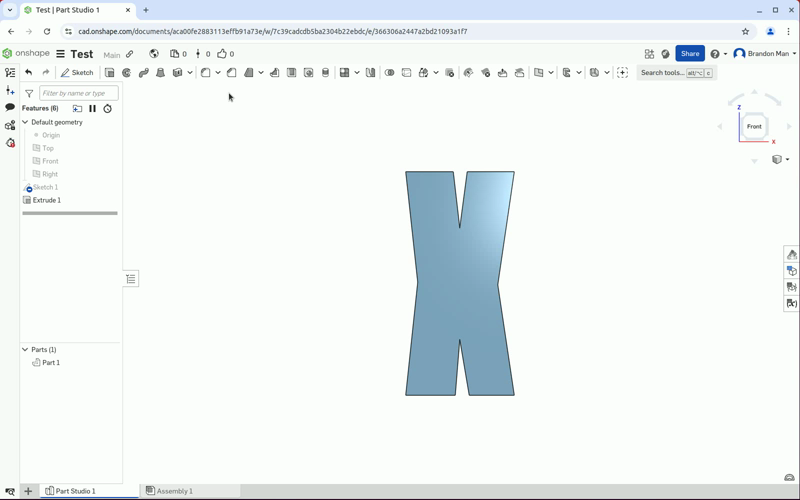
mouse_move(73, 352)
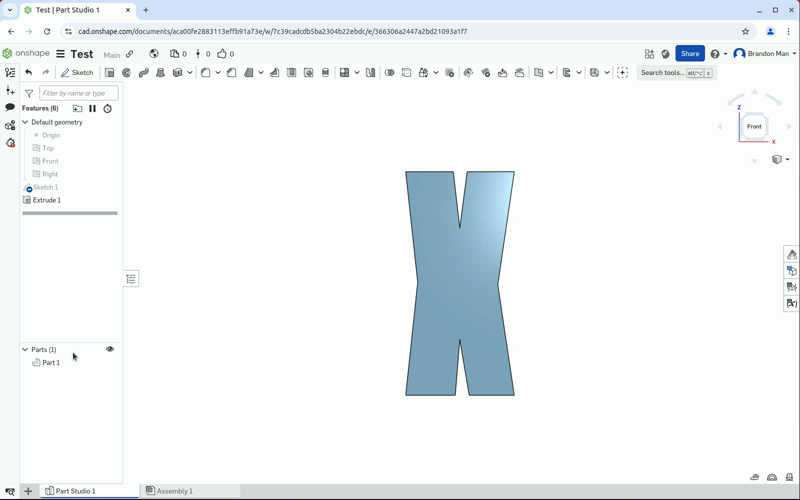
key(y)
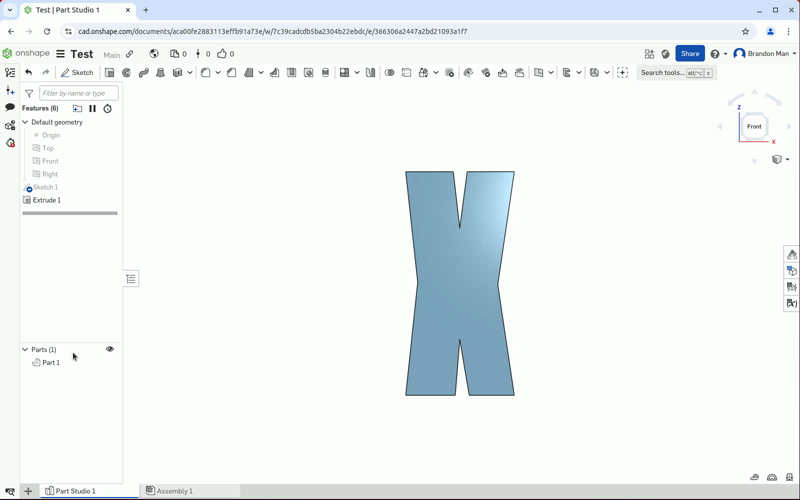
key(shift+p)
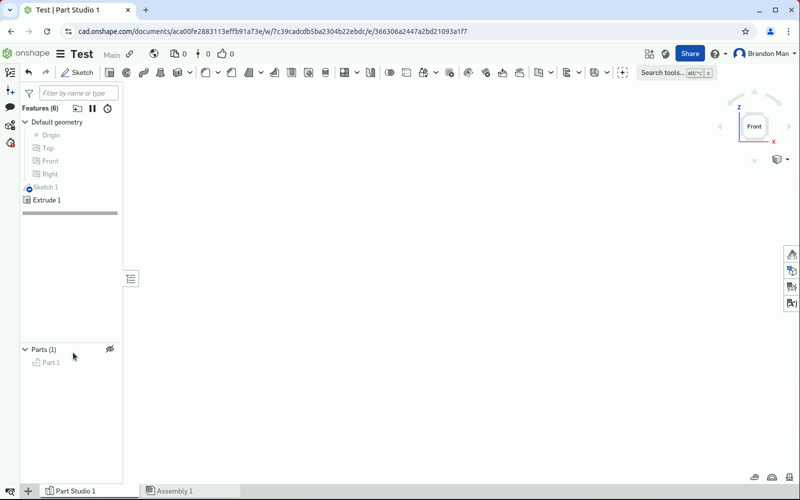
key(space)
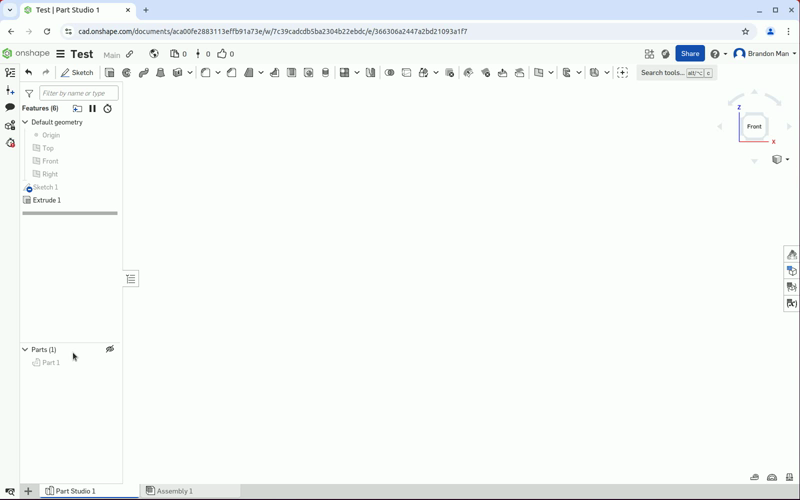
key_down(shift)
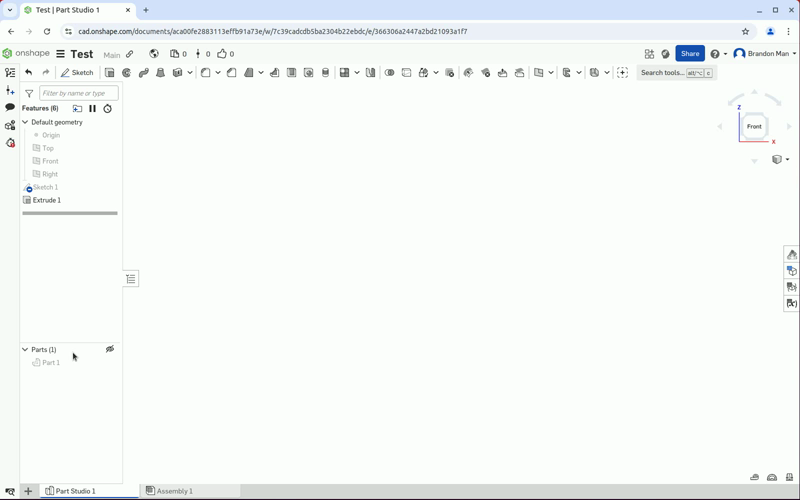
key(down)
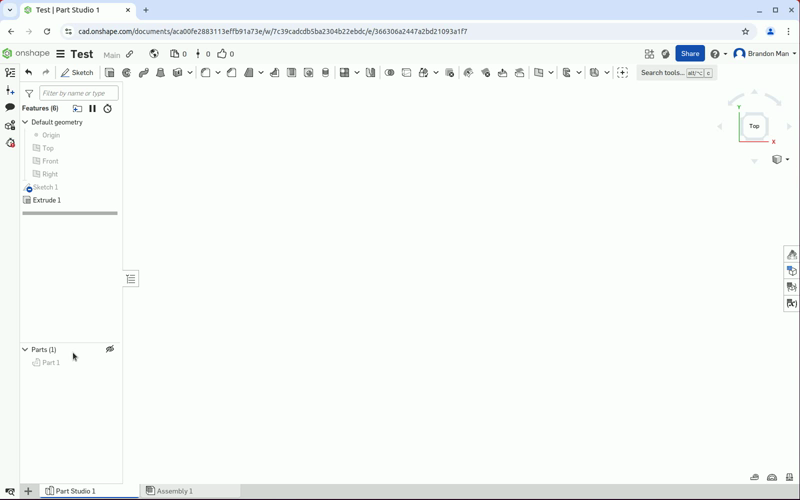
key_up(shift)
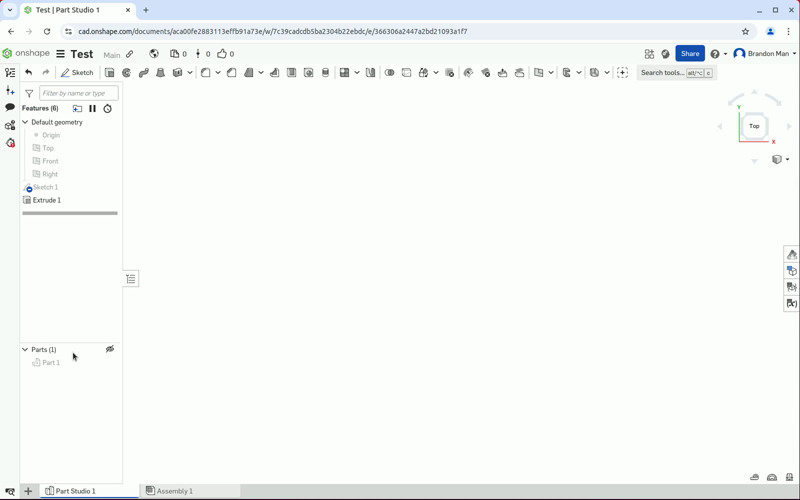
mouse_move(73, 352)
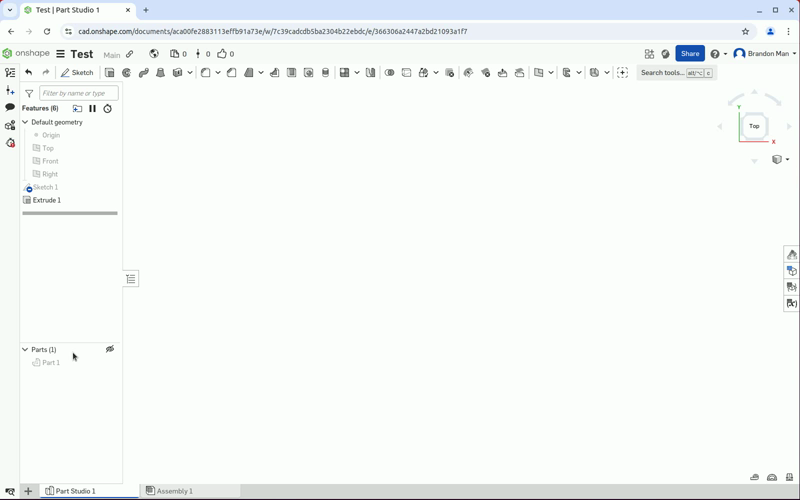
key(shift+y)
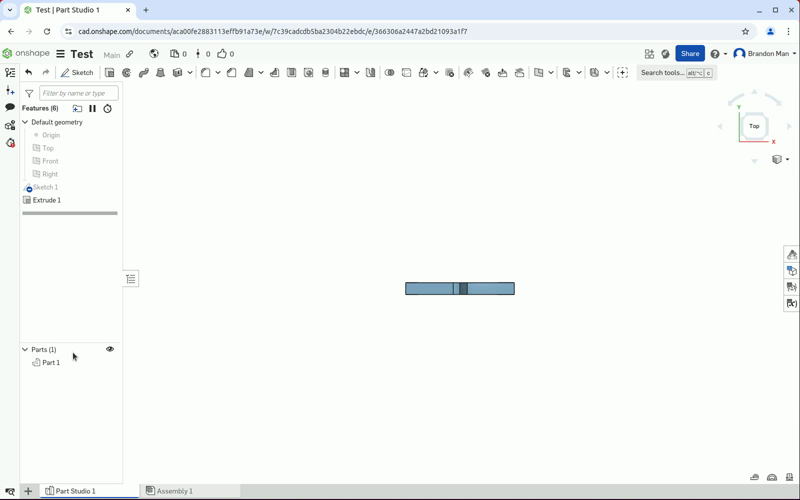
mouse_move(541, 75)
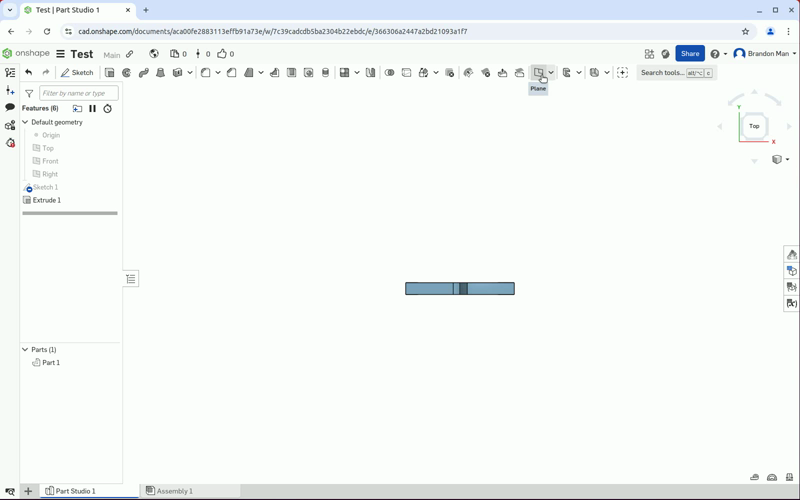
click(541, 75)
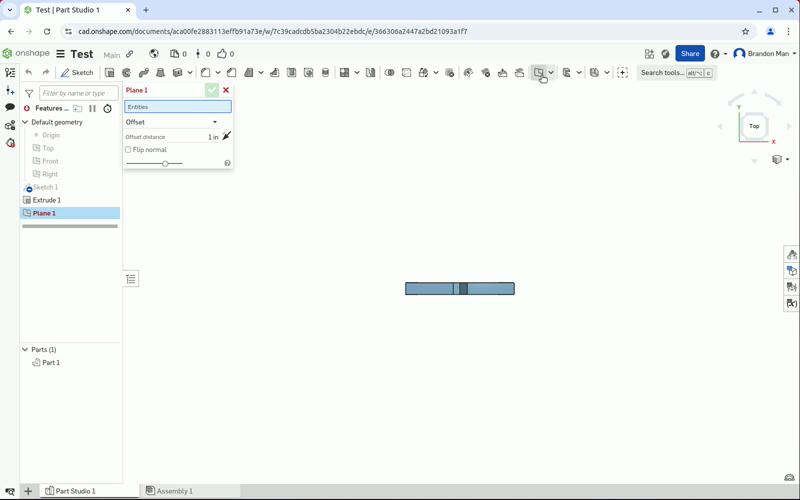
mouse_move(73, 150)
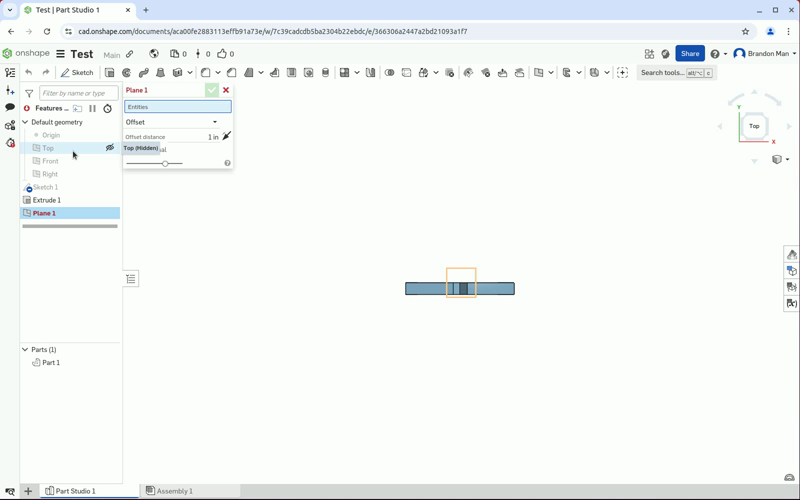
click(73, 150)
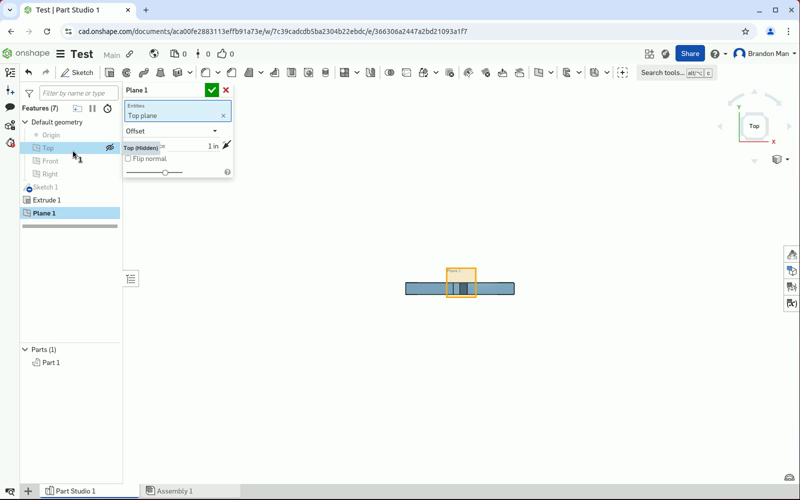
key(tab, 2)
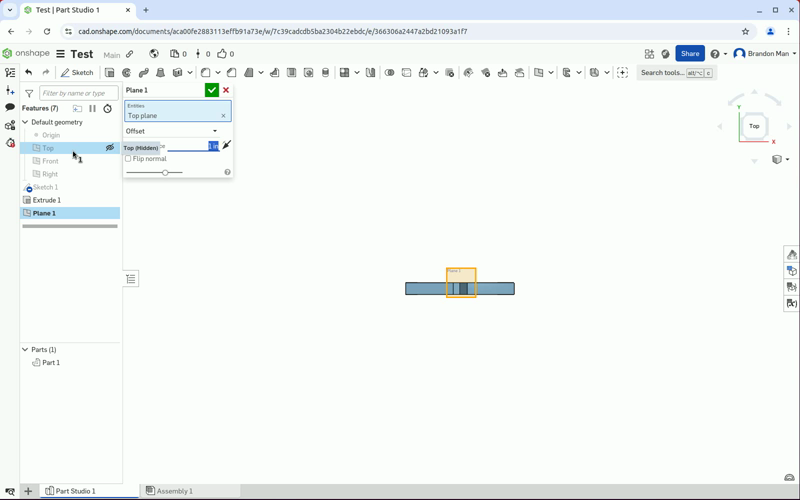
text(23.108)
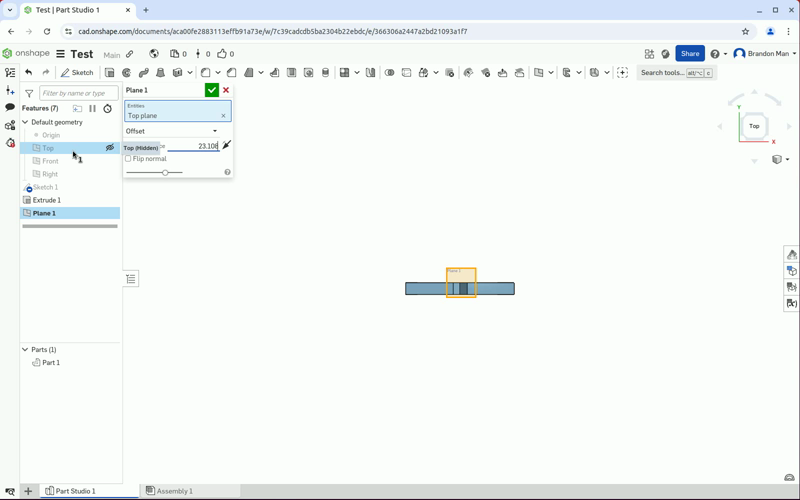
key(enter, 2)
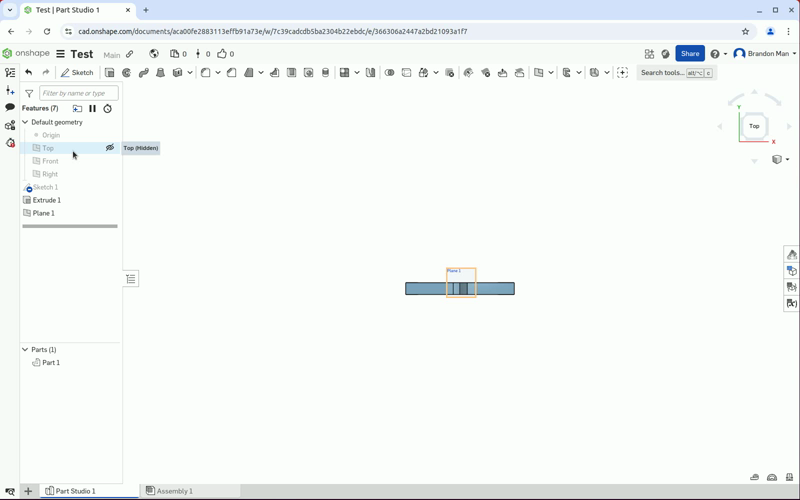
key(shift+s)
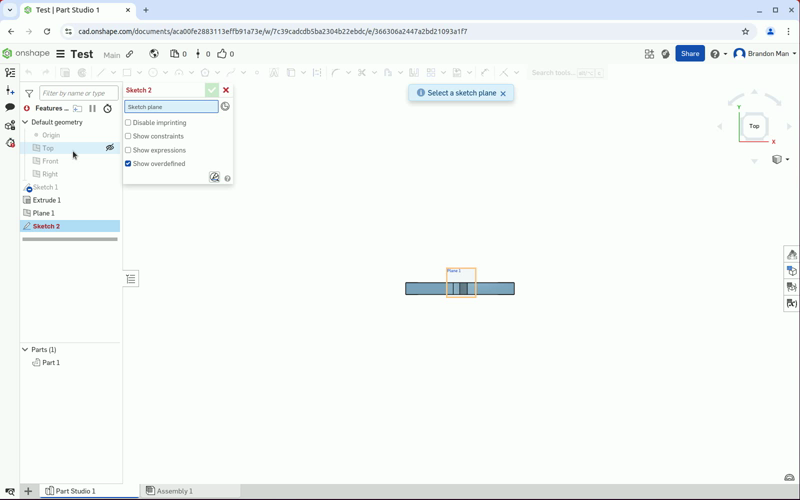
mouse_move(73, 215)
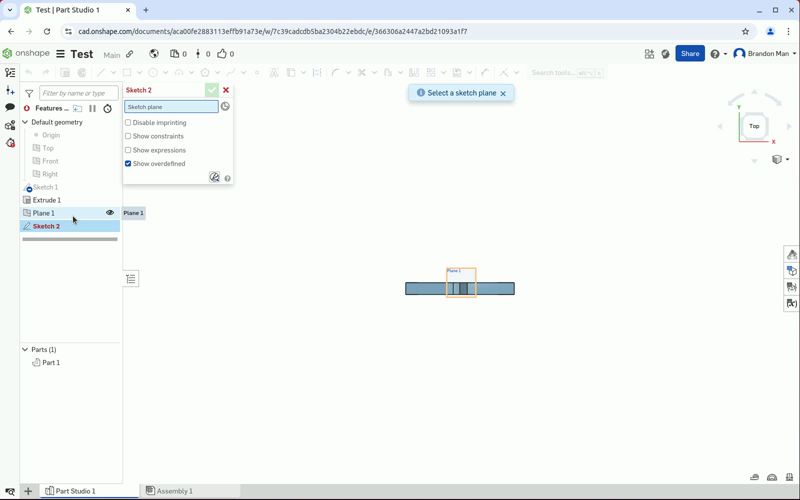
click(73, 215)
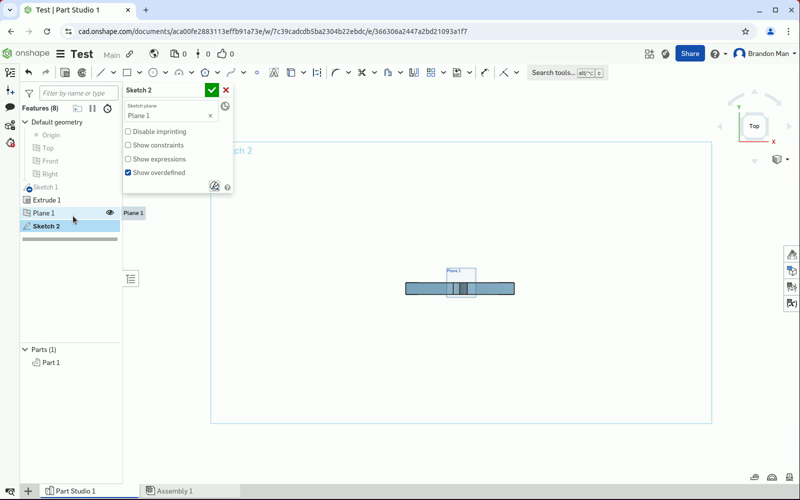
mouse_move(73, 352)
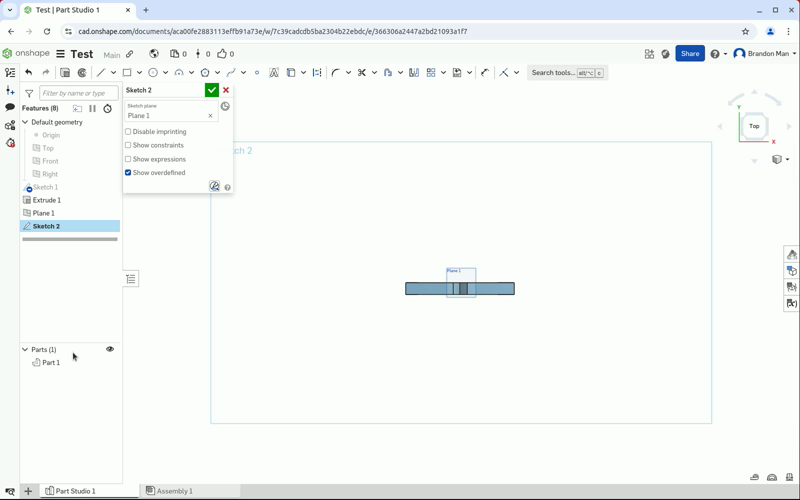
key(y)
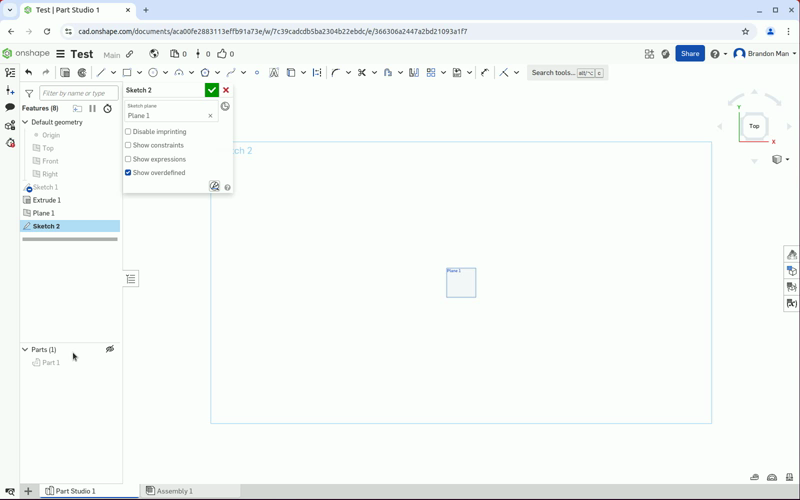
key(c)
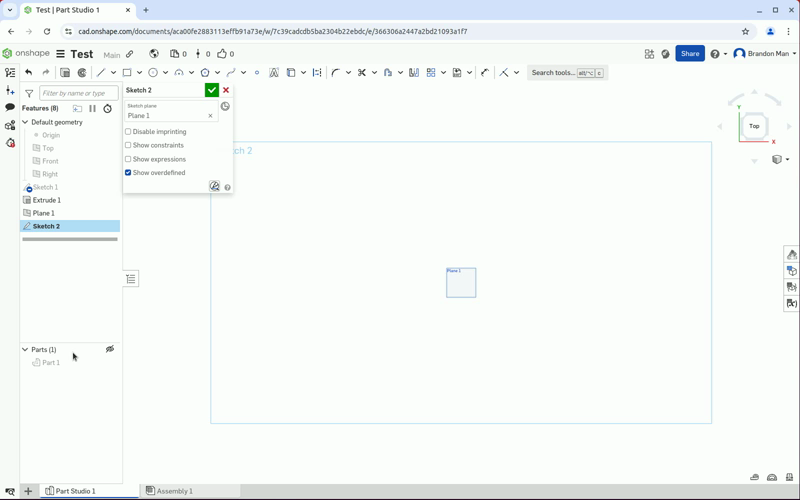
key_down(shift)
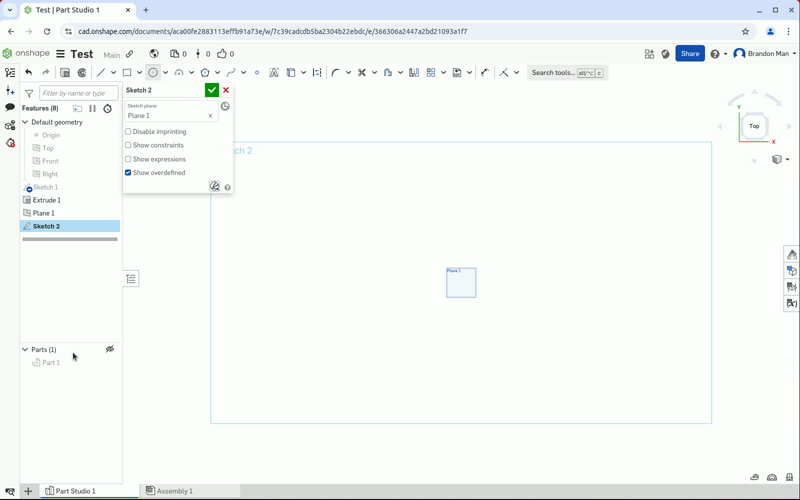
mouse_move(422, 288)
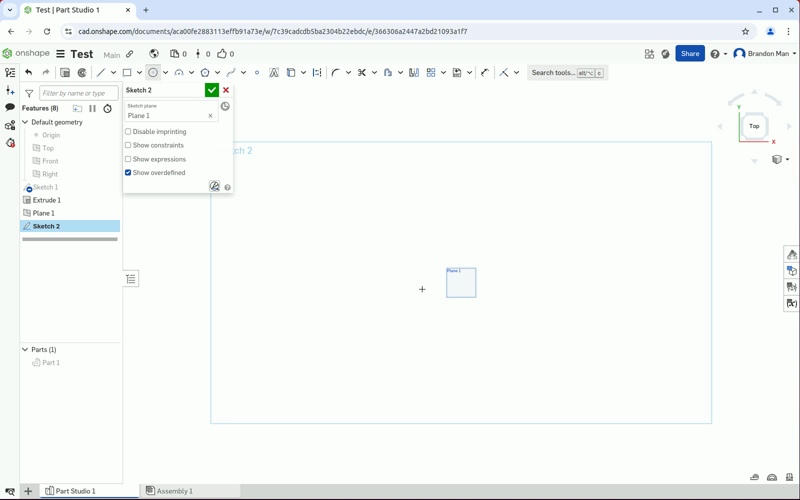
click(422, 288)
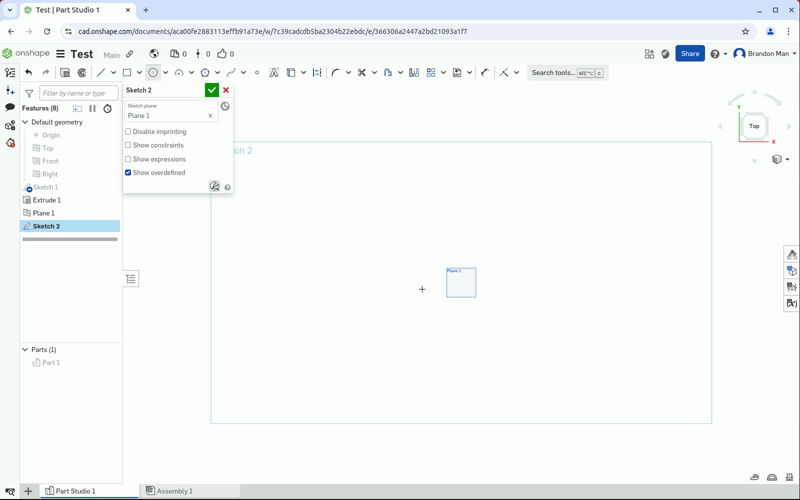
key_up(shift)
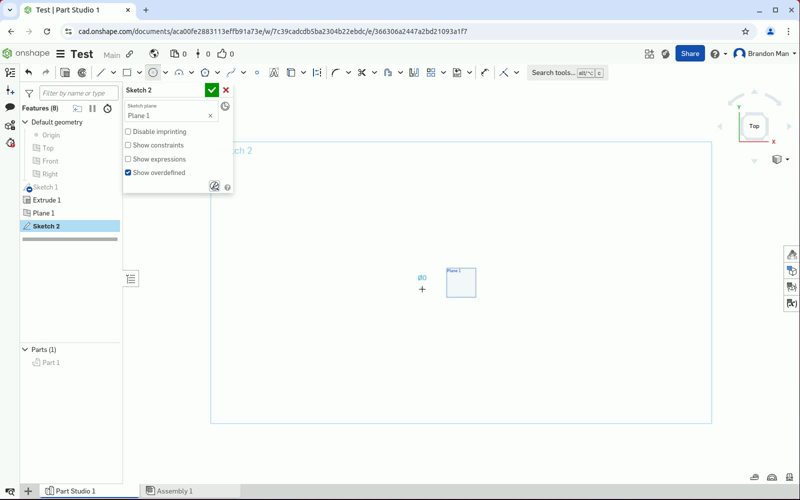
mouse_move(423, 288)
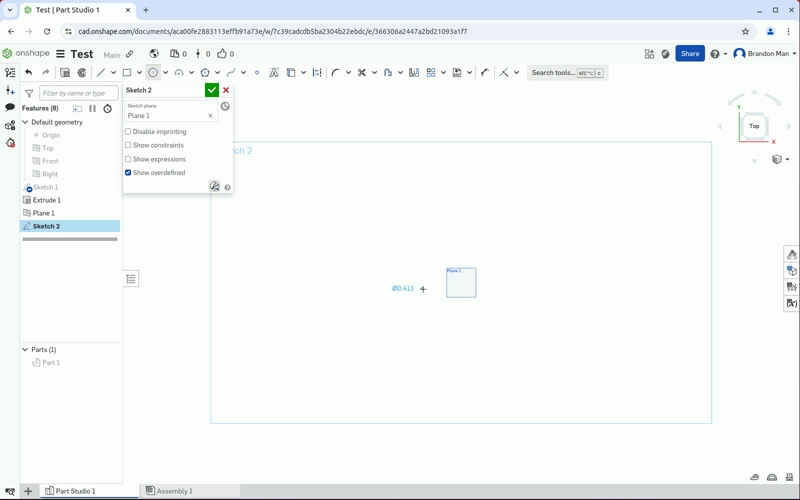
scroll(6)
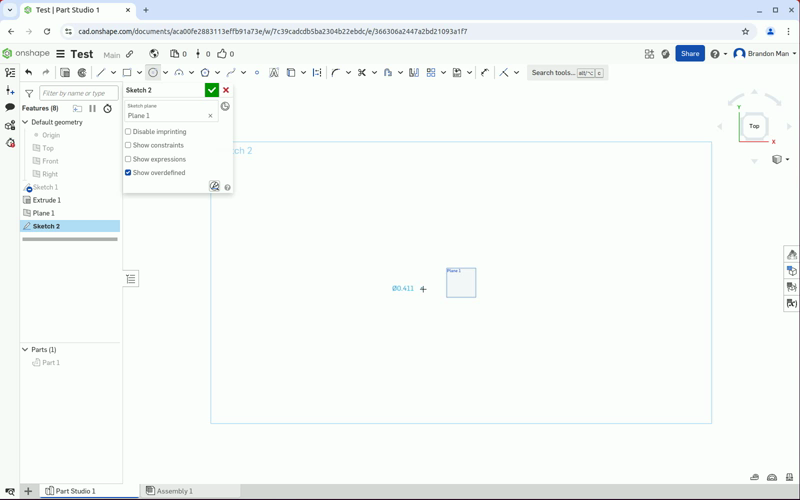
scroll(6)
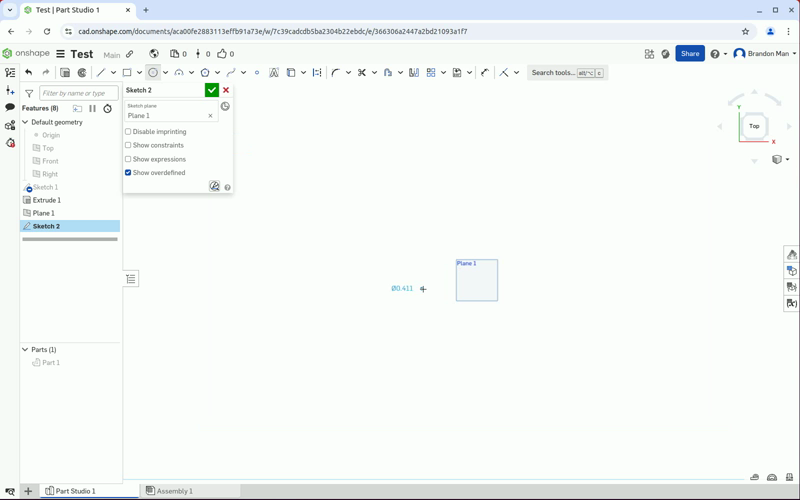
scroll(6)
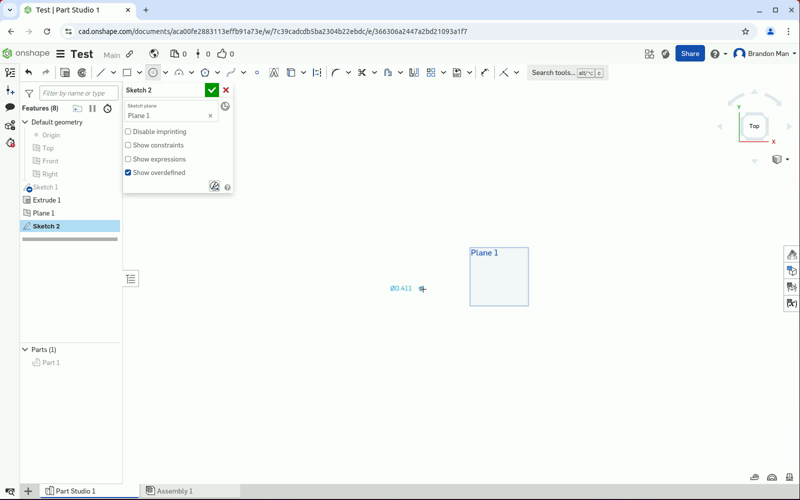
scroll(6)
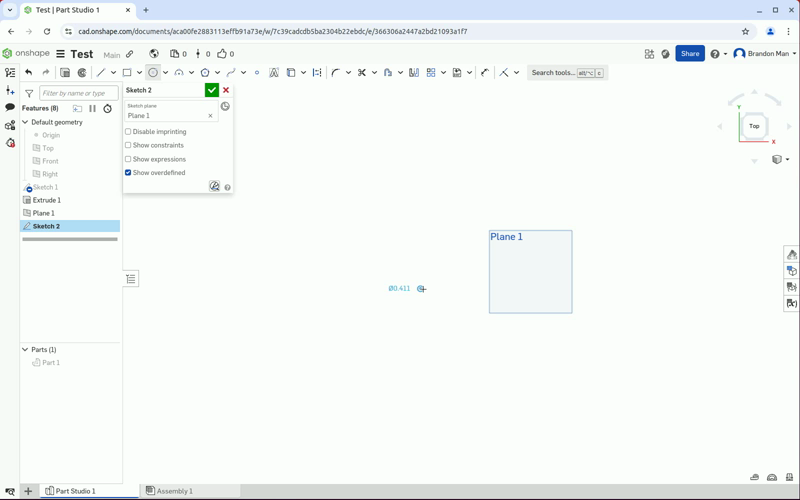
scroll(6)
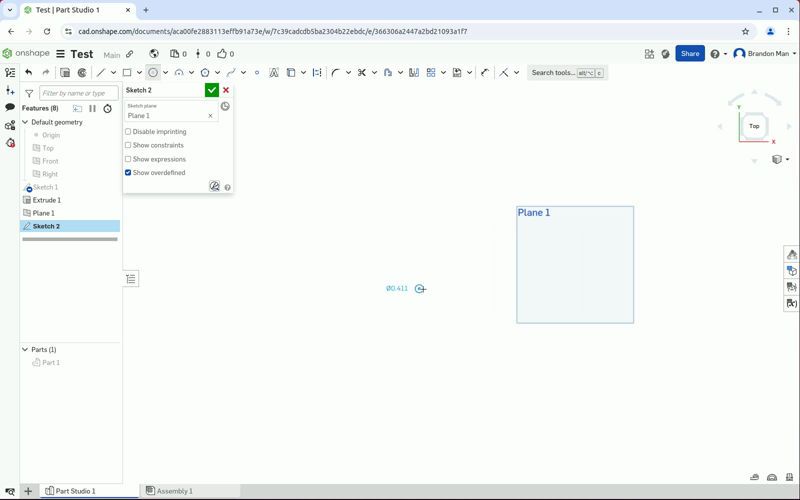
scroll(6)
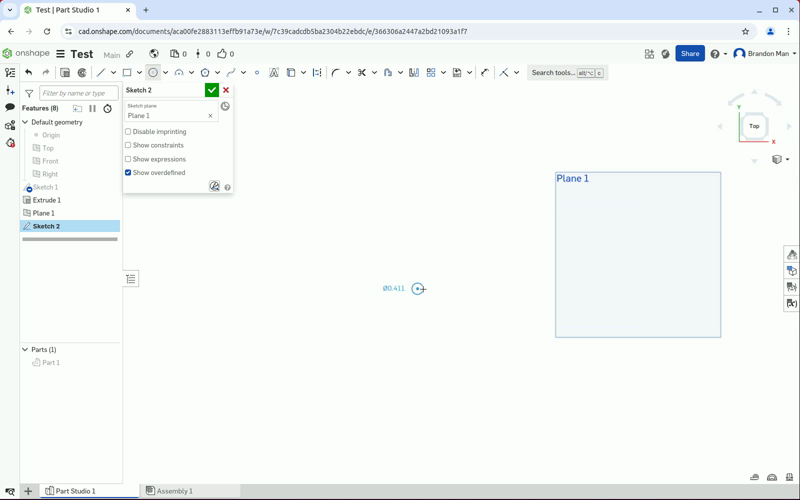
scroll(6)
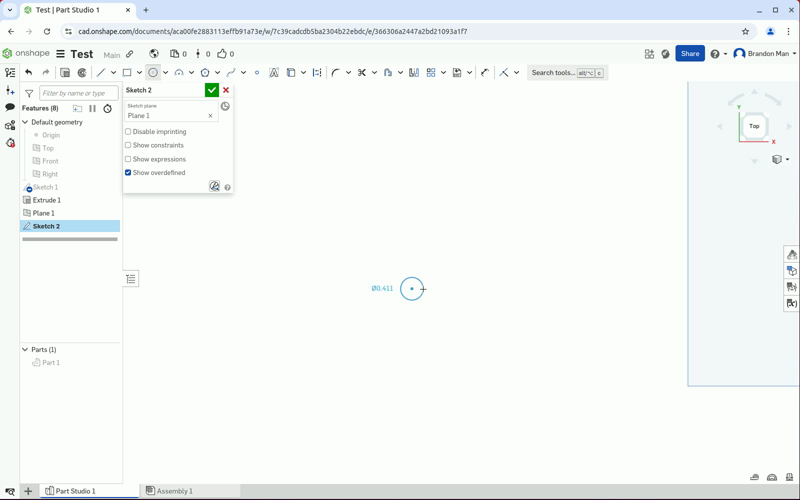
click(423, 288)
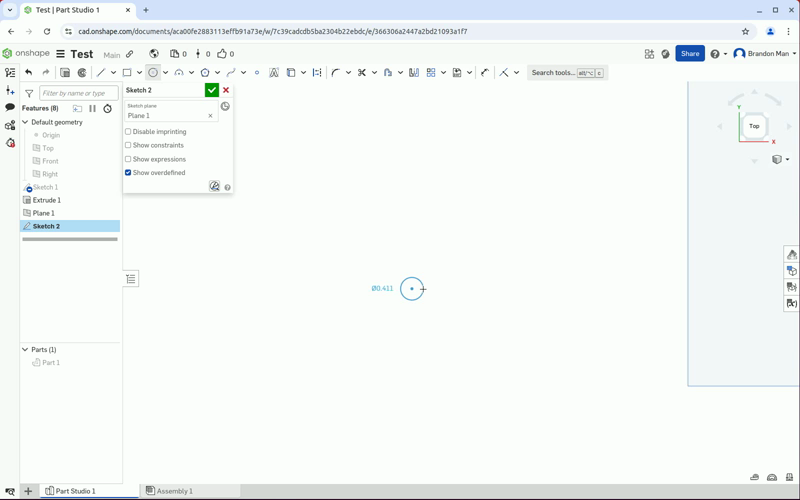
scroll(-6)
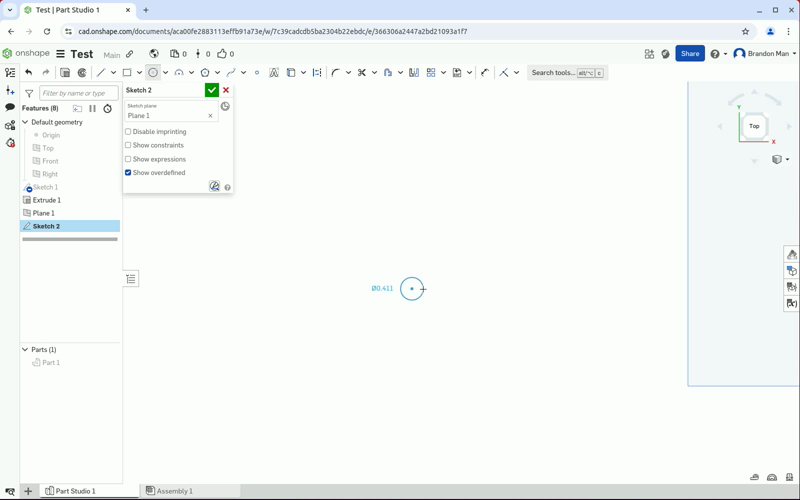
scroll(-6)
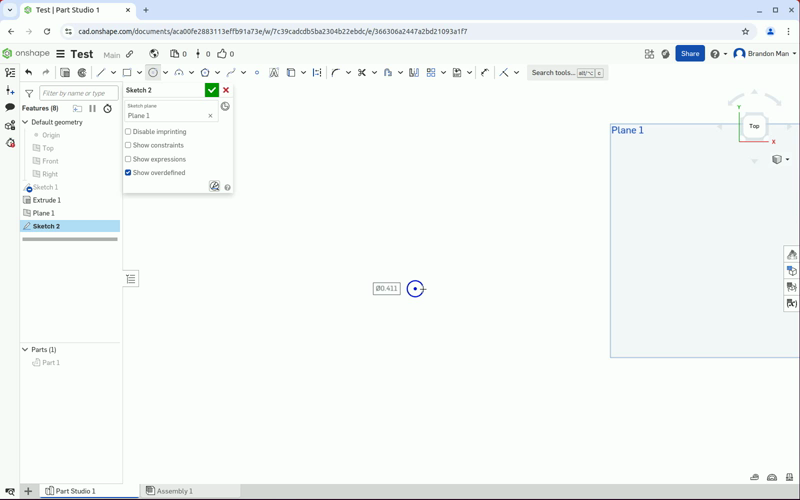
scroll(-6)
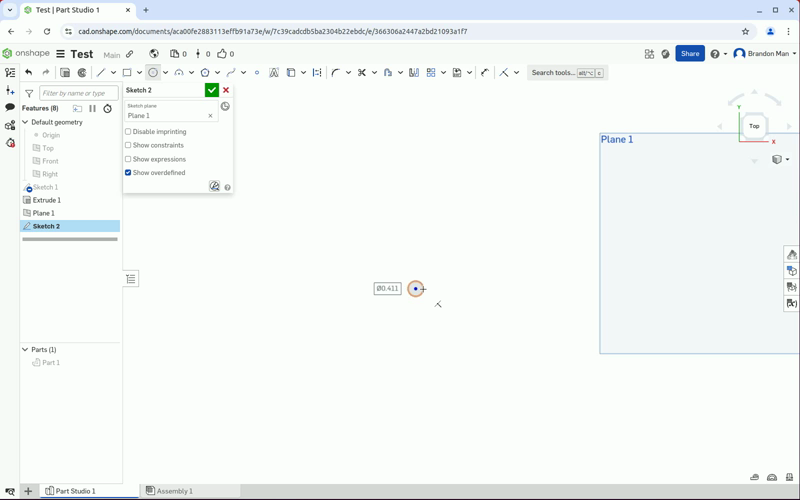
scroll(-6)
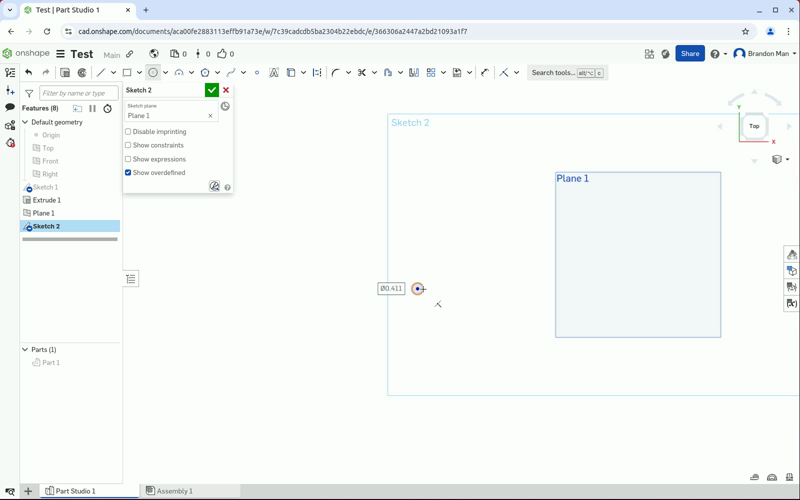
scroll(-6)
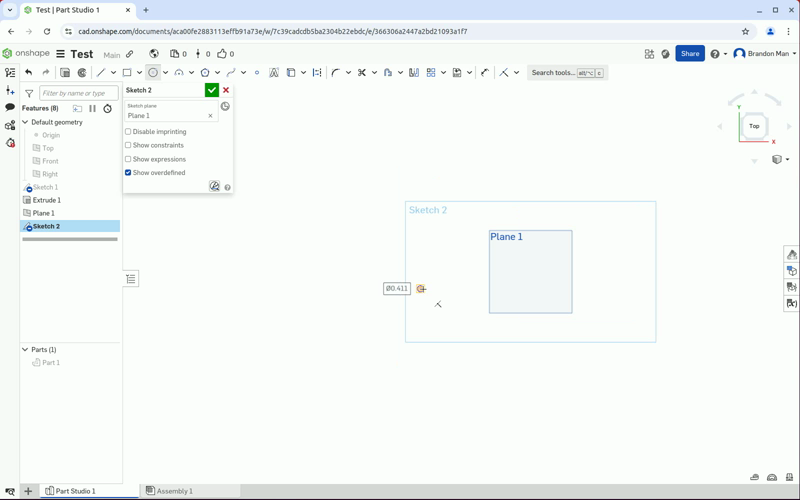
scroll(-6)
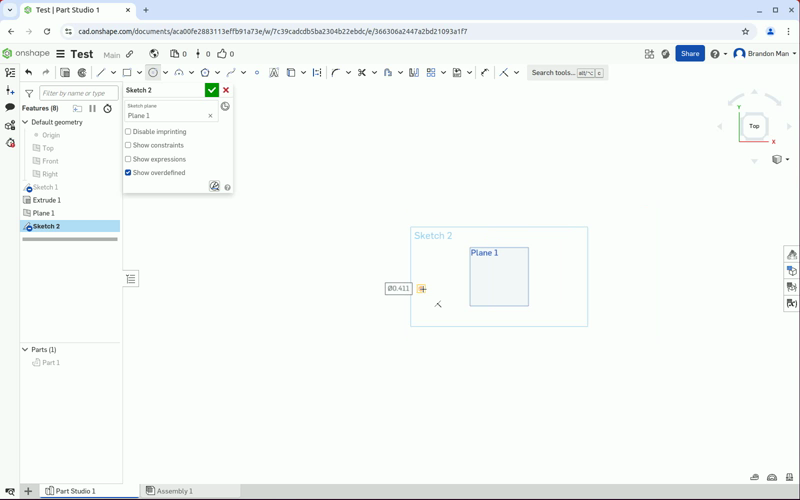
scroll(-6)
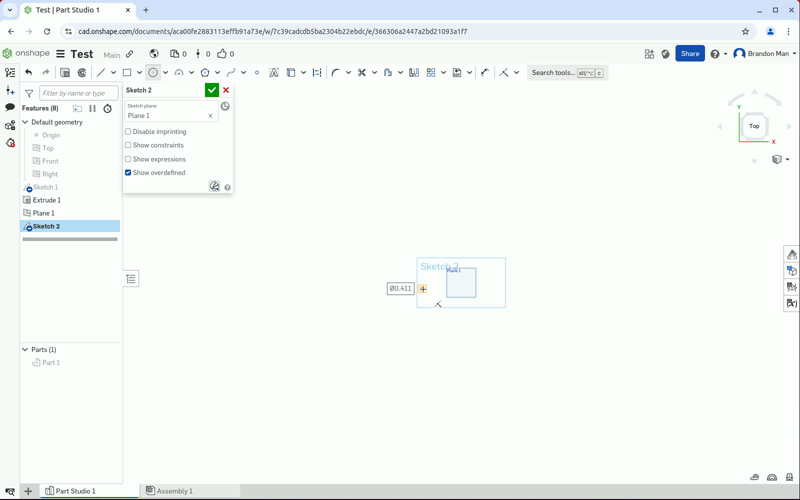
key(esc)
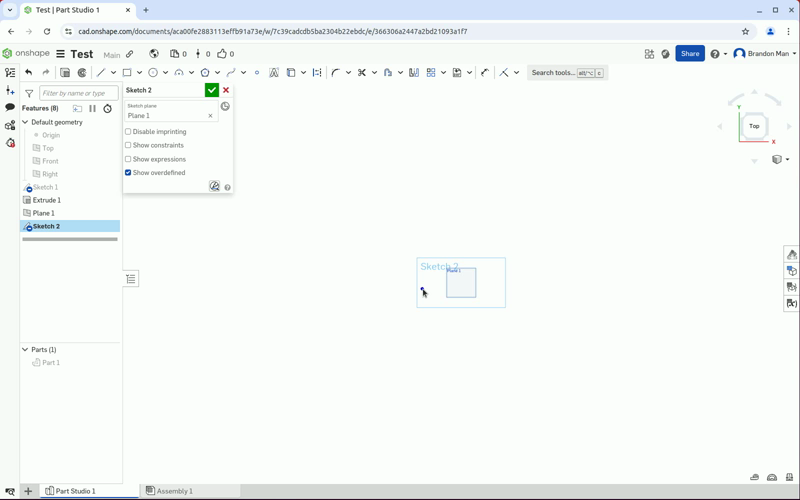
mouse_move(422, 288)
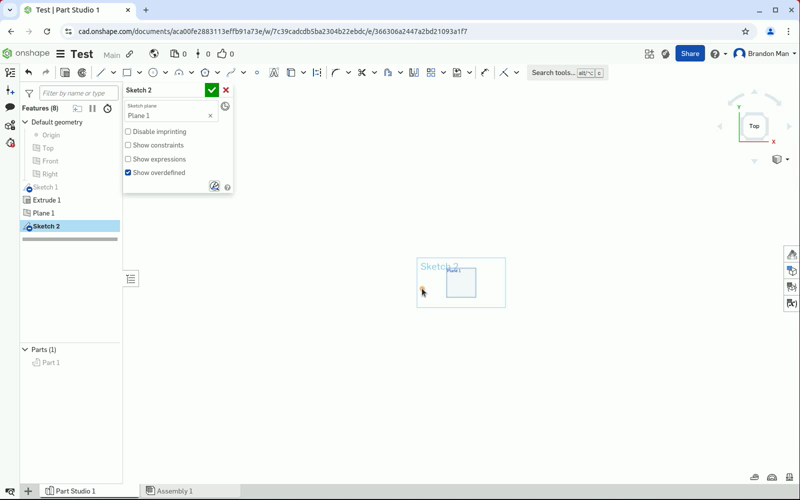
scroll(6)
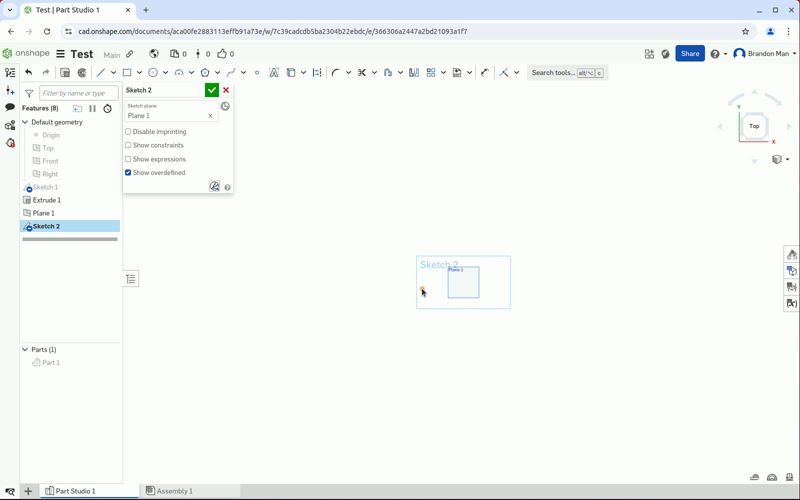
scroll(6)
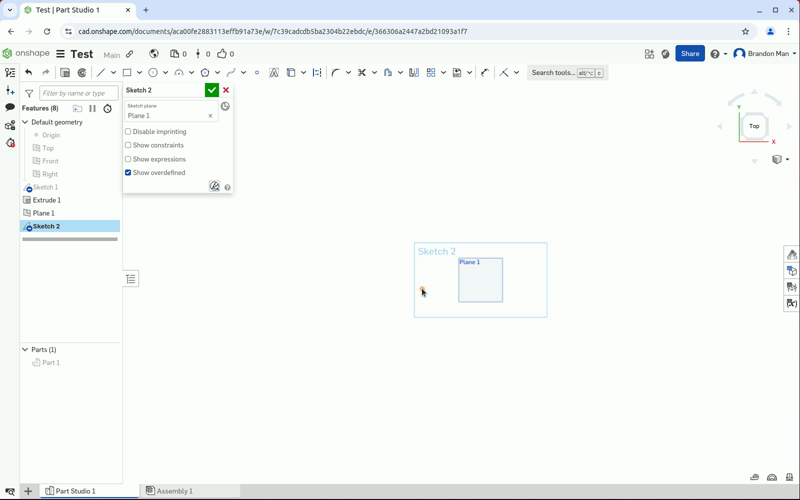
scroll(6)
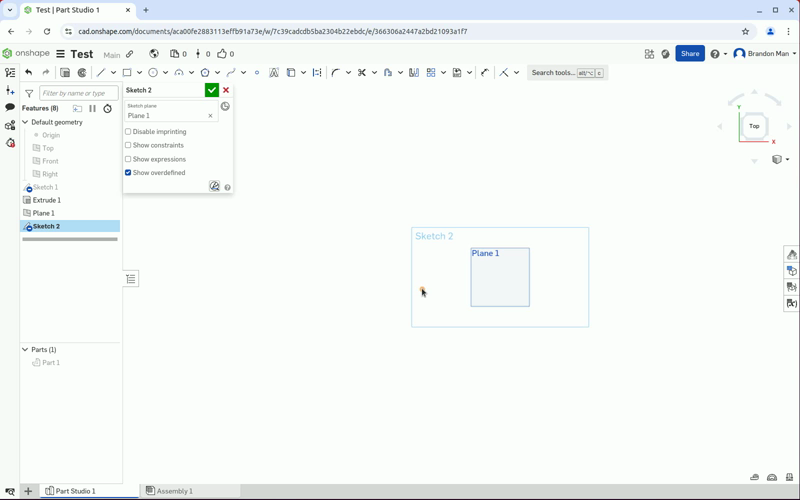
scroll(6)
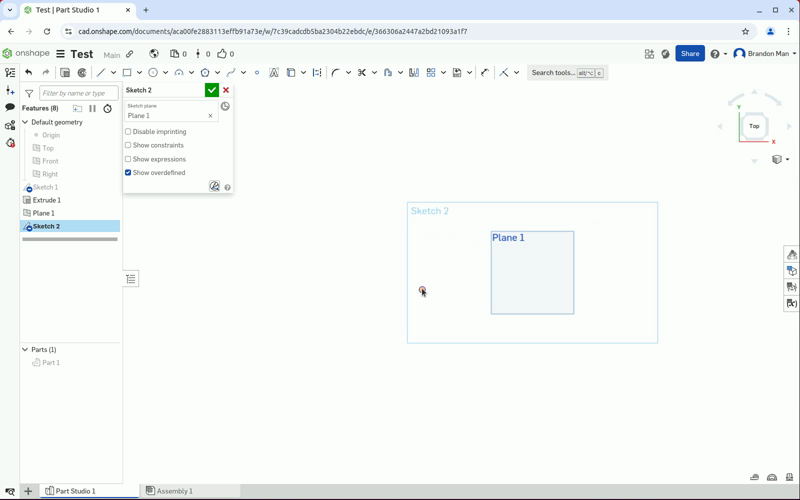
scroll(6)
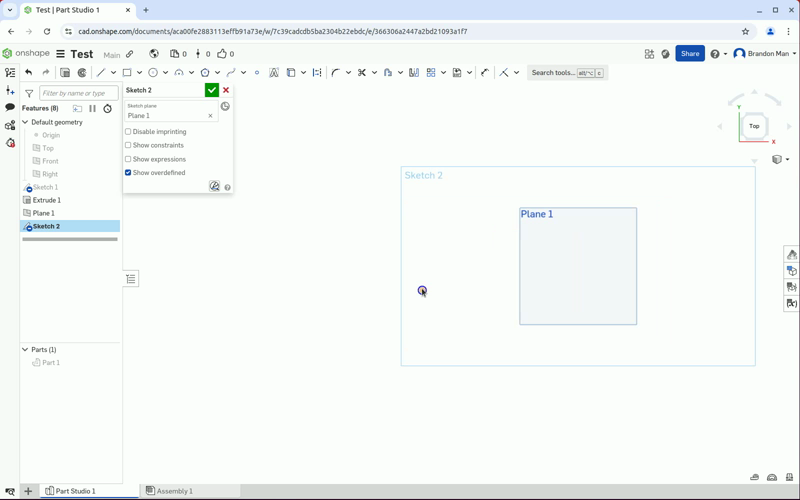
scroll(6)
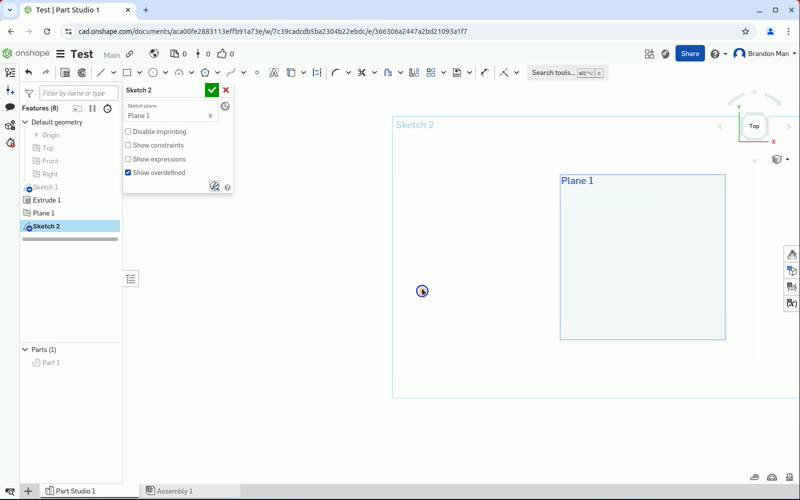
scroll(6)
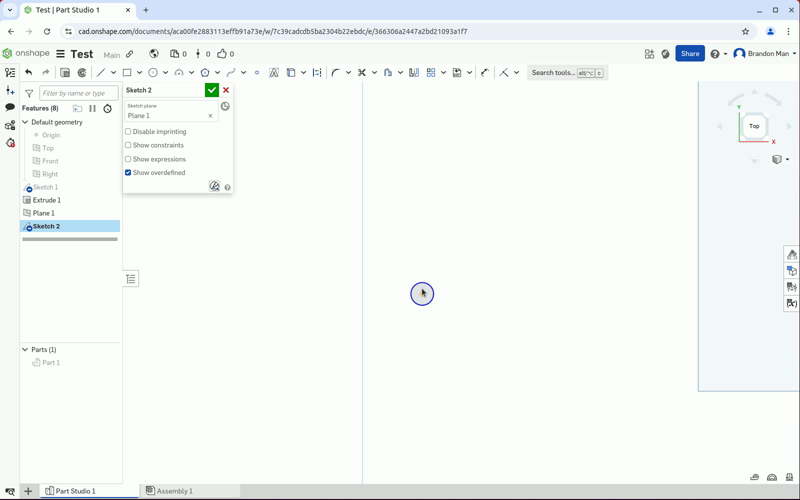
click(422, 288)
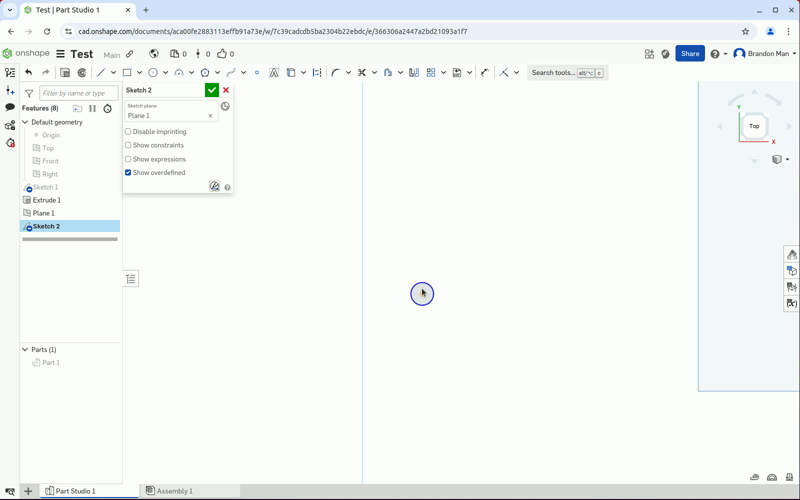
scroll(-6)
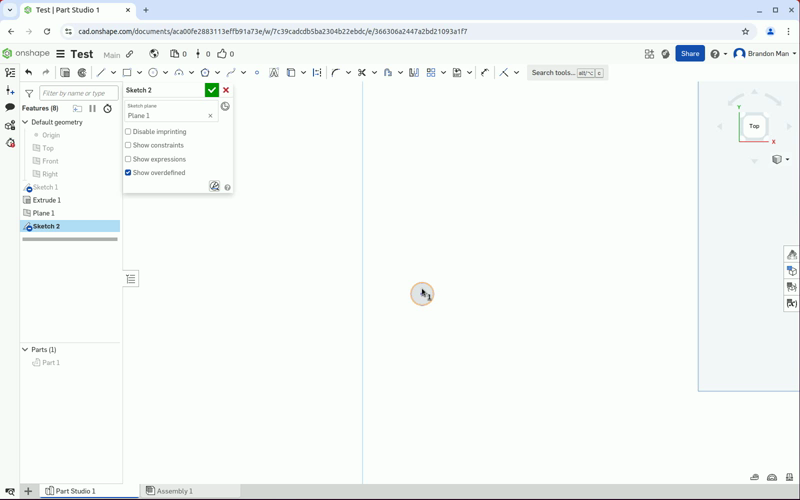
scroll(-6)
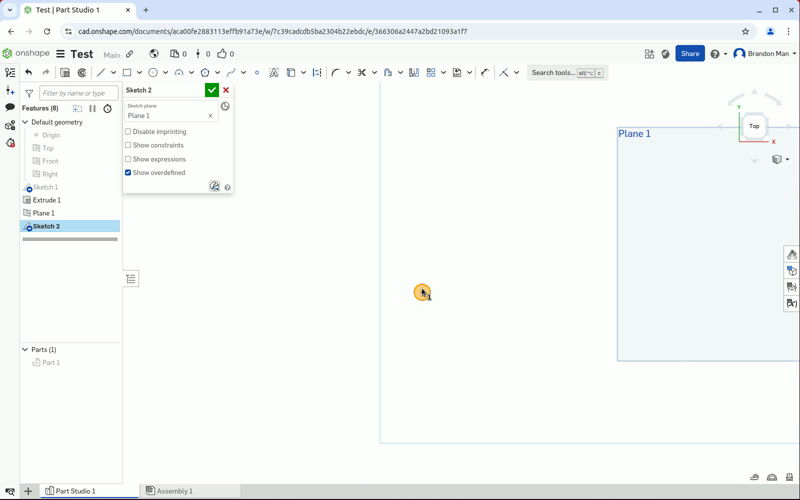
scroll(-6)
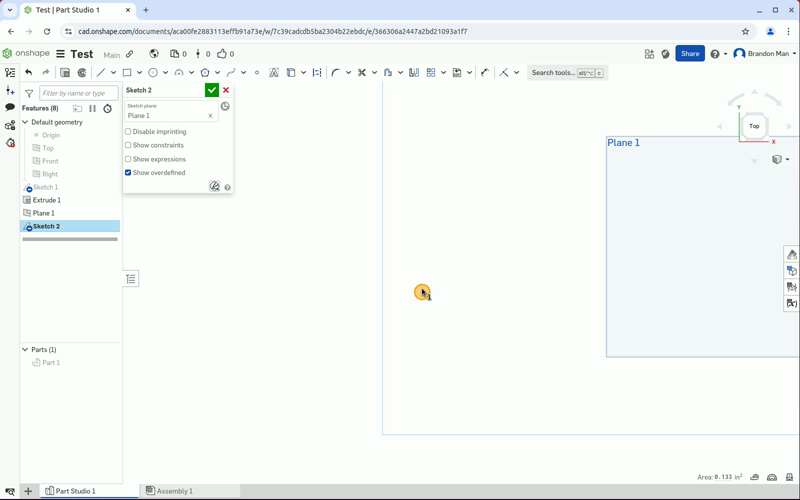
scroll(-6)
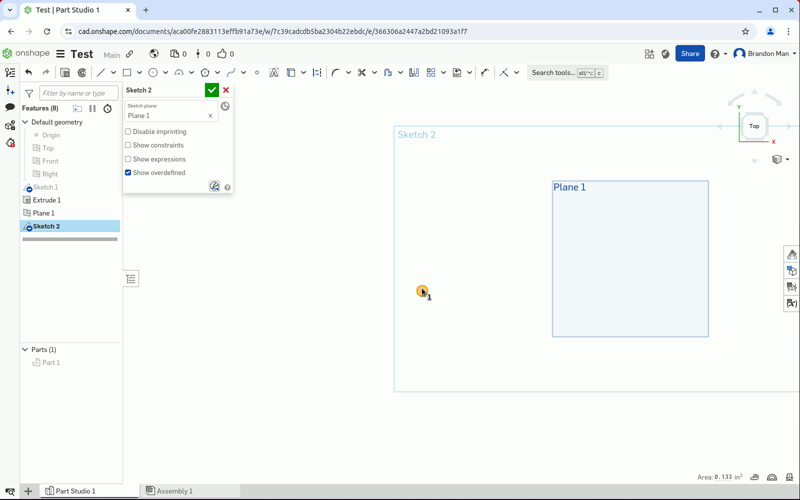
scroll(-6)
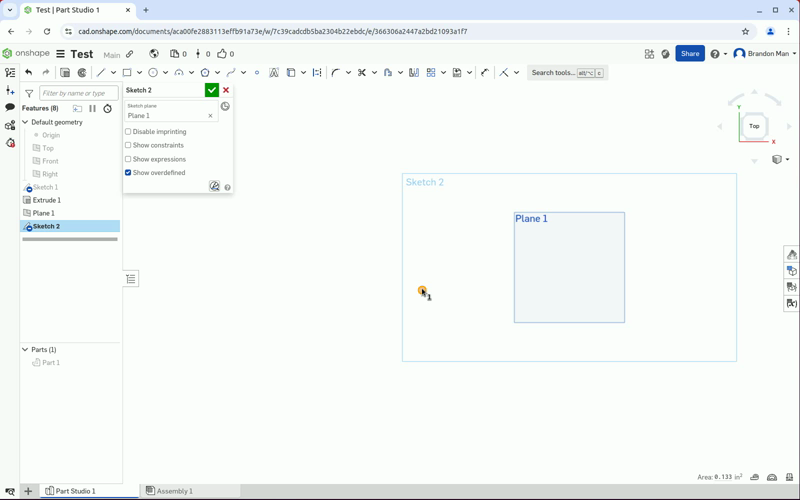
scroll(-6)
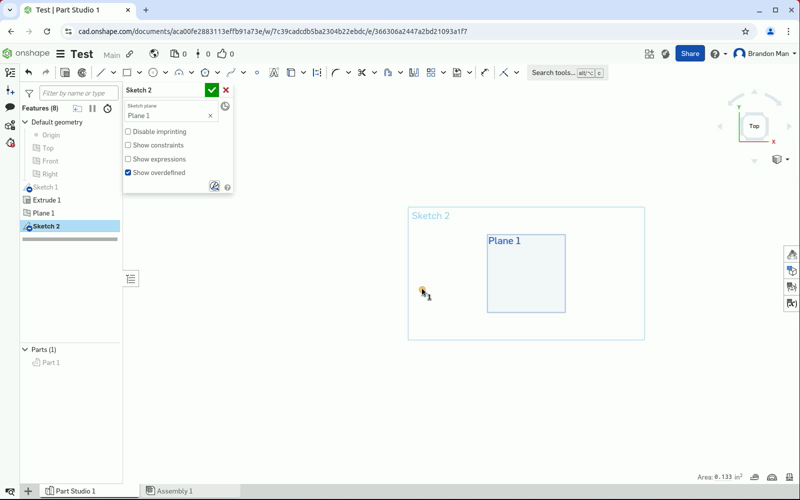
scroll(-6)
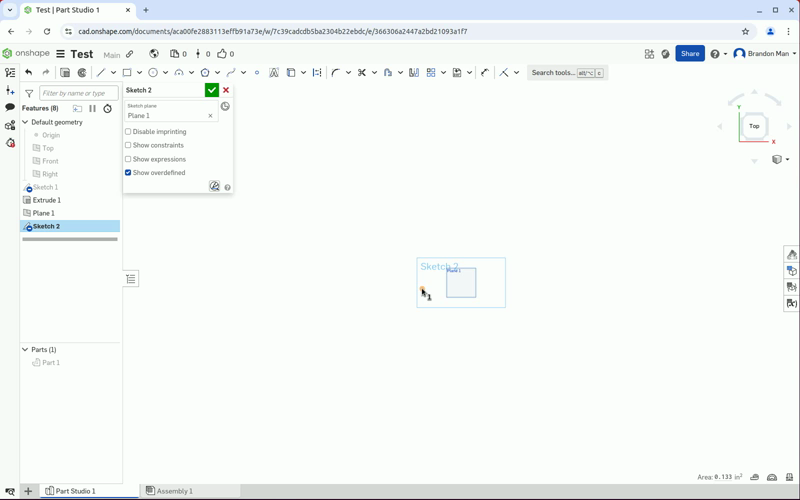
mouse_move(73, 352)
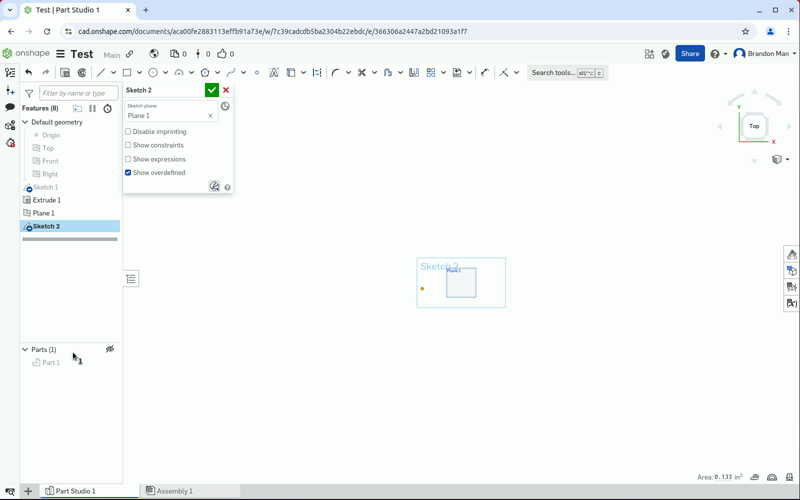
key(shift+y)
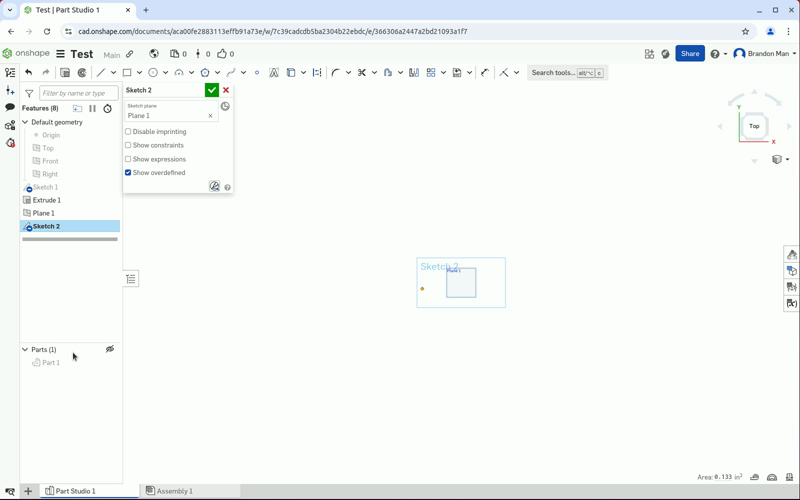
key(shift+e)
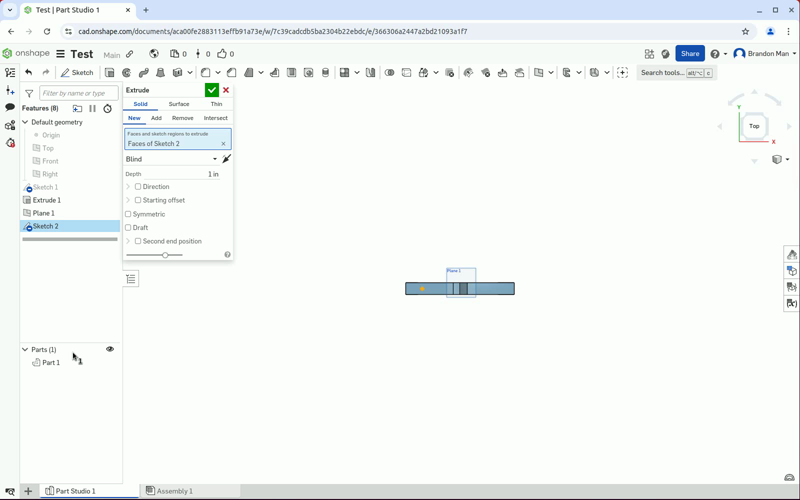
mouse_move(143, 106)
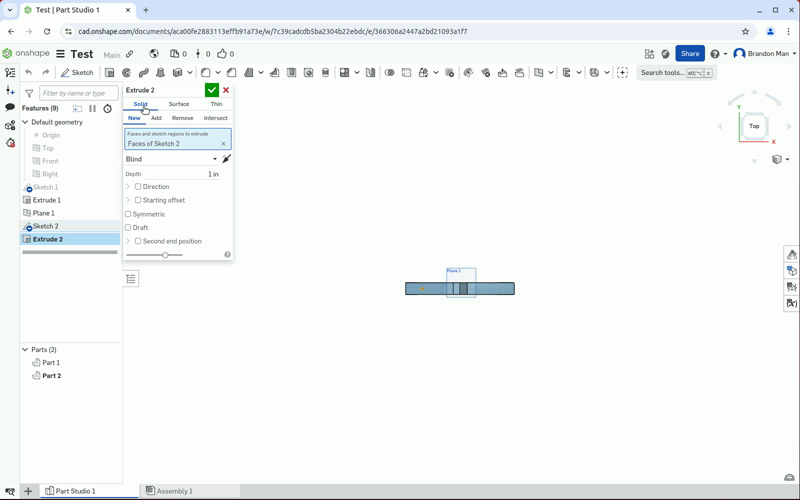
click(143, 106)
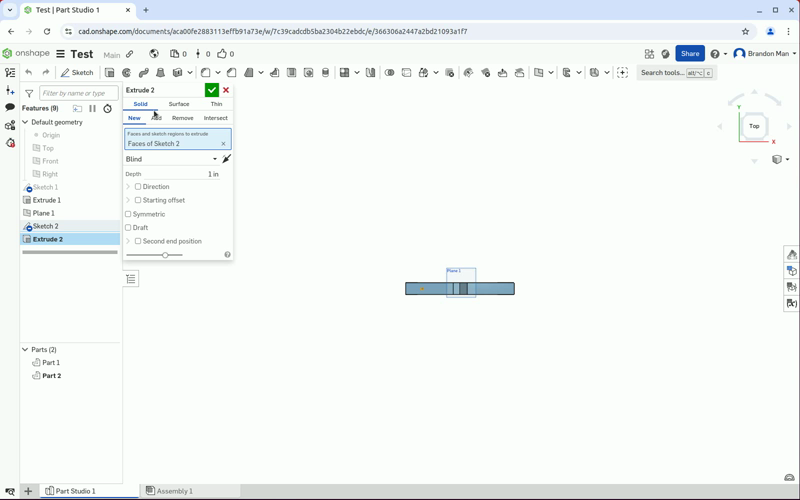
mouse_move(186, 120)
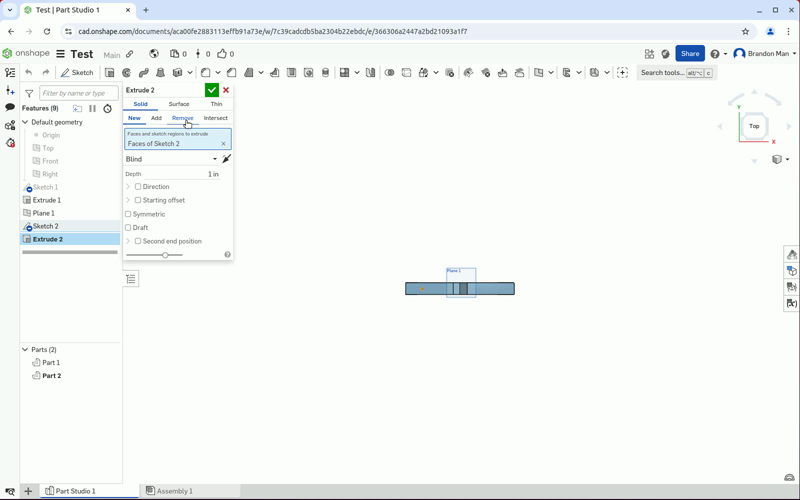
click(186, 120)
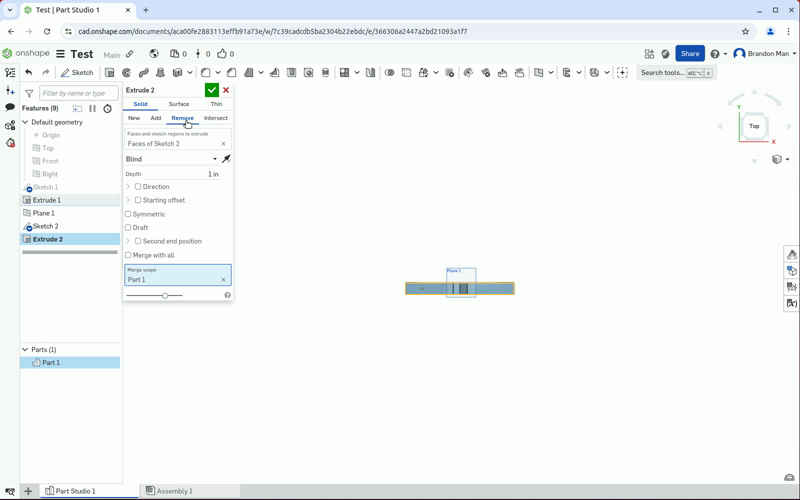
key(tab, 4)
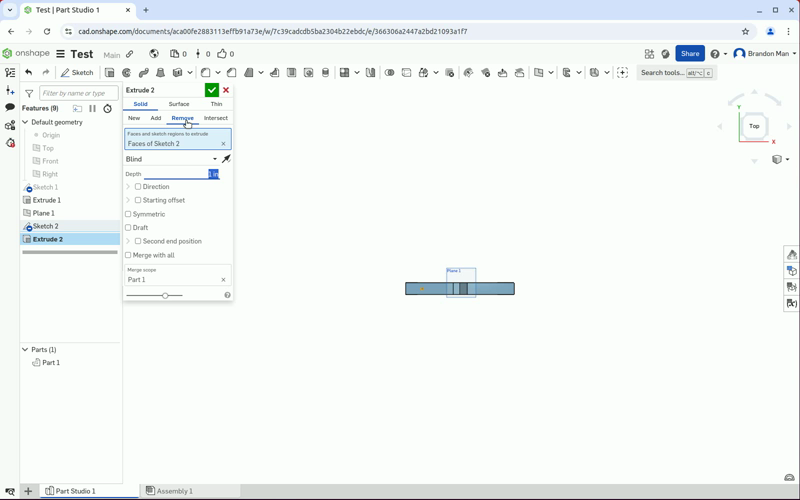
text(2.407)
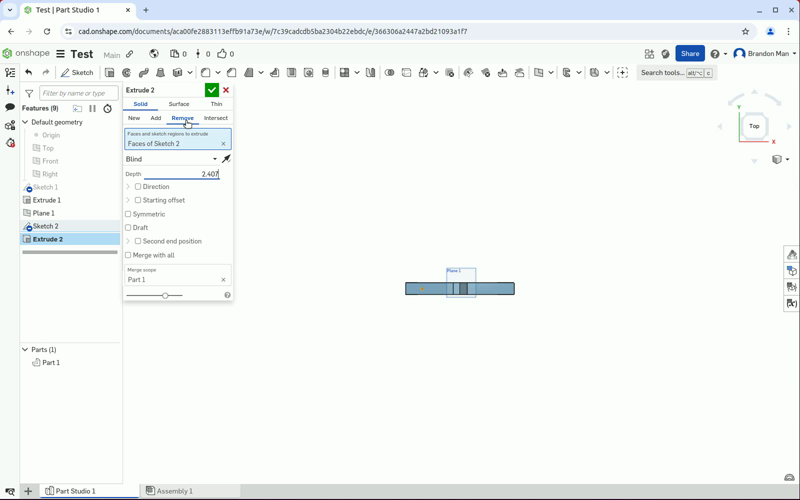
key(tab, 6)
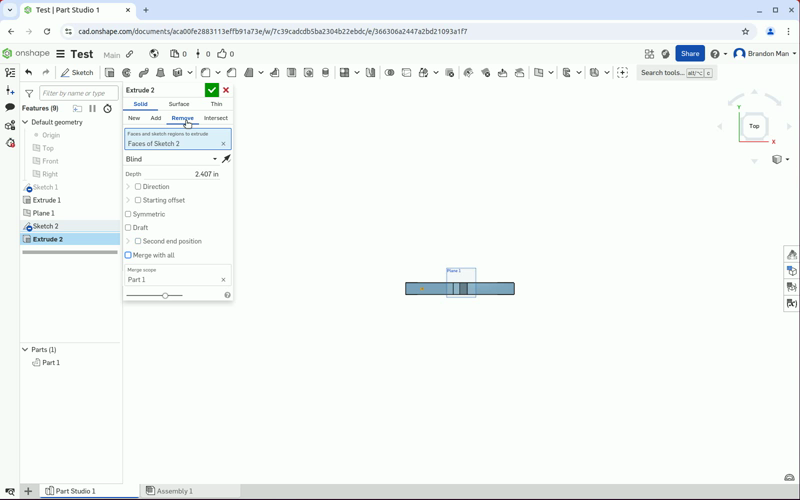
key(space)
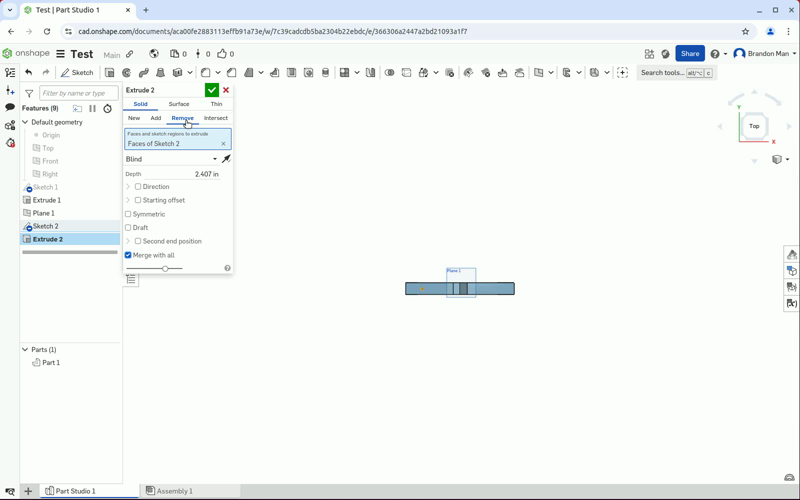
key(enter)
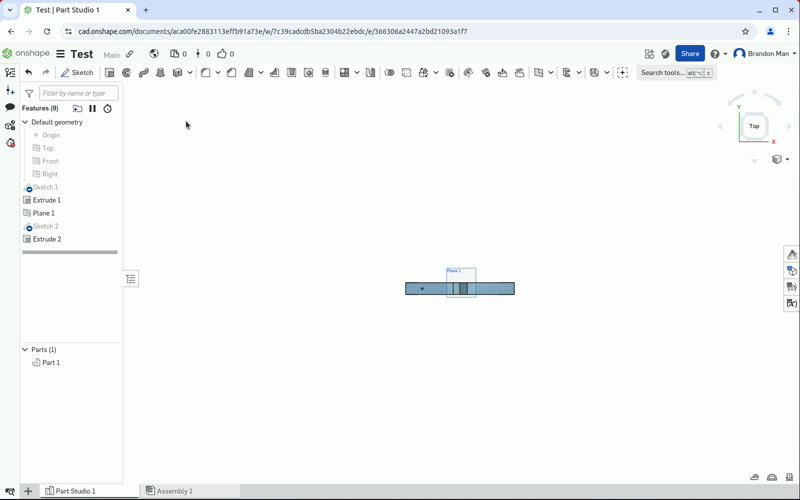
key(shift+h)
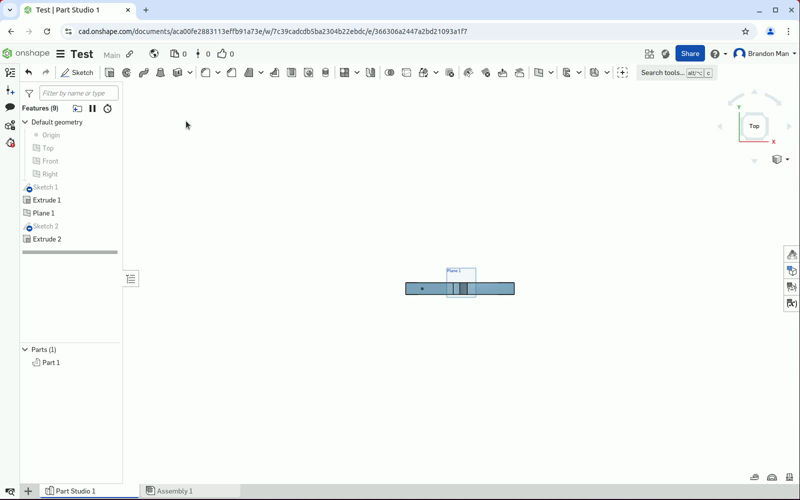
key(shift+h)
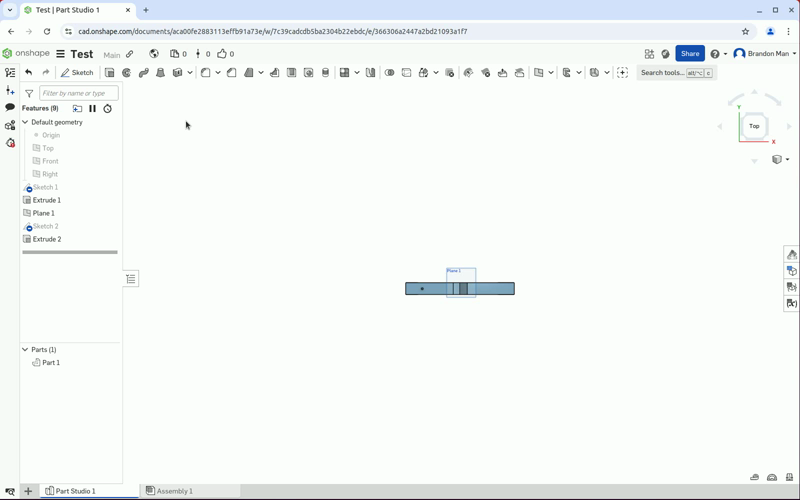
mouse_move(73, 189)
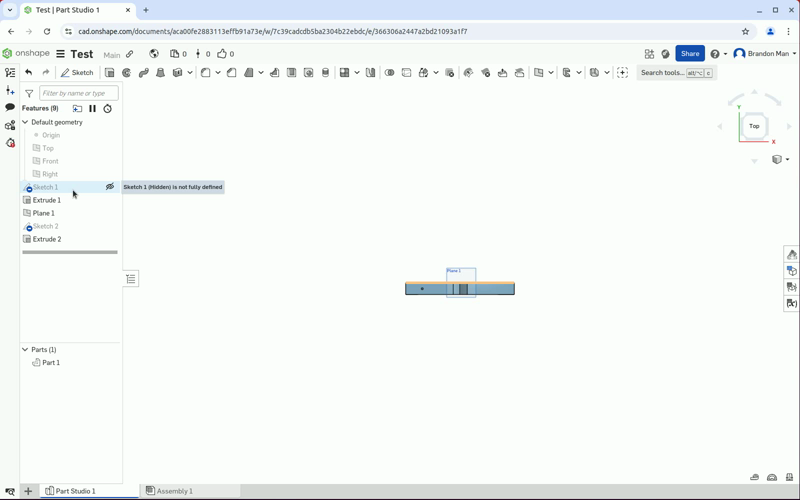
click(73, 189)
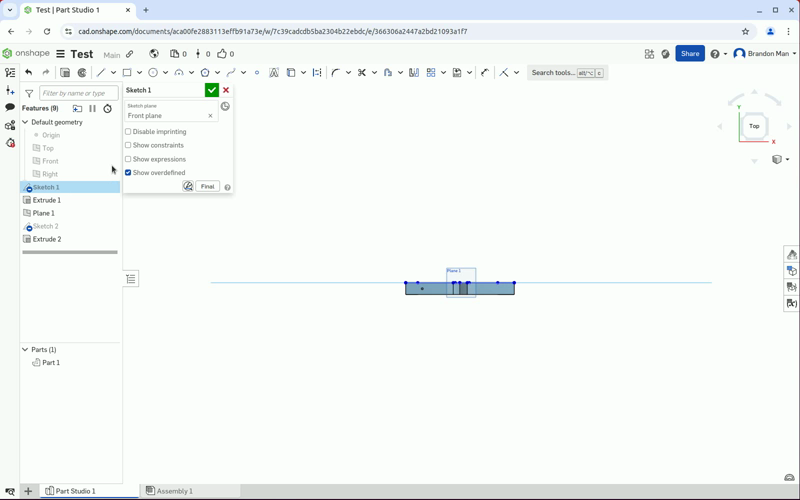
mouse_move(229, 92)
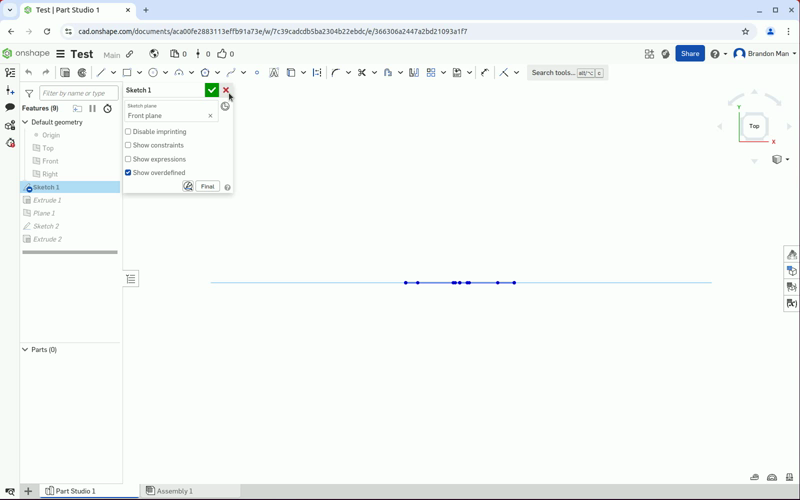
click(229, 92)
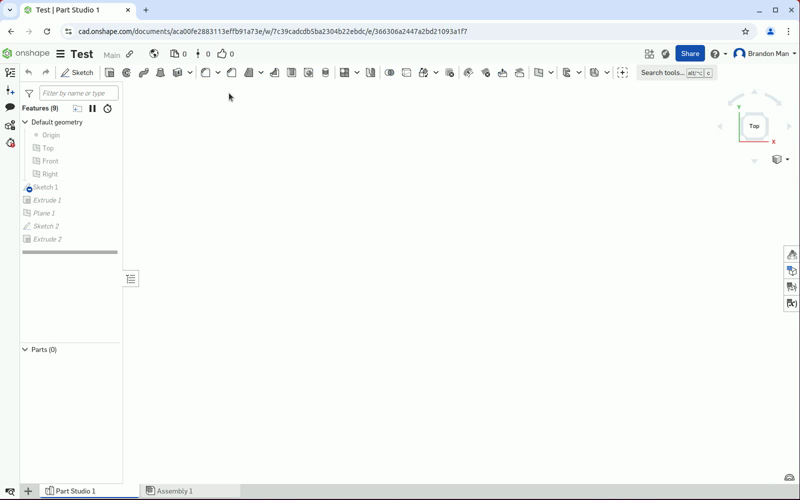
key(shift+s)
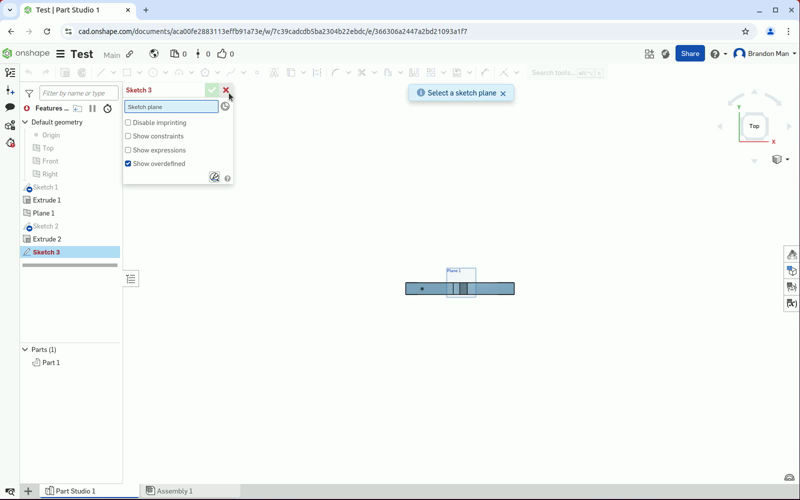
mouse_move(73, 215)
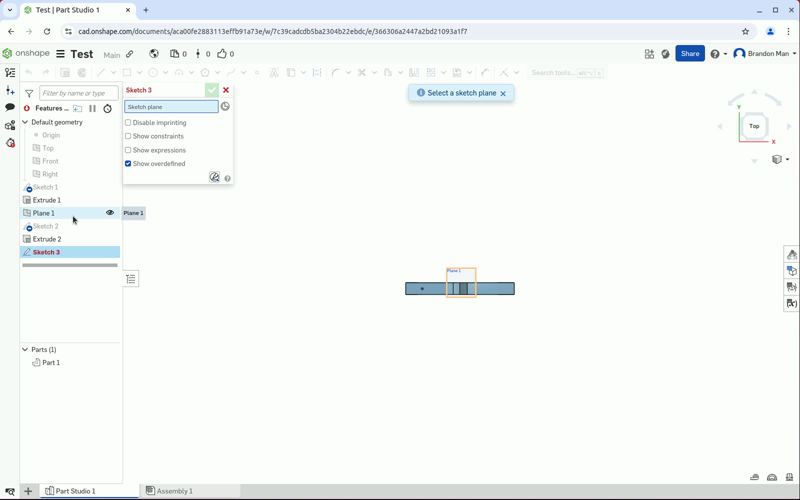
click(73, 215)
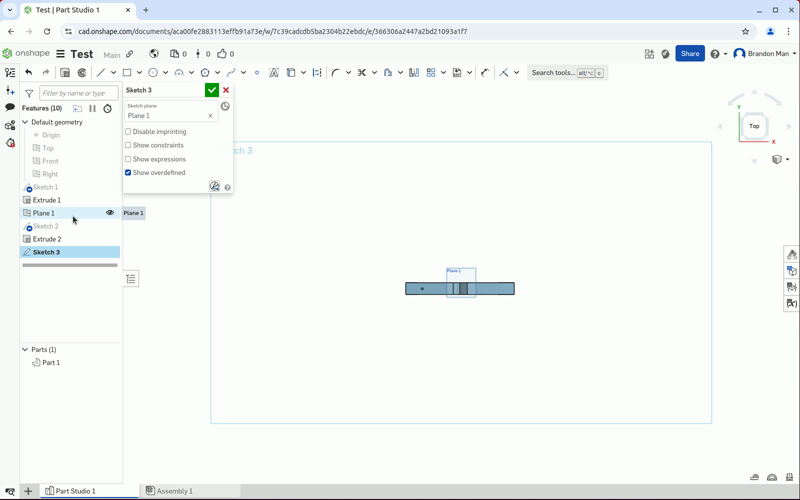
mouse_move(73, 352)
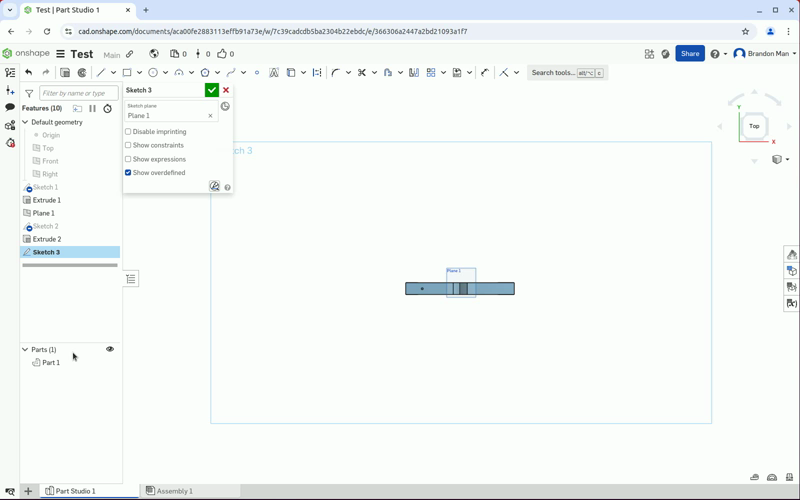
key(y)
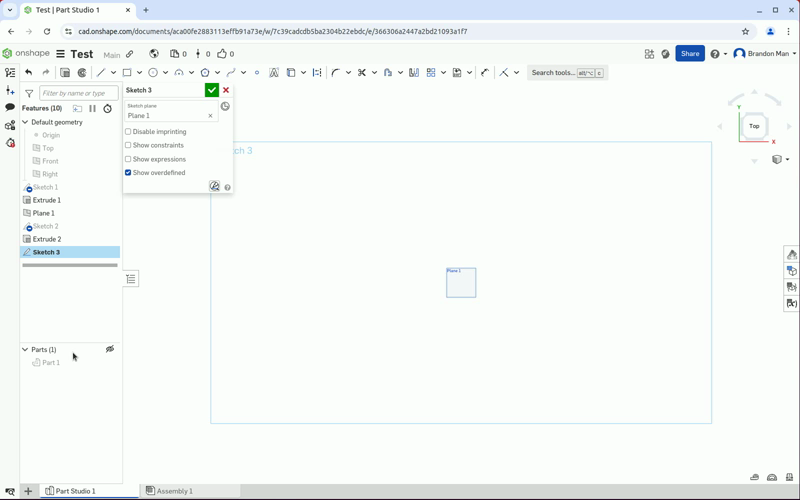
key(c)
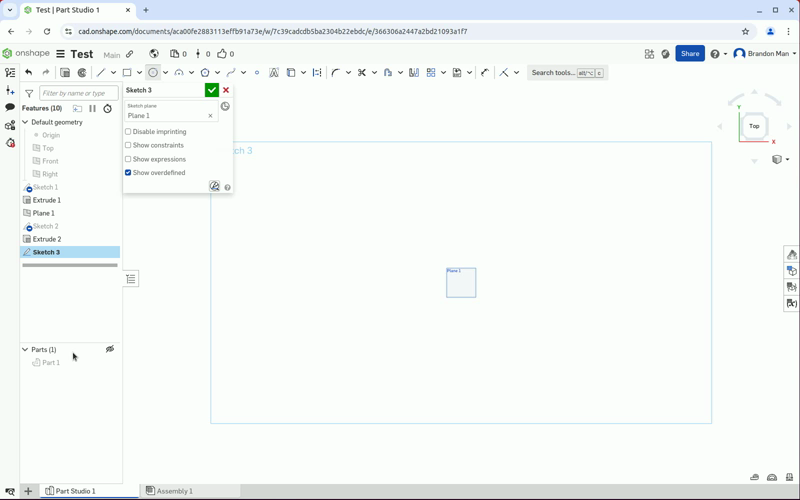
key_down(shift)
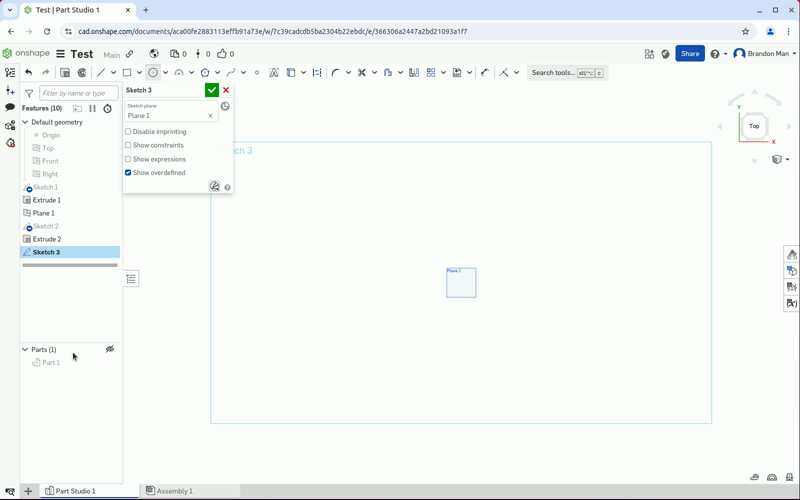
mouse_move(438, 288)
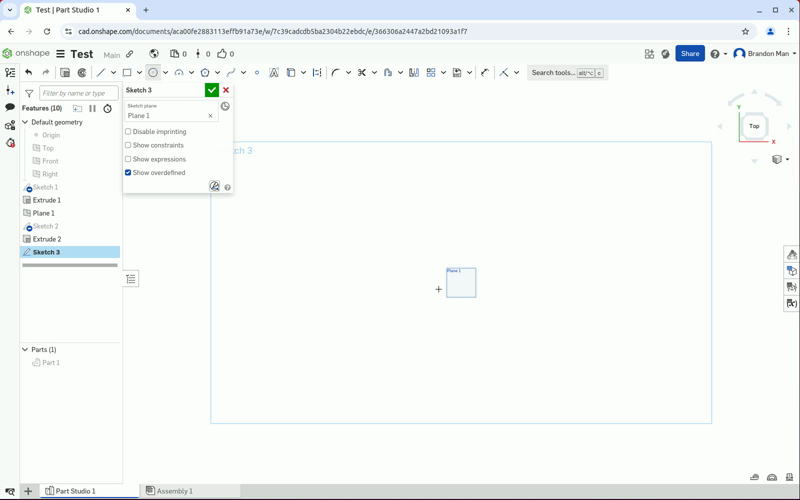
click(438, 288)
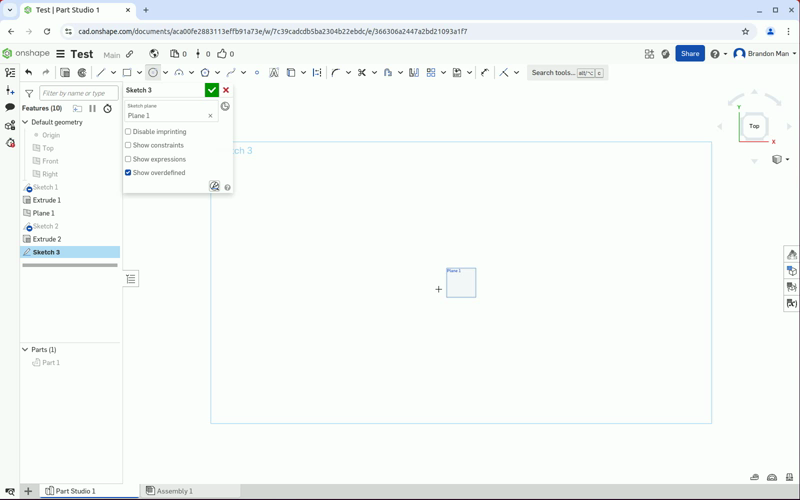
key_up(shift)
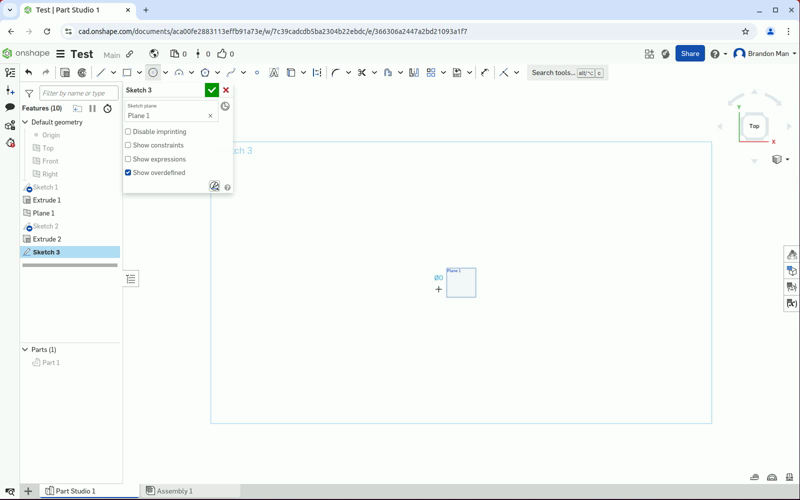
mouse_move(439, 288)
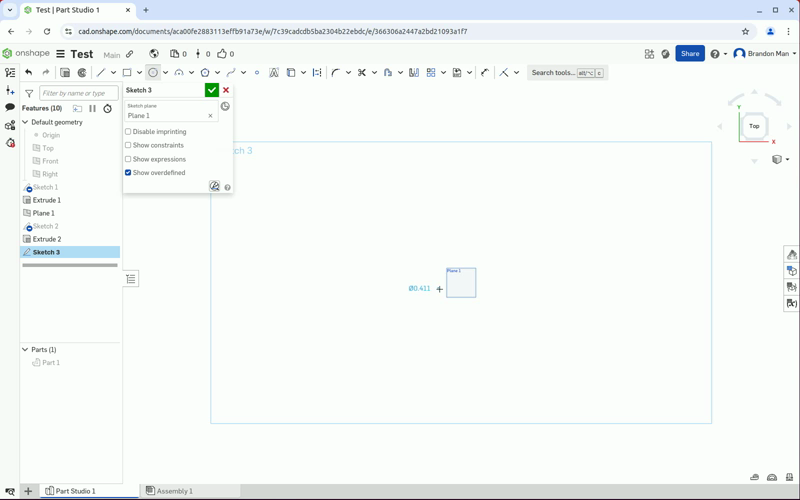
scroll(6)
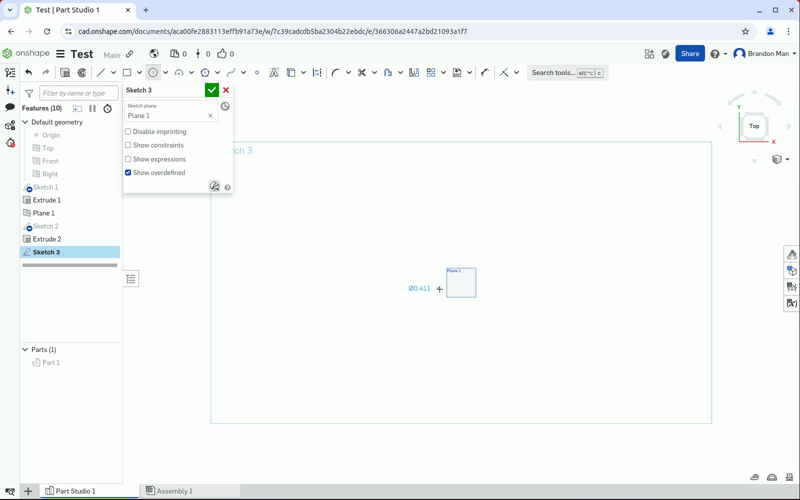
scroll(6)
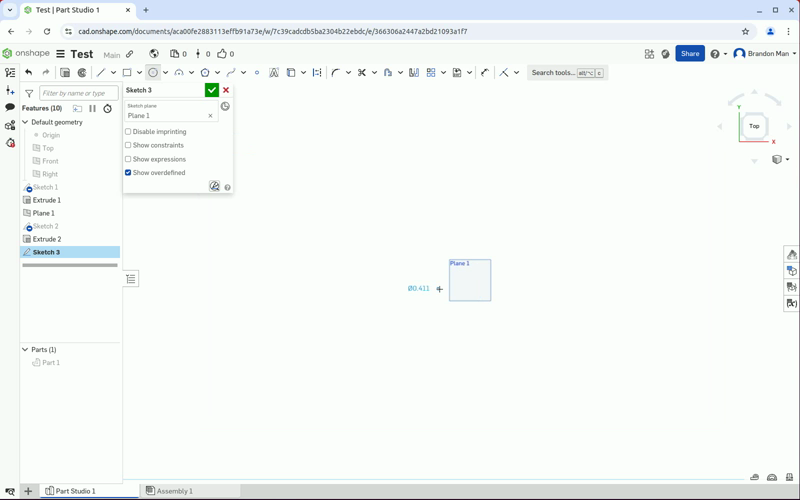
scroll(6)
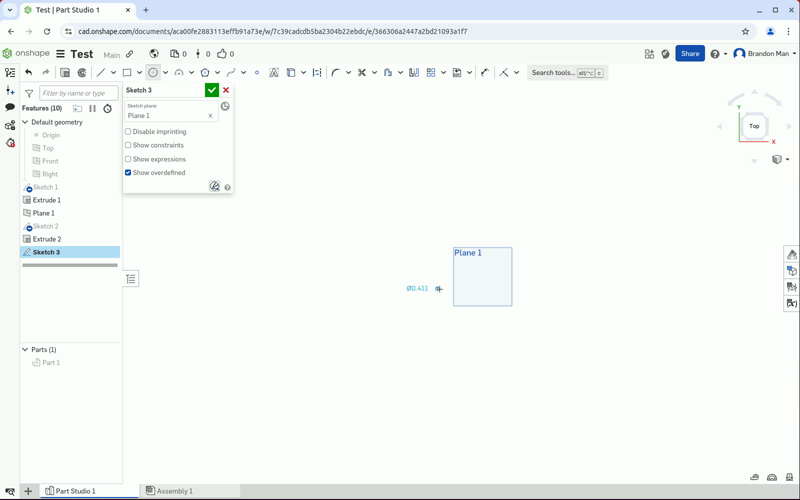
scroll(6)
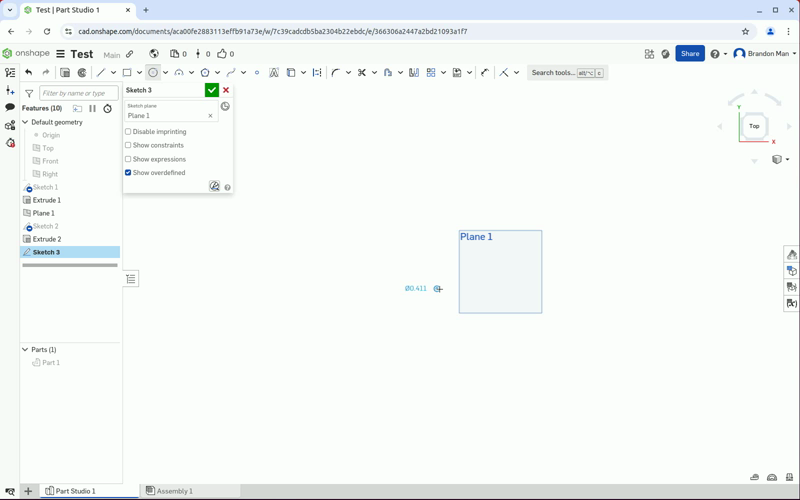
scroll(6)
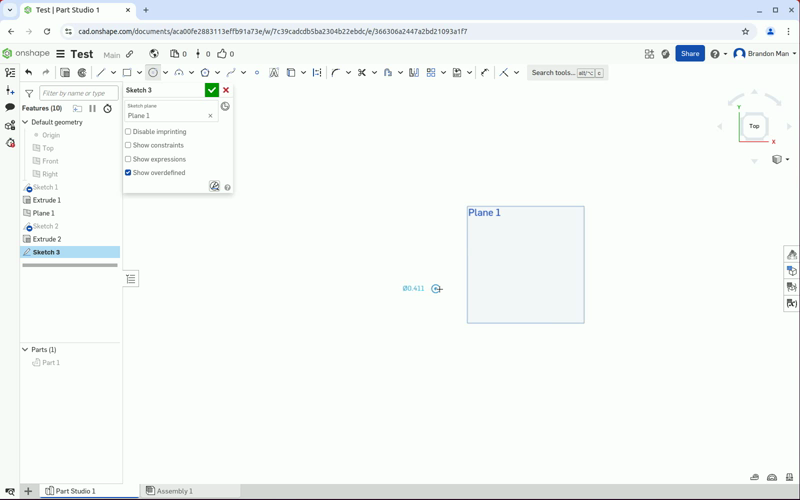
scroll(6)
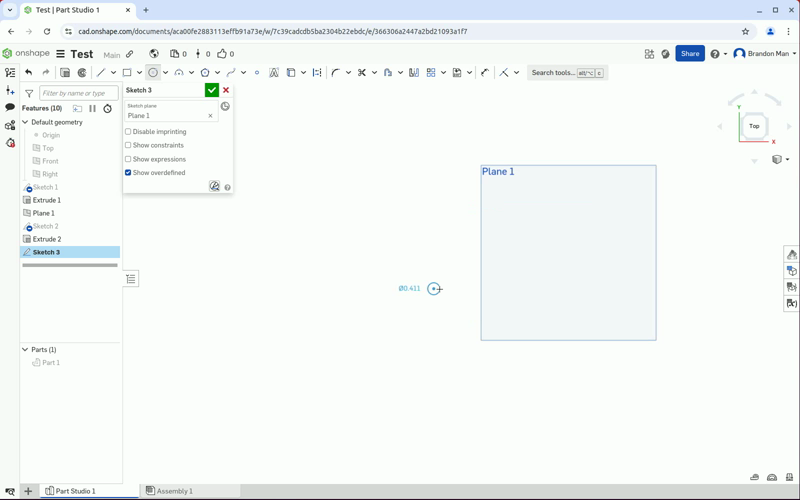
scroll(6)
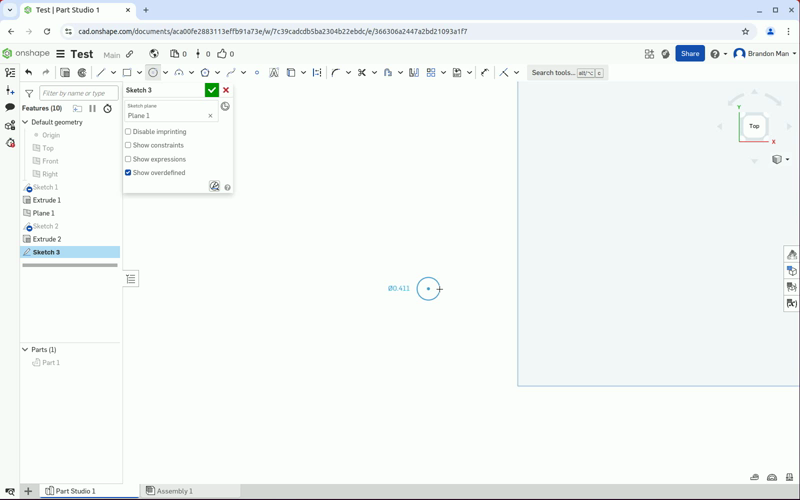
click(439, 288)
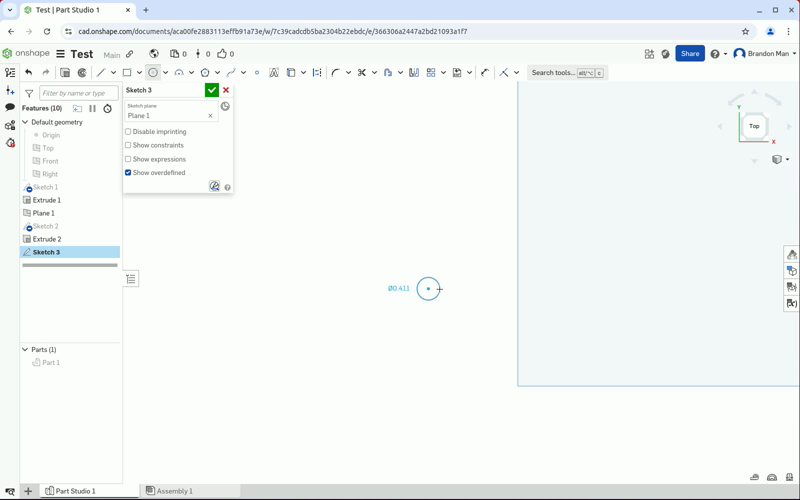
scroll(-6)
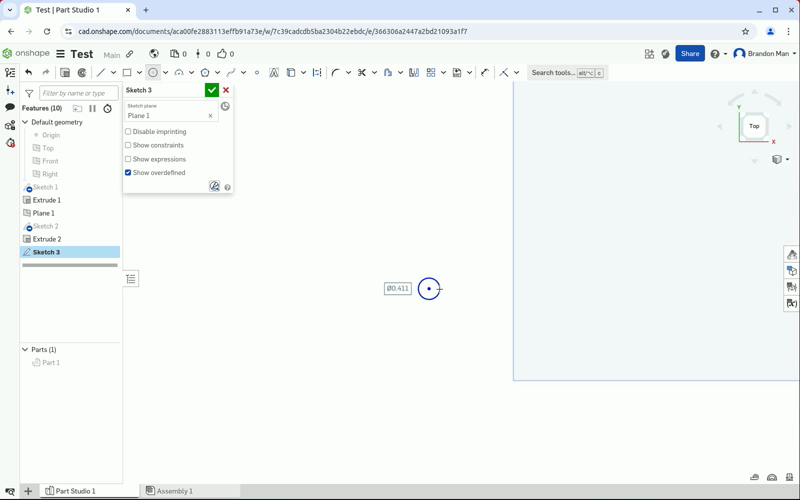
scroll(-6)
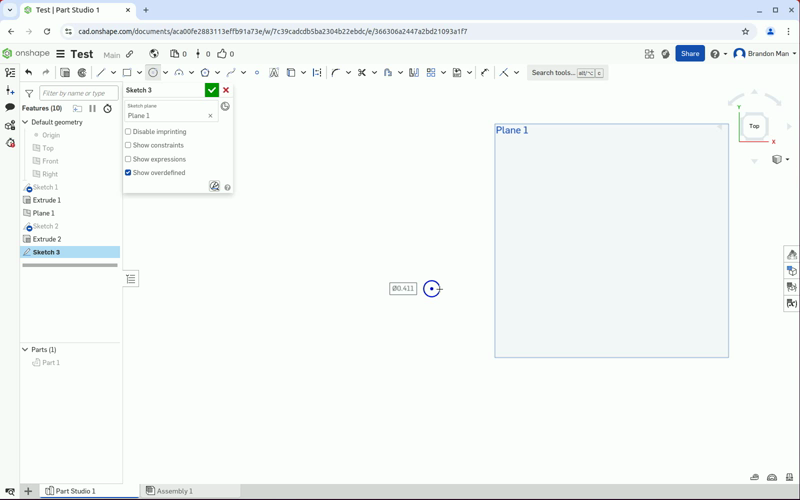
scroll(-6)
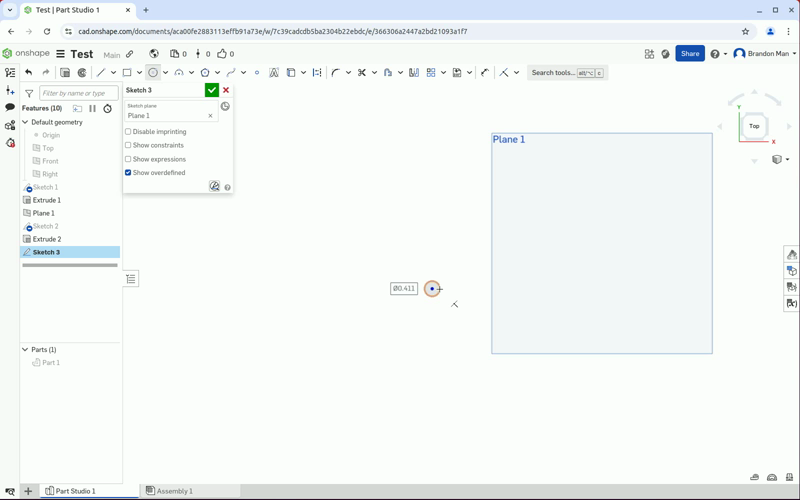
scroll(-6)
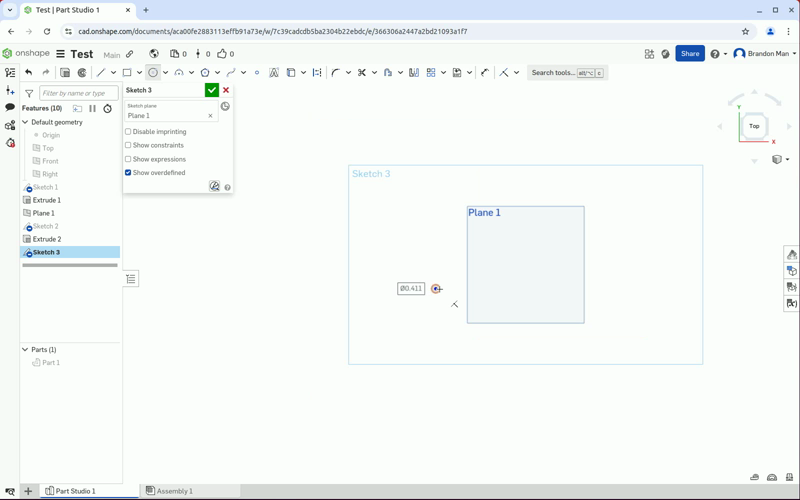
scroll(-6)
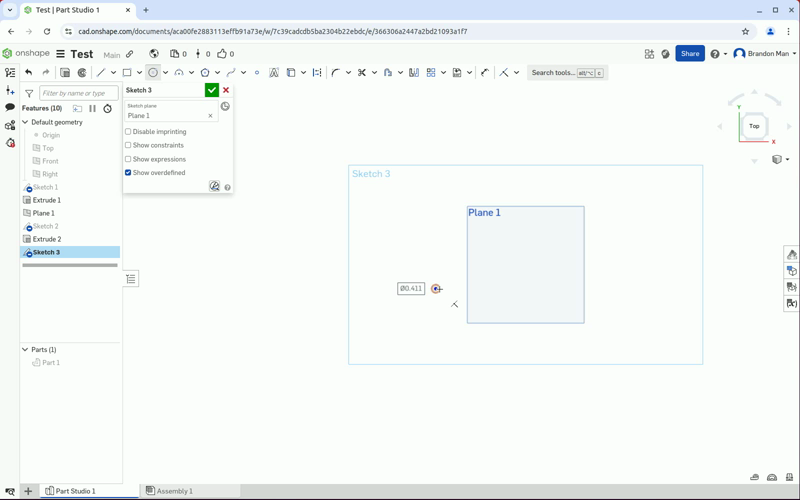
scroll(-6)
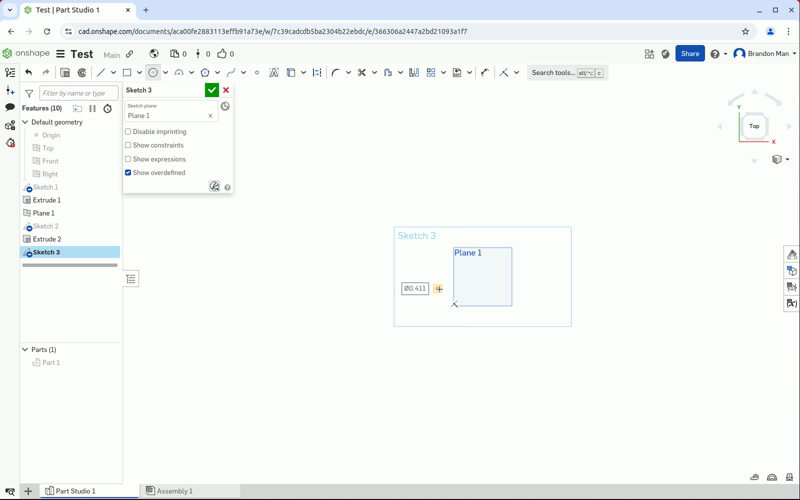
scroll(-6)
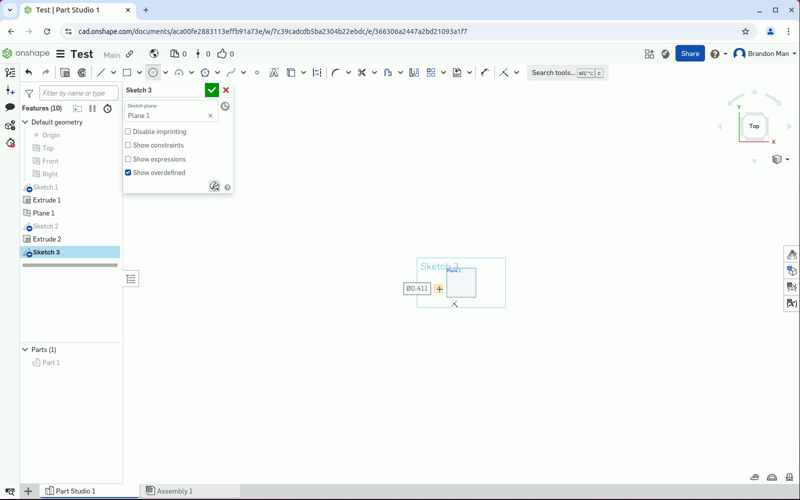
key(esc)
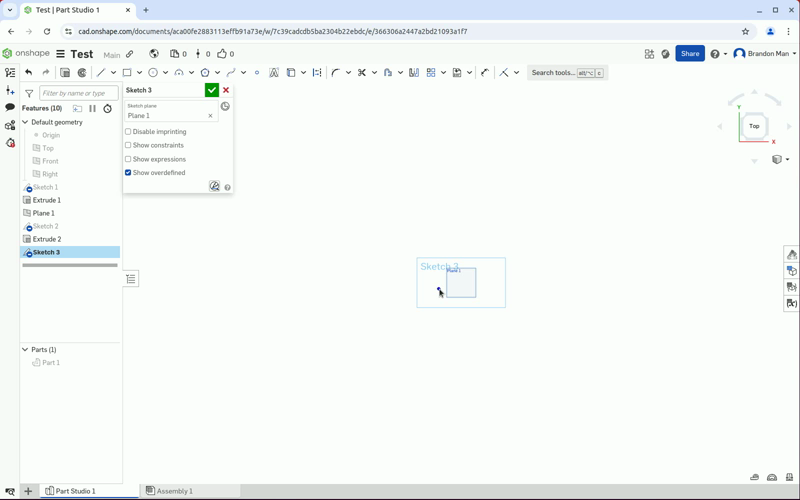
mouse_move(438, 289)
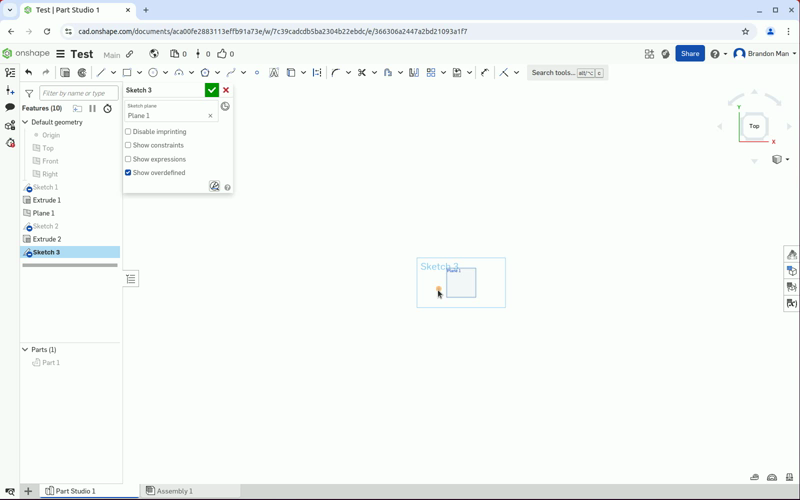
scroll(6)
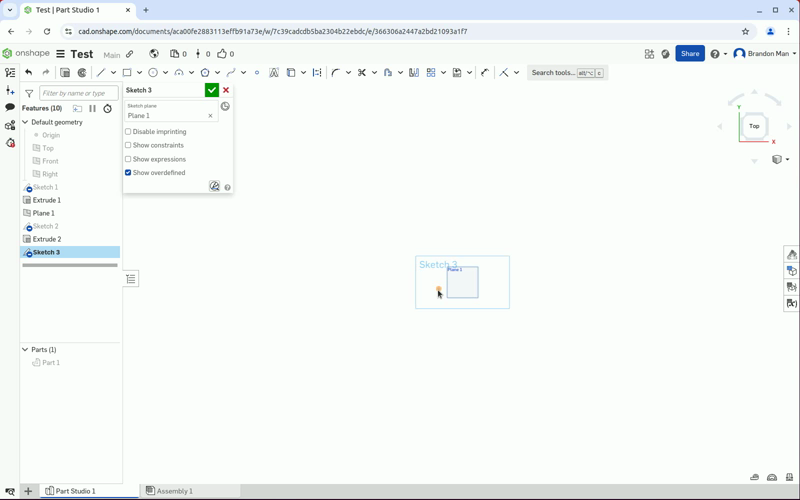
scroll(6)
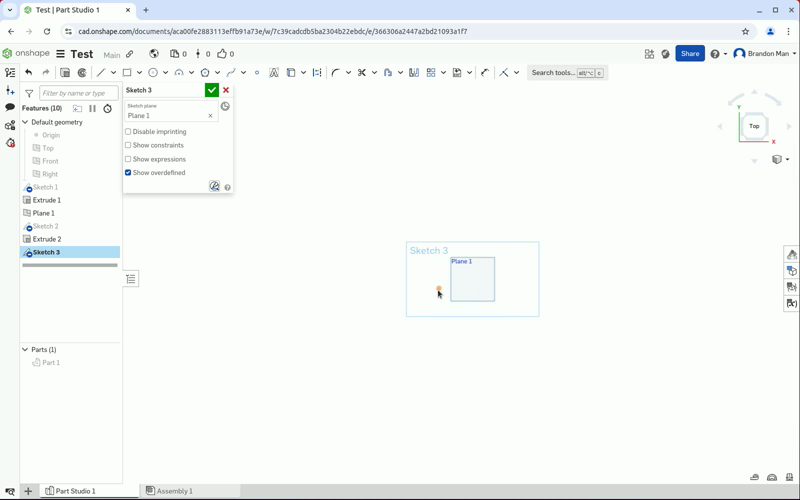
scroll(6)
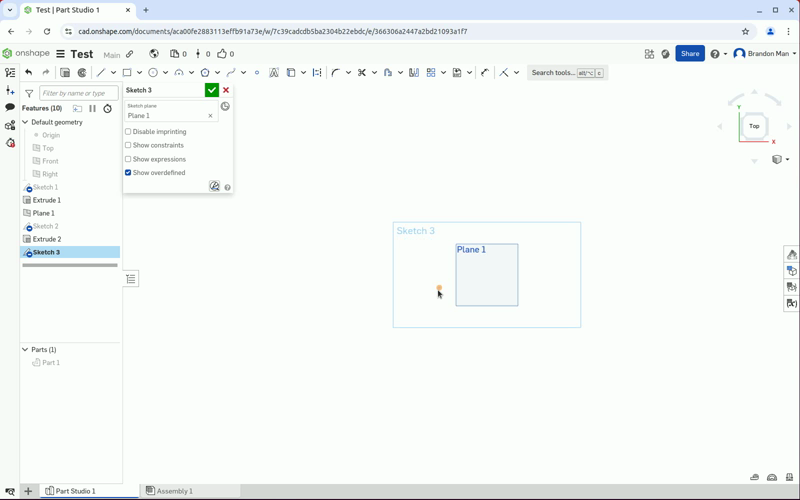
scroll(6)
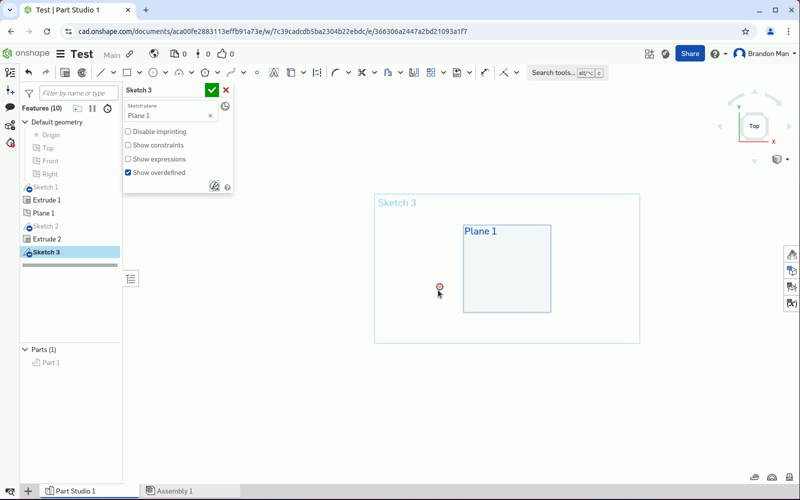
scroll(6)
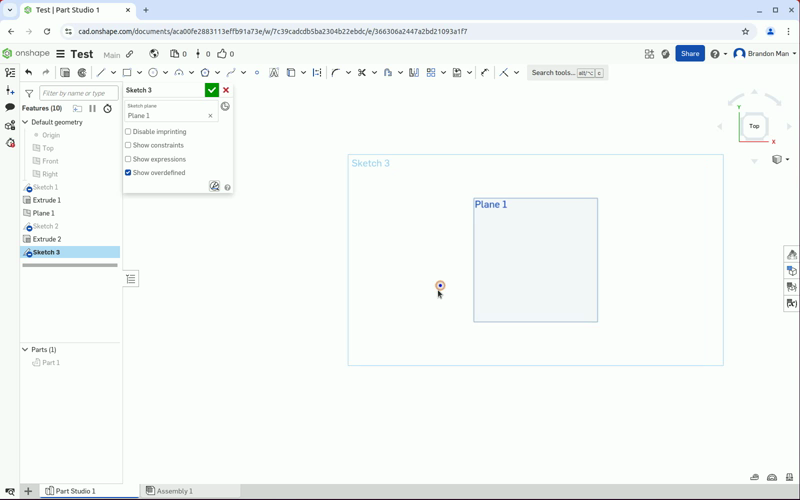
scroll(6)
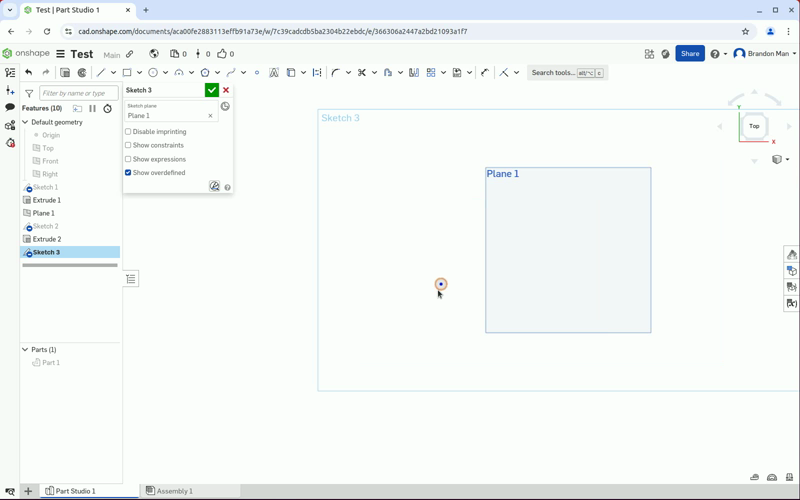
scroll(6)
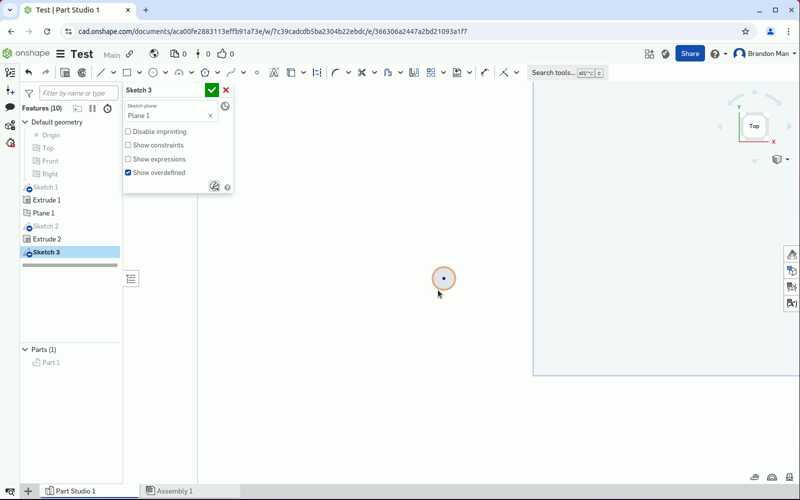
click(438, 289)
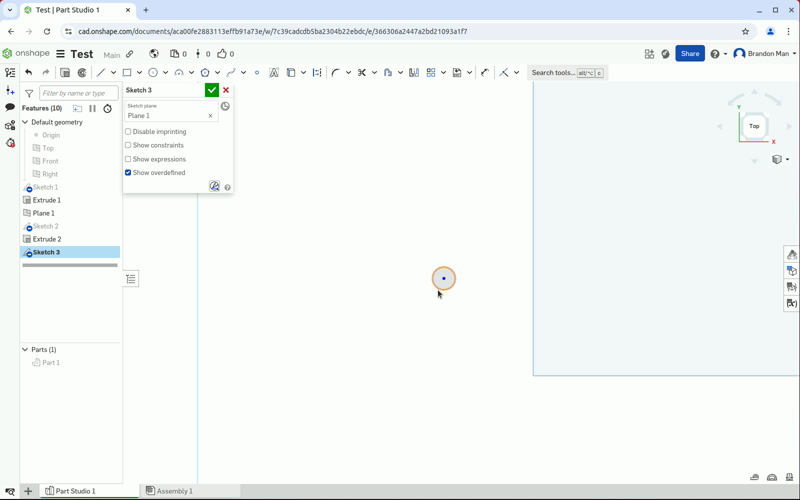
scroll(-6)
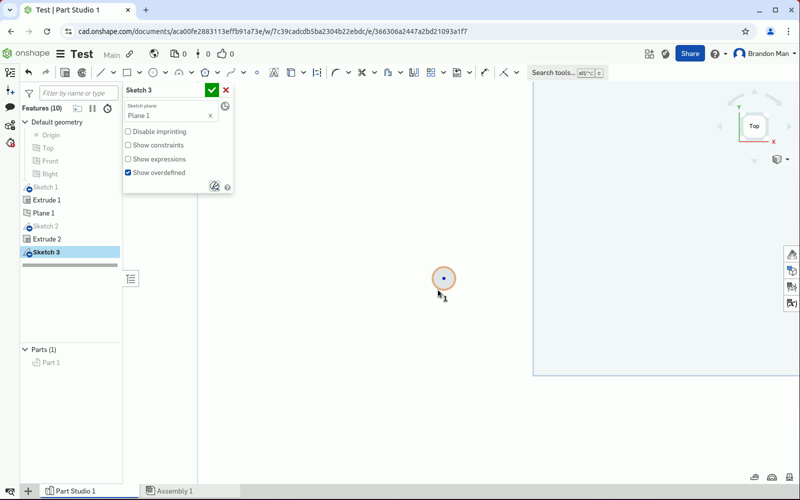
scroll(-6)
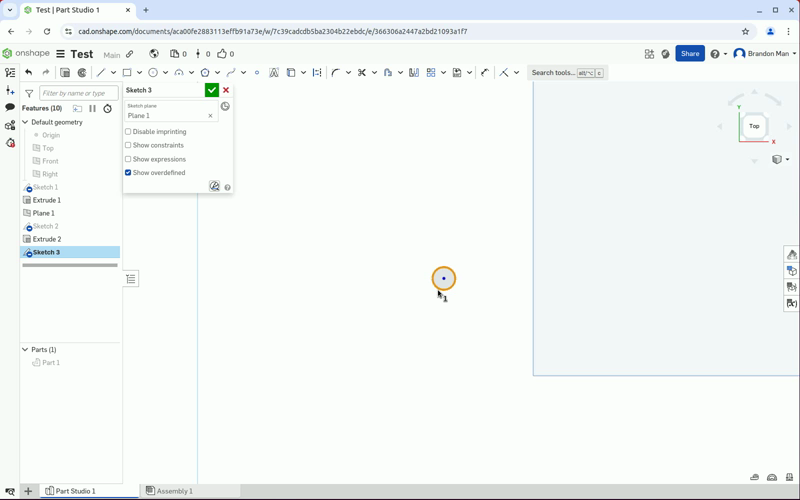
scroll(-6)
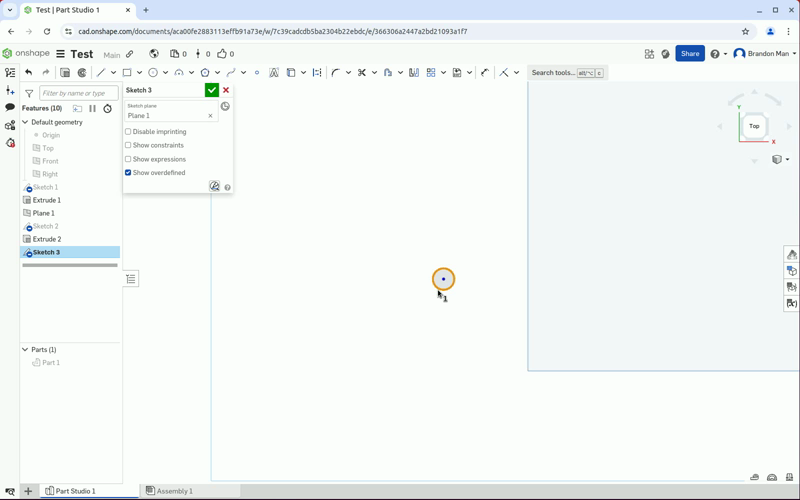
scroll(-6)
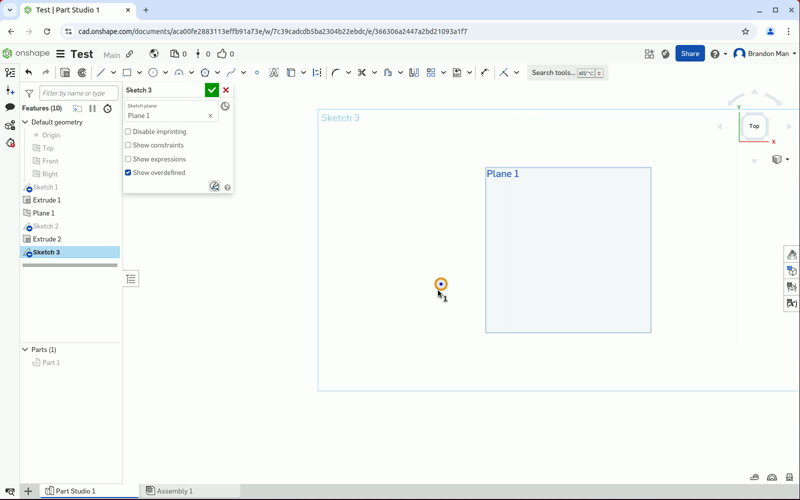
scroll(-6)
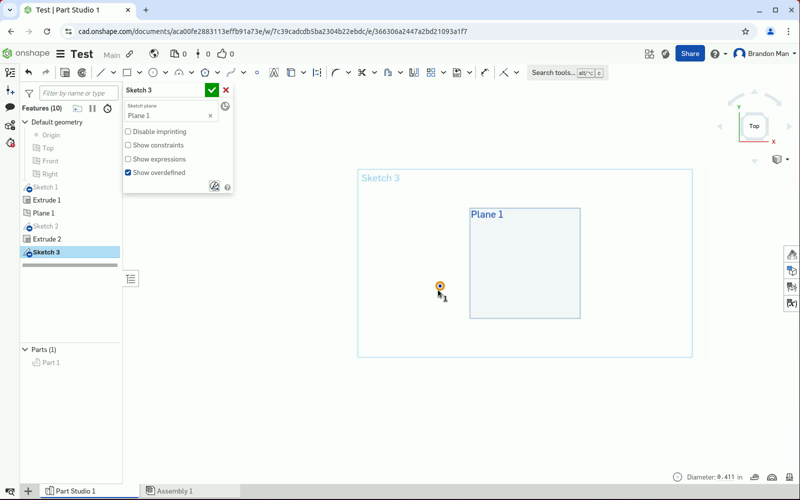
scroll(-6)
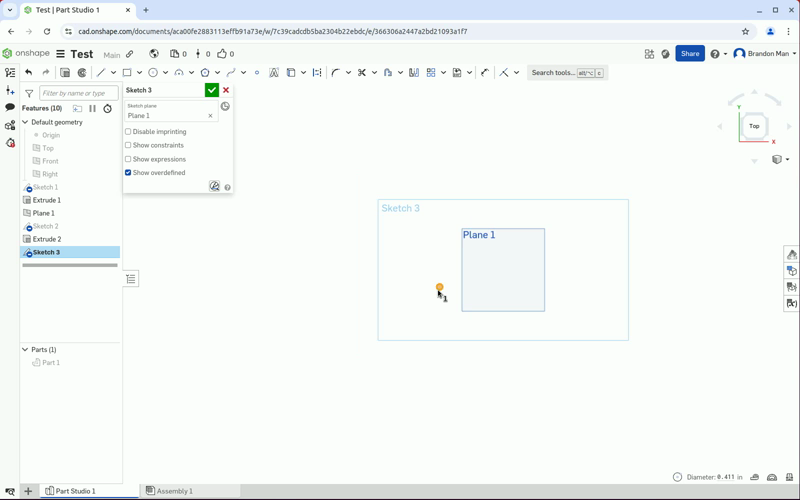
scroll(-6)
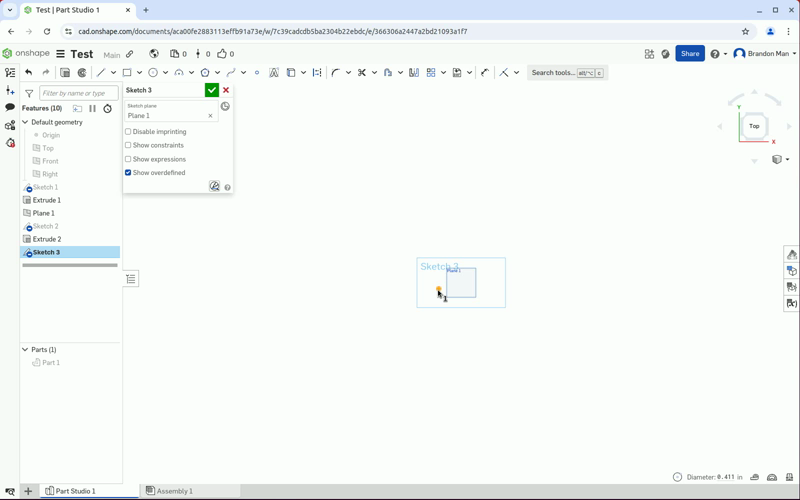
mouse_move(73, 352)
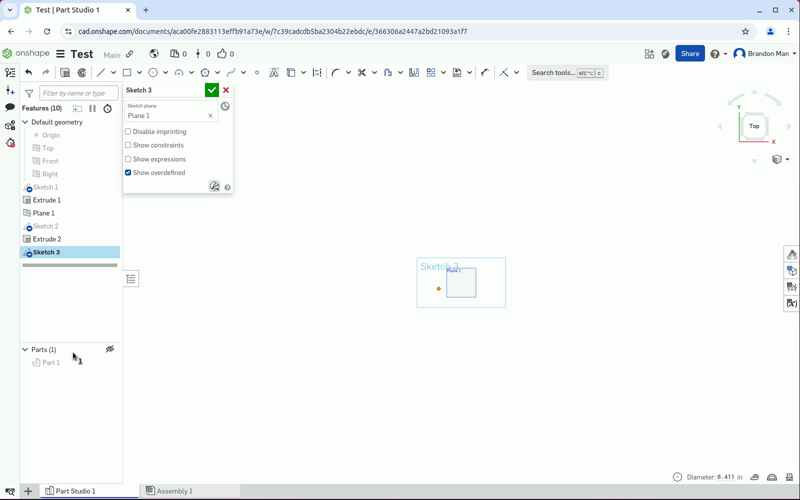
key(shift+y)
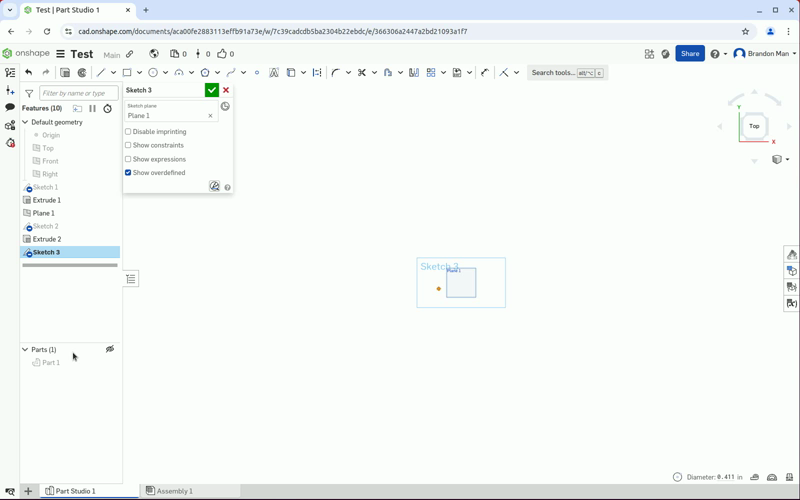
key(shift+e)
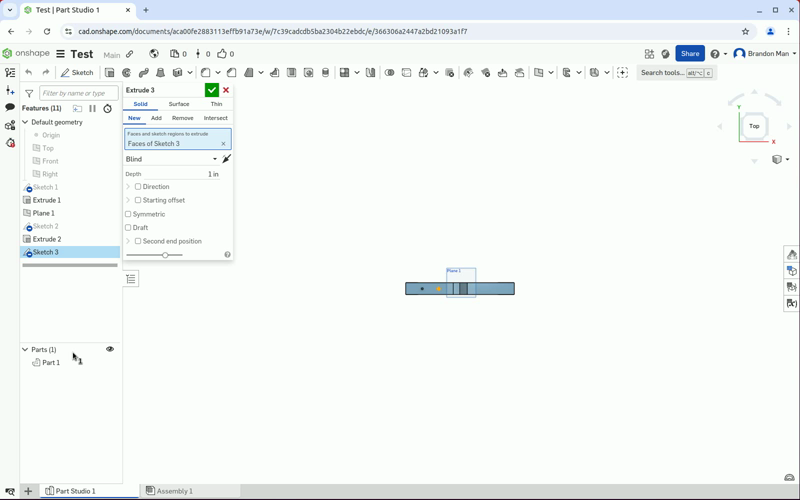
mouse_move(143, 106)
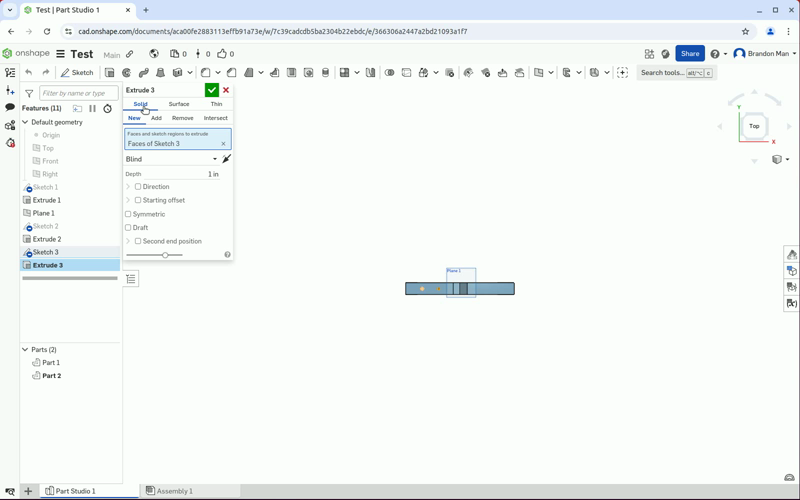
click(143, 106)
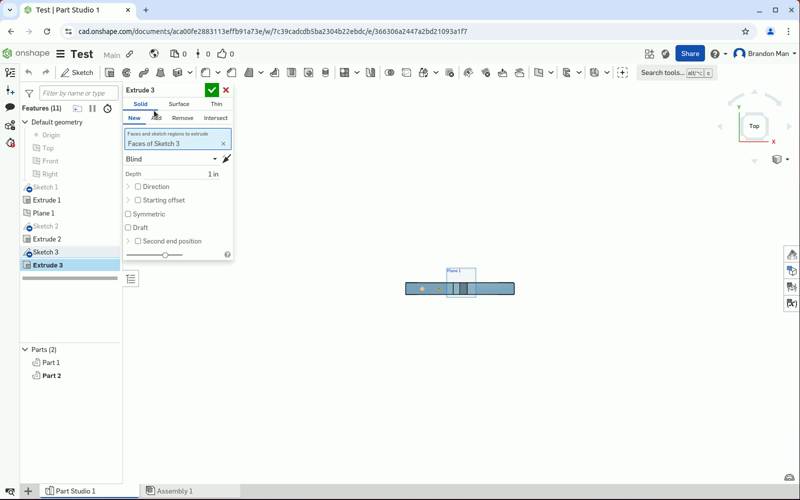
mouse_move(186, 120)
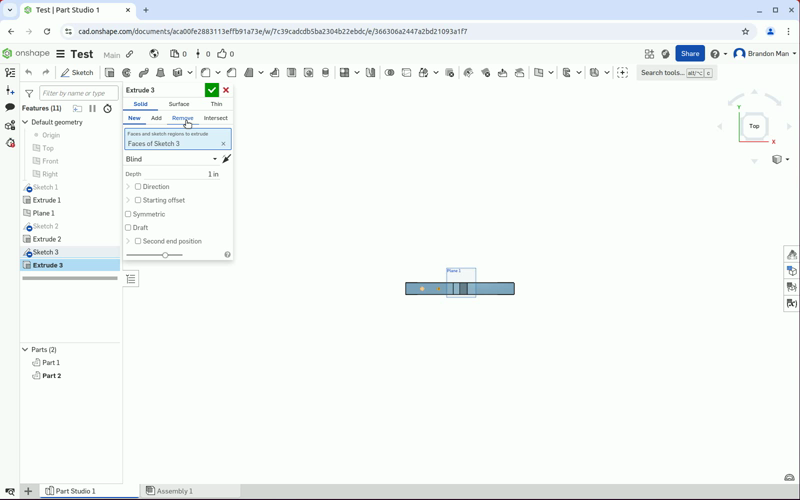
click(186, 120)
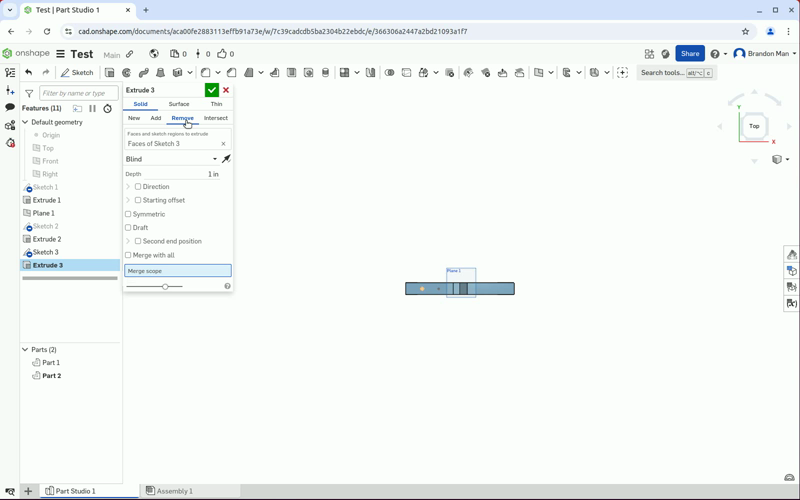
key(tab, 4)
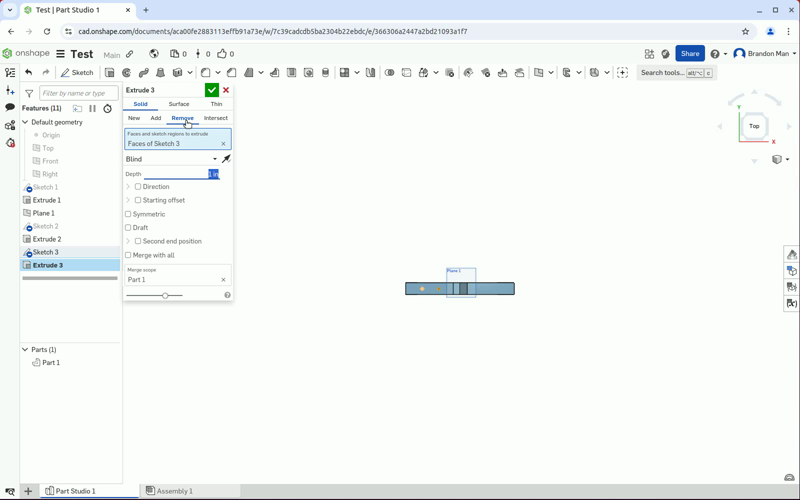
text(2.407)
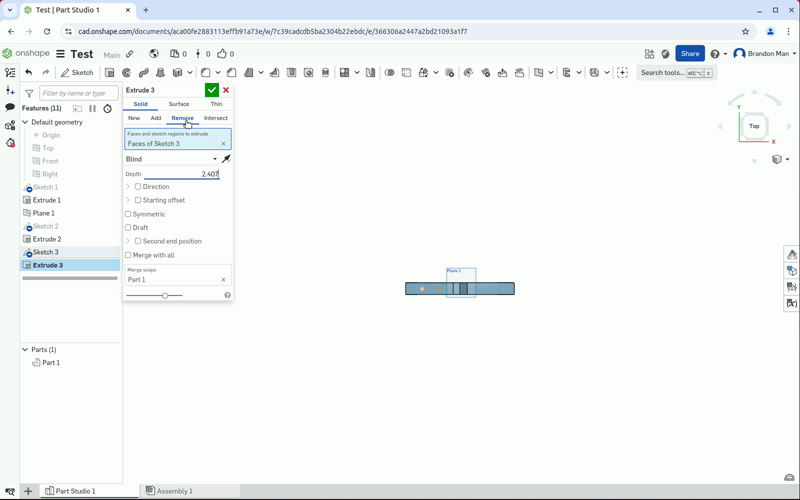
key(tab, 6)
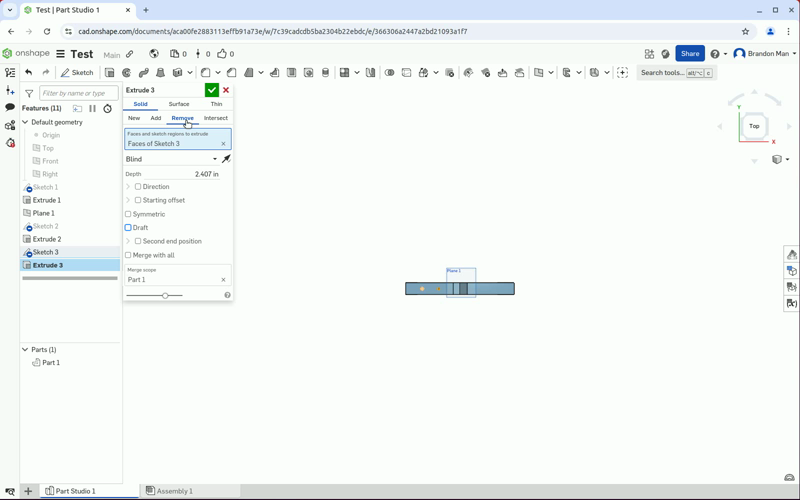
key(space)
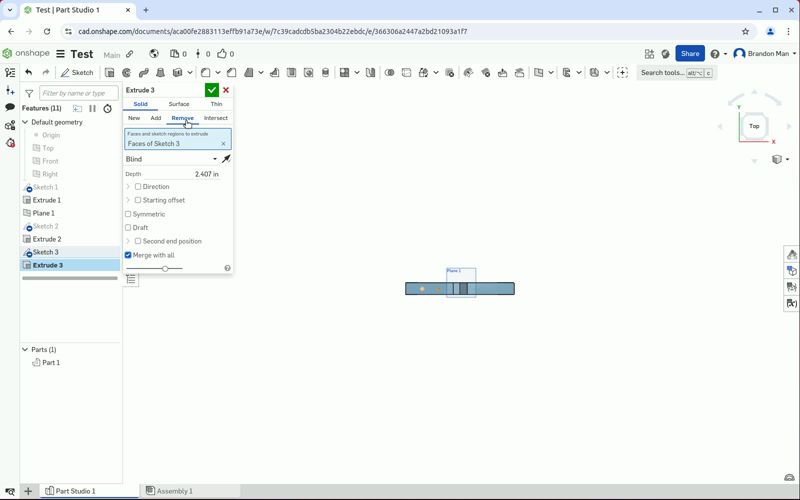
key(enter)
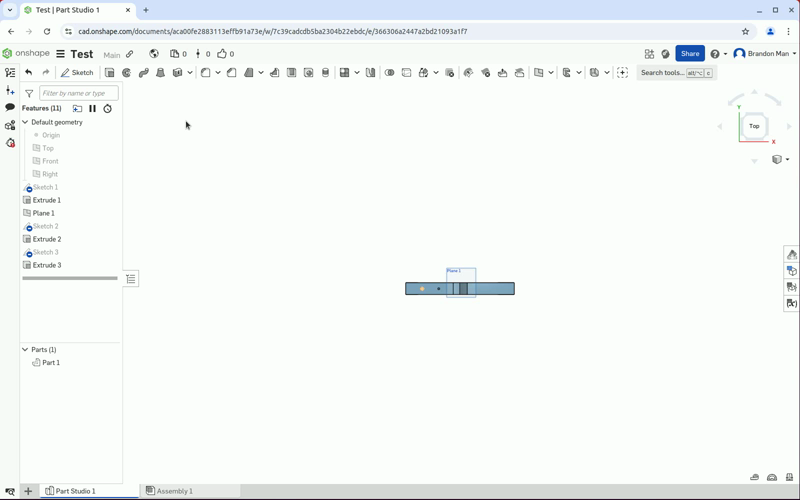
key(shift+h)
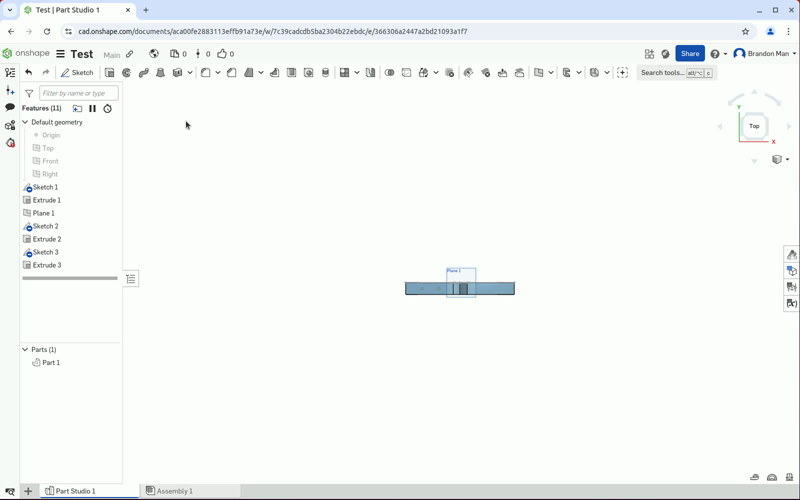
key(shift+h)
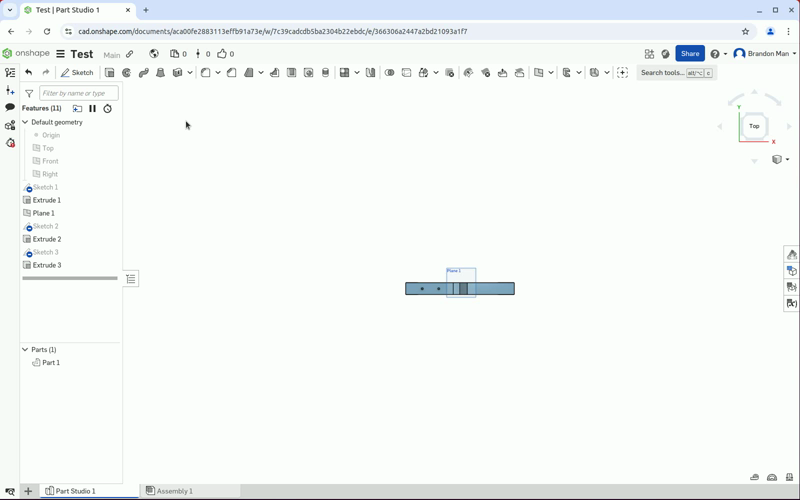
mouse_move(73, 189)
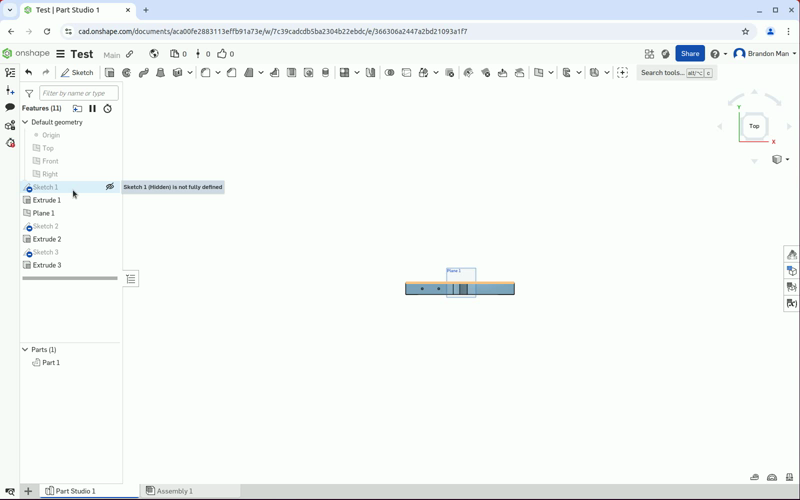
click(73, 189)
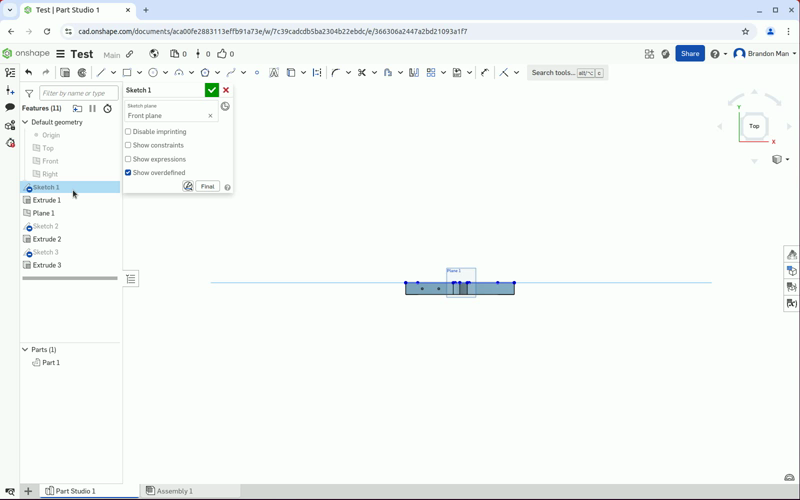
mouse_move(229, 92)
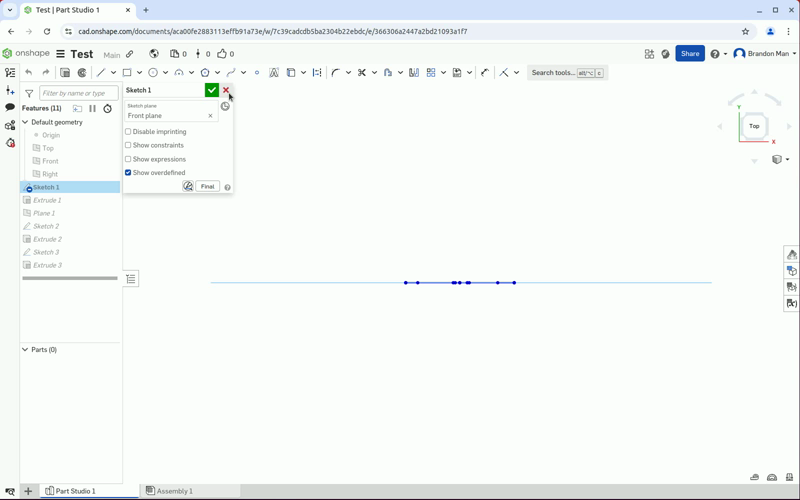
click(229, 92)
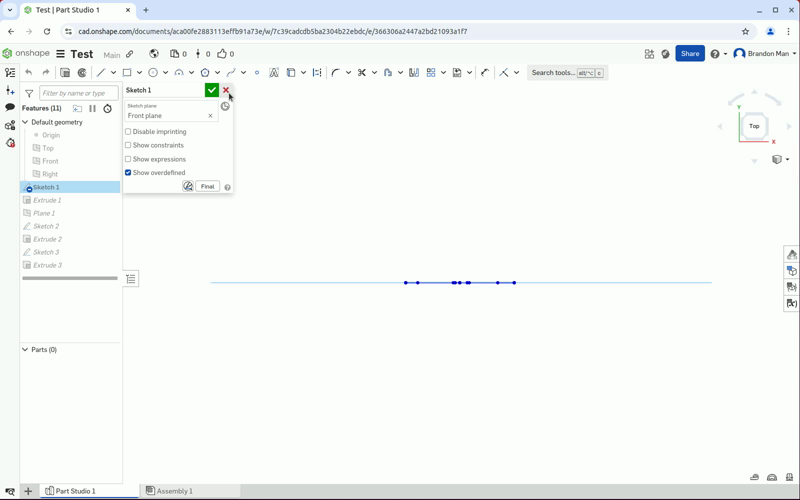
key(shift+s)
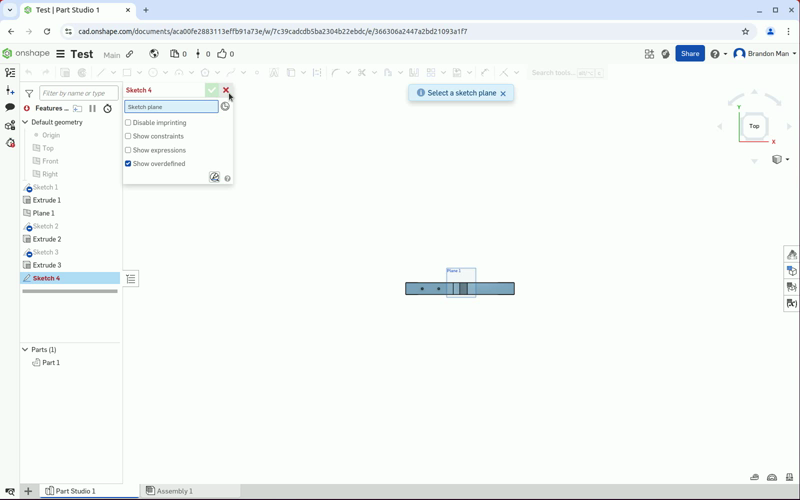
mouse_move(73, 215)
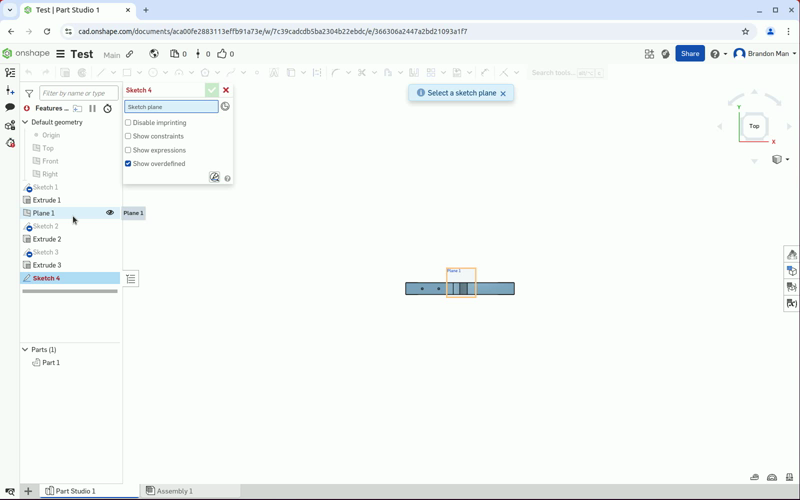
click(73, 215)
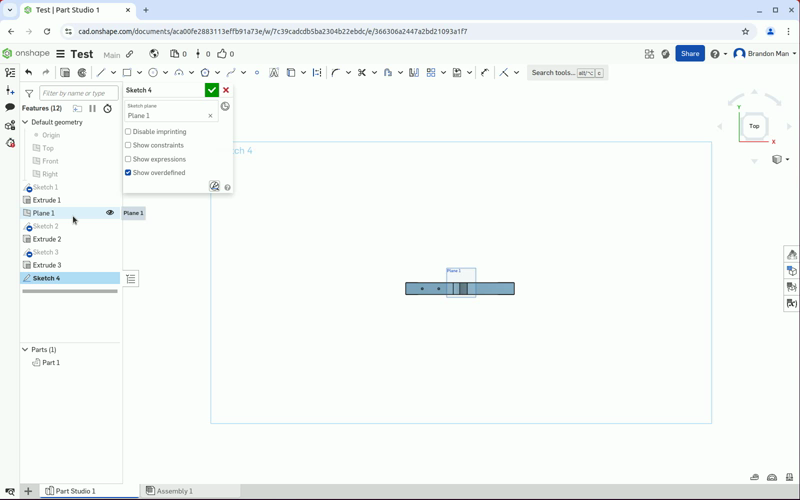
mouse_move(73, 352)
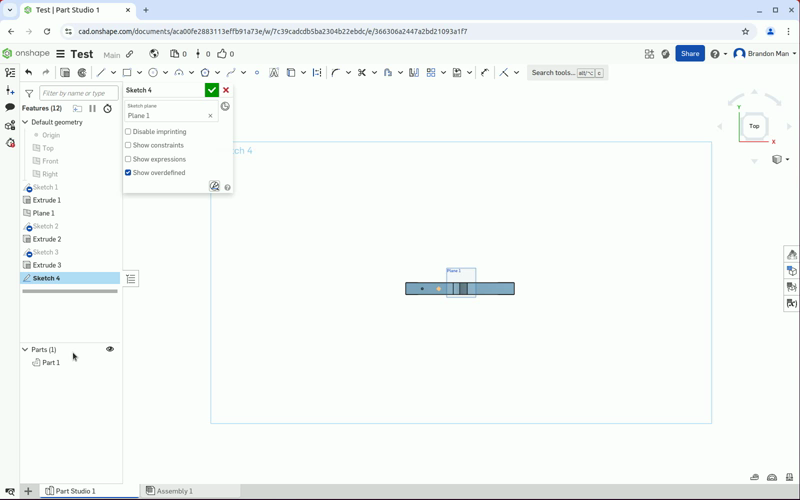
key(y)
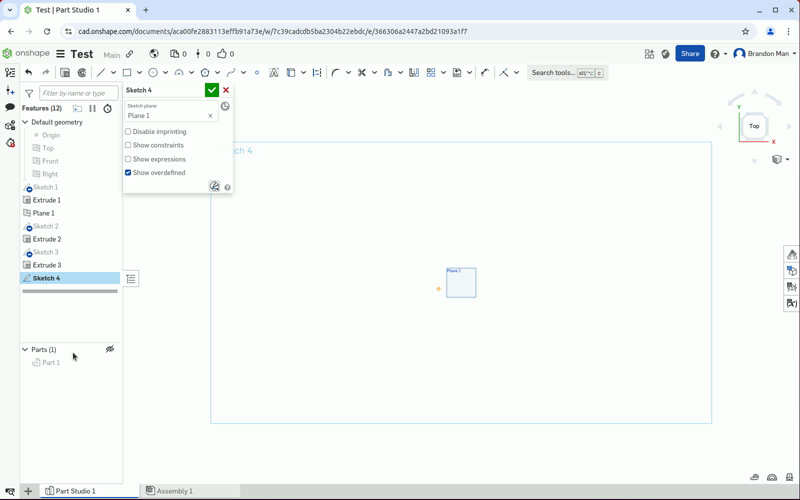
key(c)
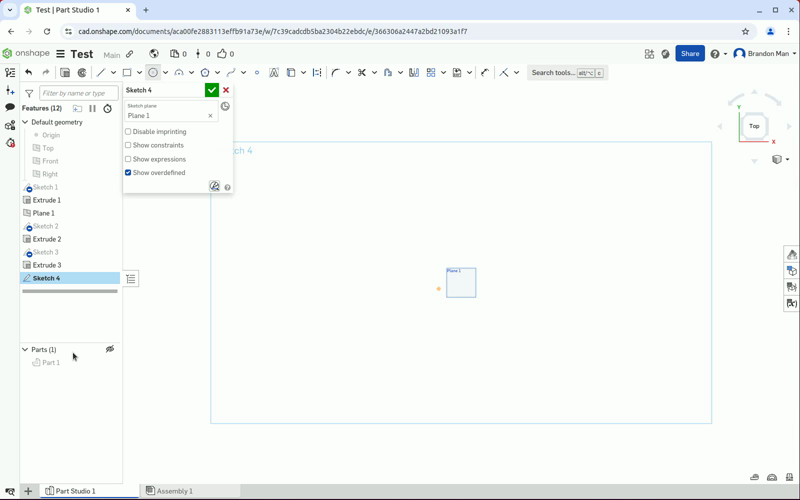
key_down(shift)
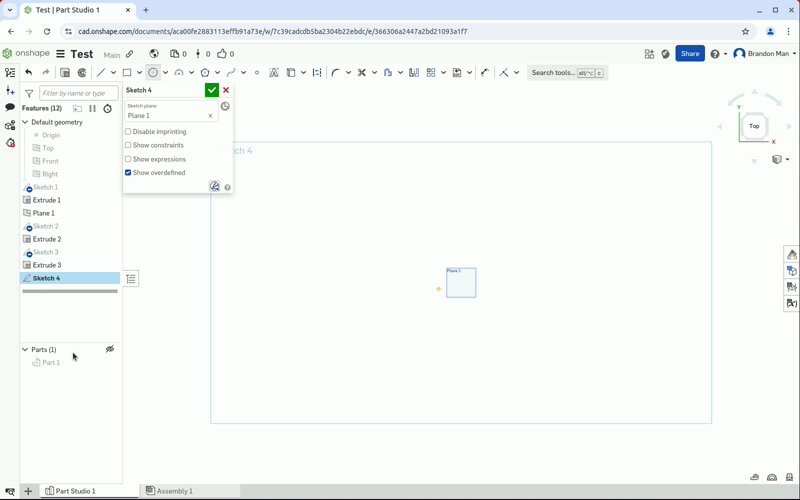
mouse_move(484, 288)
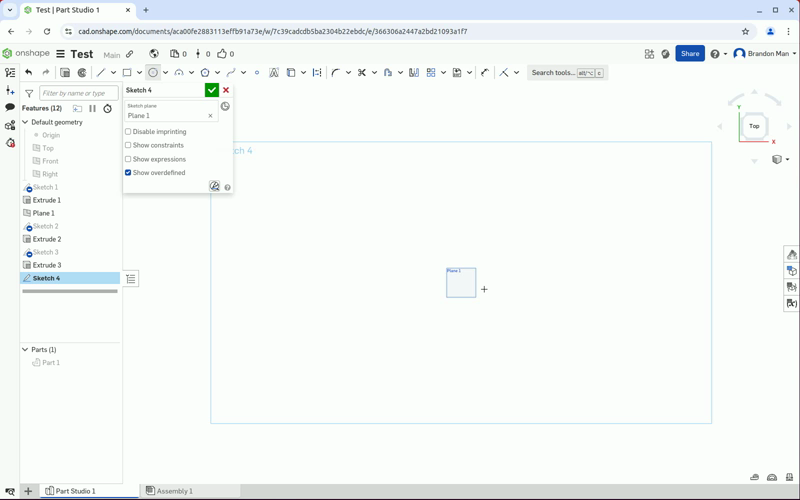
click(484, 288)
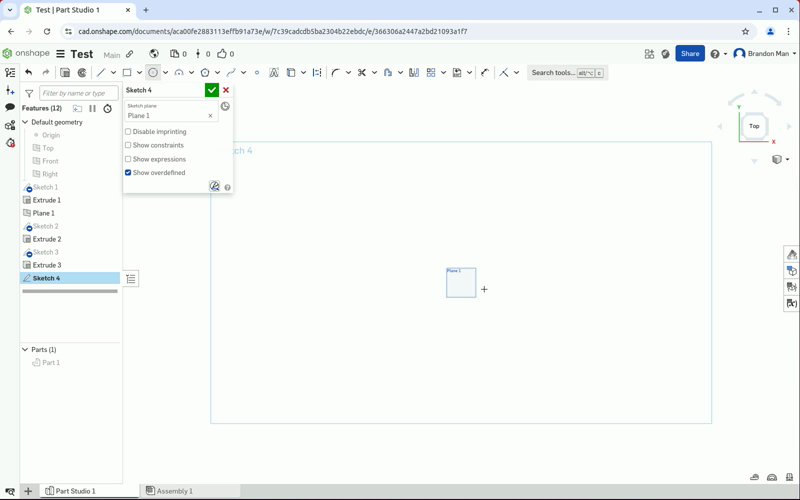
key_up(shift)
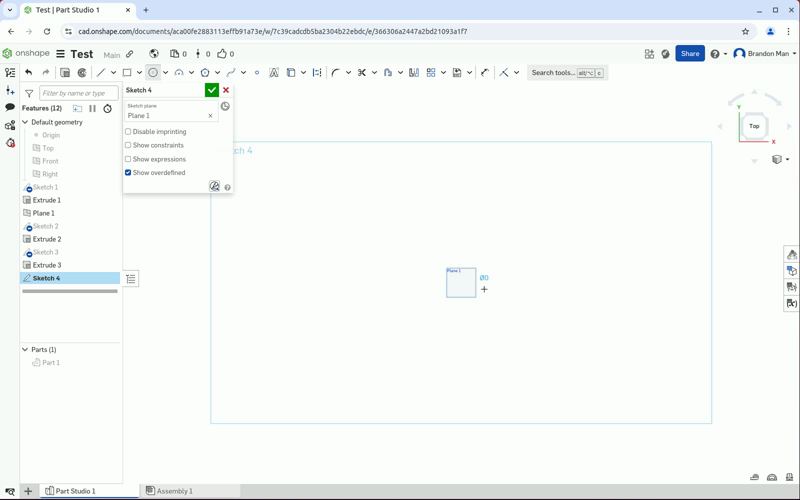
mouse_move(485, 288)
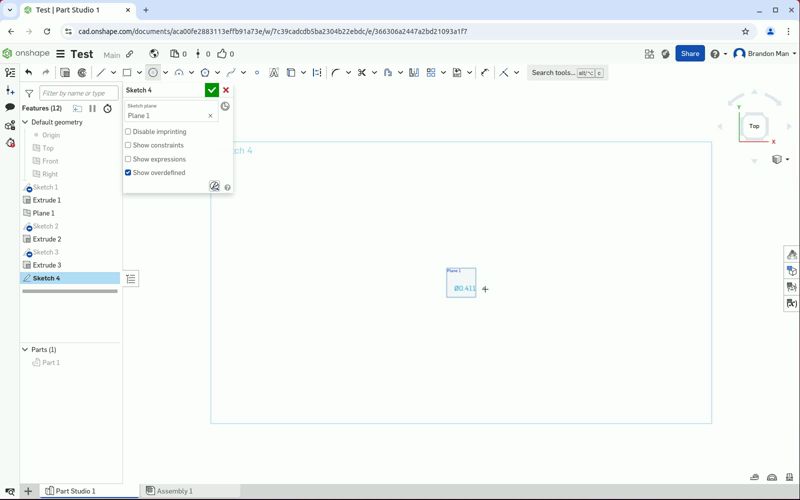
scroll(6)
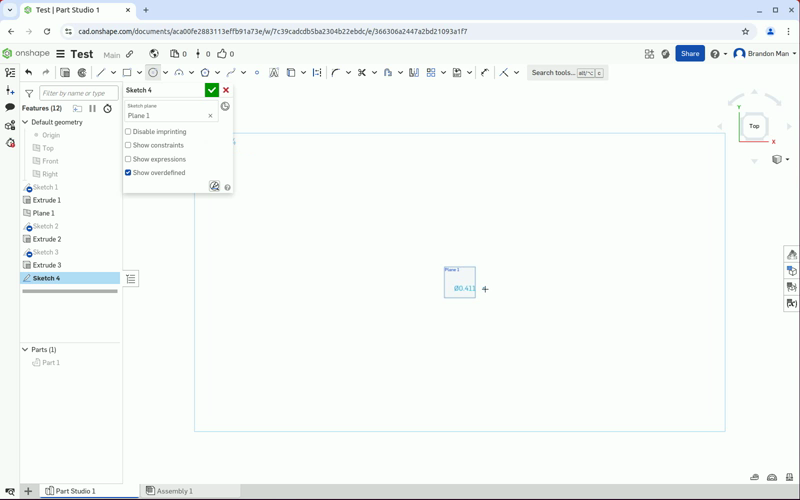
scroll(6)
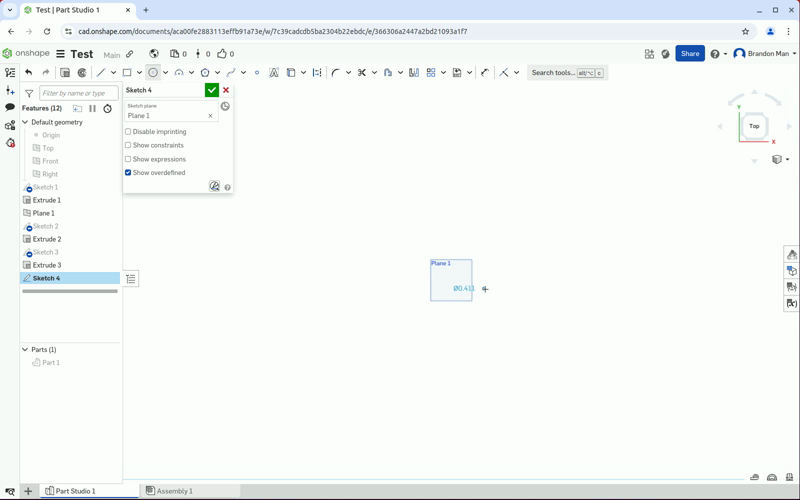
scroll(6)
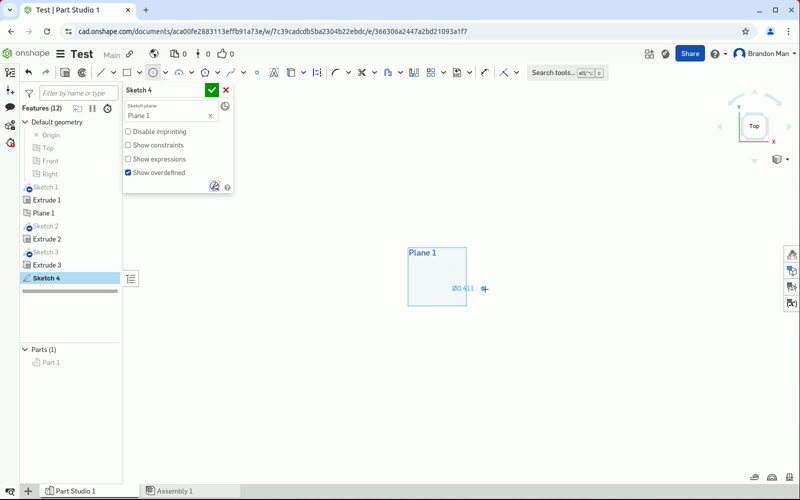
scroll(6)
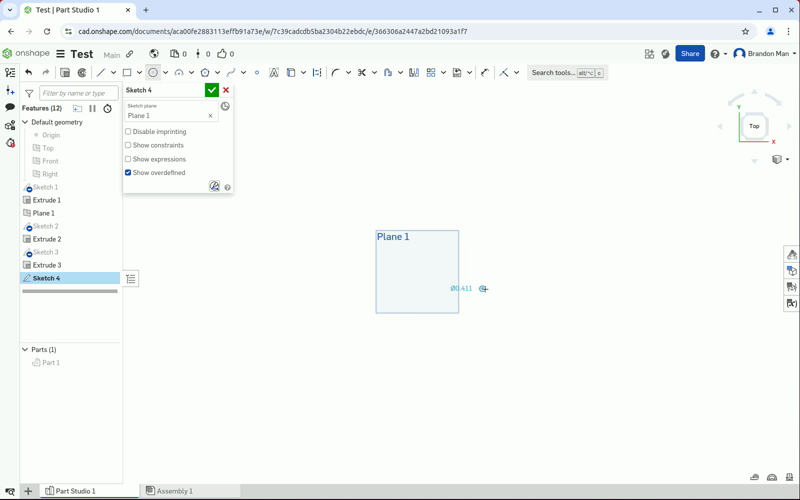
scroll(6)
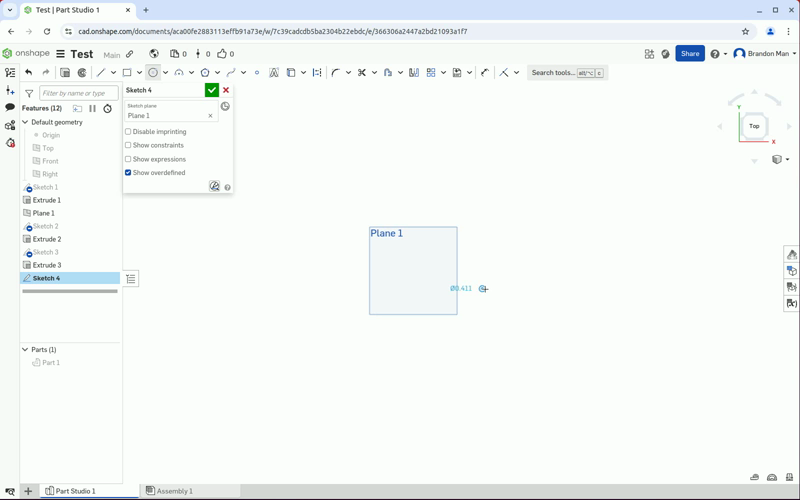
scroll(6)
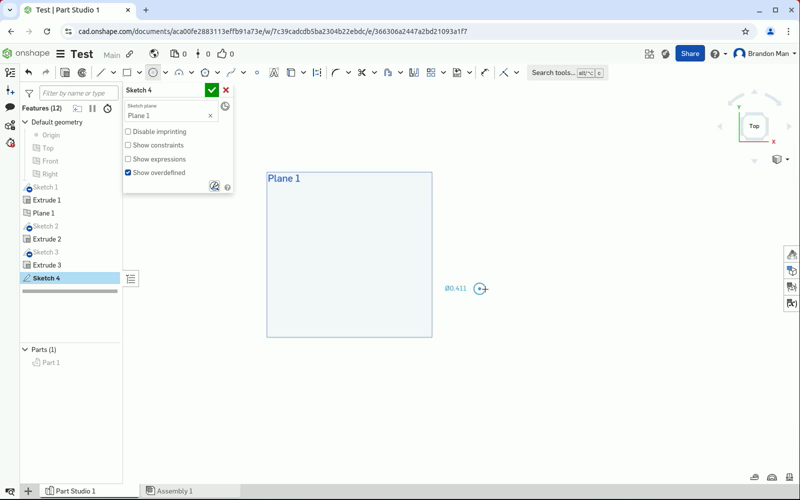
scroll(6)
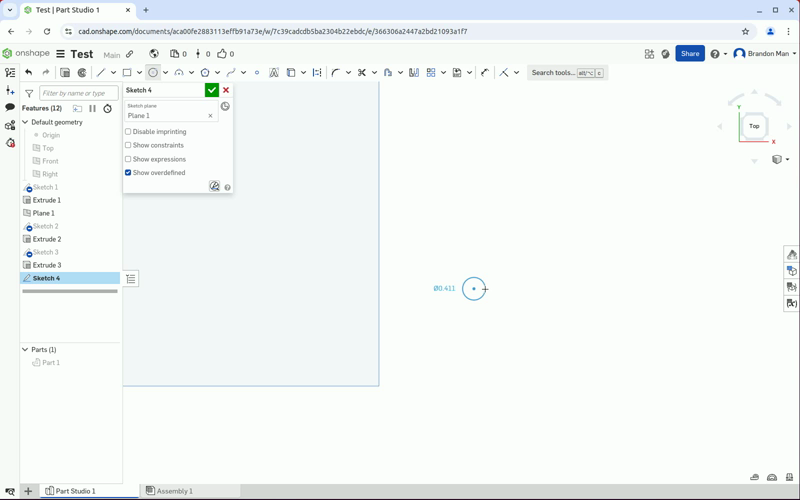
click(485, 288)
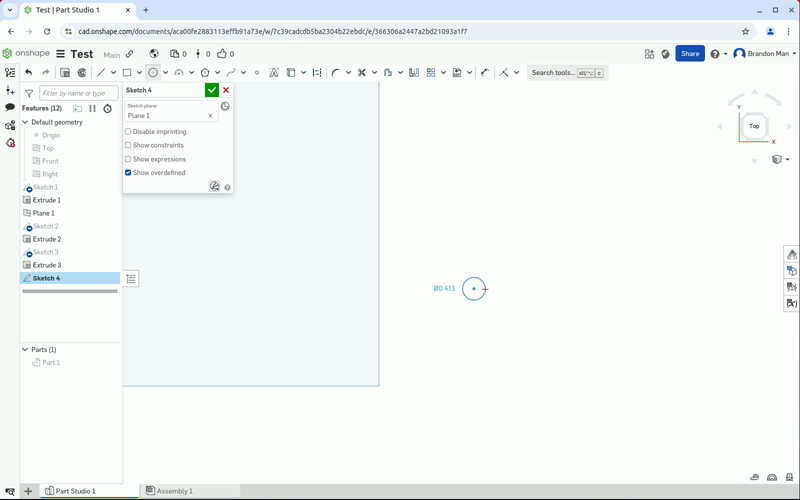
scroll(-6)
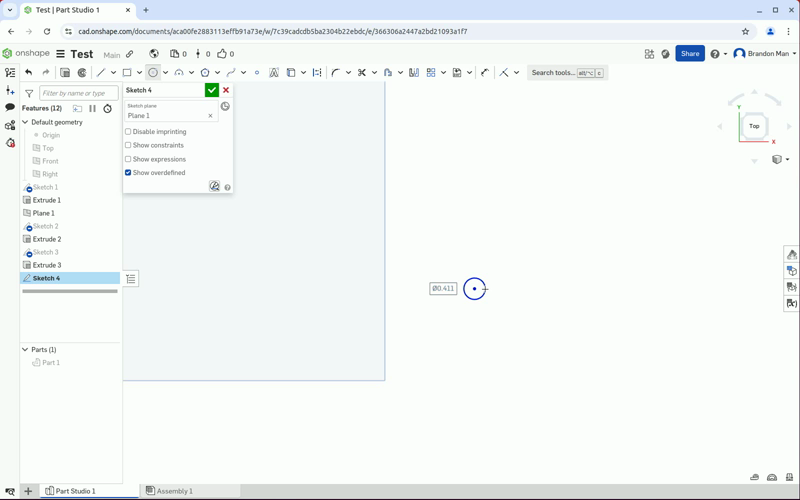
scroll(-6)
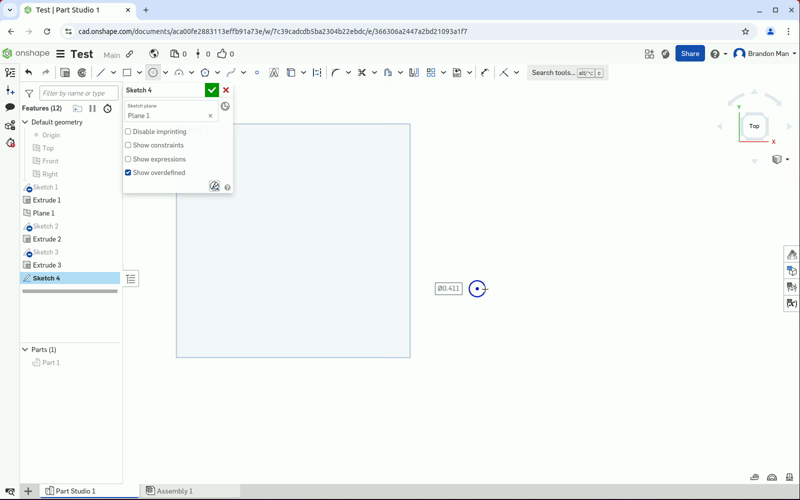
scroll(-6)
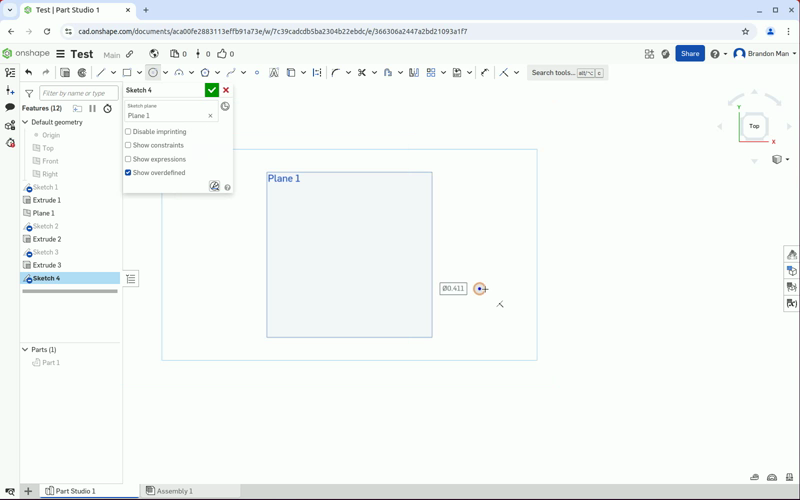
scroll(-6)
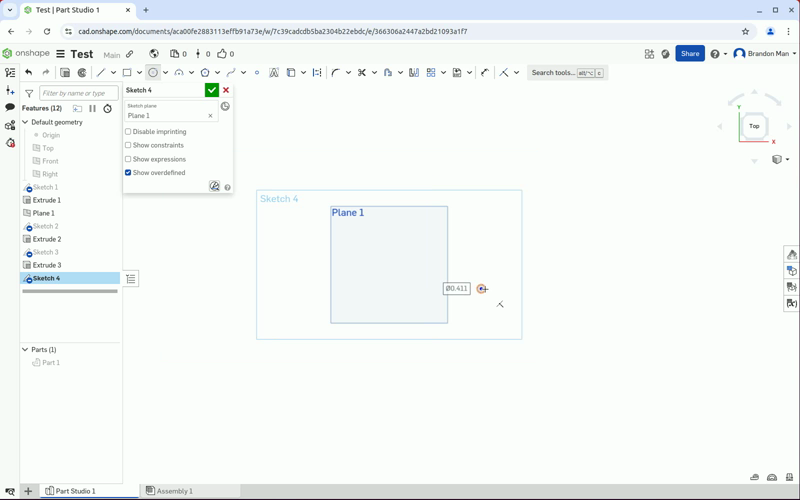
scroll(-6)
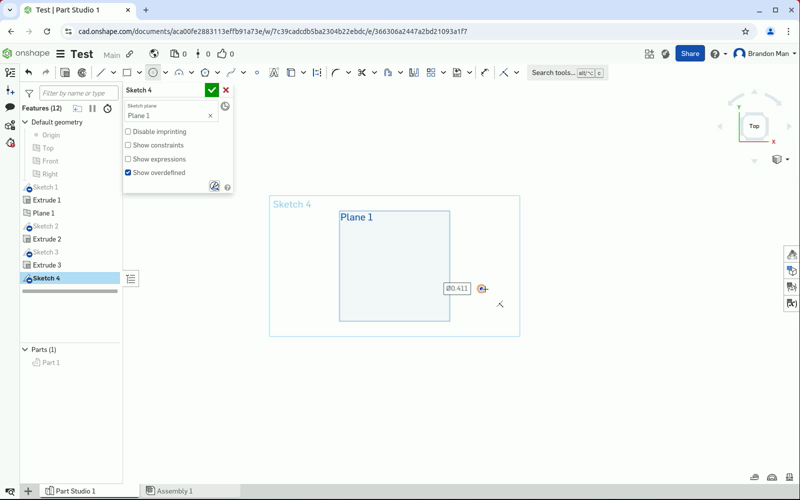
scroll(-6)
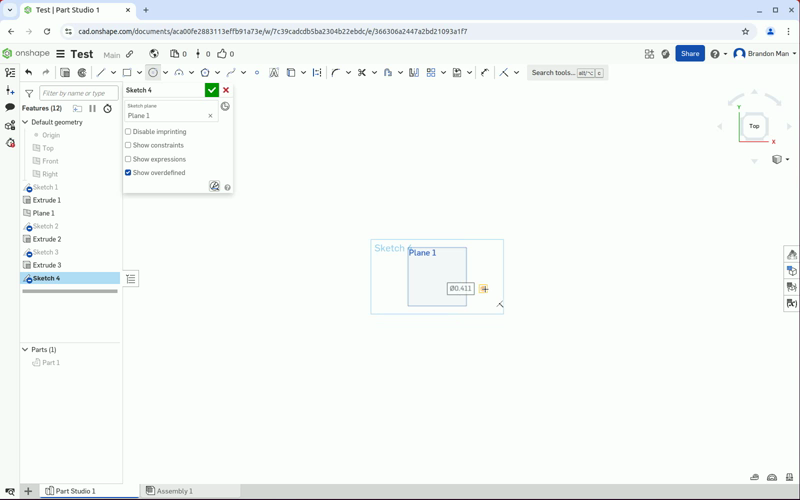
scroll(-6)
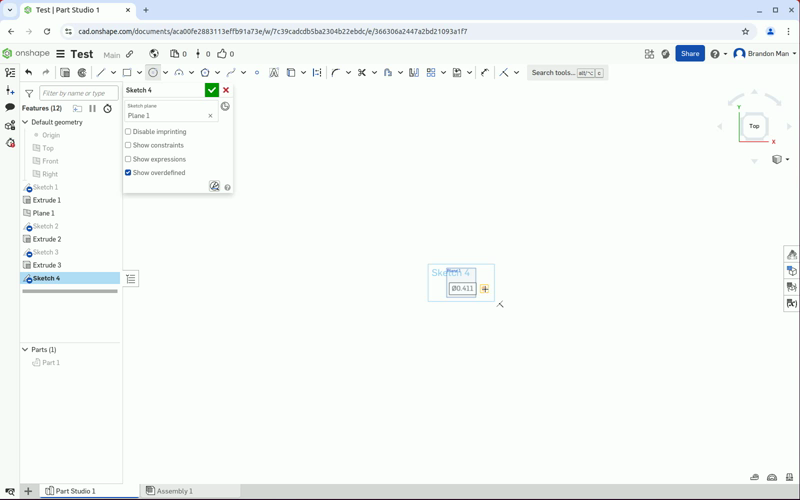
key(esc)
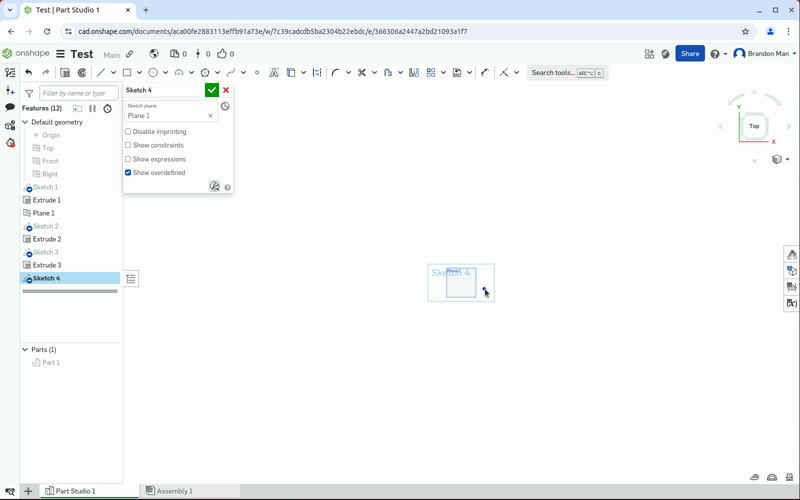
mouse_move(483, 287)
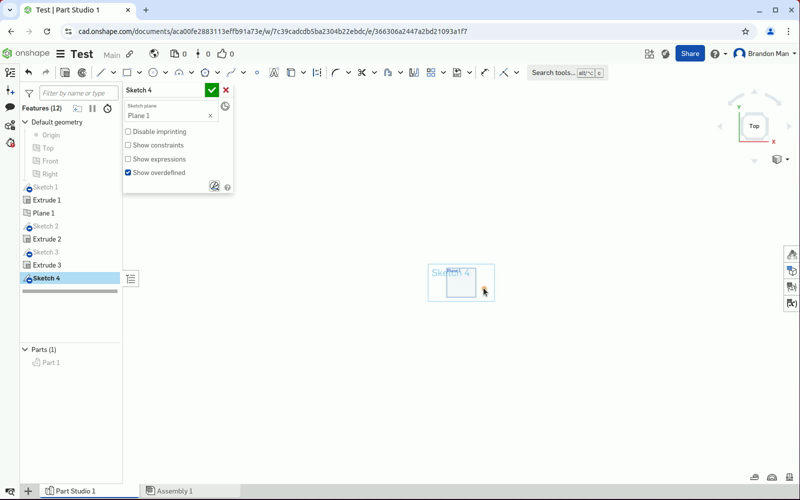
scroll(6)
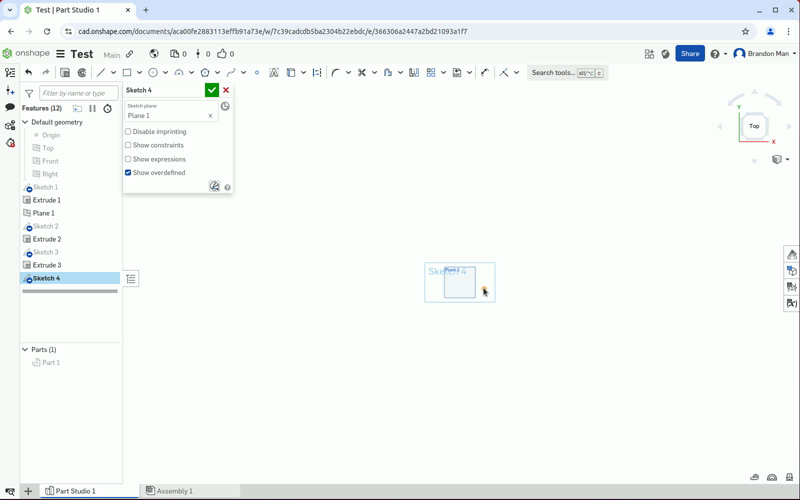
scroll(6)
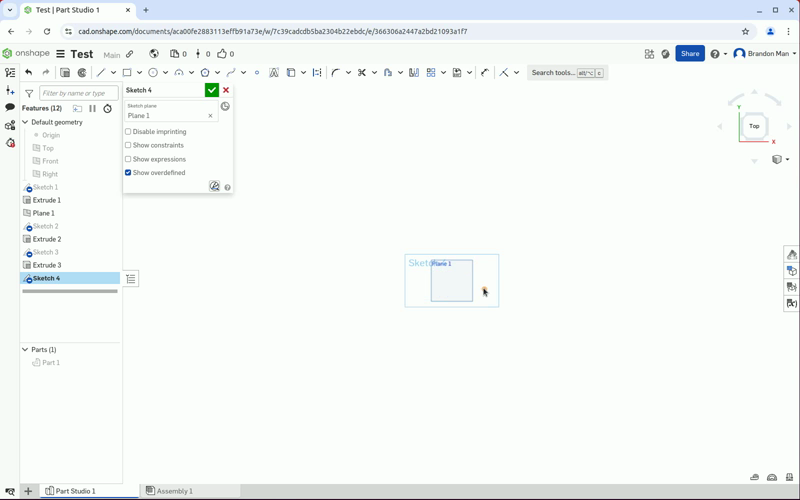
scroll(6)
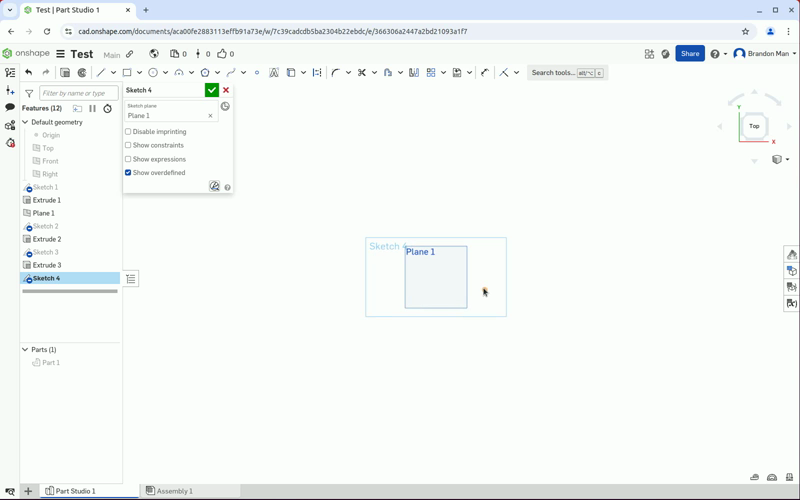
scroll(6)
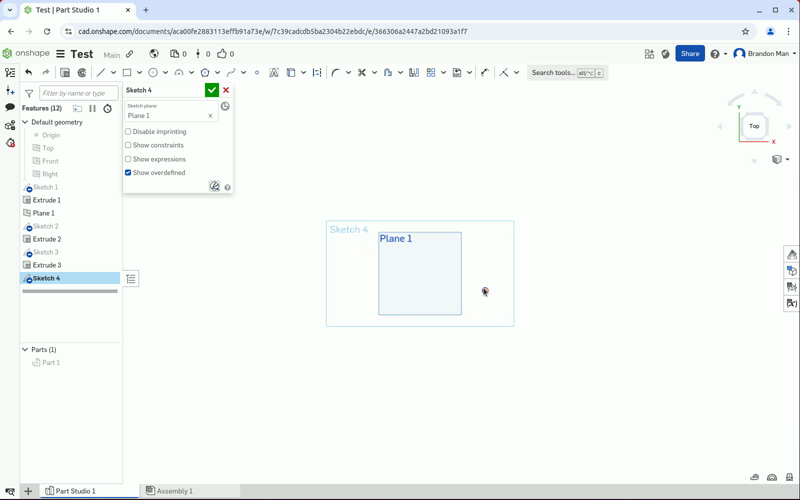
scroll(6)
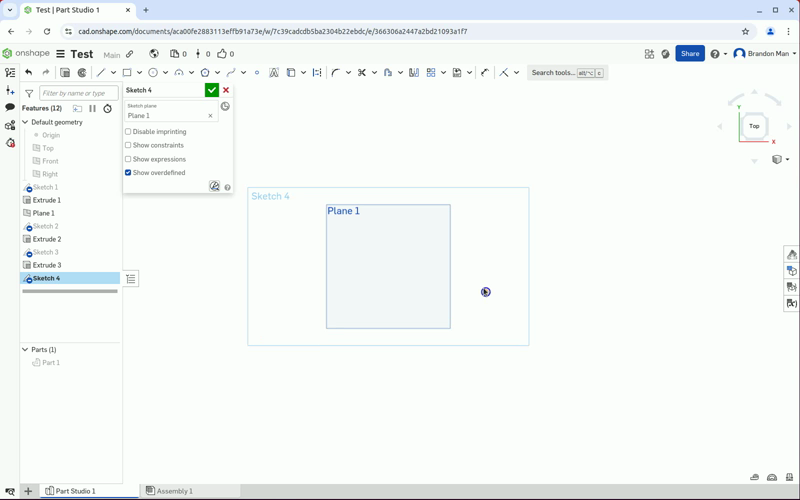
scroll(6)
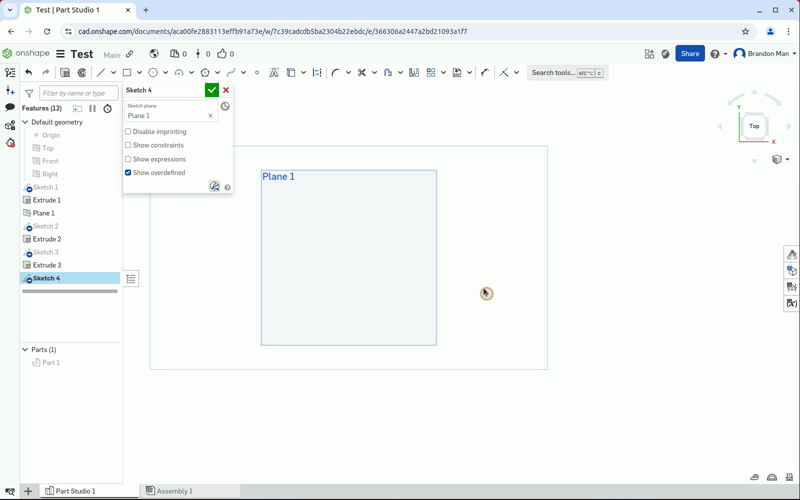
scroll(6)
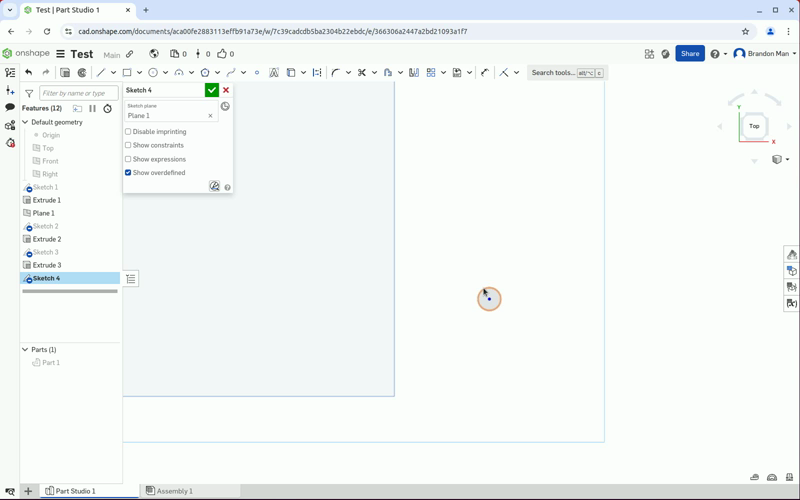
click(483, 287)
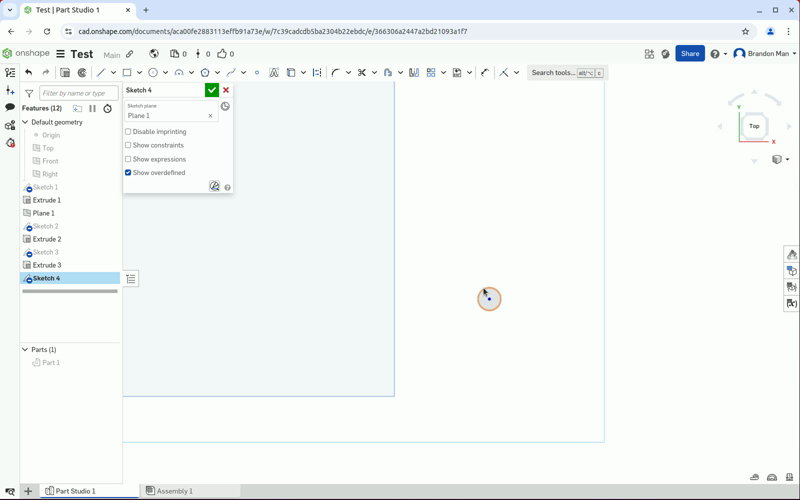
scroll(-6)
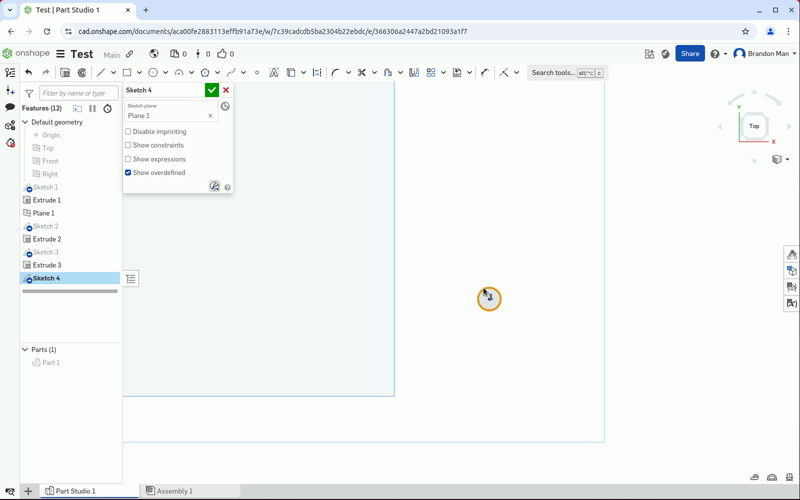
scroll(-6)
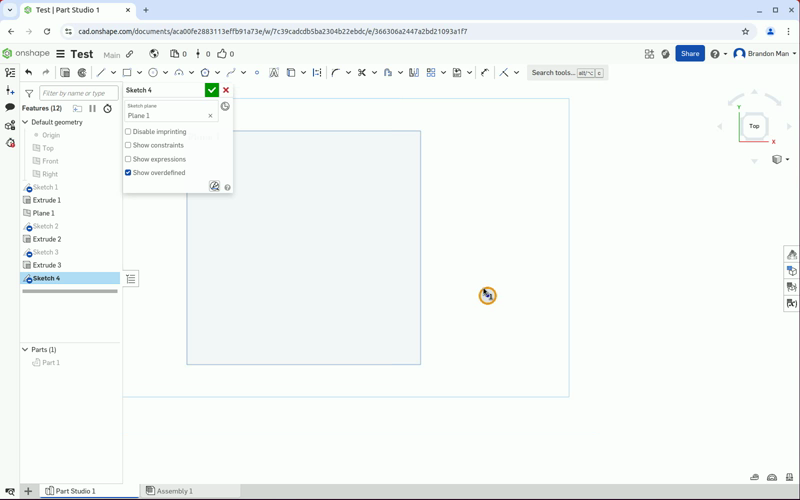
scroll(-6)
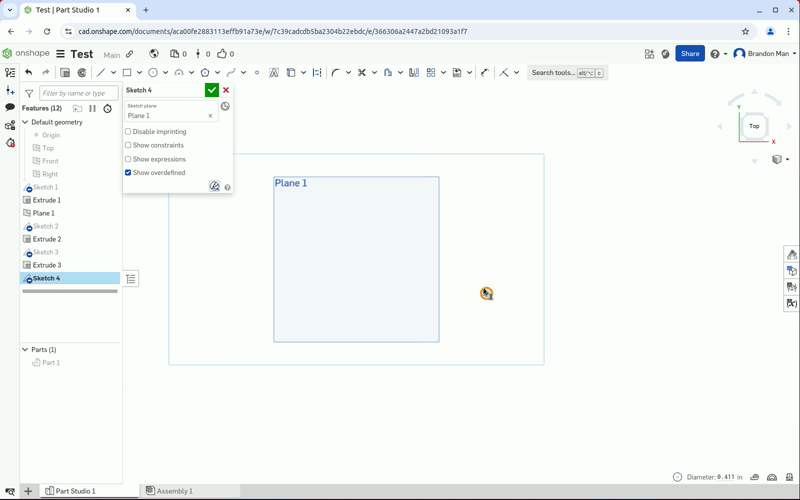
scroll(-6)
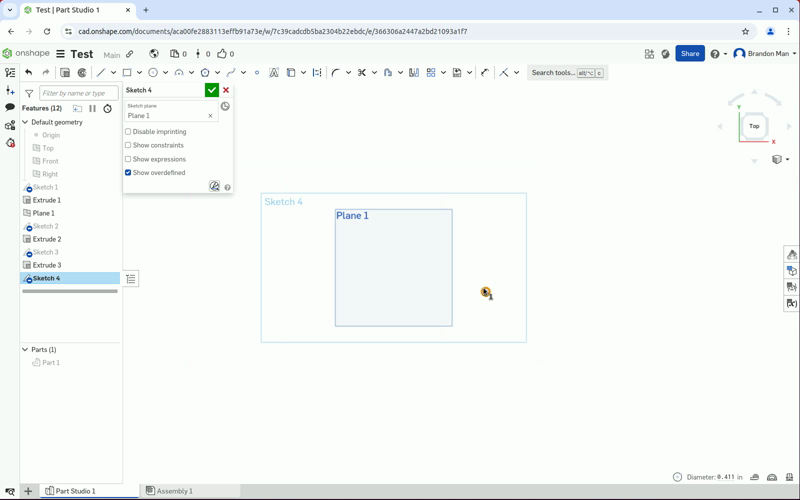
scroll(-6)
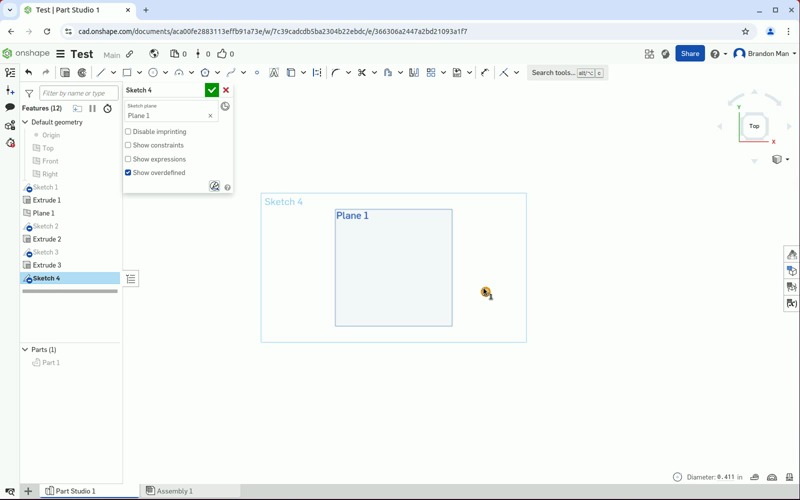
scroll(-6)
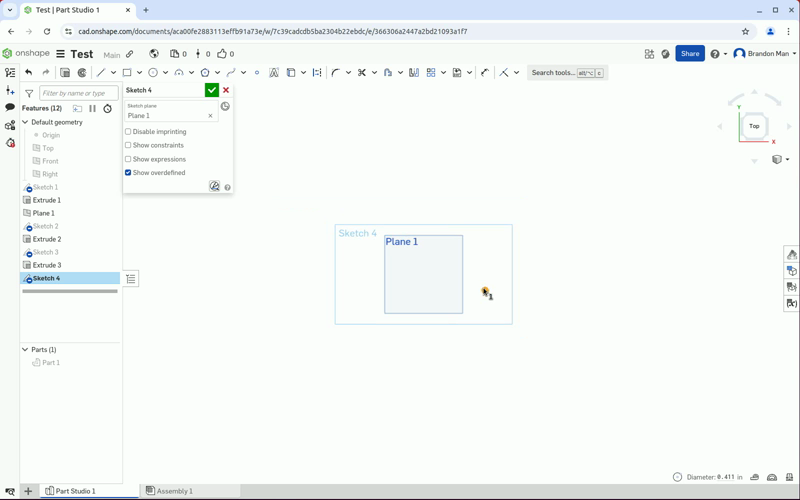
scroll(-6)
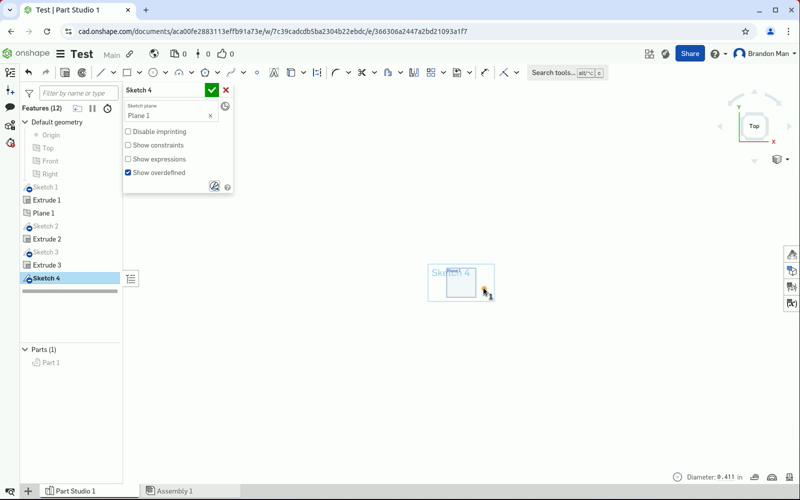
mouse_move(73, 352)
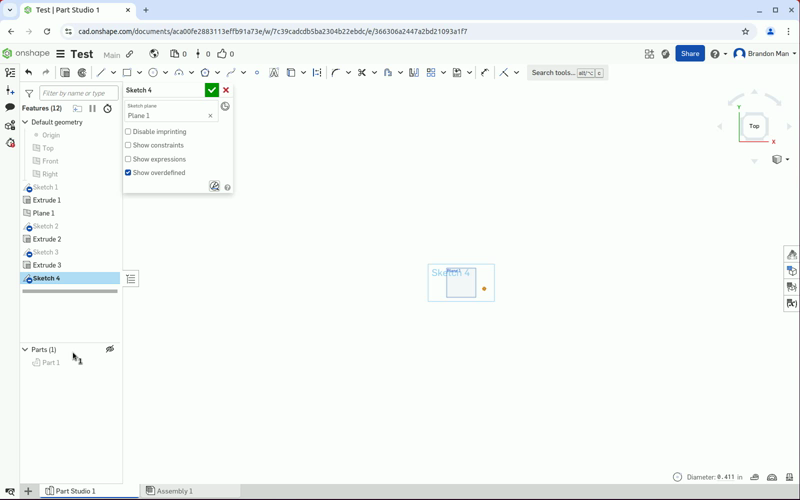
key(shift+y)
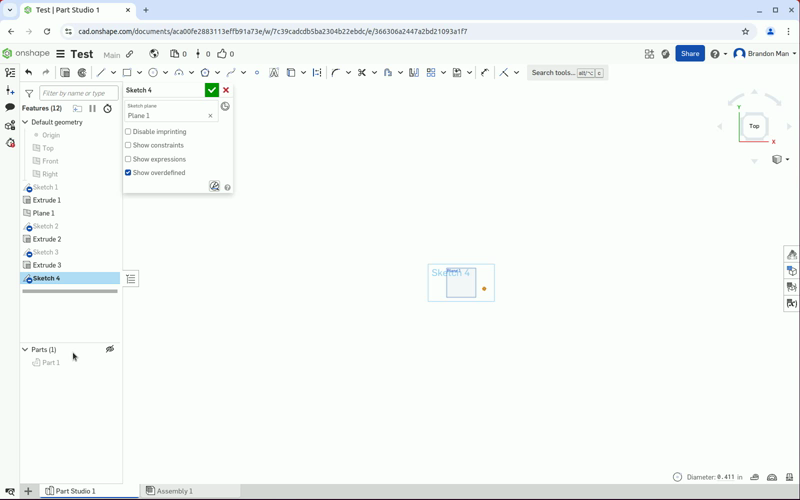
key(shift+e)
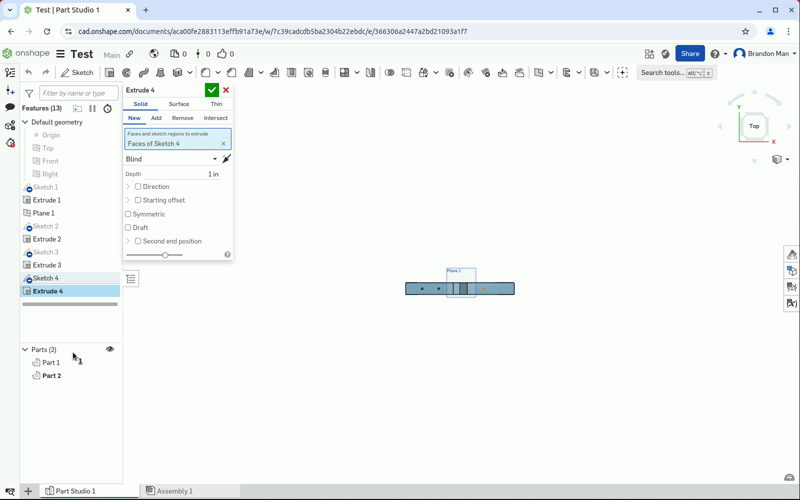
mouse_move(143, 106)
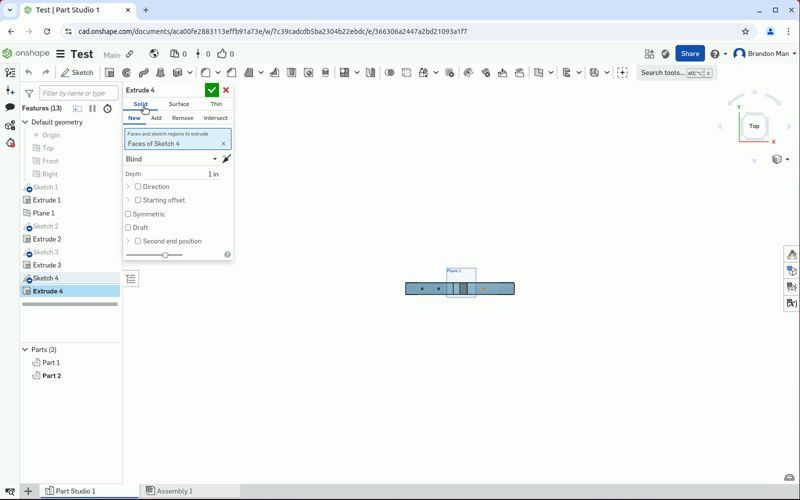
click(143, 106)
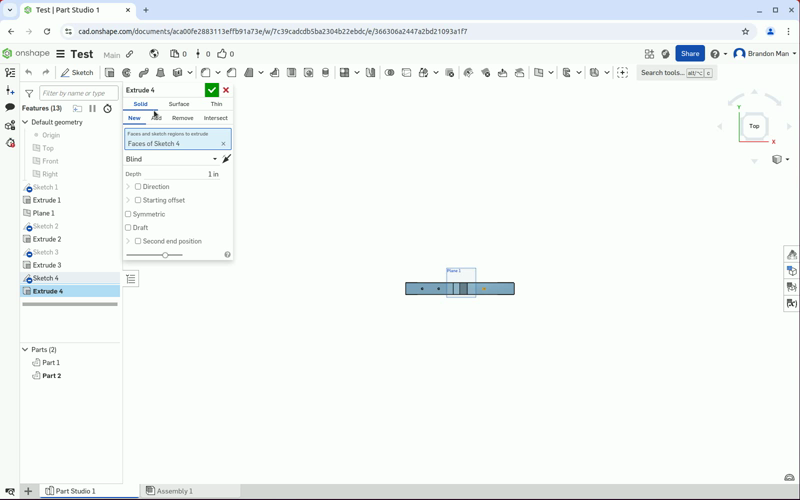
mouse_move(186, 120)
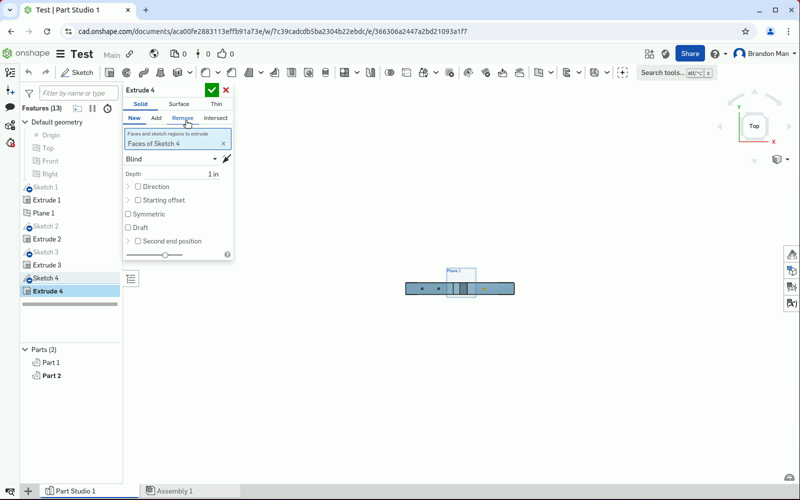
click(186, 120)
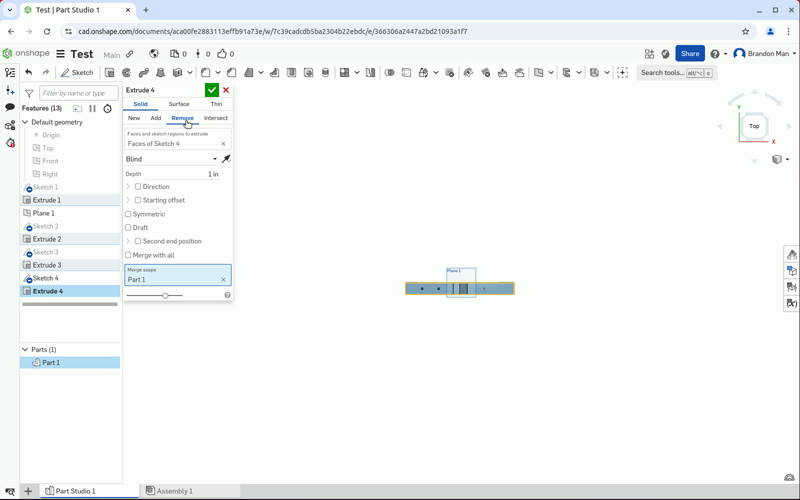
key(tab, 4)
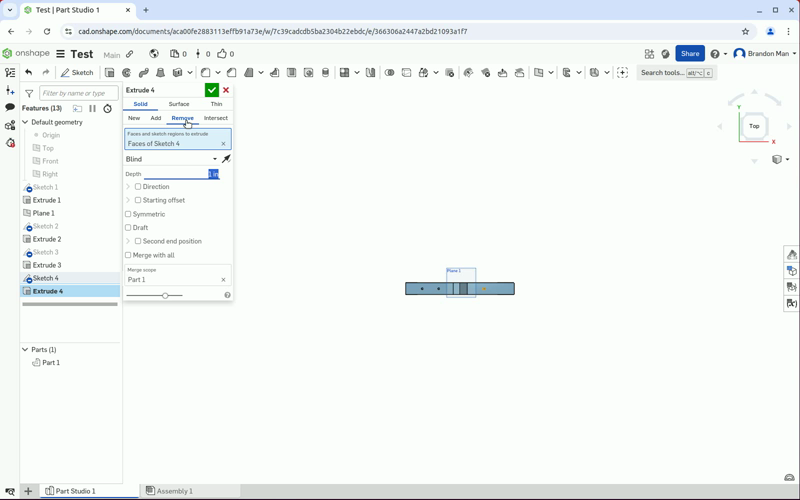
text(2.407)
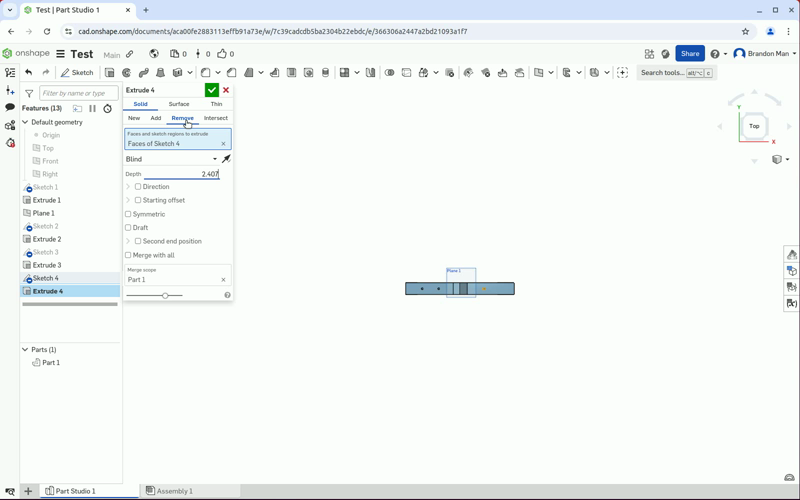
key(tab, 6)
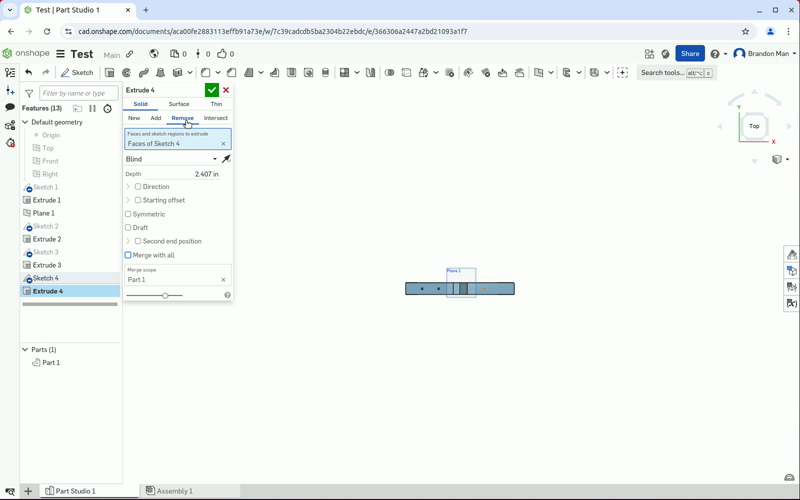
key(space)
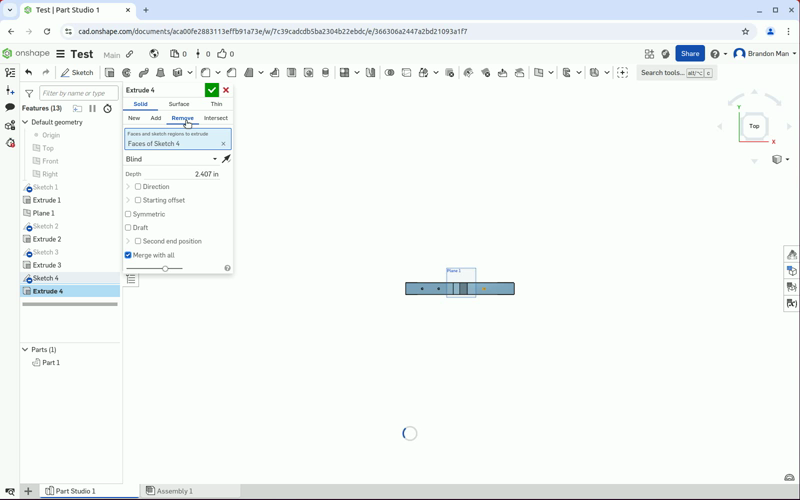
key(enter)
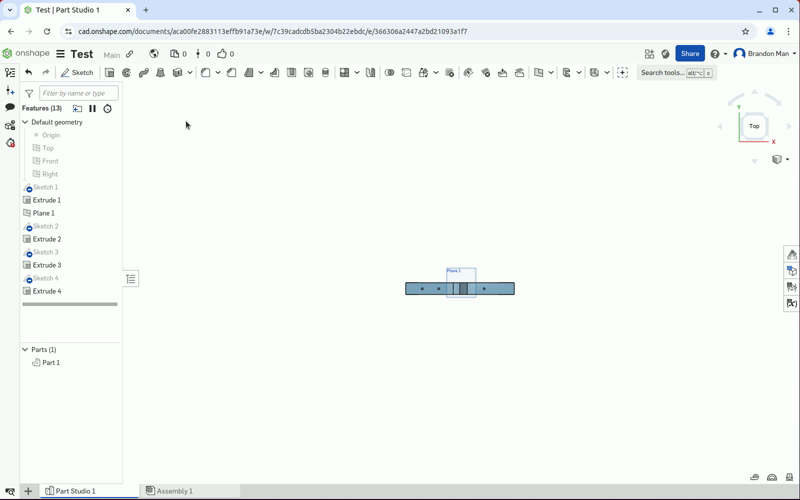
key(shift+h)
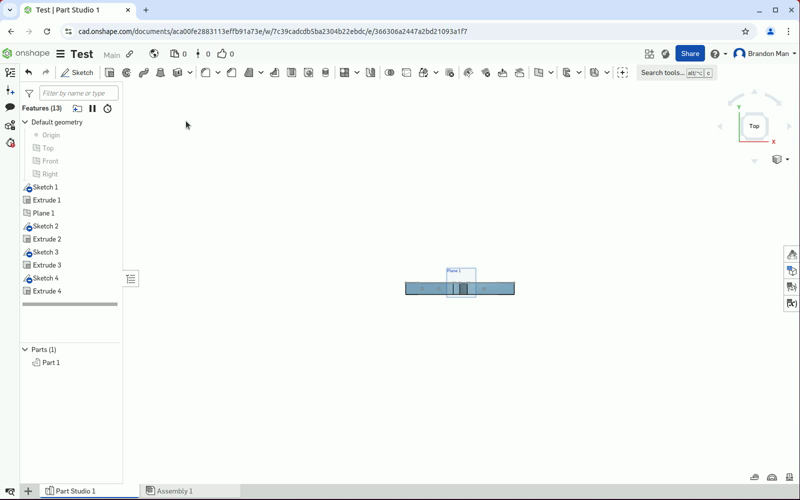
key(shift+h)
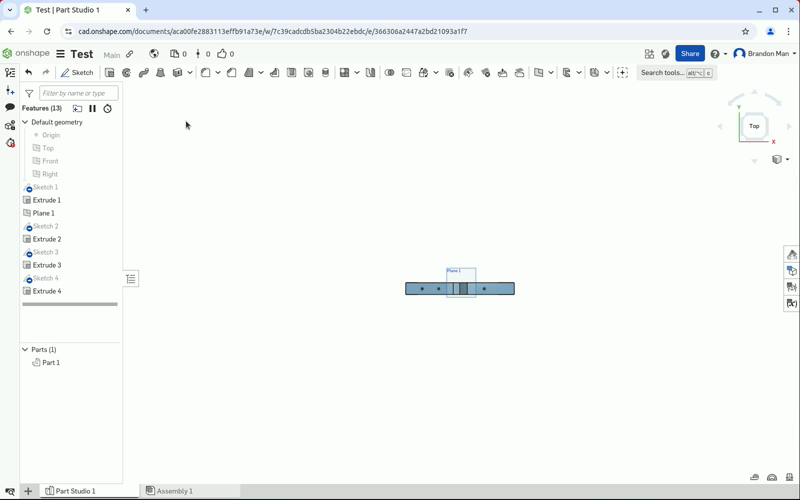
mouse_move(73, 189)
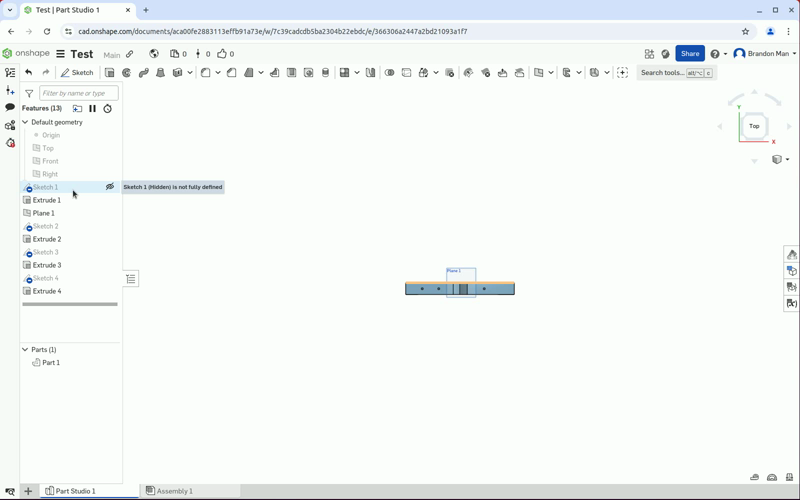
click(73, 189)
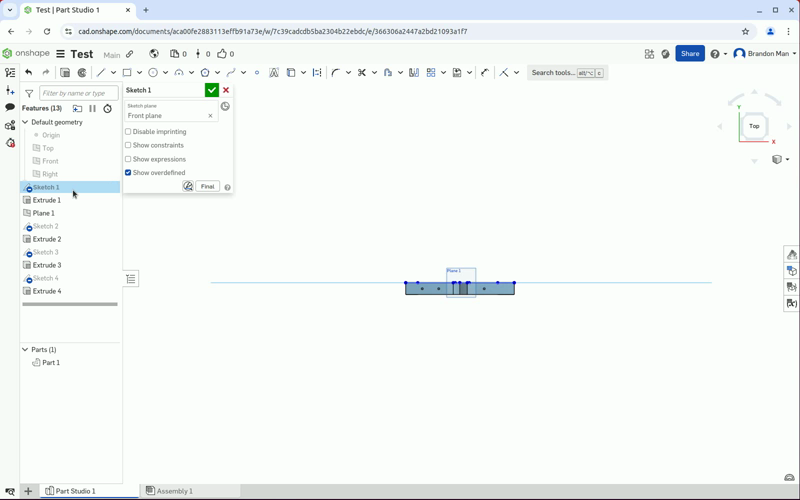
mouse_move(229, 92)
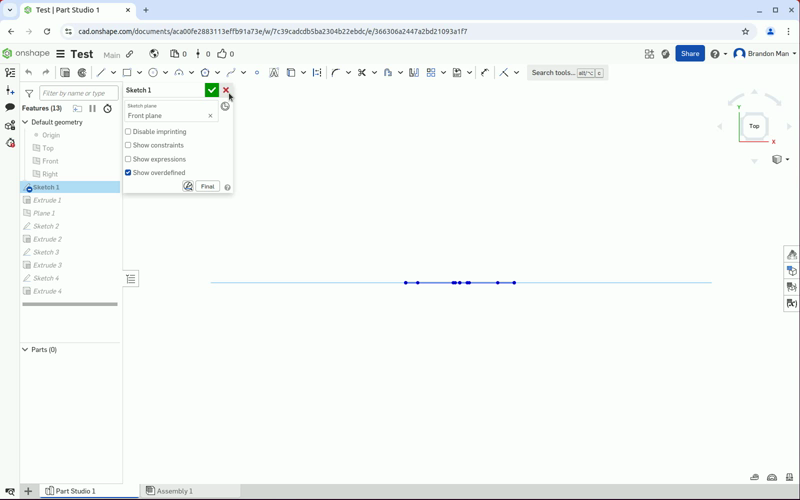
click(229, 92)
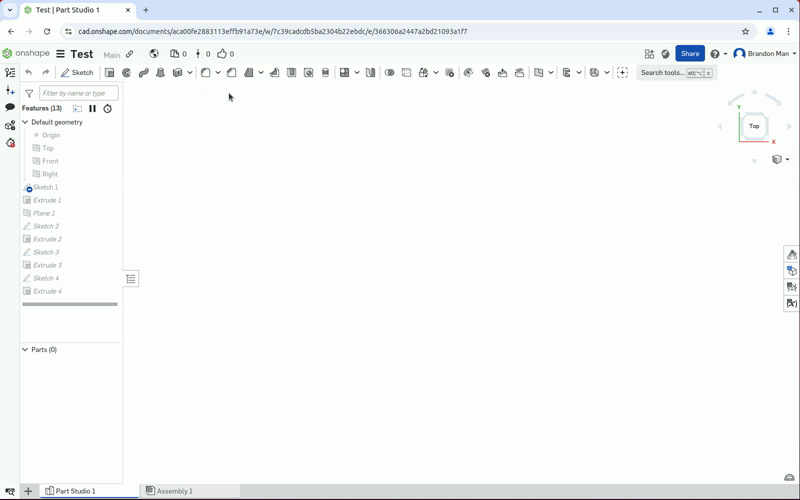
key(shift+s)
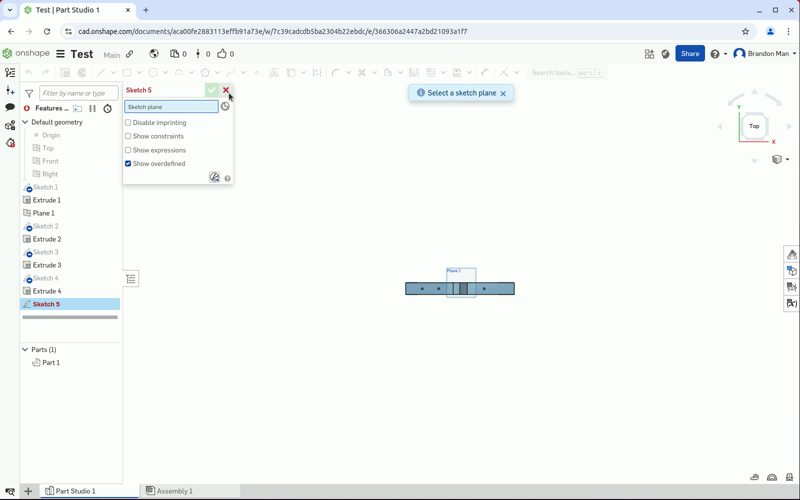
mouse_move(73, 215)
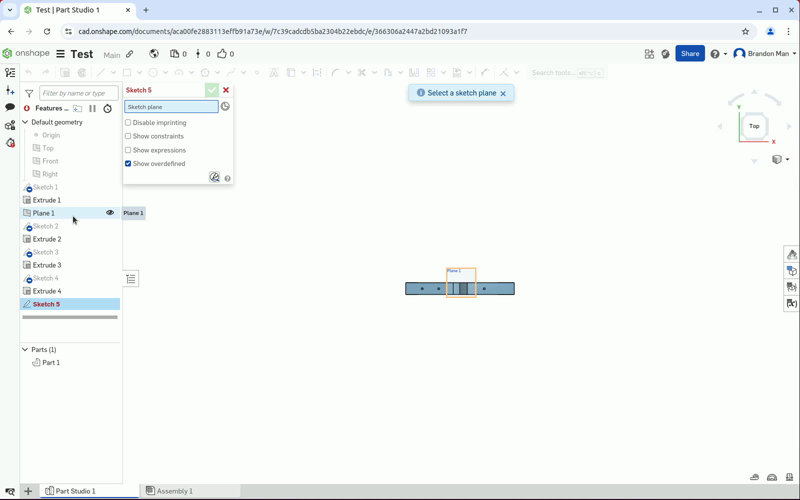
click(73, 215)
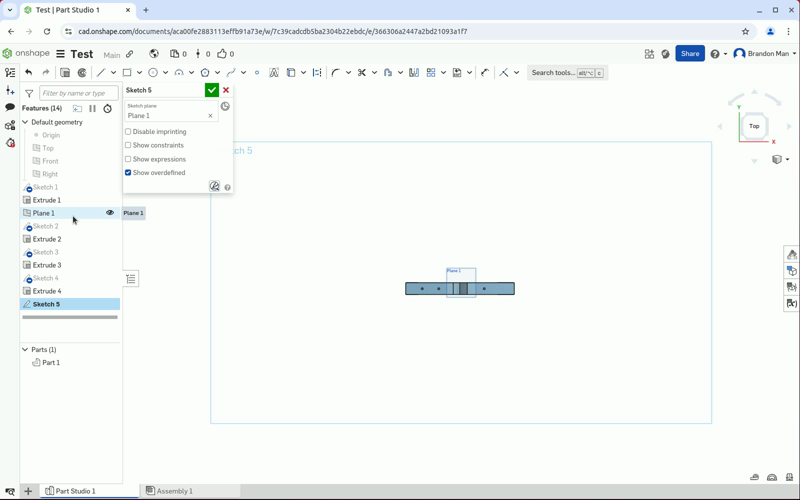
mouse_move(73, 352)
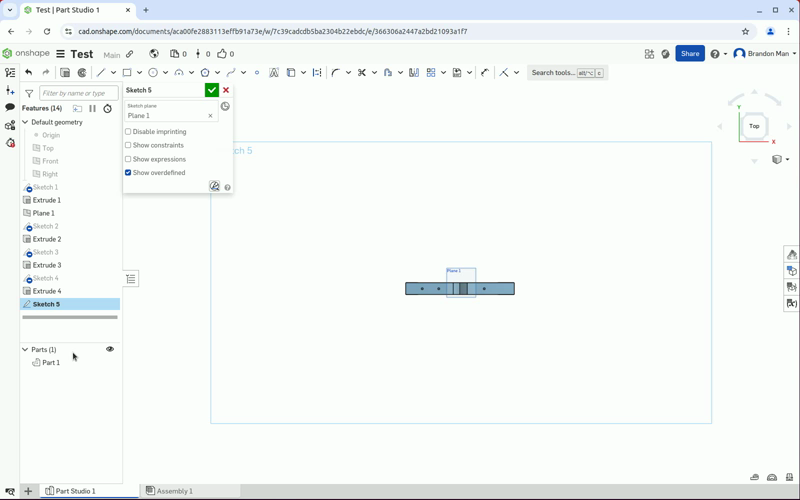
key(y)
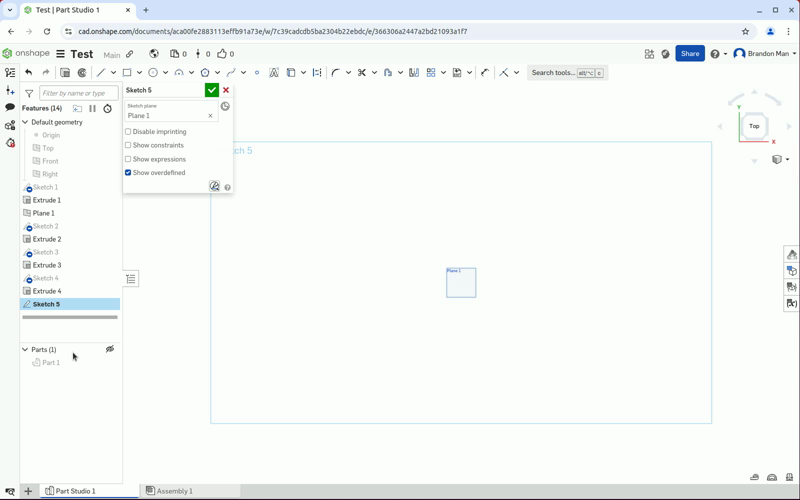
key(c)
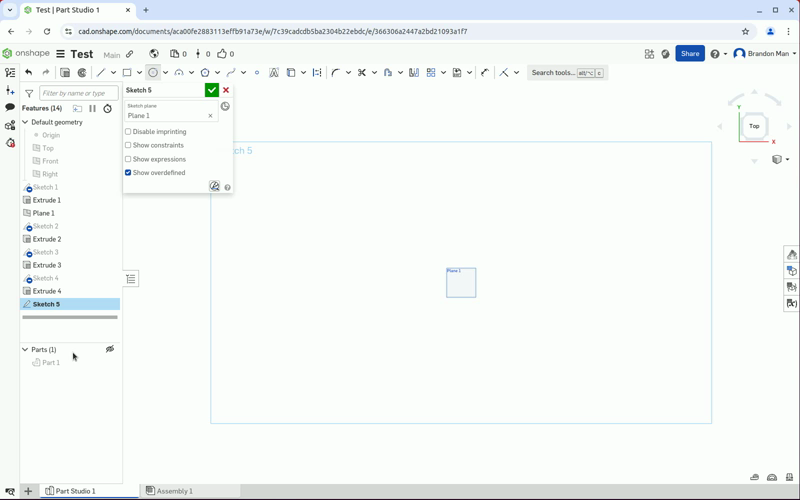
key_down(shift)
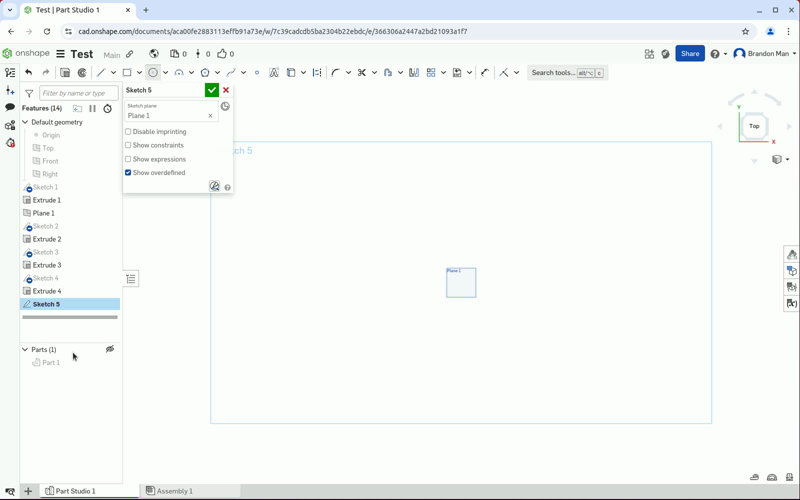
mouse_move(500, 288)
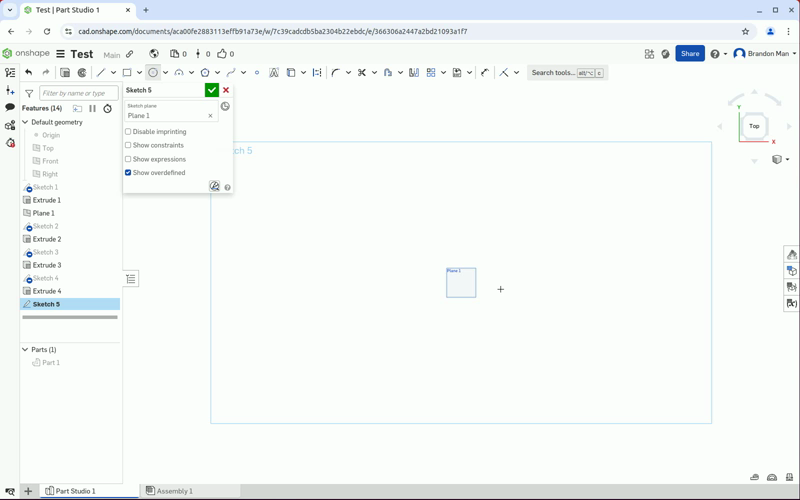
click(500, 288)
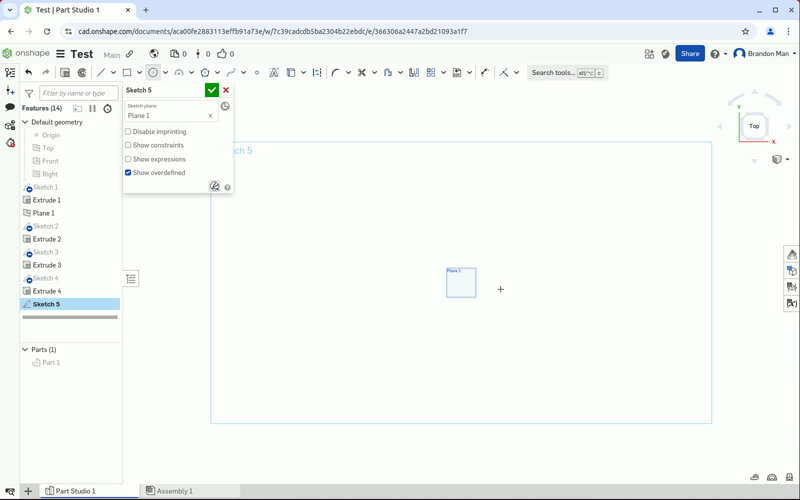
key_up(shift)
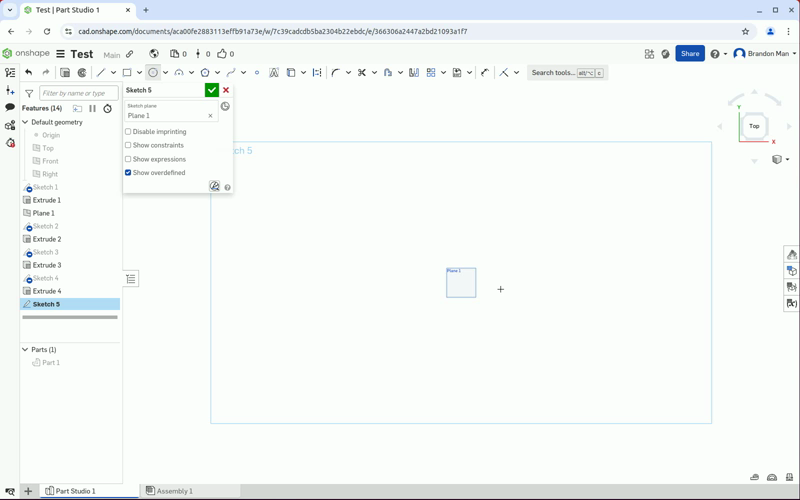
mouse_move(501, 288)
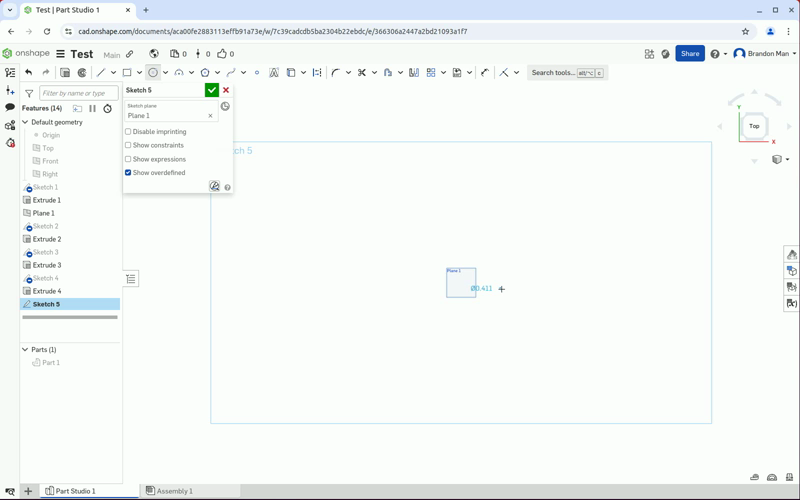
scroll(6)
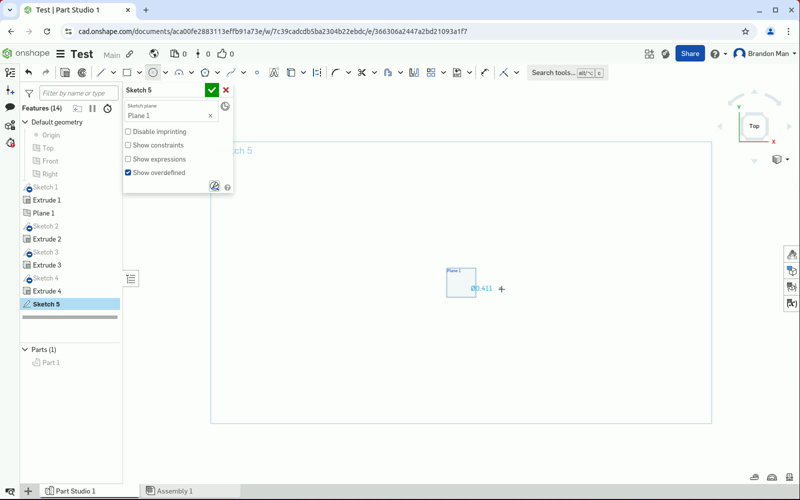
scroll(6)
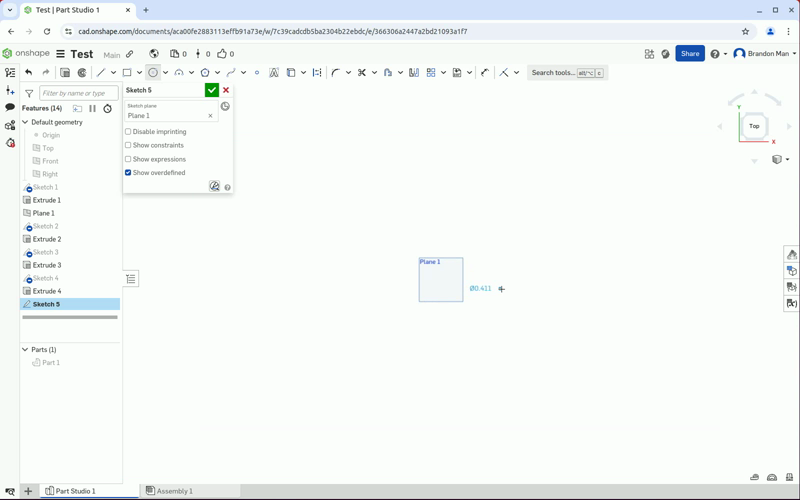
scroll(6)
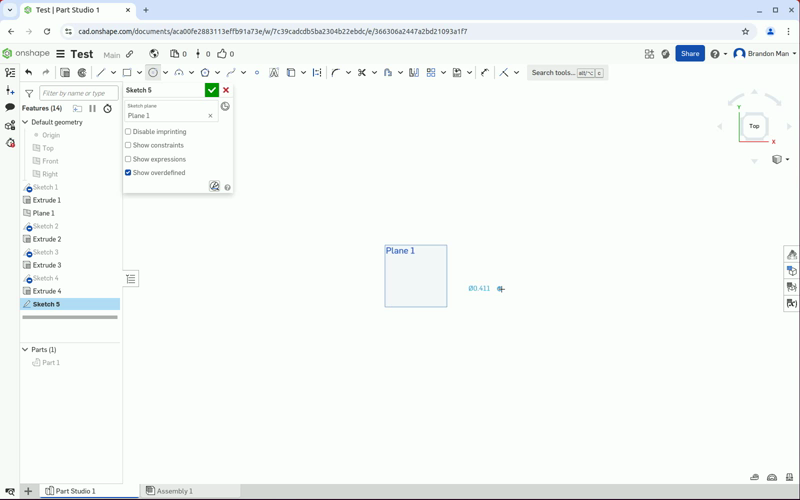
scroll(6)
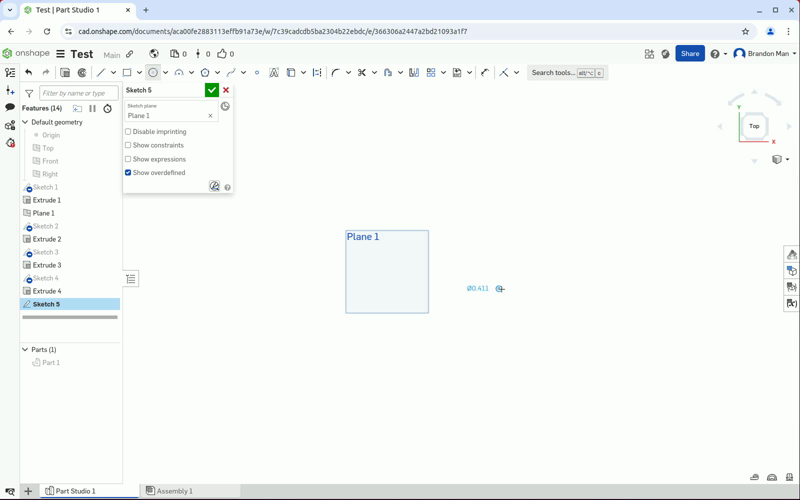
scroll(6)
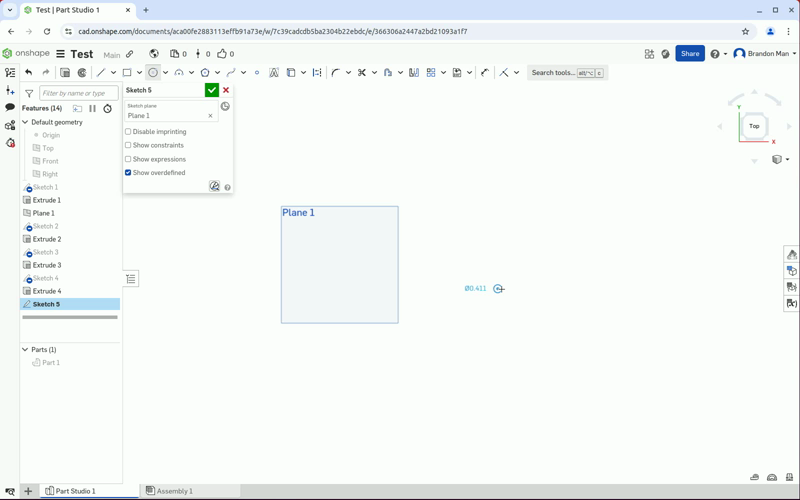
scroll(6)
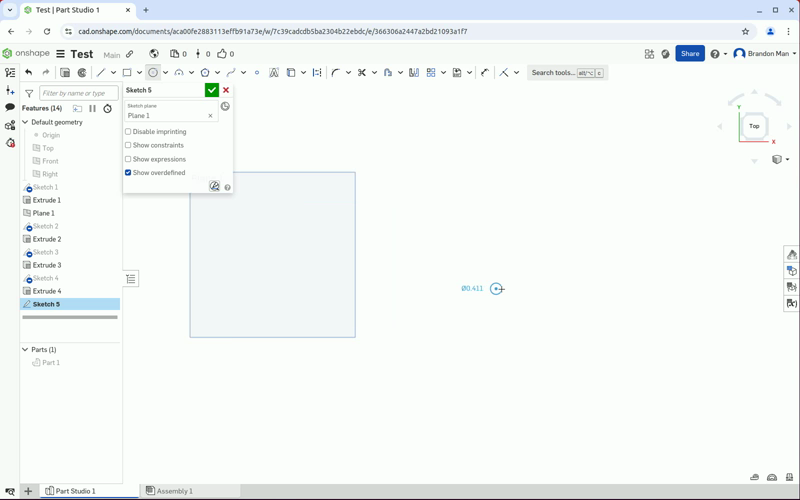
scroll(6)
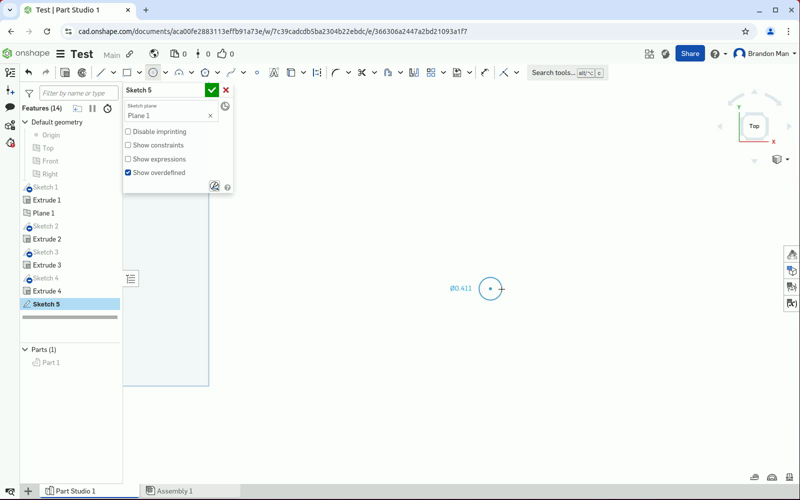
click(501, 288)
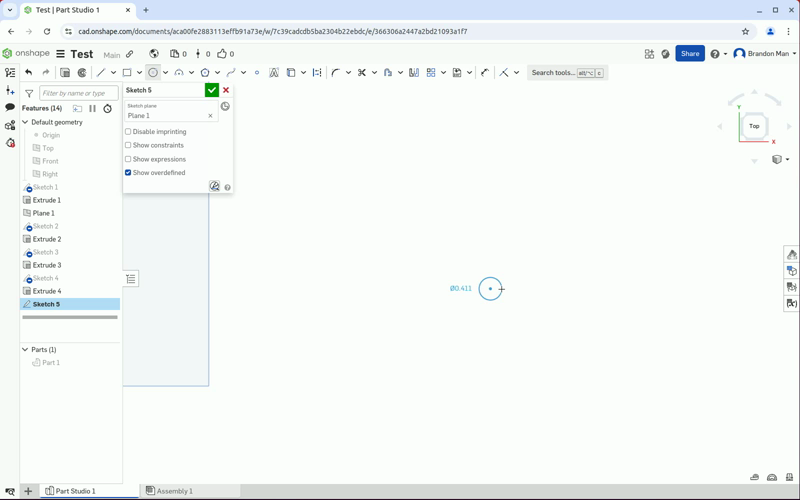
scroll(-6)
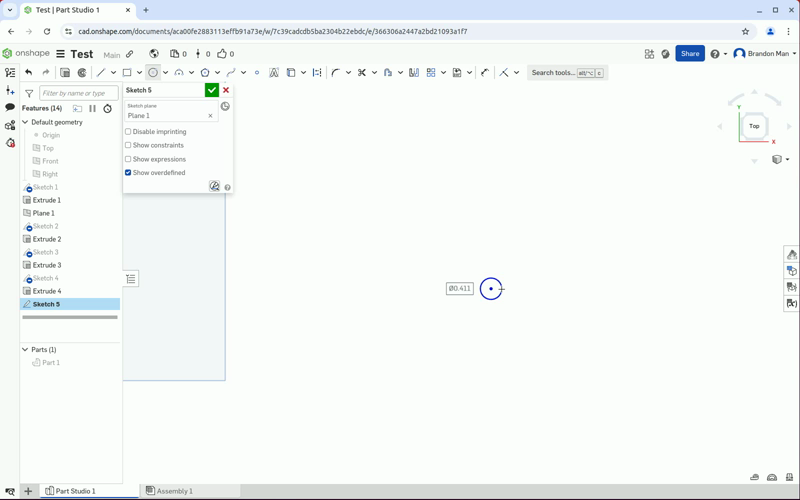
scroll(-6)
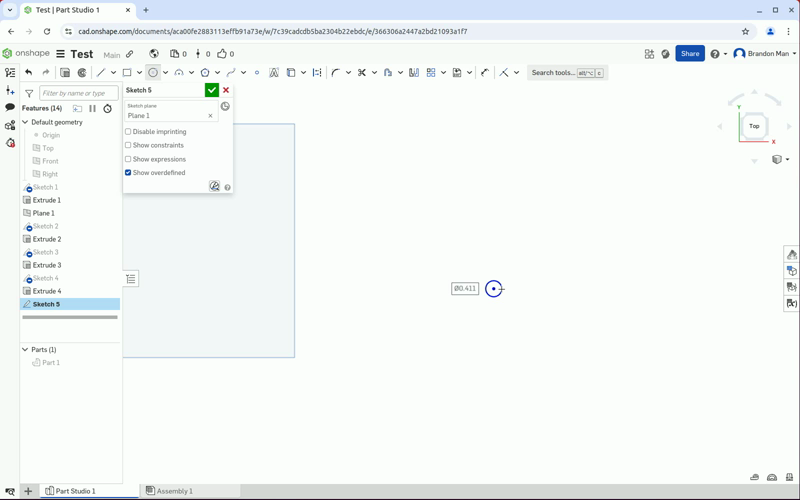
scroll(-6)
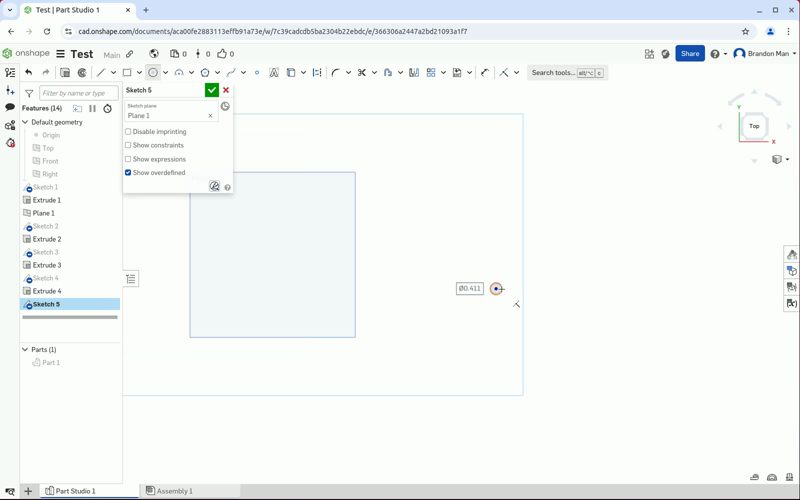
scroll(-6)
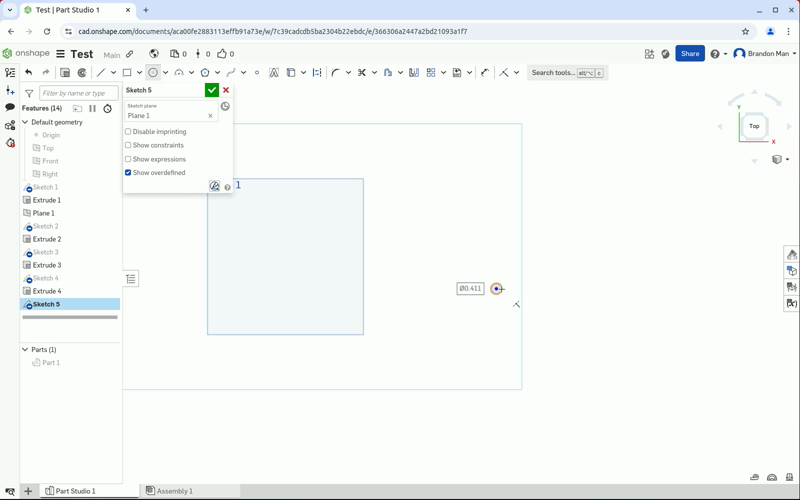
scroll(-6)
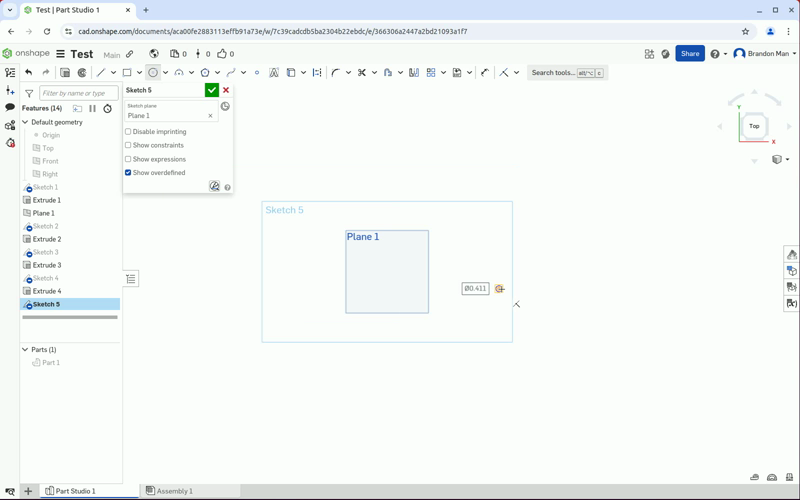
scroll(-6)
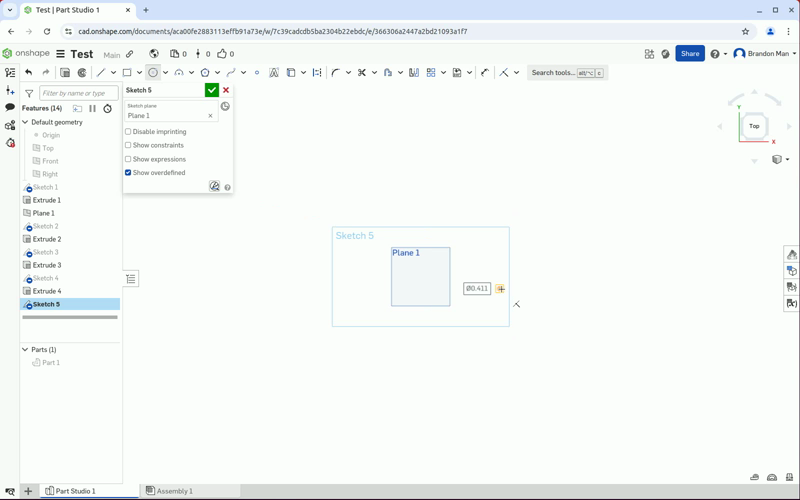
scroll(-6)
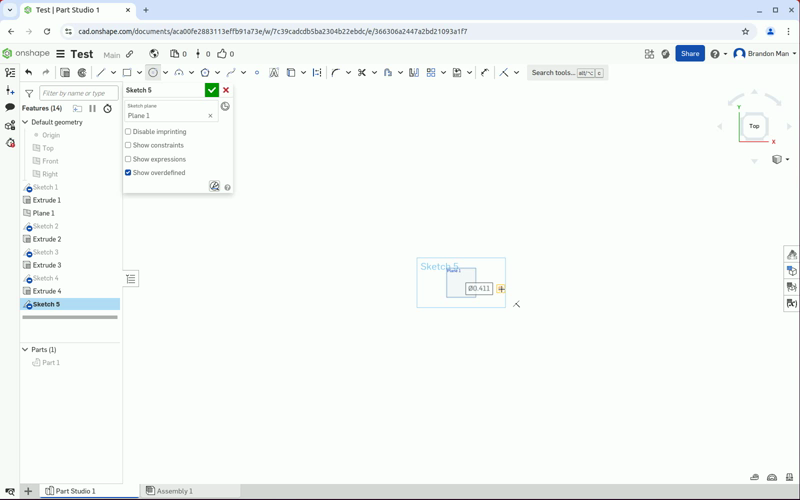
key(esc)
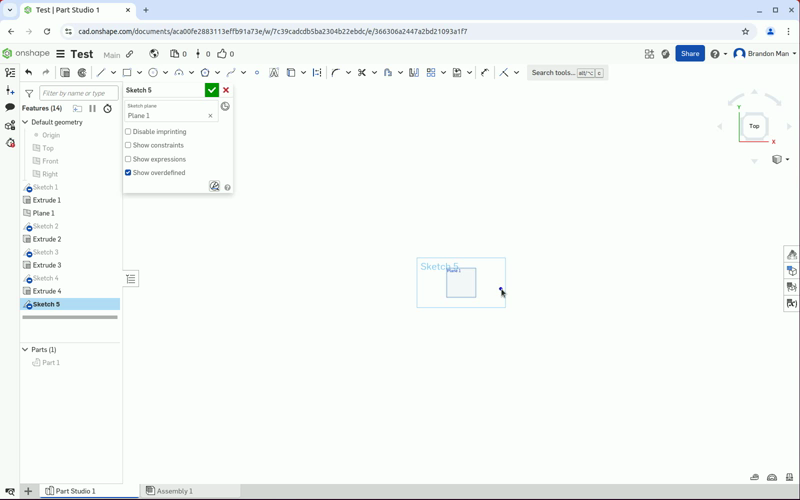
mouse_move(500, 289)
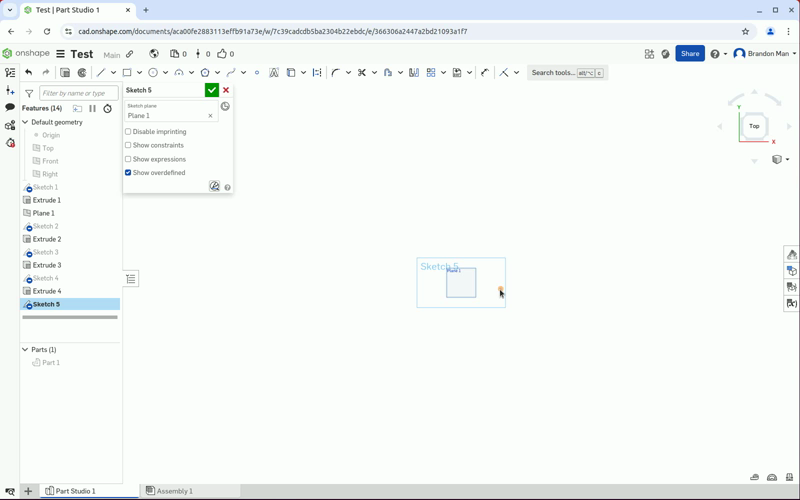
scroll(6)
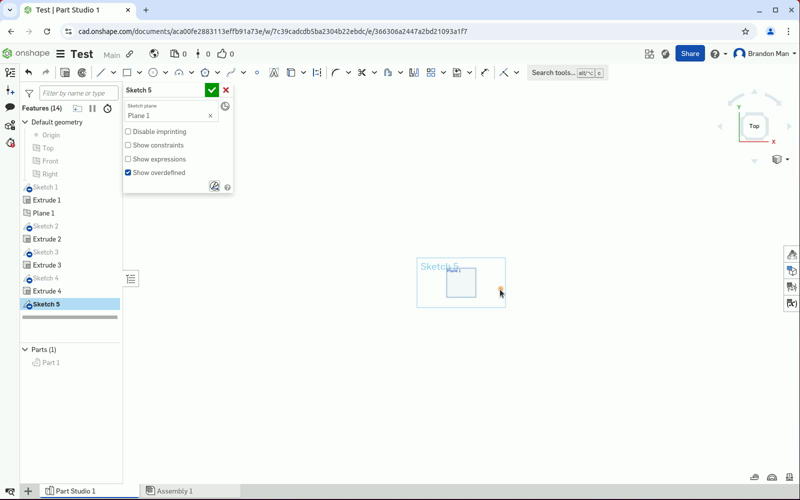
scroll(6)
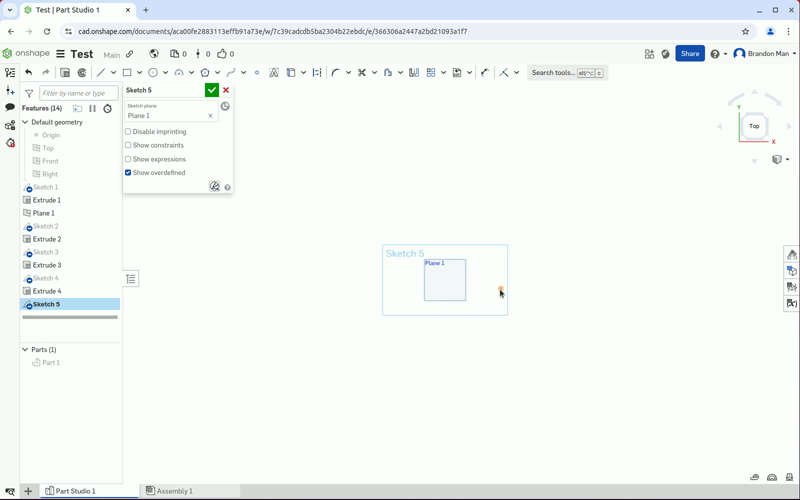
scroll(6)
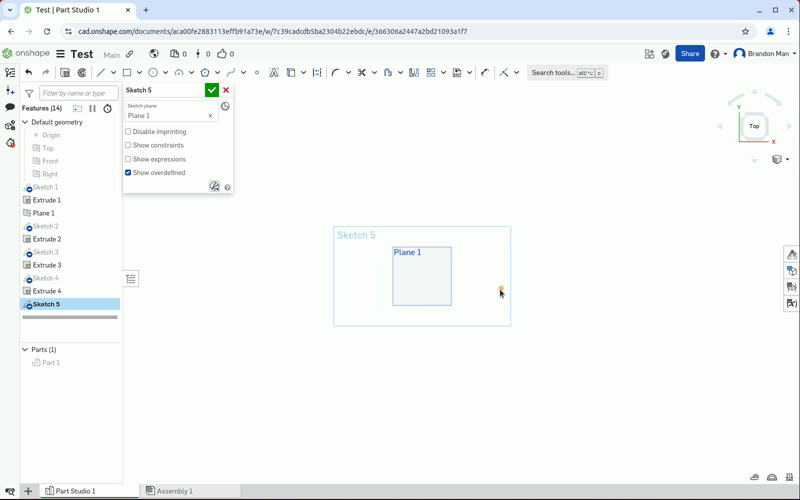
scroll(6)
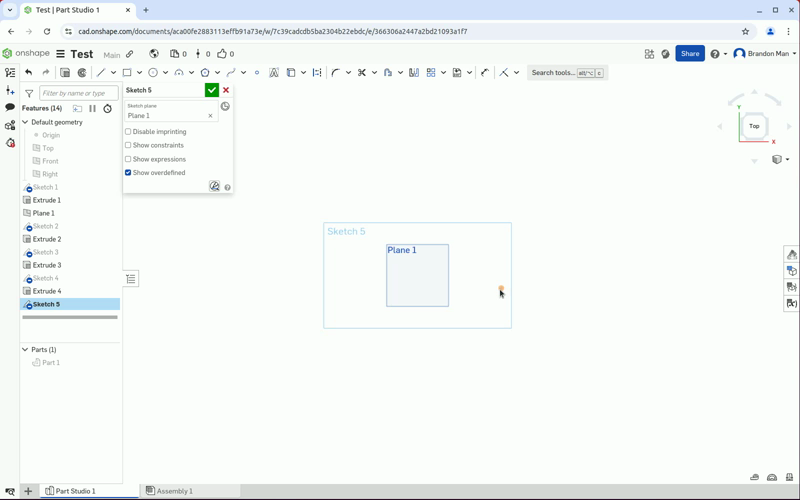
scroll(6)
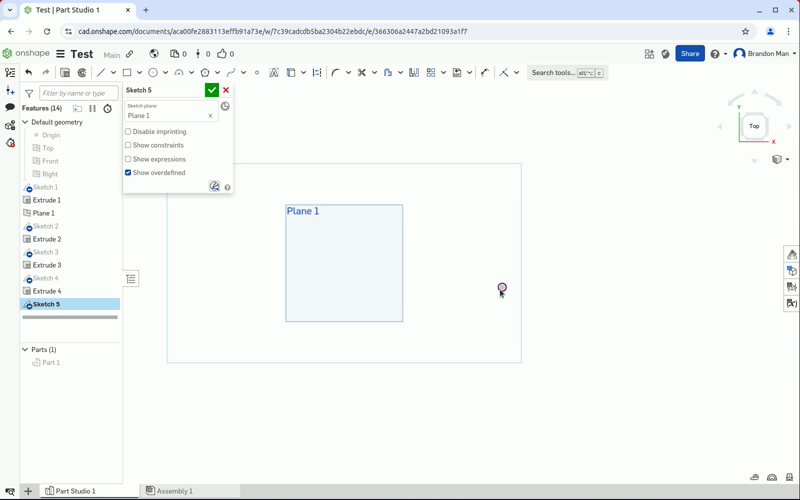
scroll(6)
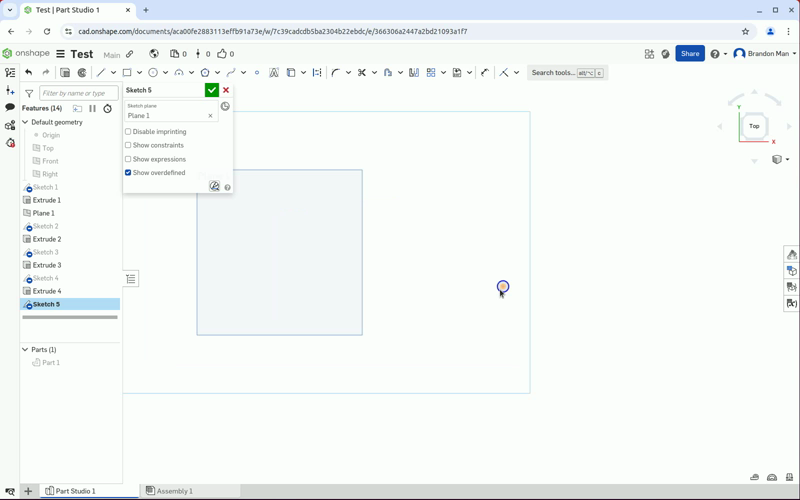
scroll(6)
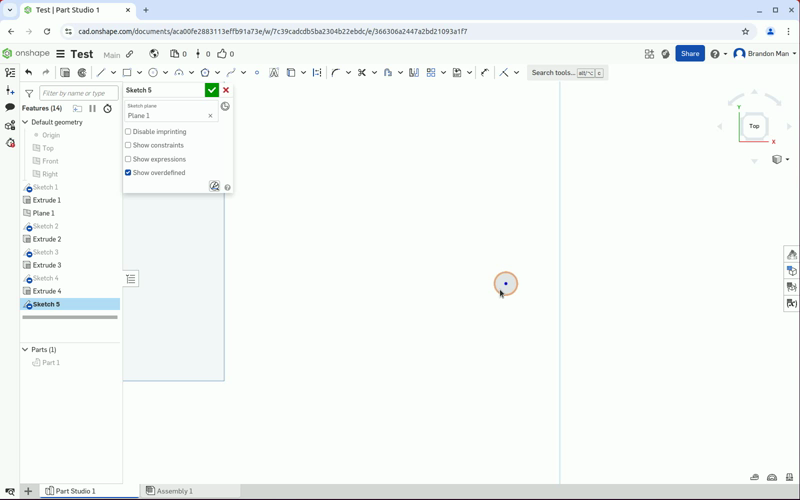
click(500, 289)
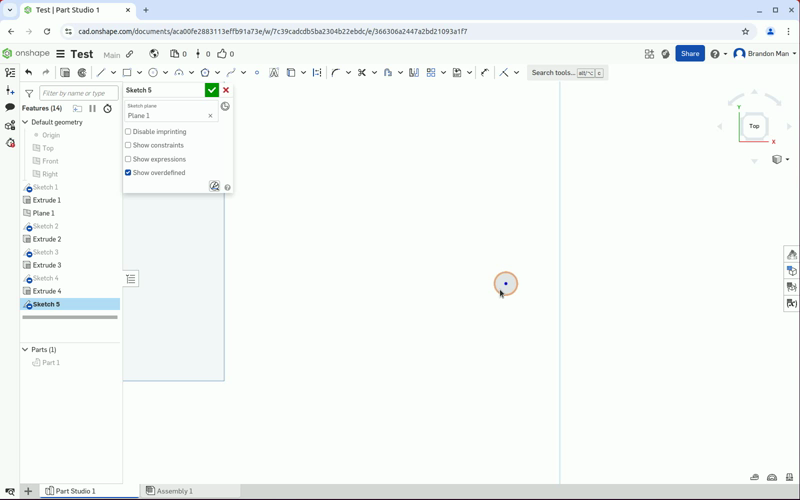
scroll(-6)
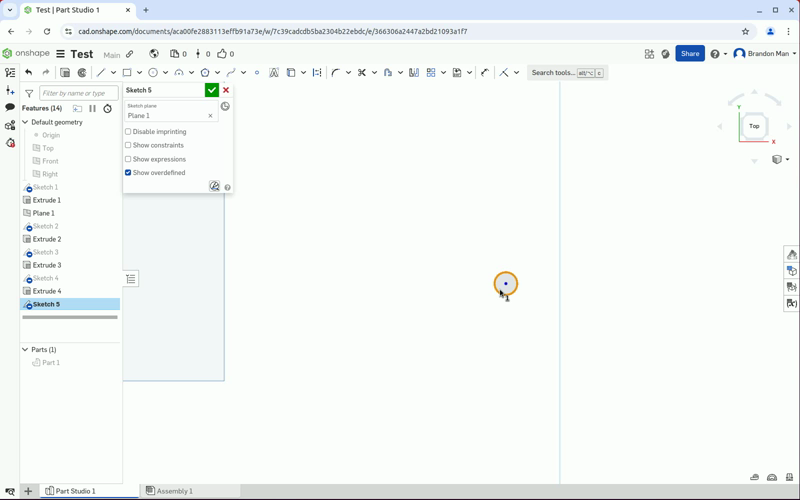
scroll(-6)
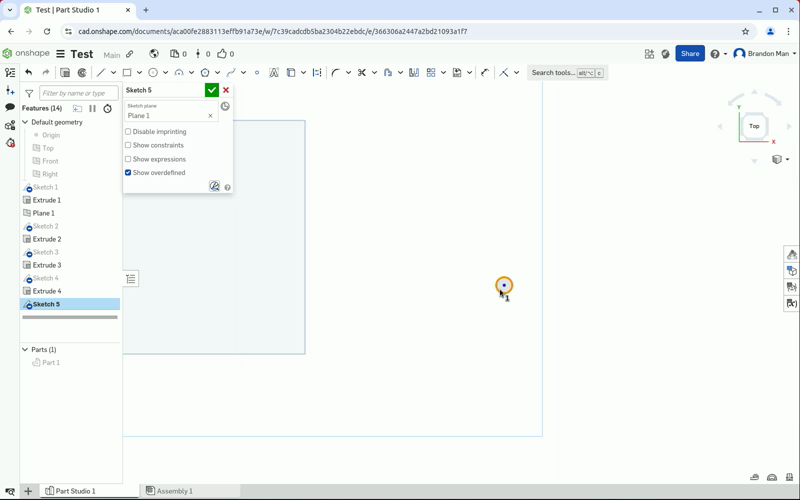
scroll(-6)
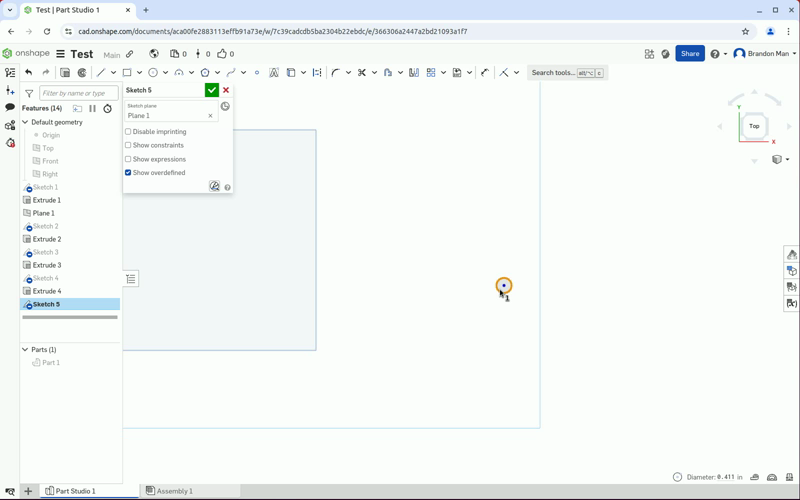
scroll(-6)
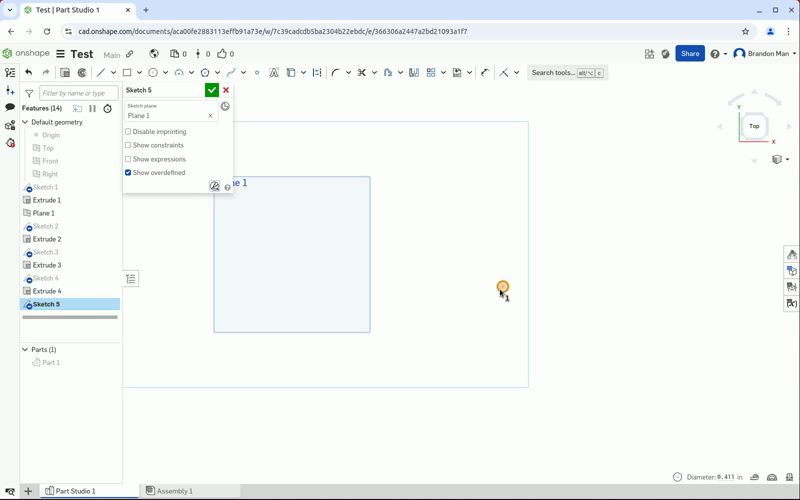
scroll(-6)
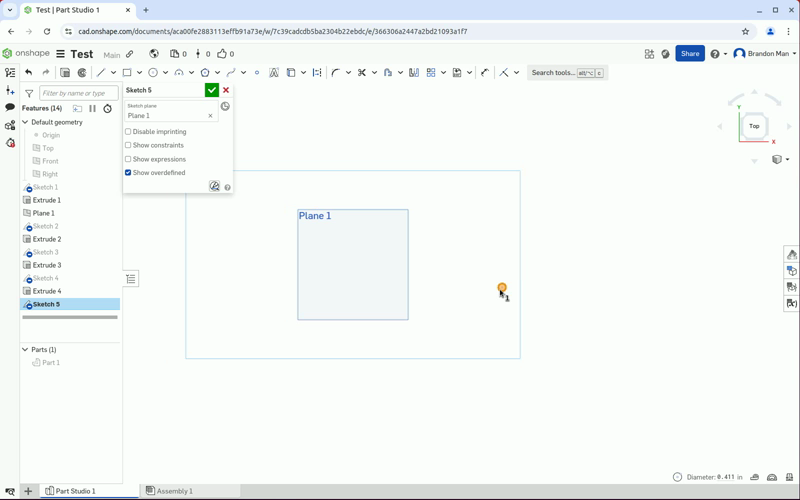
scroll(-6)
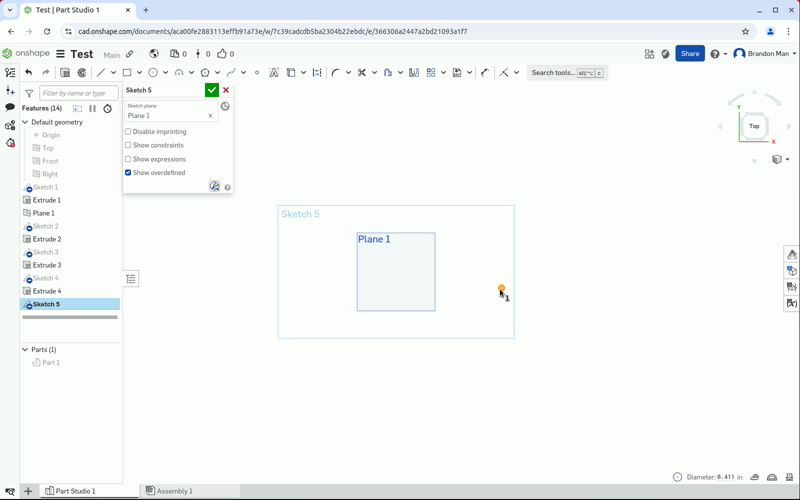
scroll(-6)
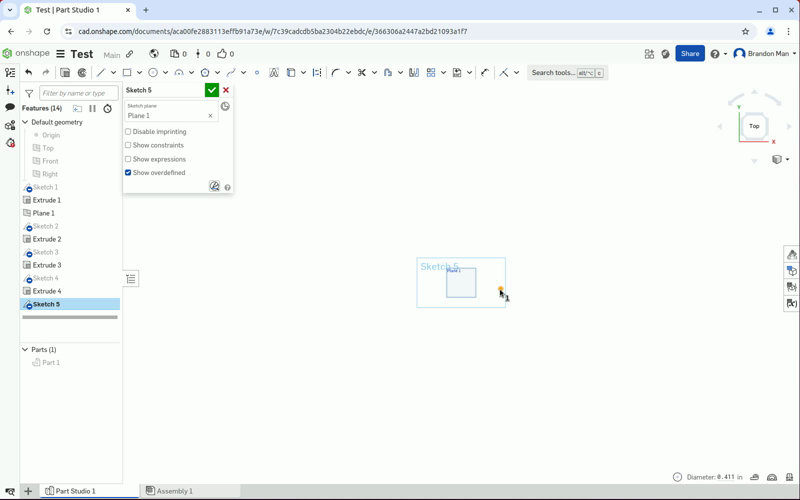
mouse_move(73, 352)
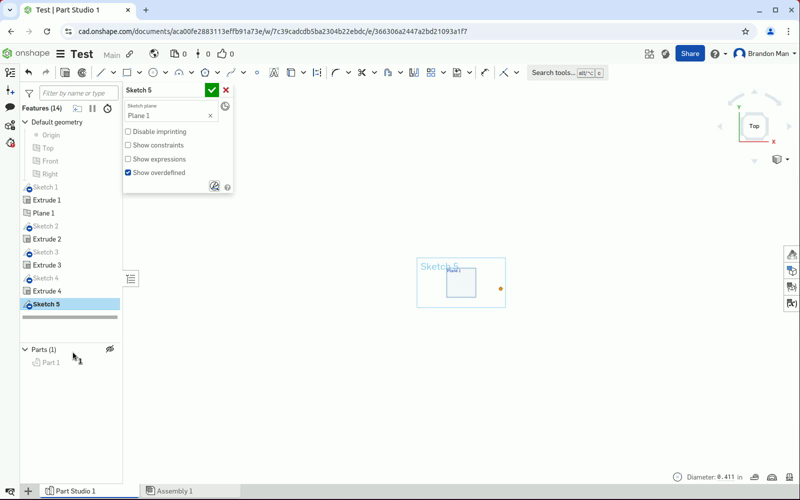
key(shift+y)
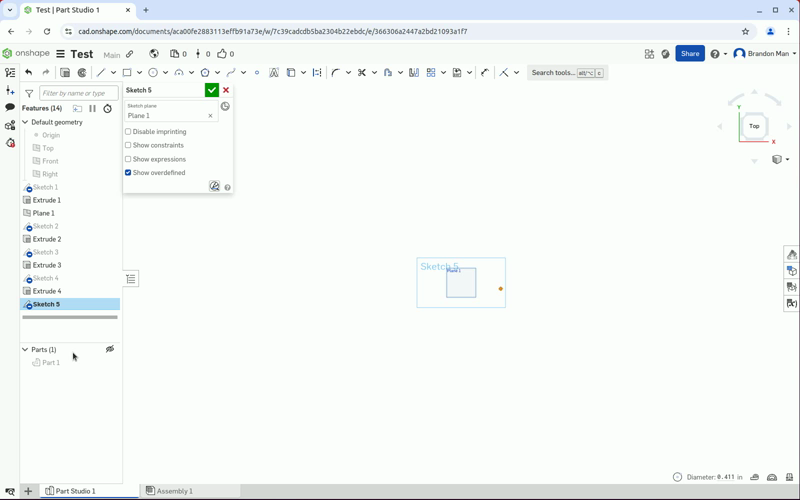
key(shift+e)
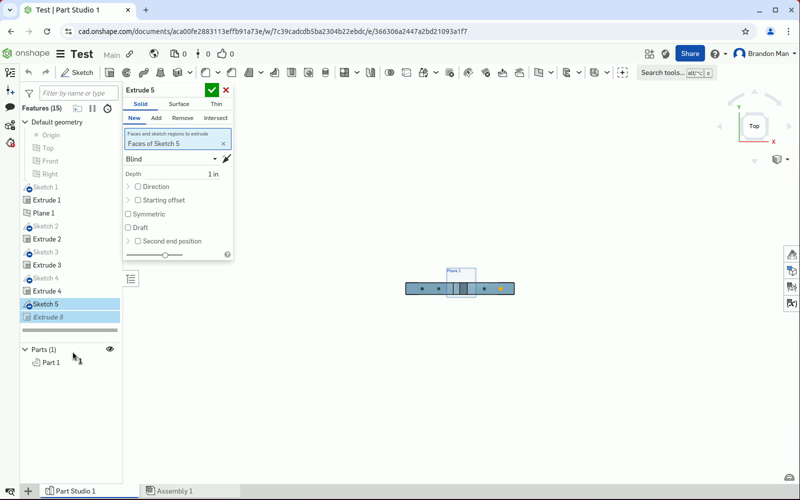
mouse_move(143, 106)
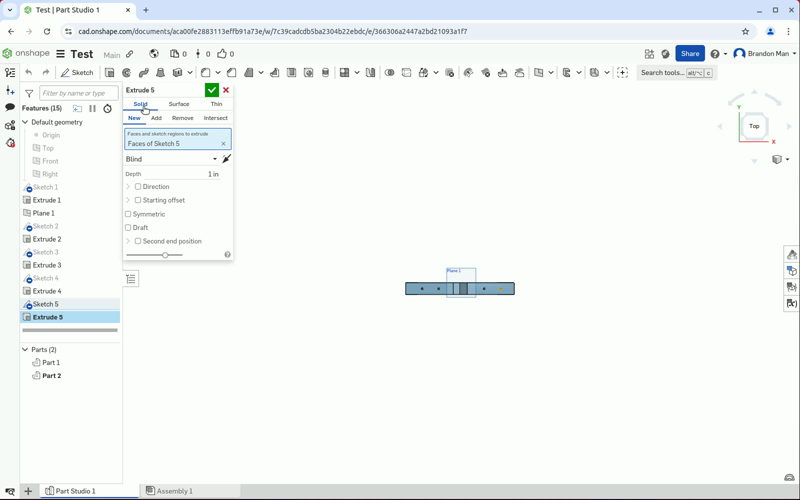
click(143, 106)
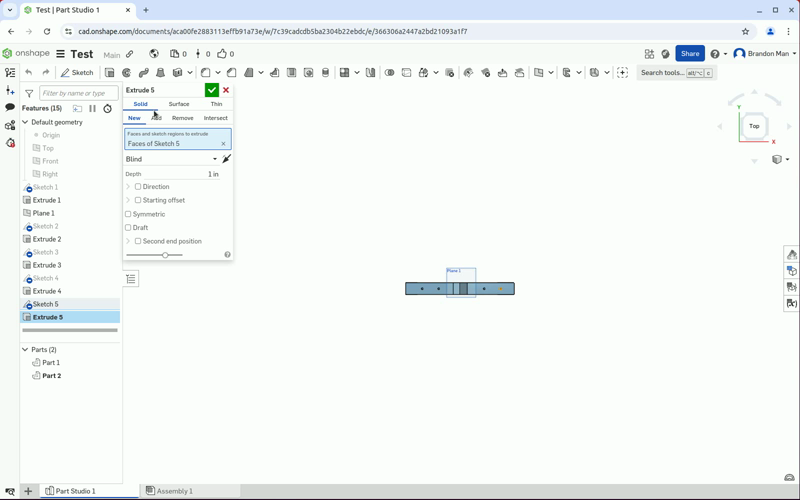
mouse_move(186, 120)
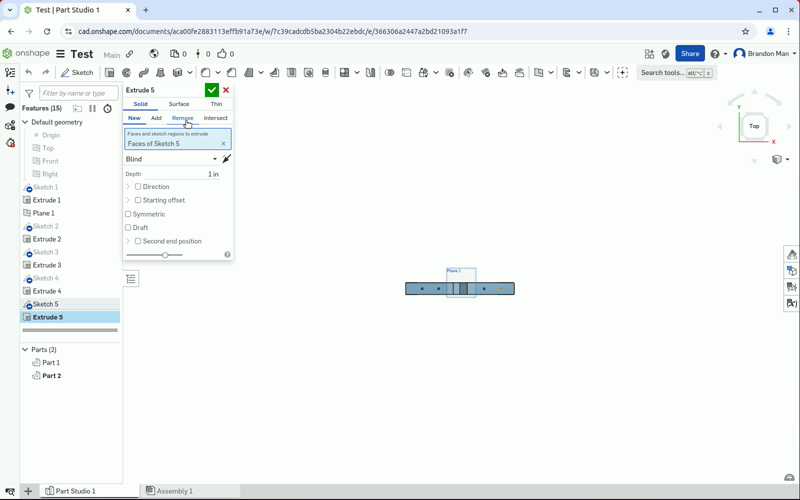
click(186, 120)
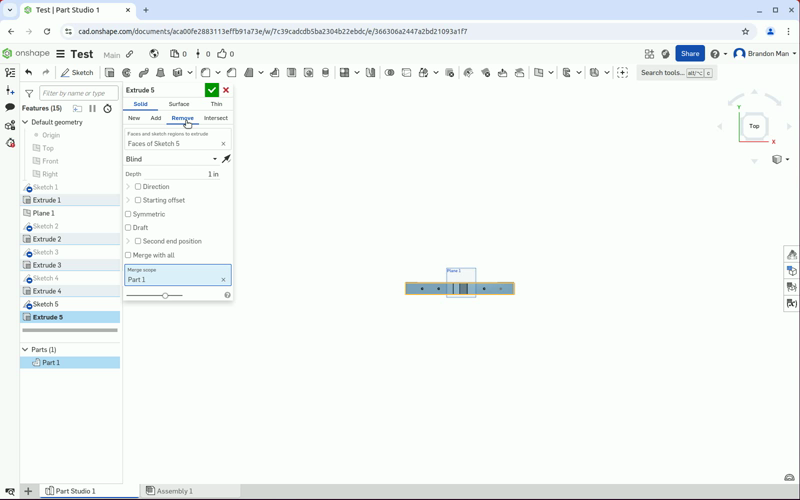
key(tab, 4)
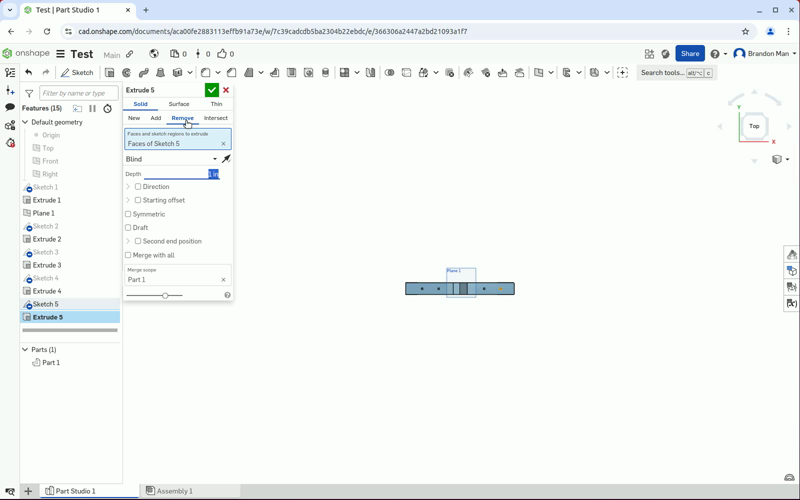
text(2.407)
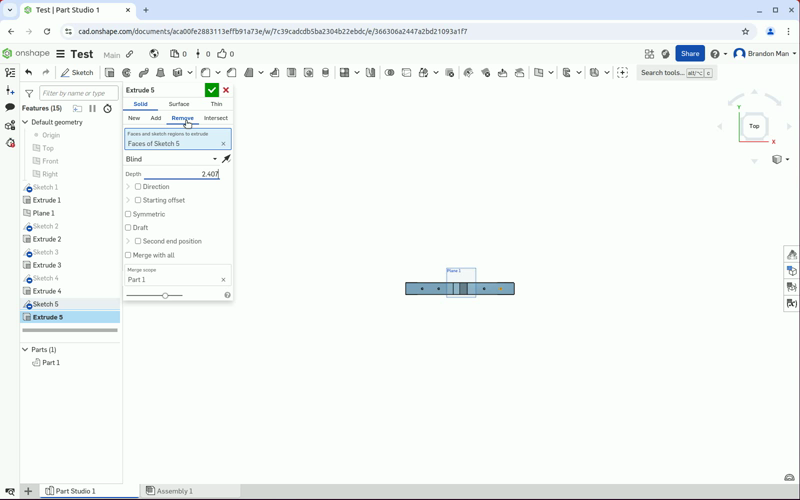
key(tab, 6)
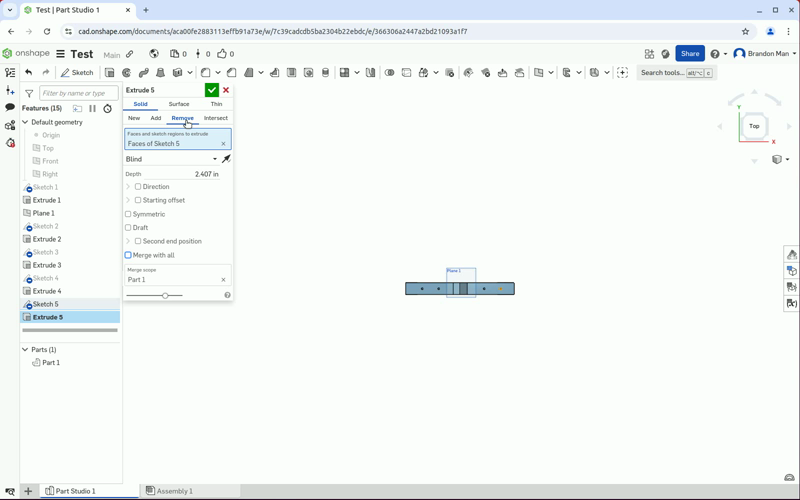
key(space)
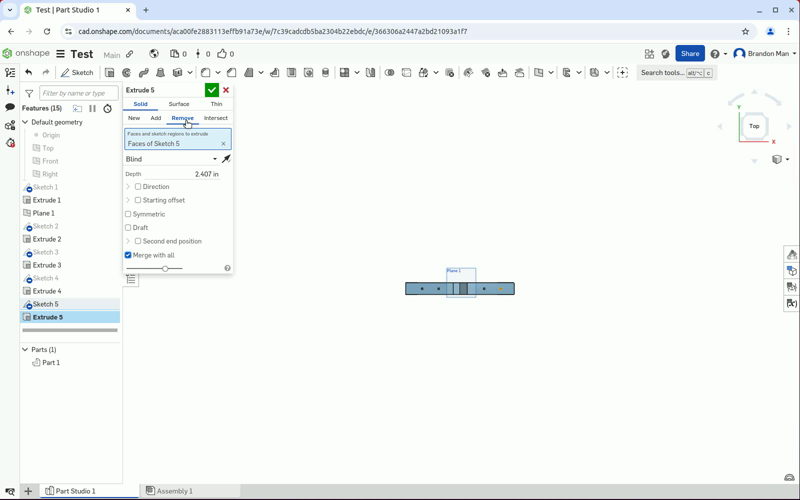
key(enter)
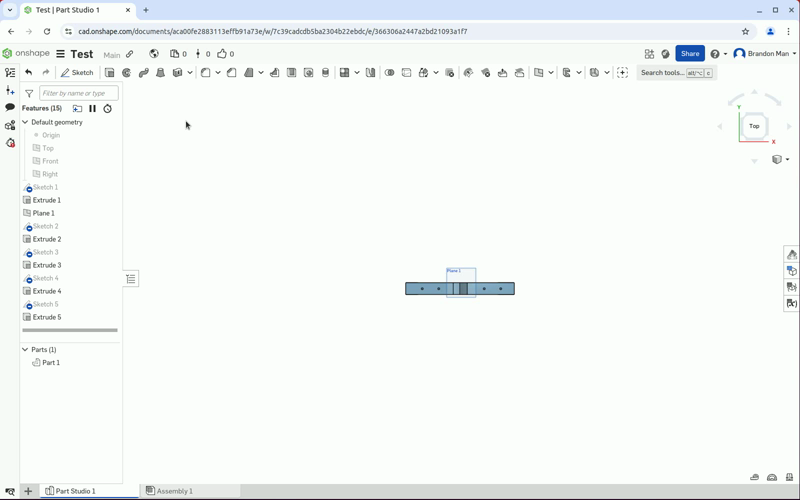
key(shift+h)
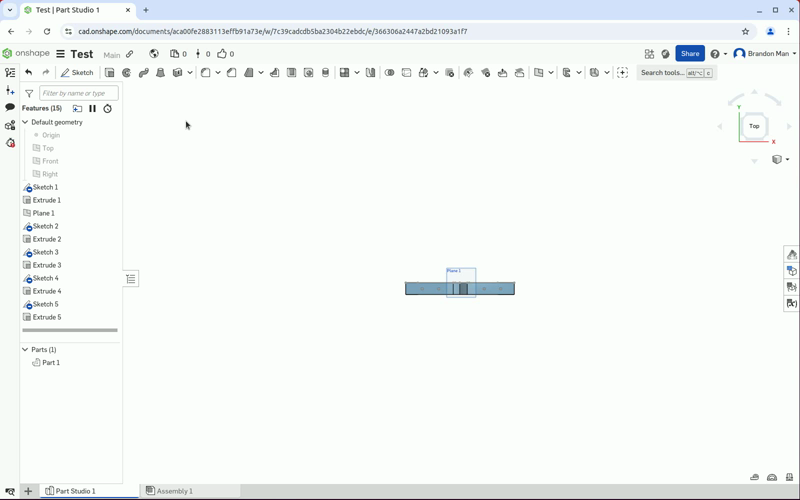
key(shift+h)
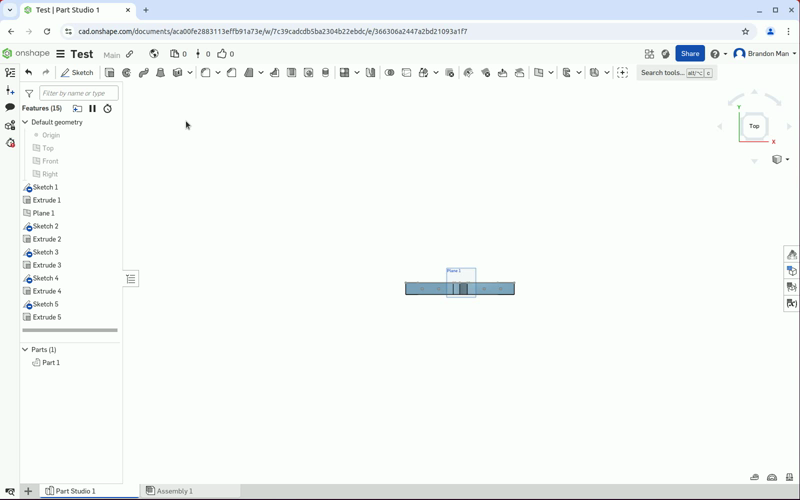
key(shift+7)
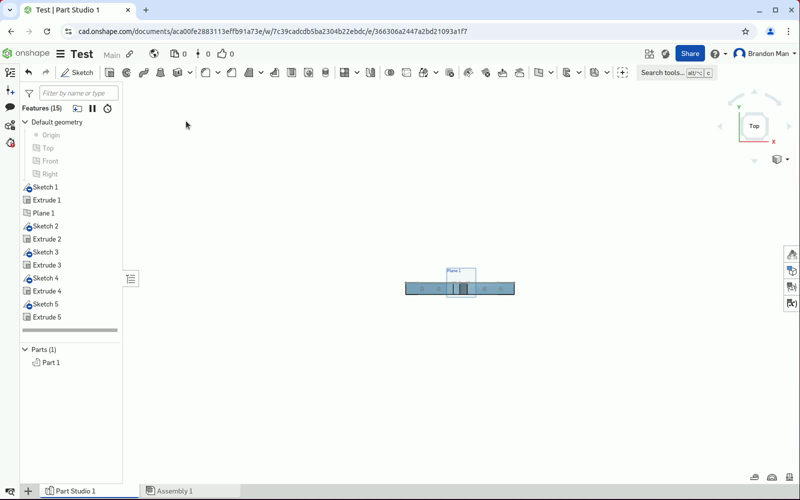
key(up, 3)
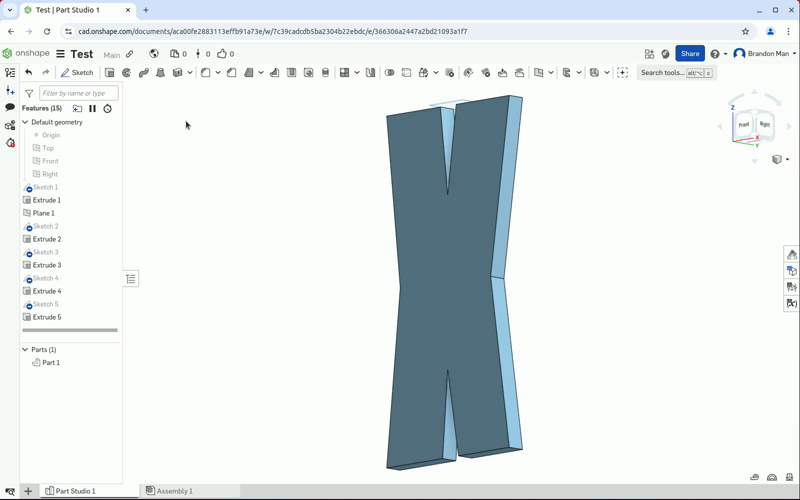
key(left, 3)
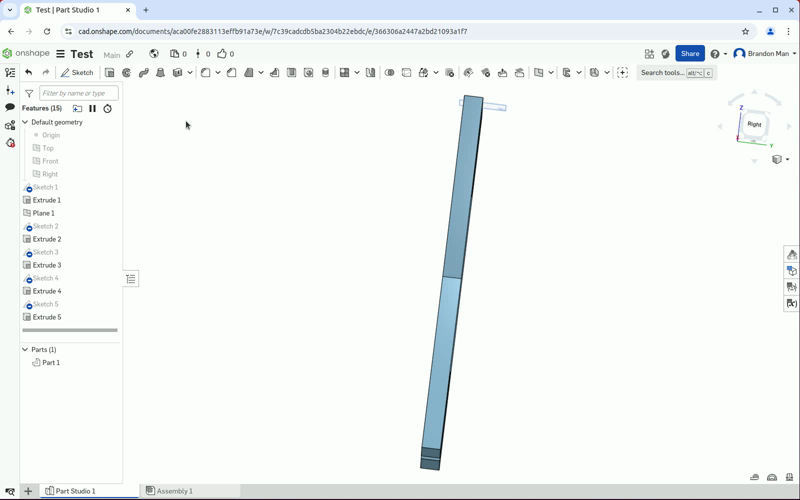
key(right, 3)
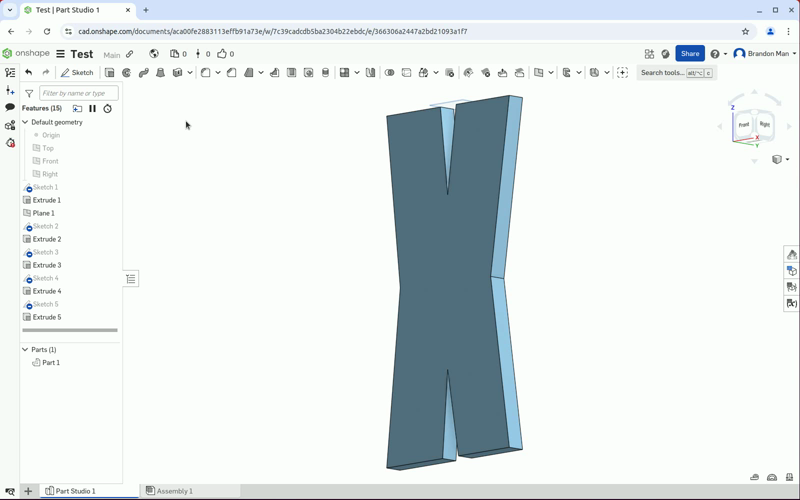
key(down, 3)
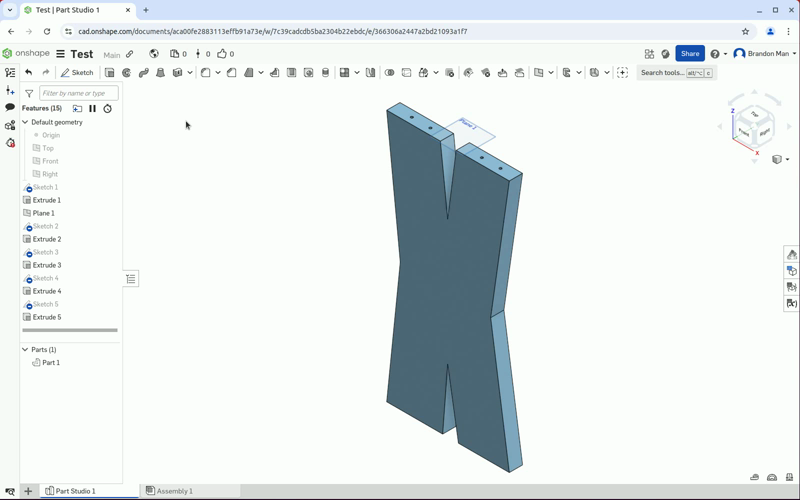
mouse_move(73, 189)
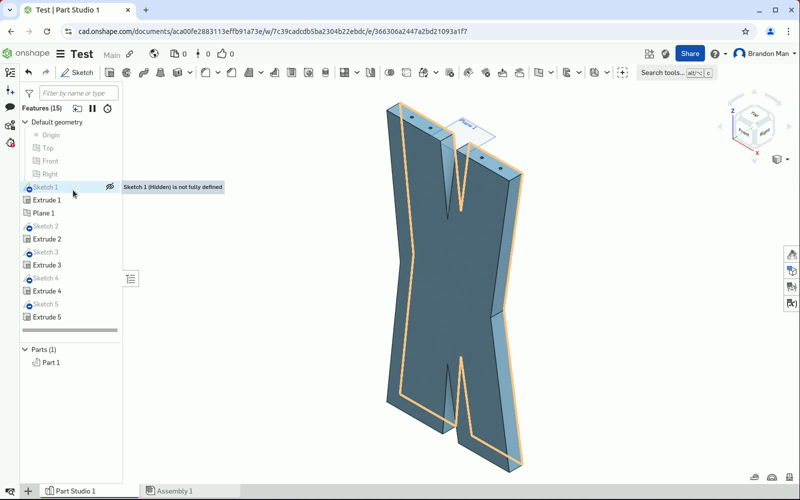
click(73, 189)